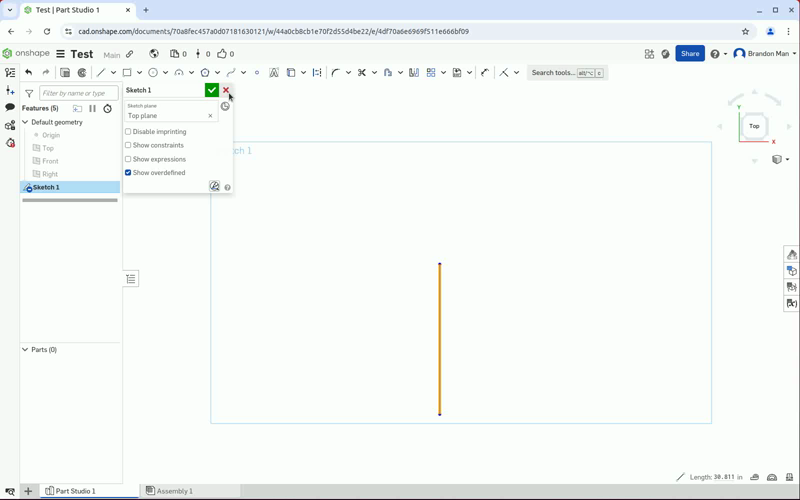
key(shift+h)
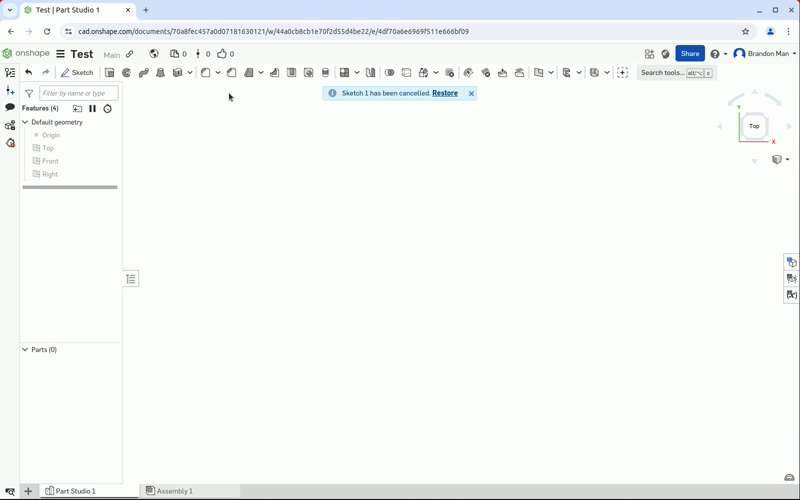
mouse_move(73, 352)
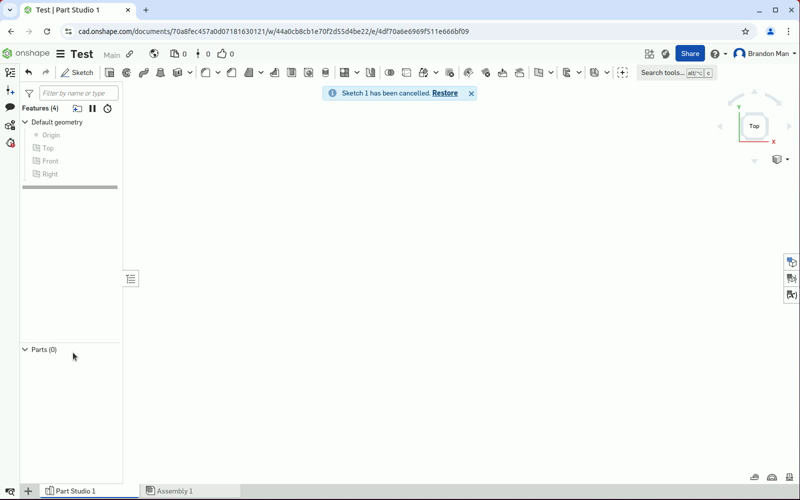
key(y)
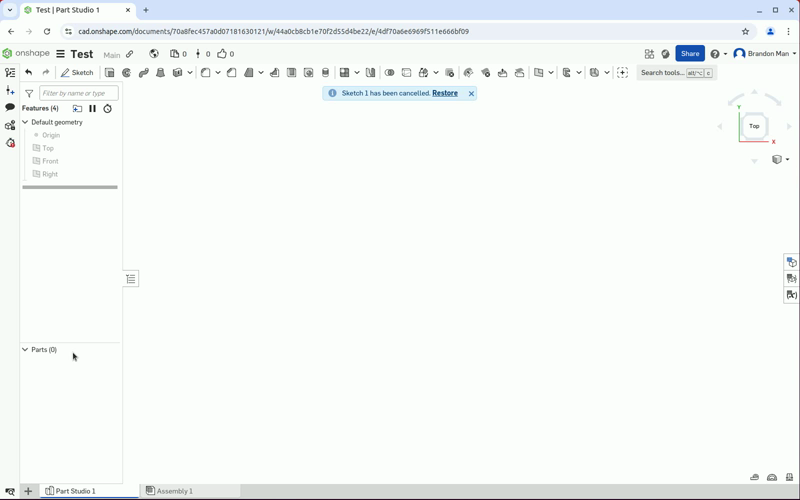
key(shift+p)
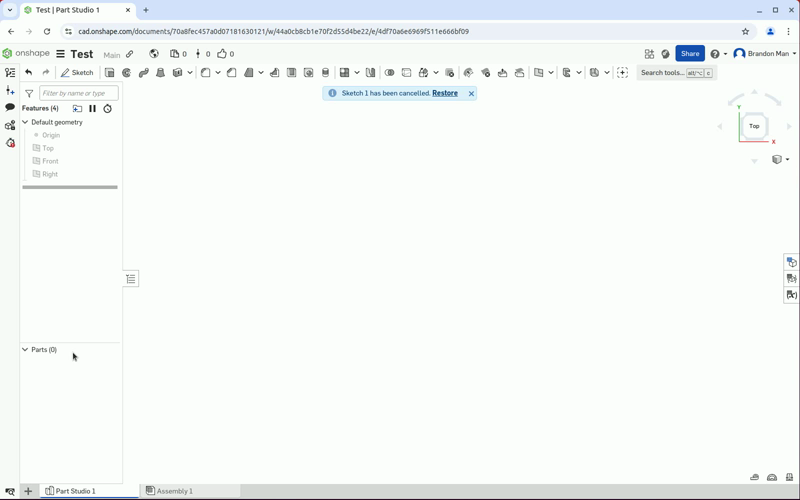
key(space)
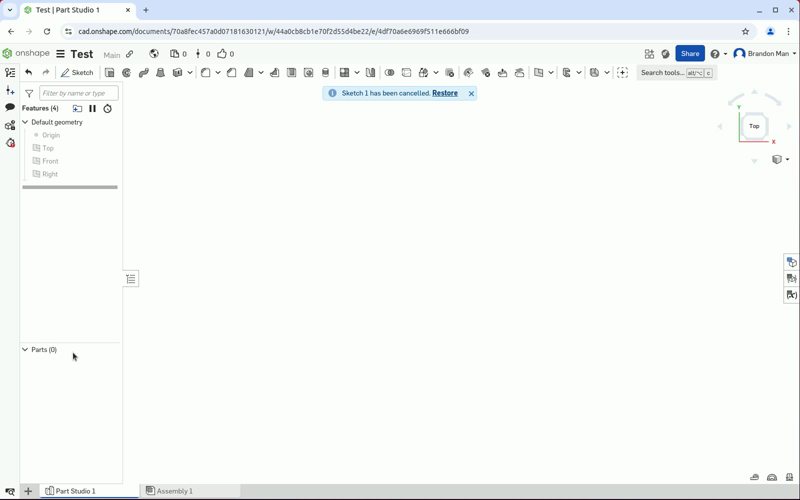
key_down(shift)
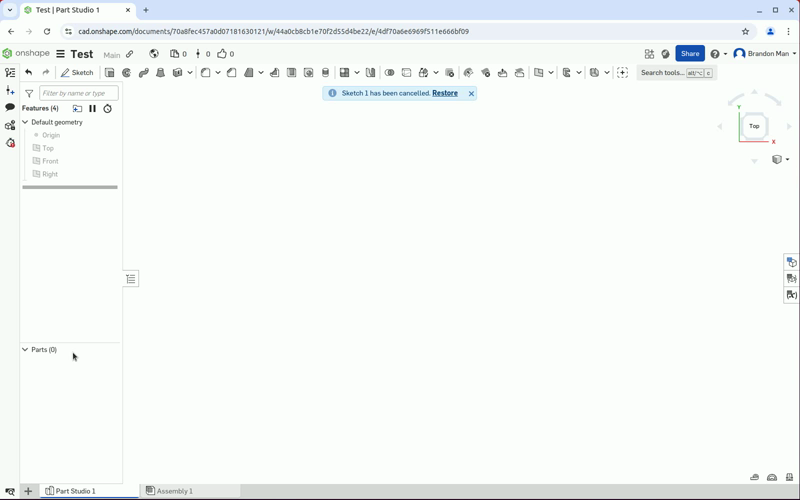
key(up)
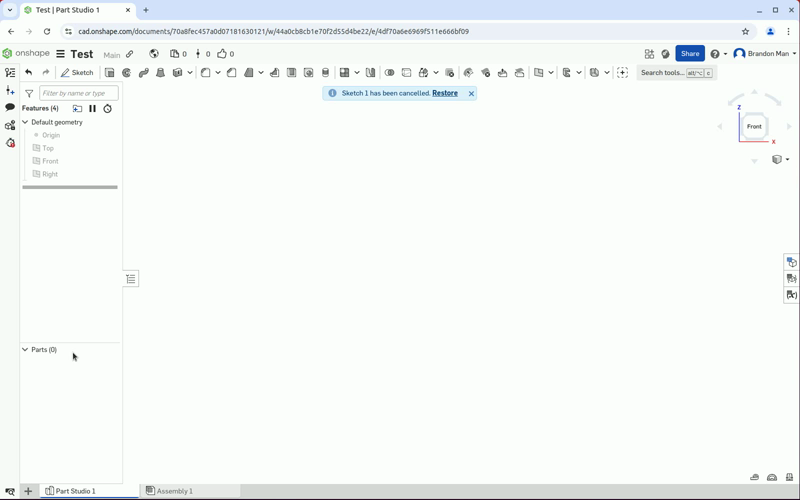
key_up(shift)
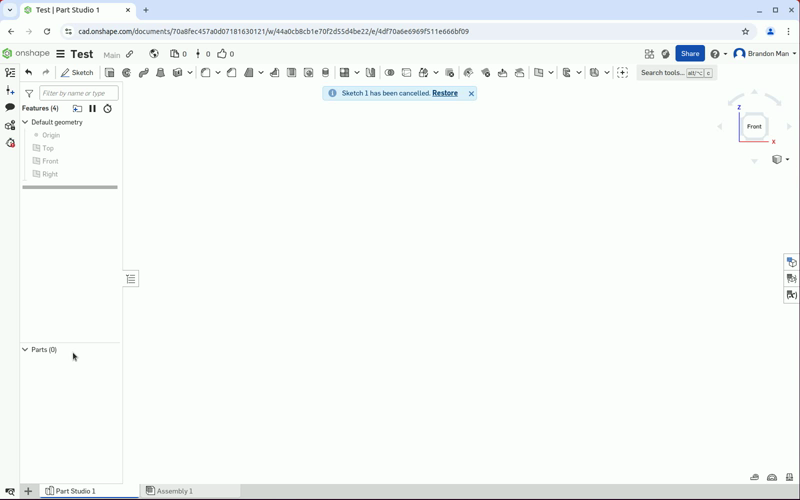
mouse_move(73, 352)
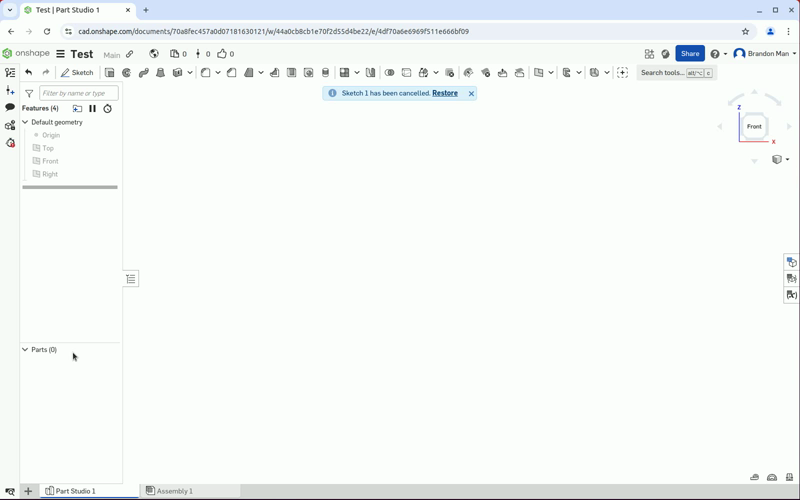
key(shift+y)
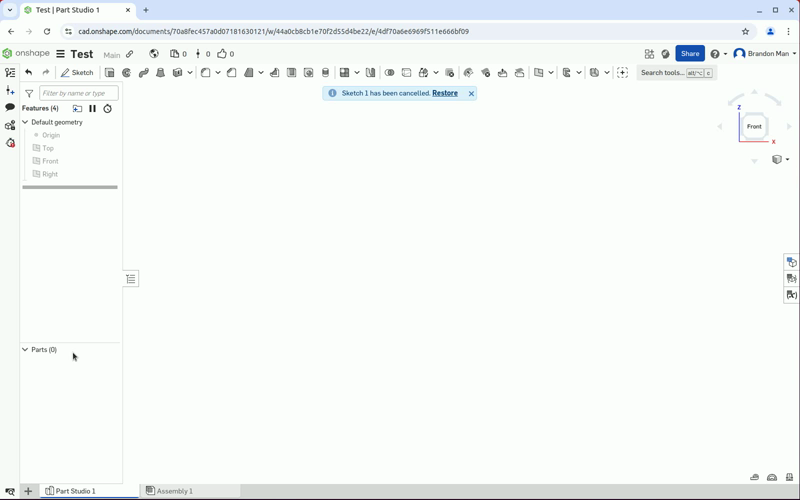
key(shift+s)
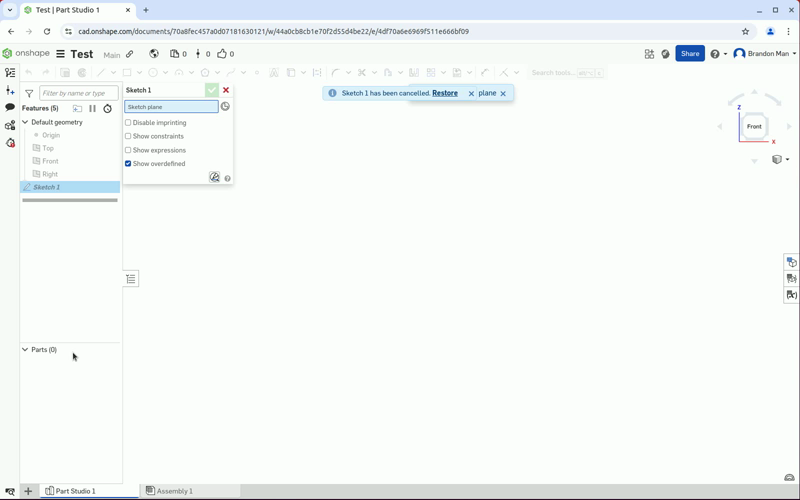
mouse_move(73, 163)
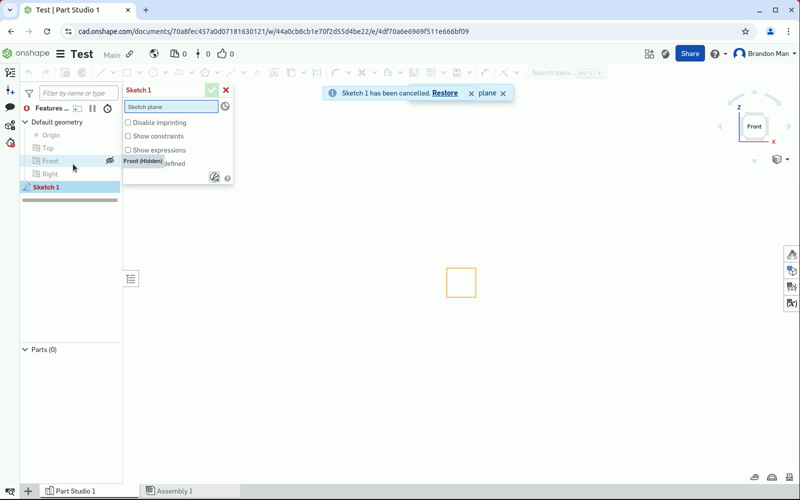
click(73, 163)
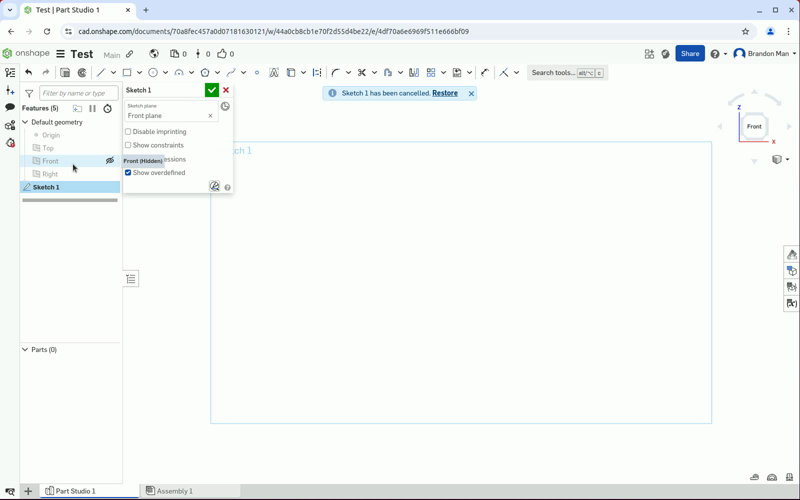
mouse_move(73, 352)
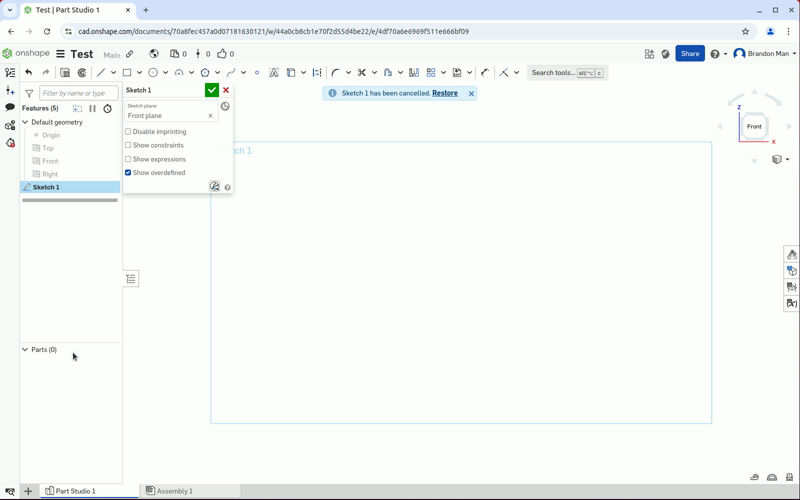
key(y)
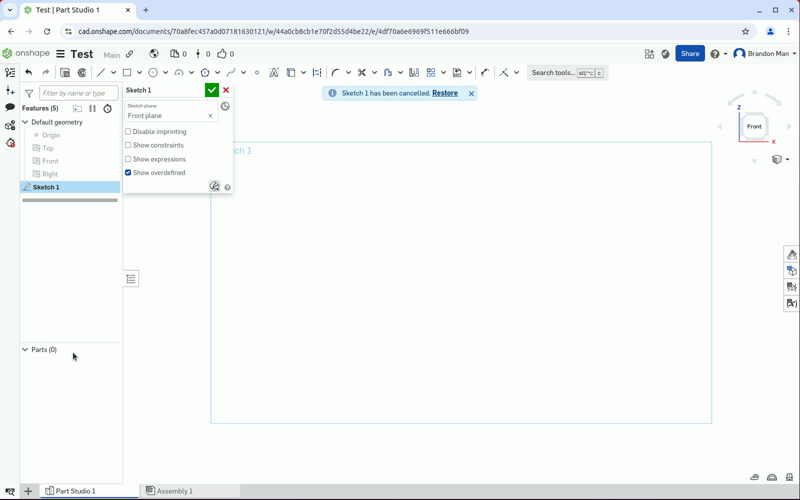
key(l)
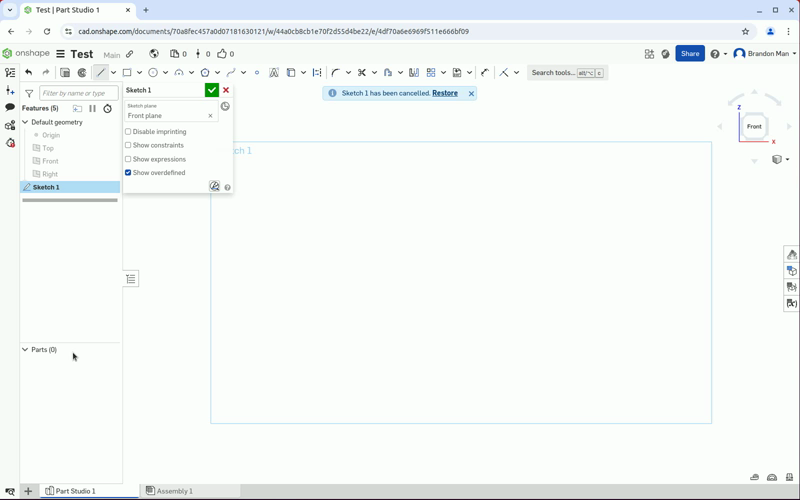
key_down(shift)
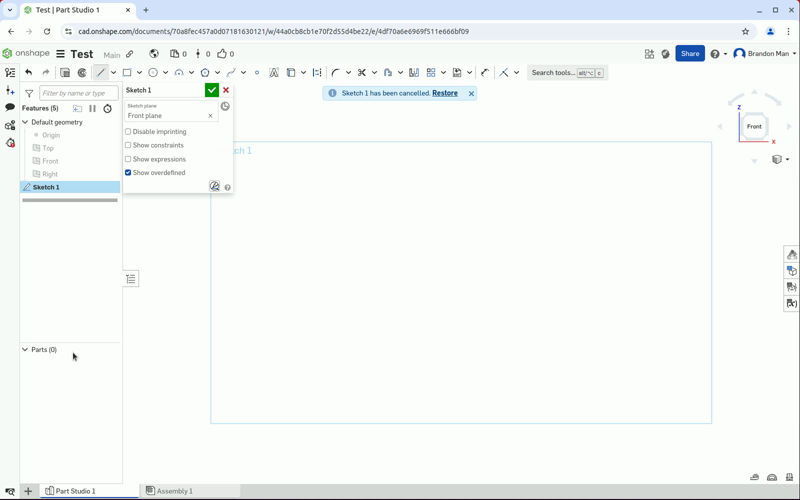
mouse_move(460, 282)
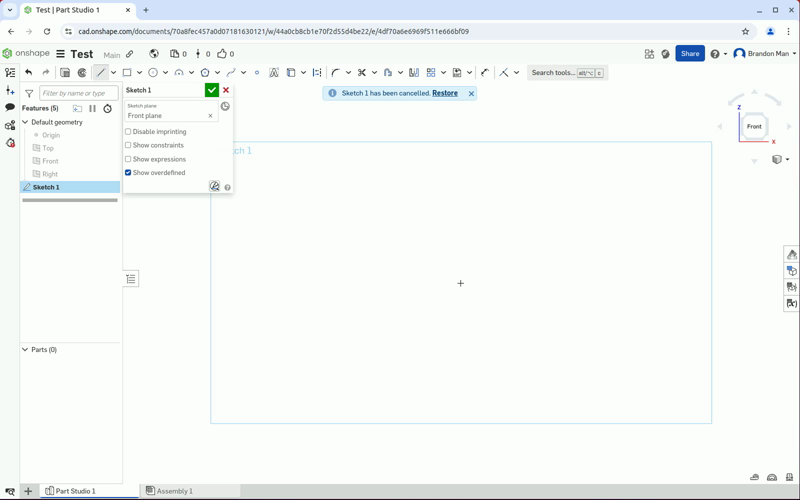
click(460, 282)
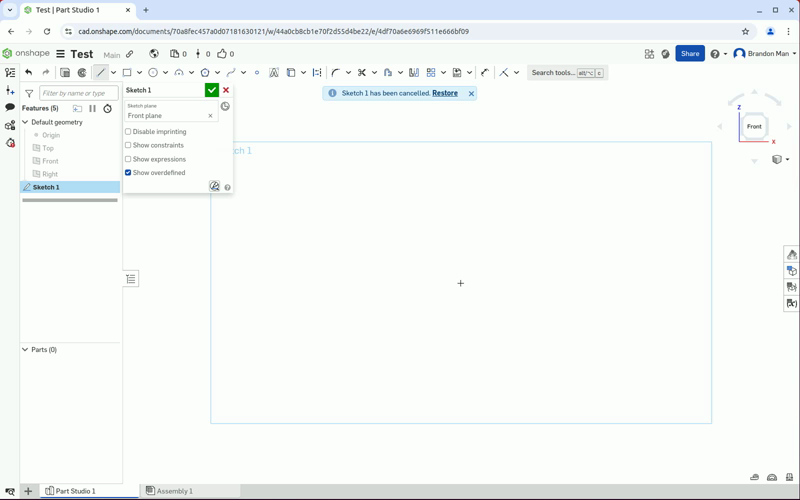
key_up(shift)
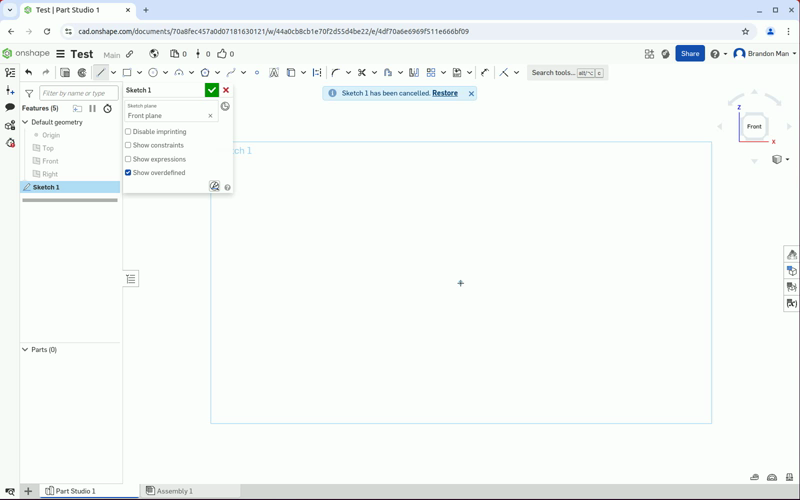
key_down(shift)
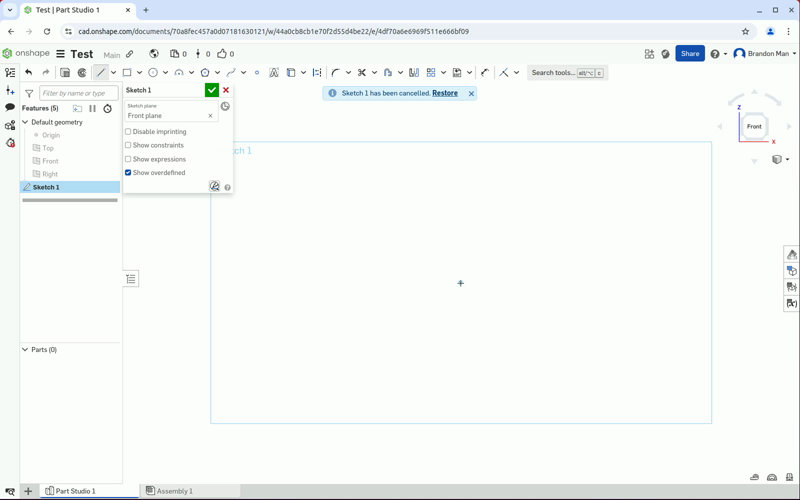
mouse_move(490, 282)
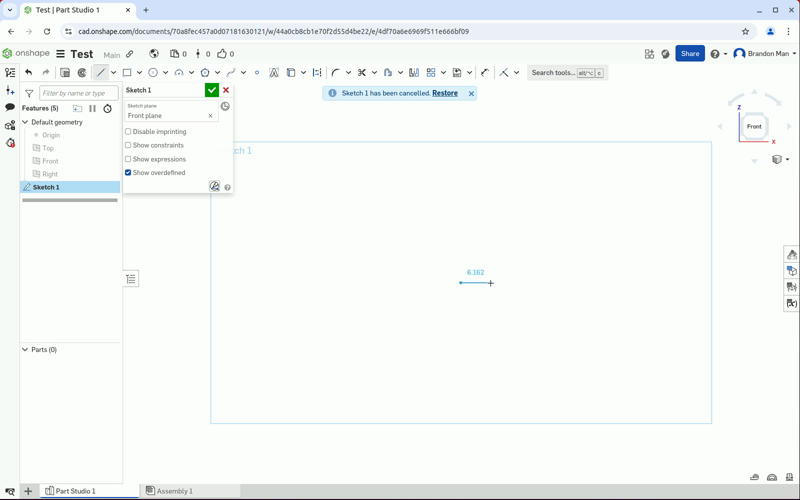
mouse_move(472, 282)
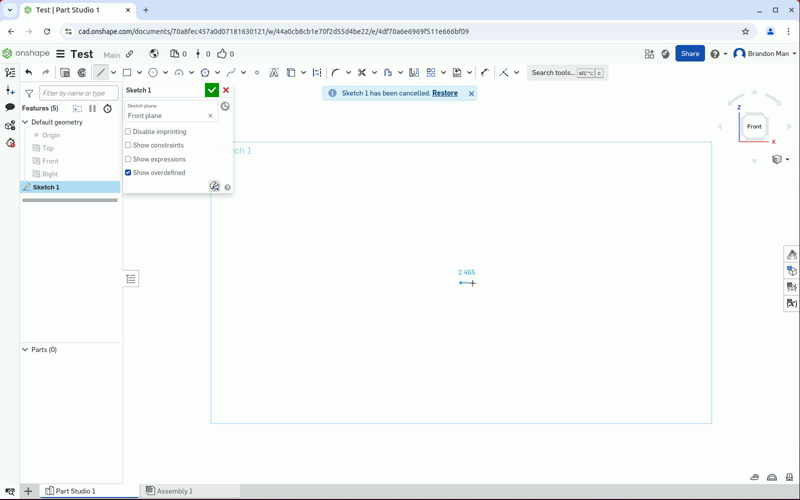
click(472, 282)
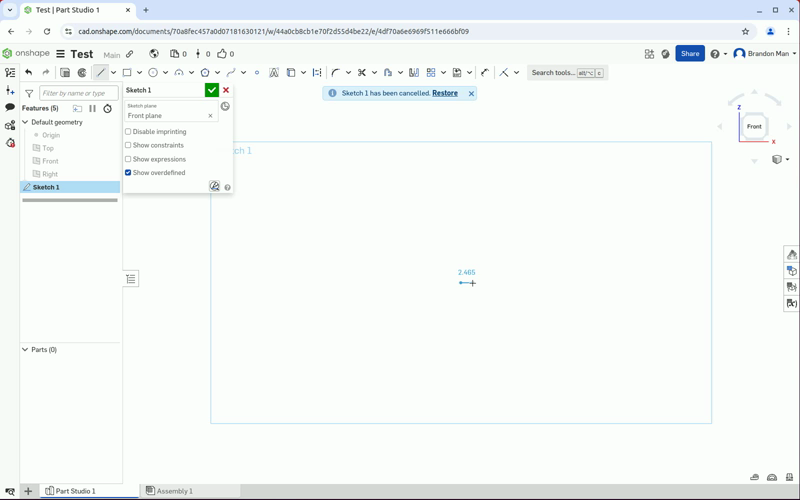
key_up(shift)
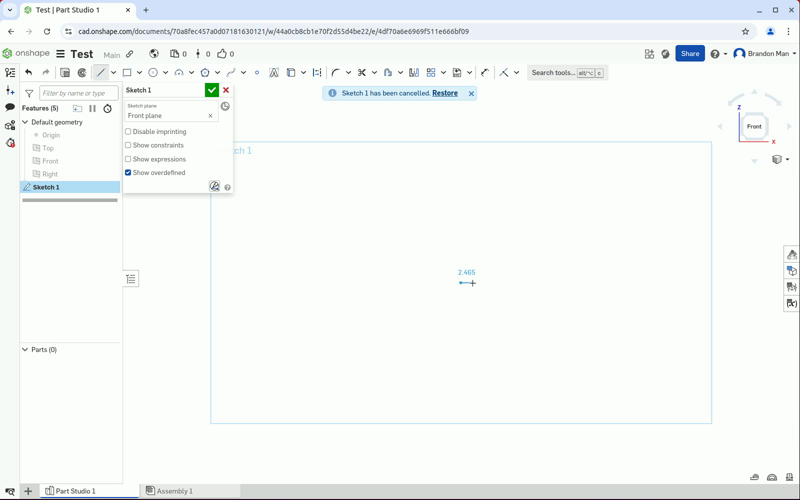
key_down(shift)
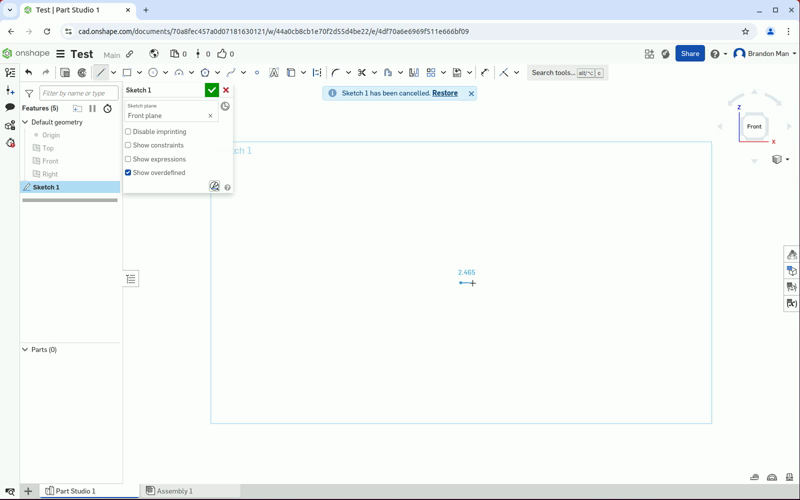
mouse_move(502, 282)
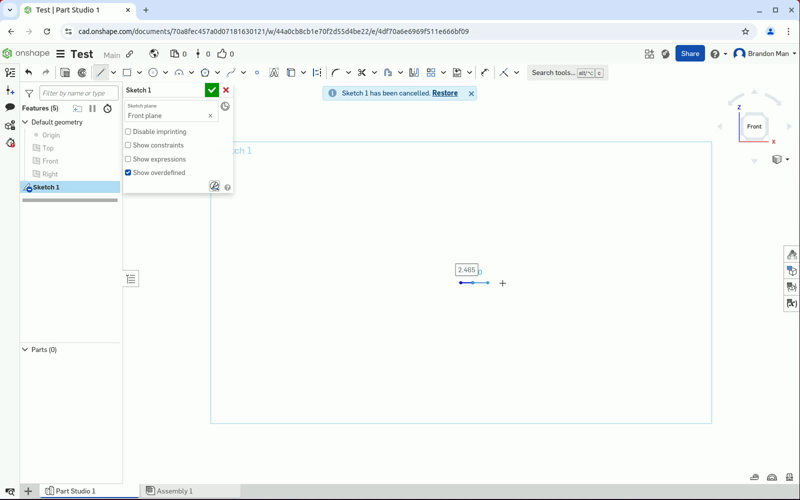
mouse_move(472, 244)
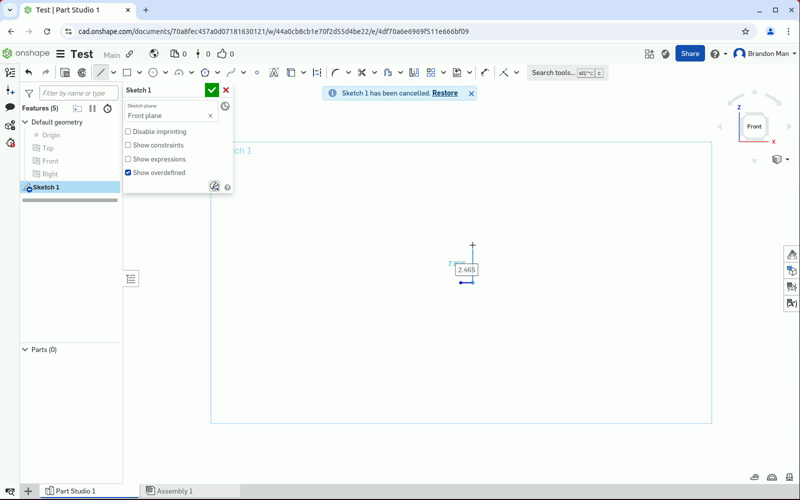
click(472, 244)
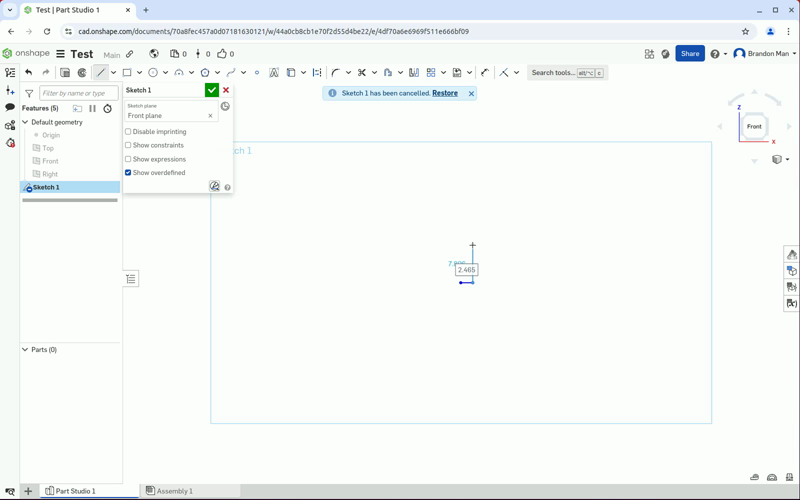
key_up(shift)
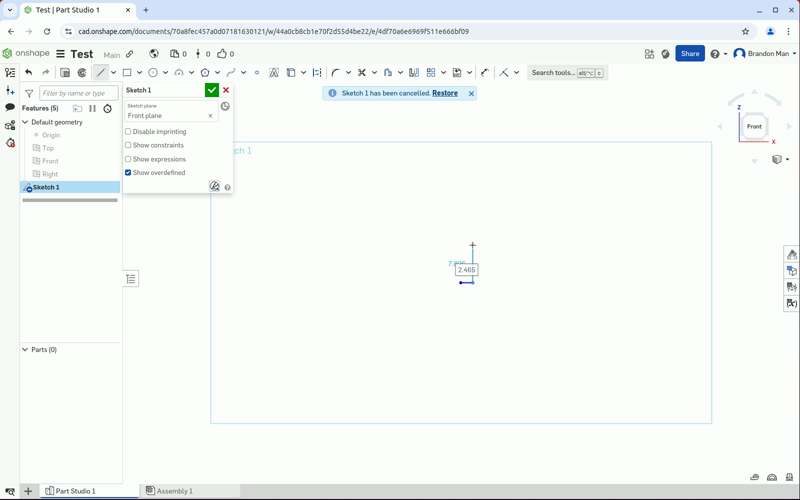
key_down(shift)
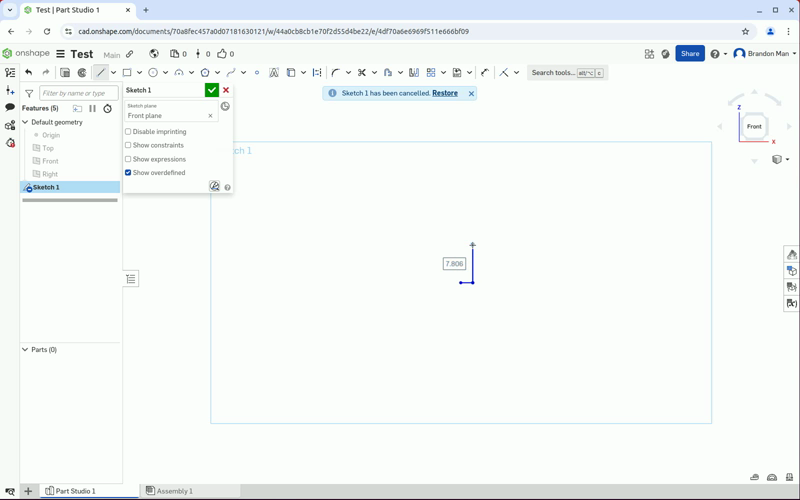
mouse_move(502, 244)
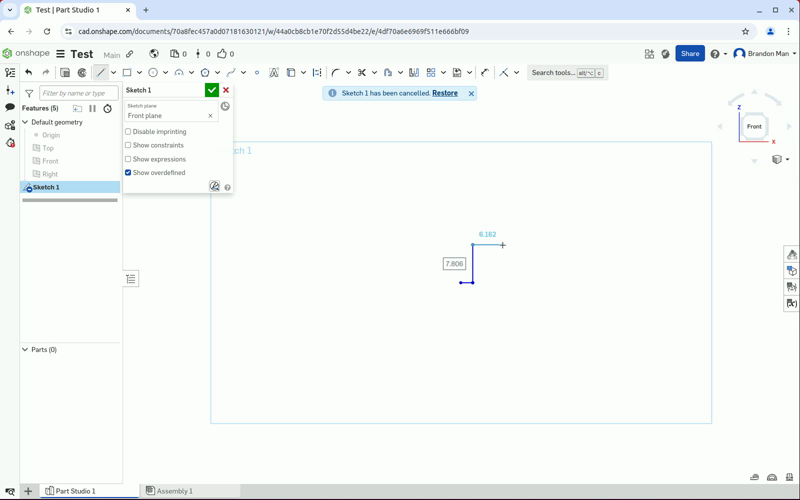
mouse_move(467, 244)
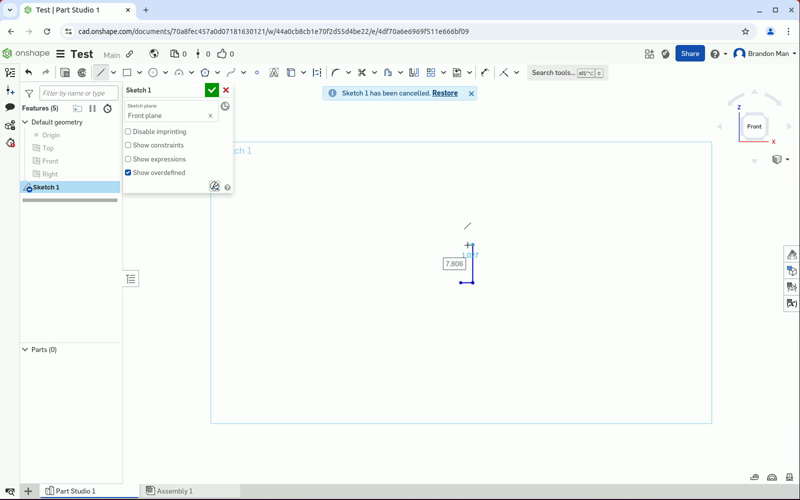
scroll(6)
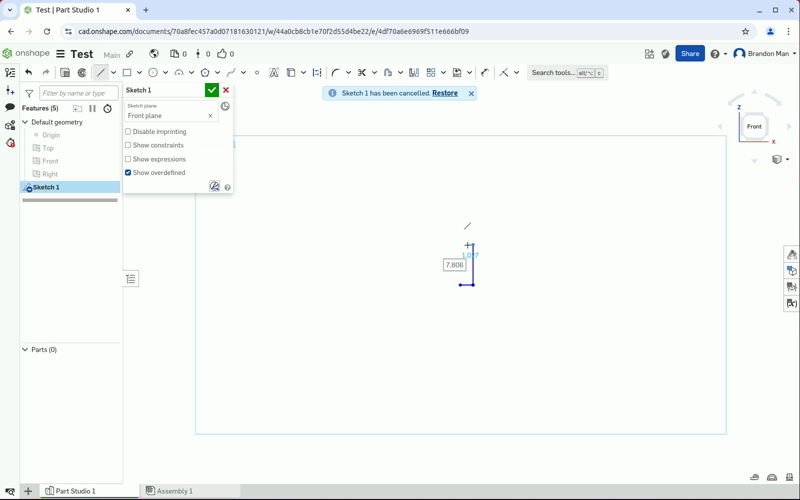
scroll(6)
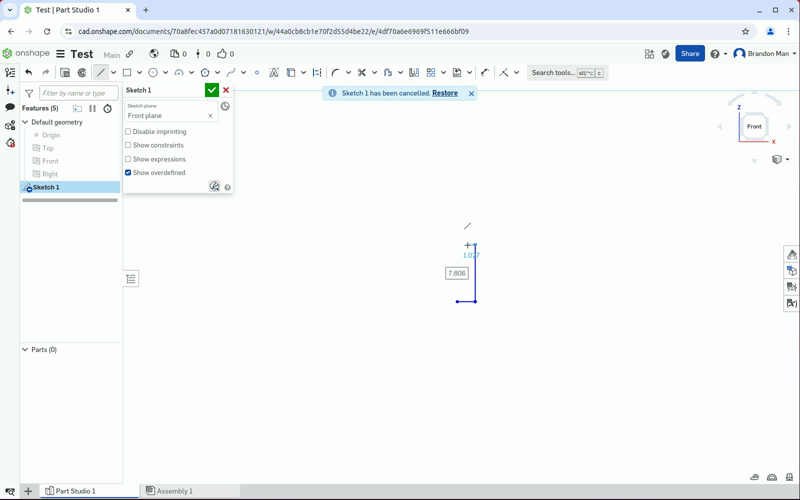
scroll(6)
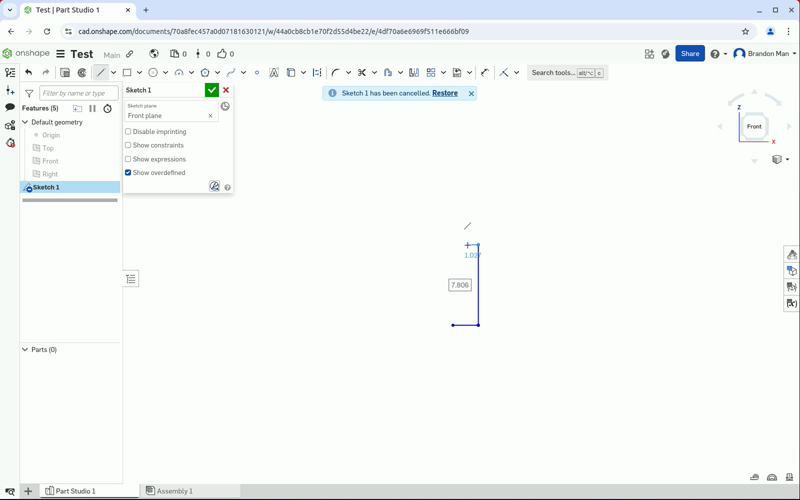
scroll(6)
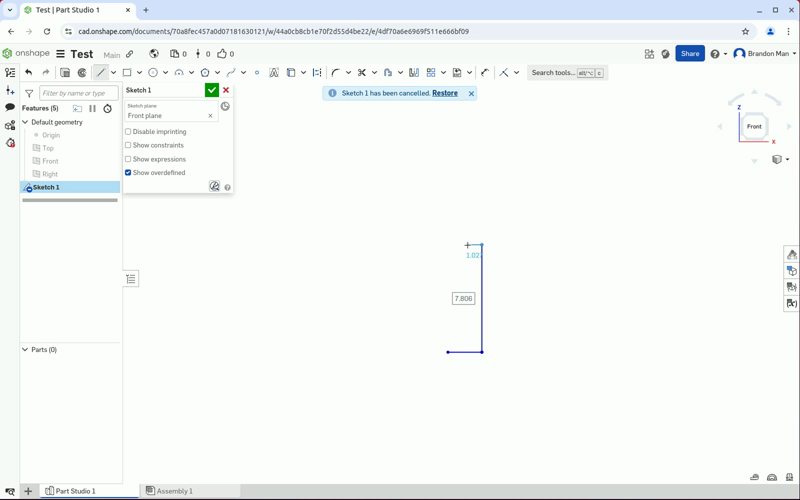
scroll(6)
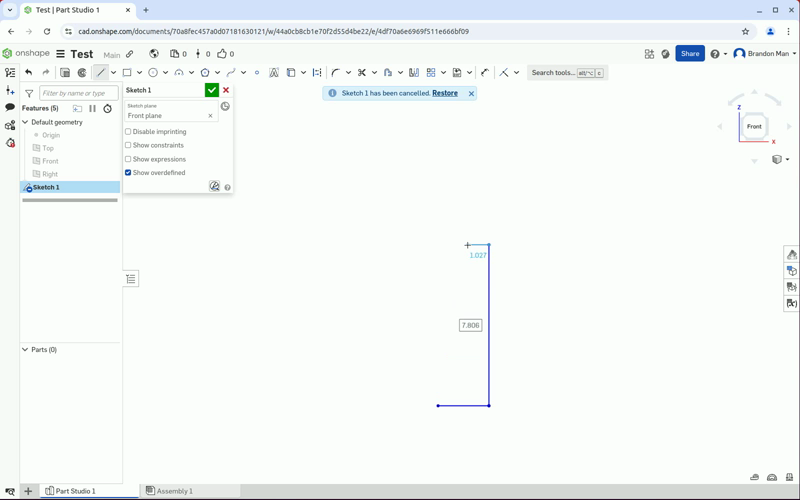
scroll(6)
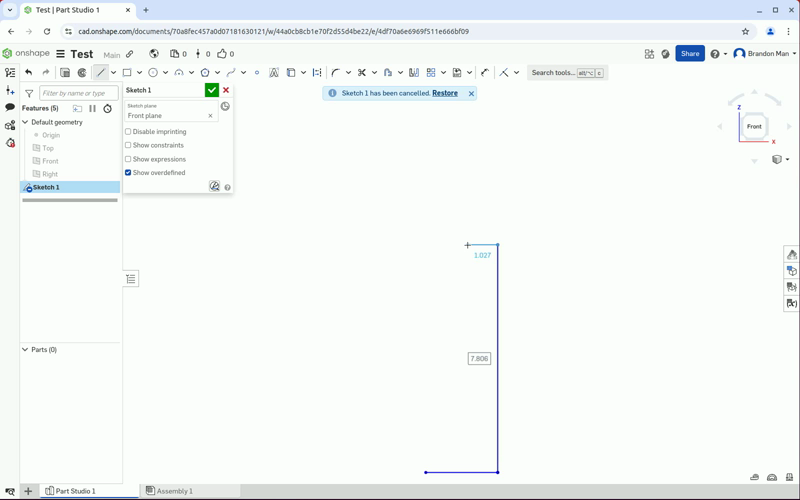
scroll(6)
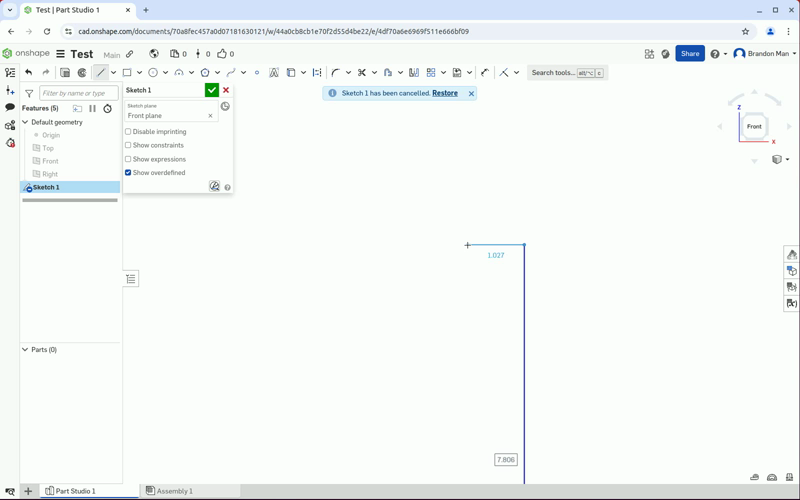
click(467, 244)
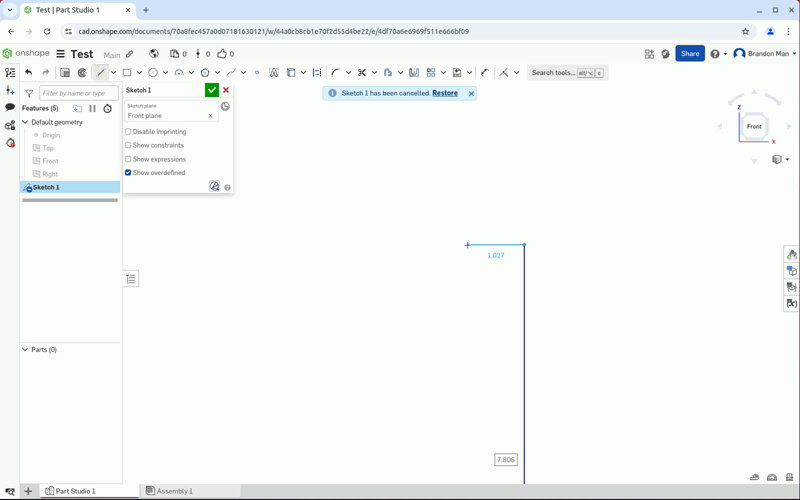
scroll(-6)
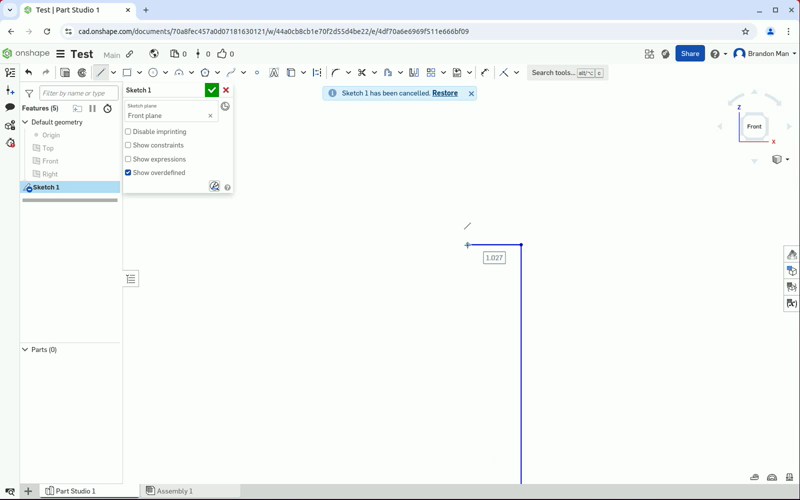
scroll(-6)
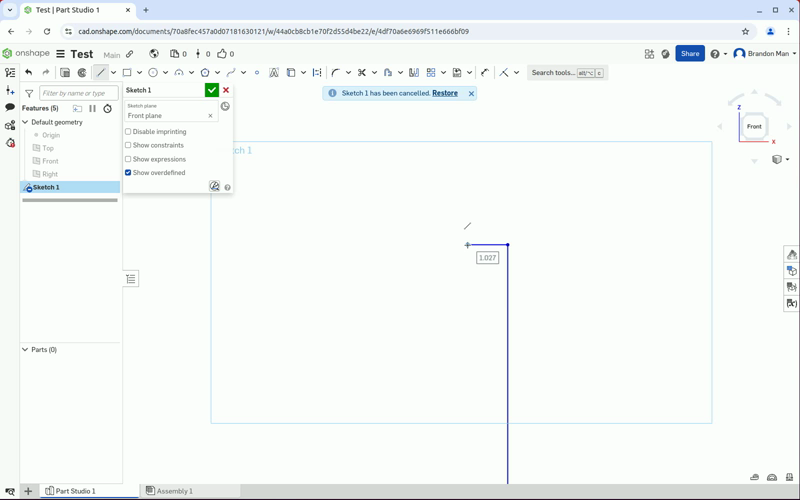
scroll(-6)
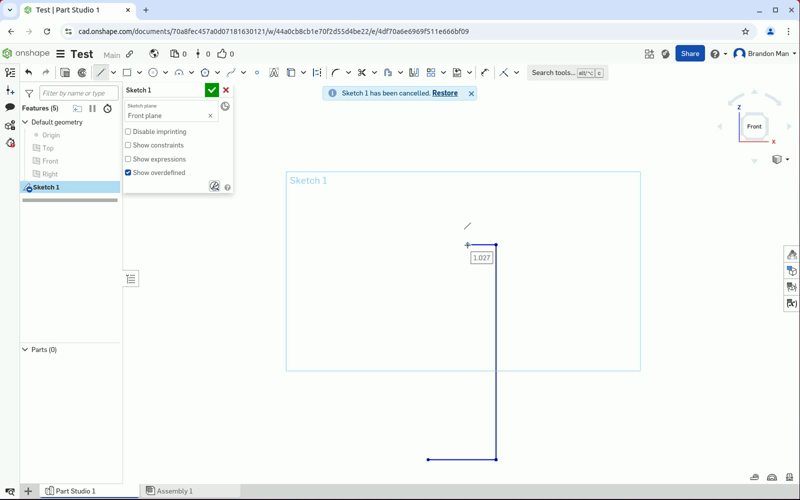
scroll(-6)
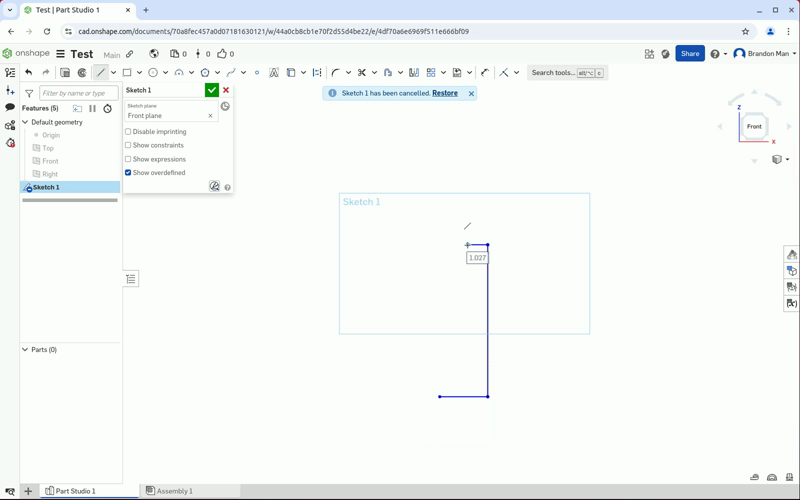
scroll(-6)
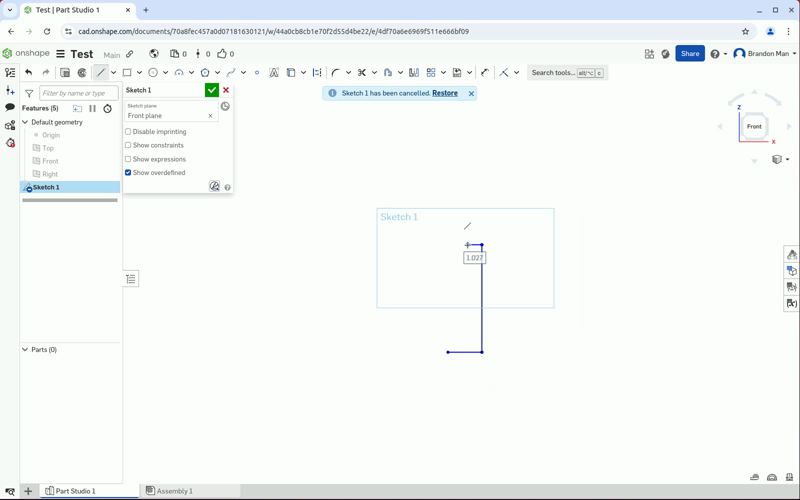
scroll(-6)
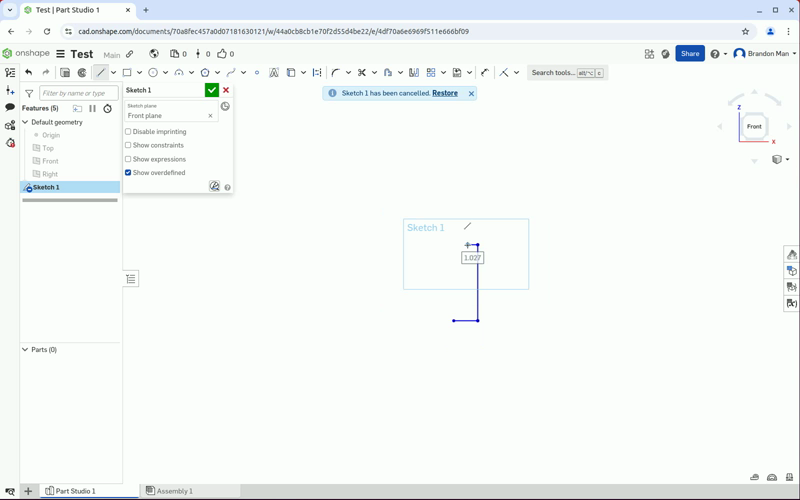
scroll(-6)
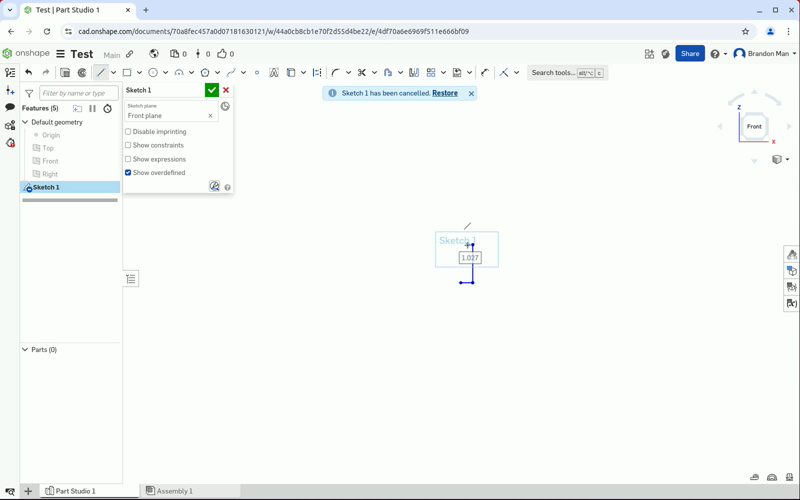
key_up(shift)
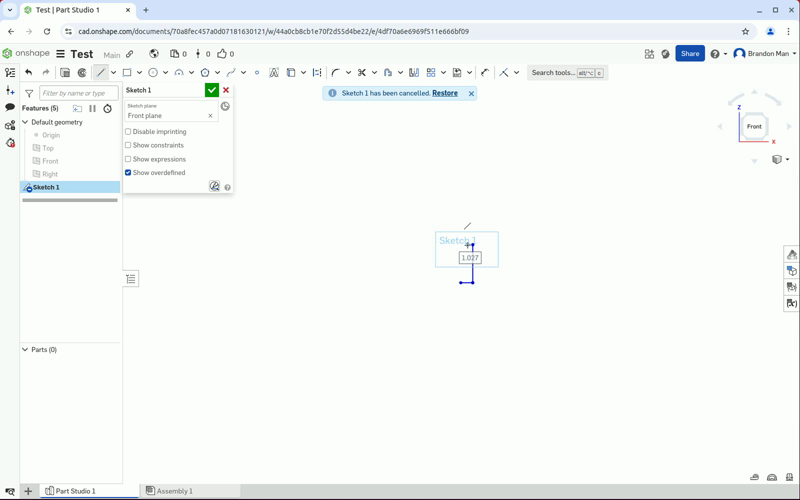
key_down(shift)
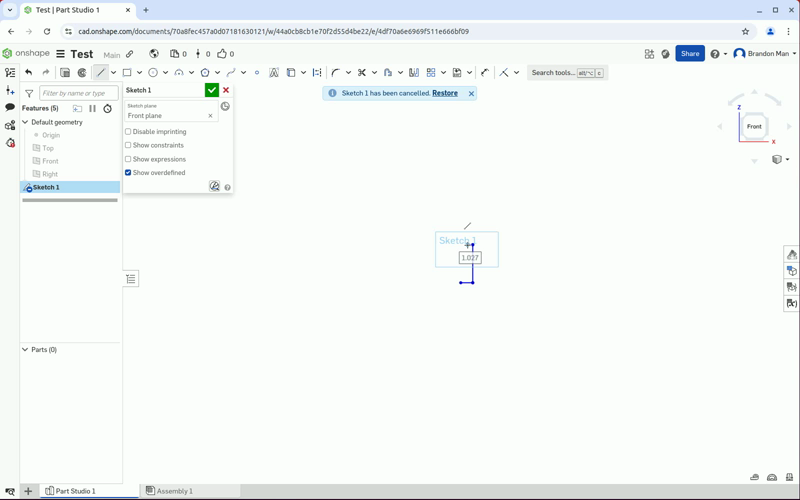
mouse_move(498, 244)
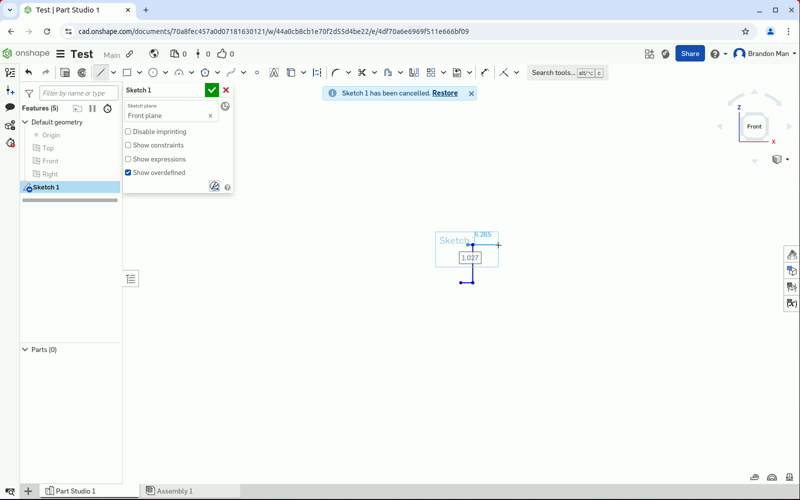
mouse_move(460, 252)
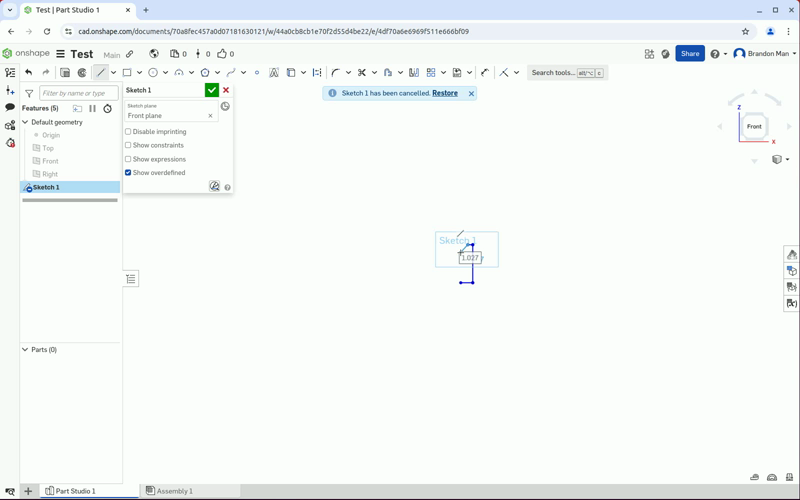
click(460, 252)
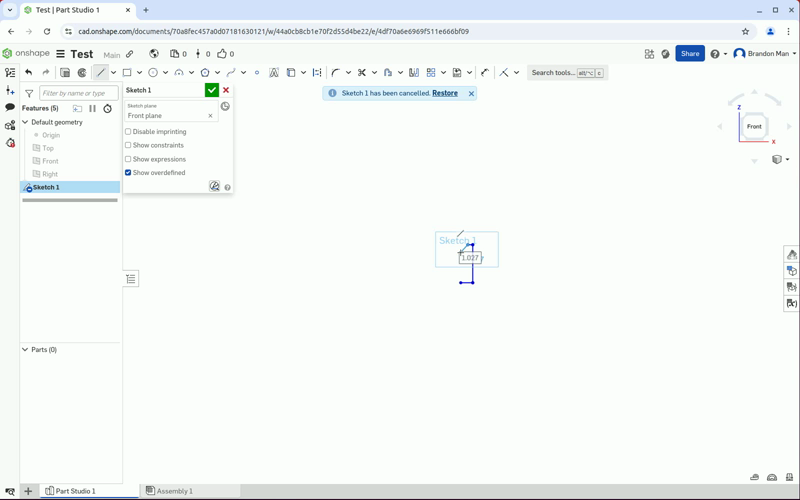
key_up(shift)
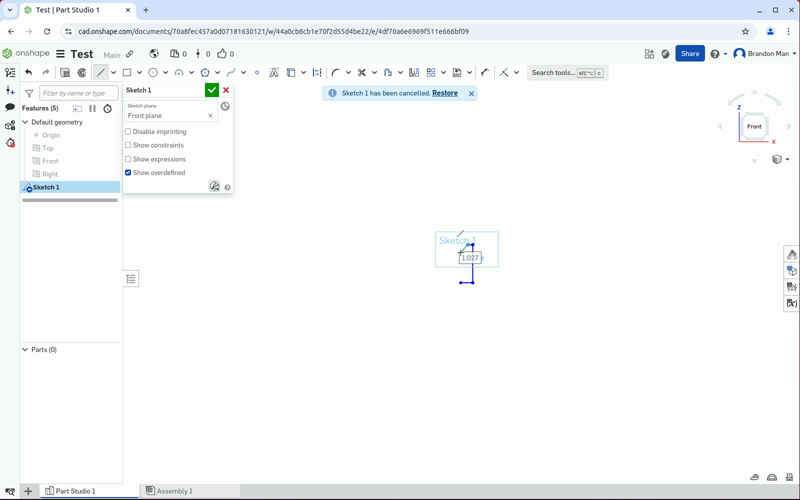
mouse_move(490, 252)
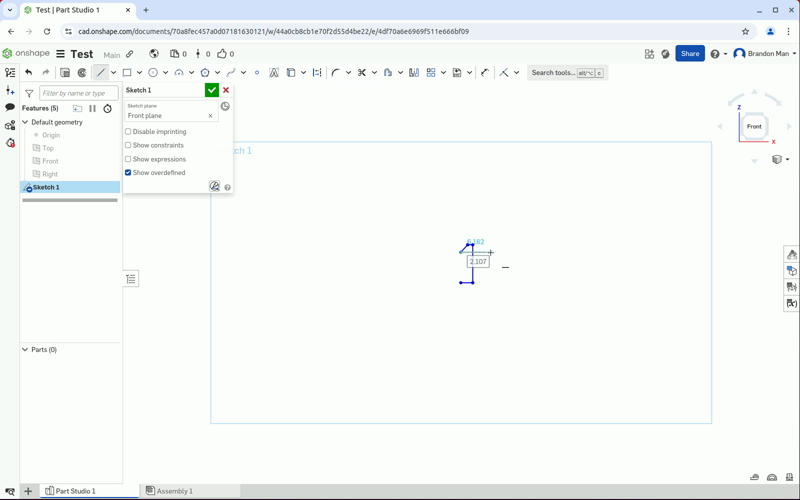
key_down(shift)
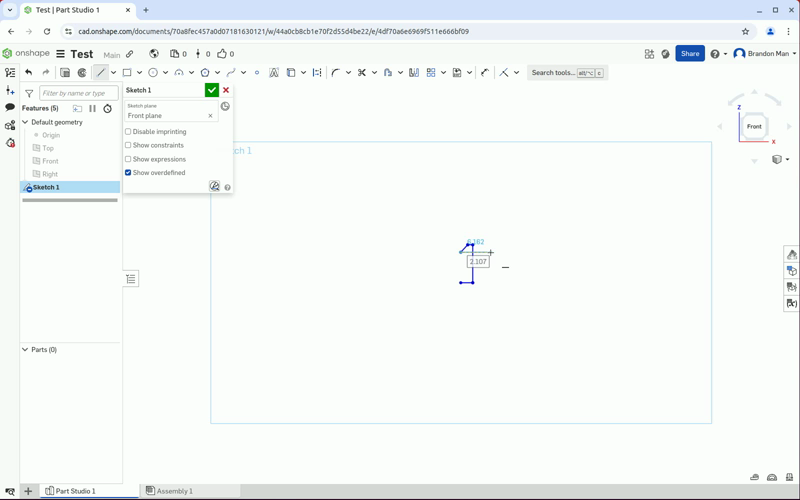
mouse_move(460, 282)
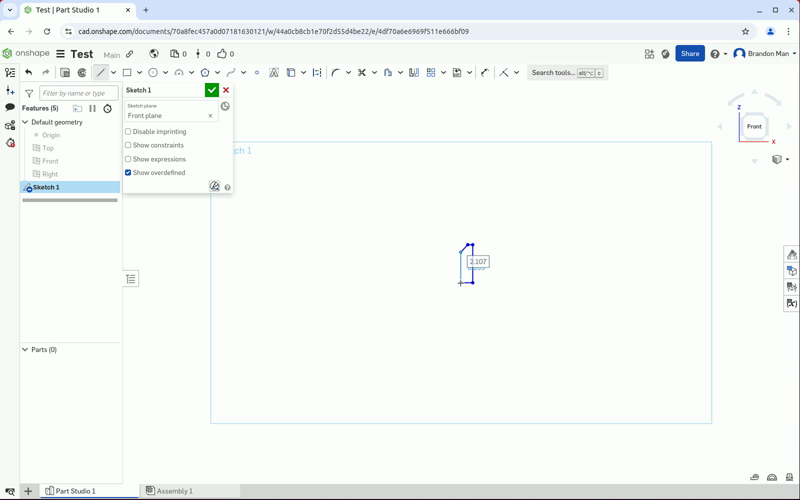
key_up(shift)
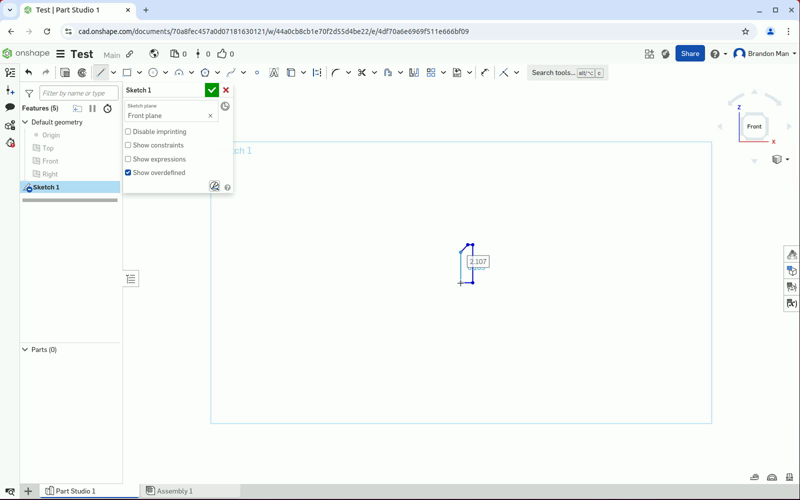
click(460, 282)
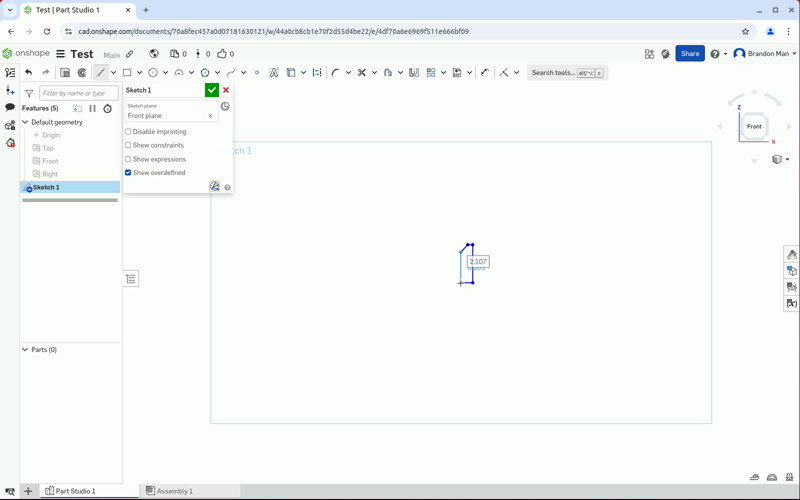
key(esc)
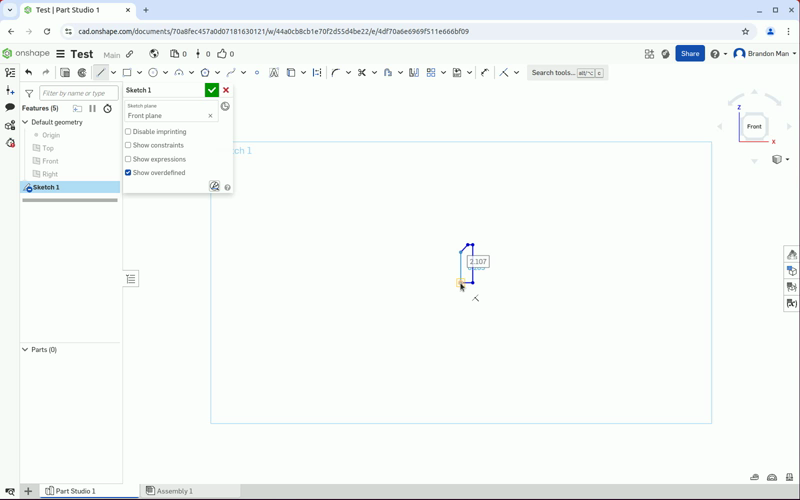
mouse_move(462, 266)
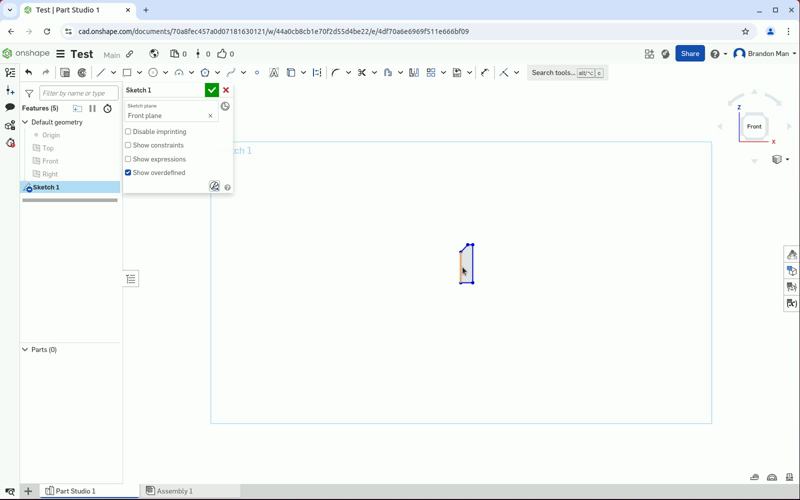
scroll(6)
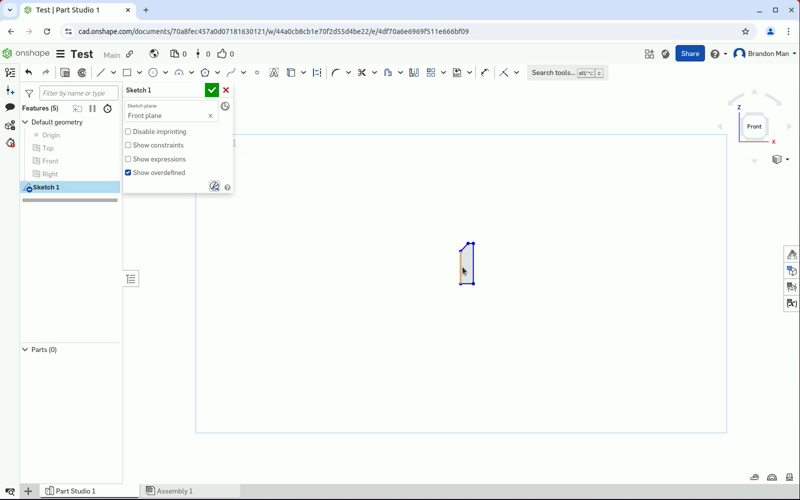
scroll(6)
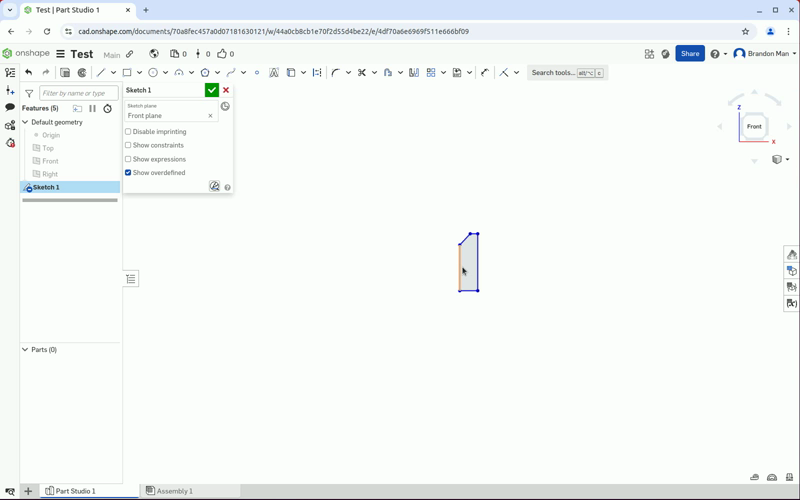
scroll(6)
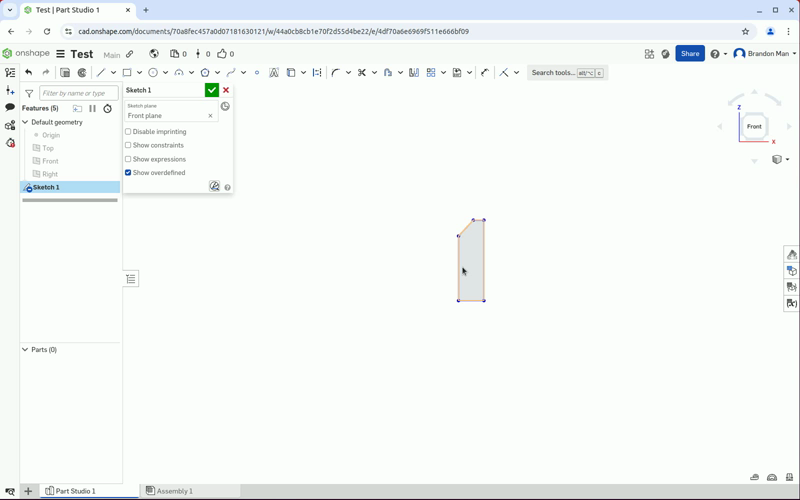
scroll(6)
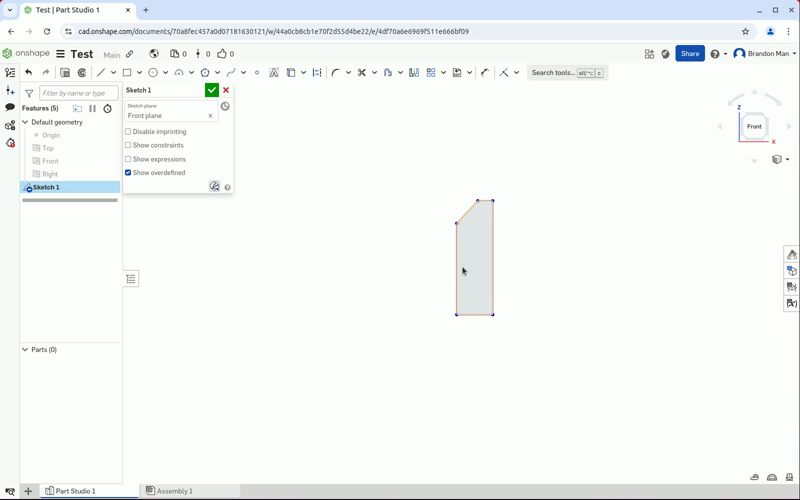
scroll(6)
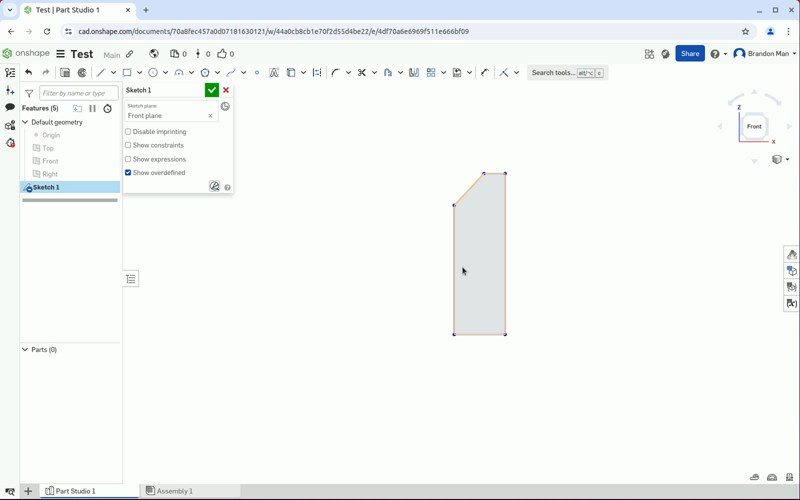
scroll(6)
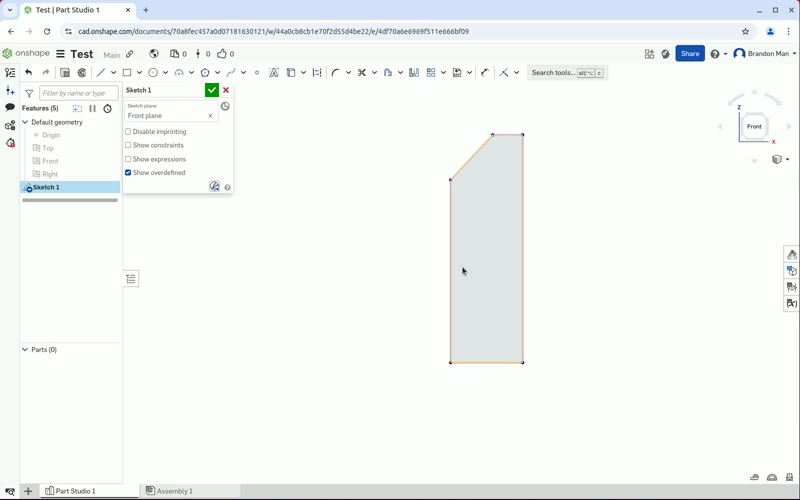
scroll(6)
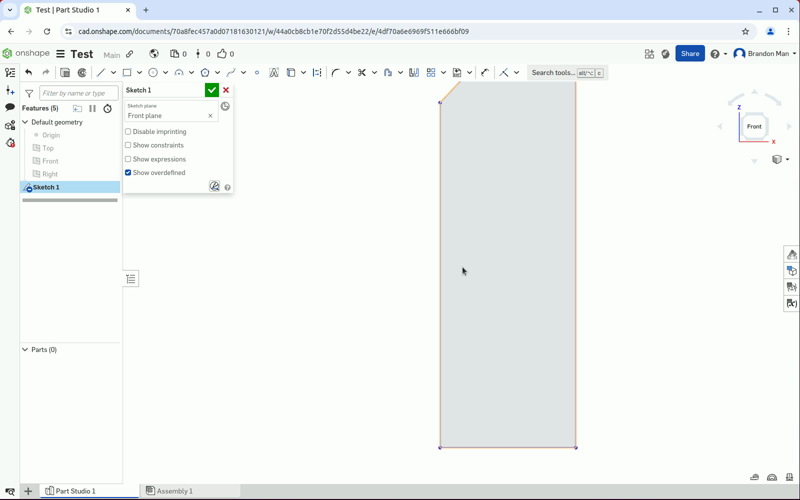
click(462, 266)
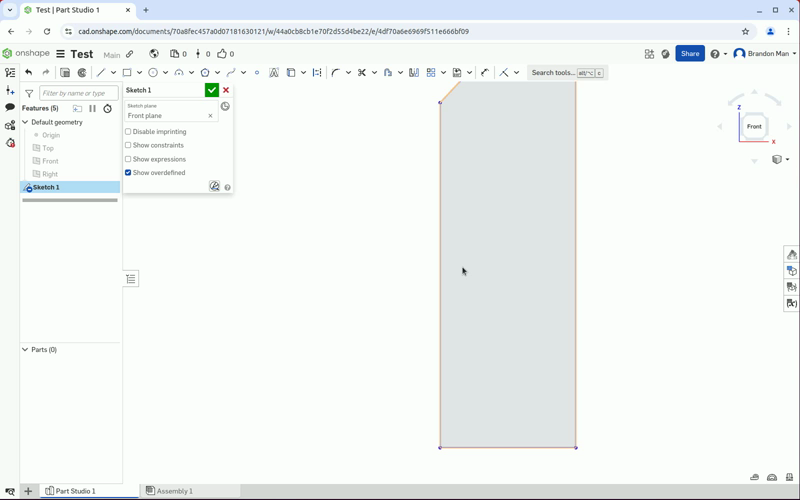
scroll(-6)
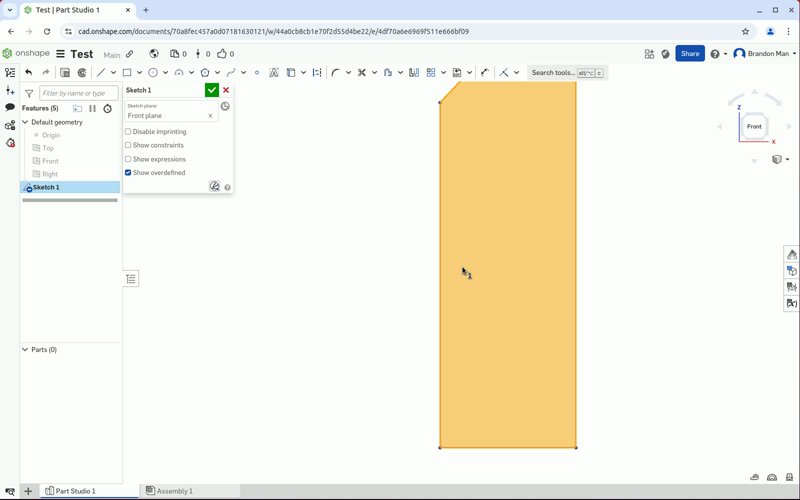
scroll(-6)
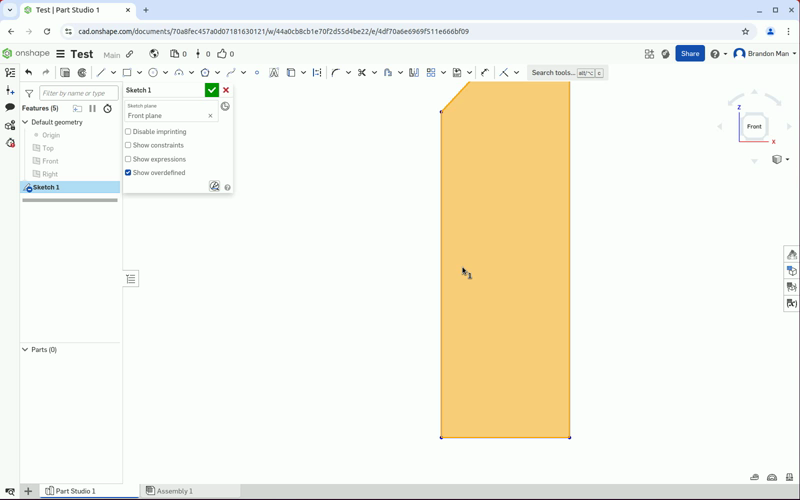
scroll(-6)
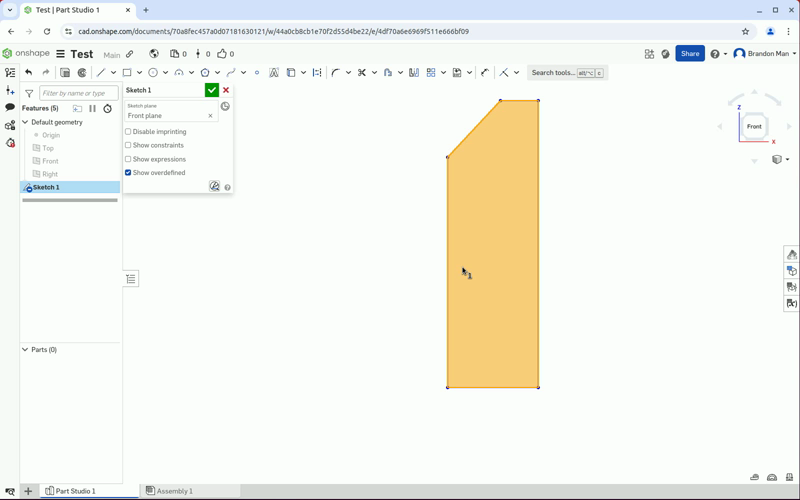
scroll(-6)
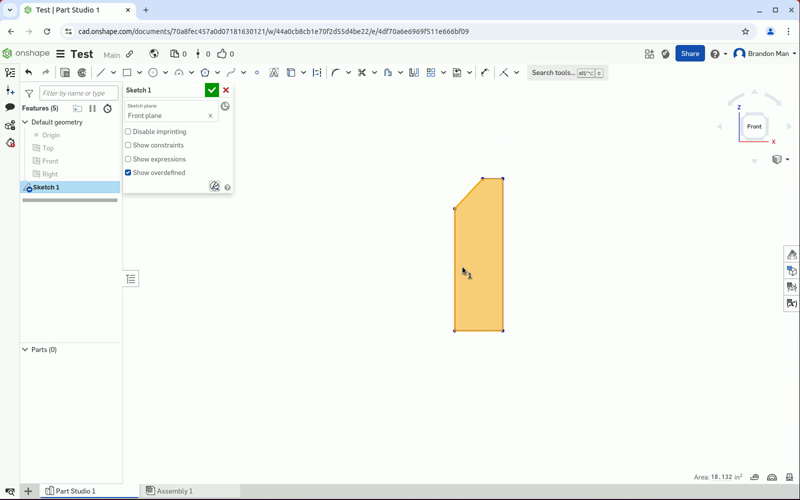
scroll(-6)
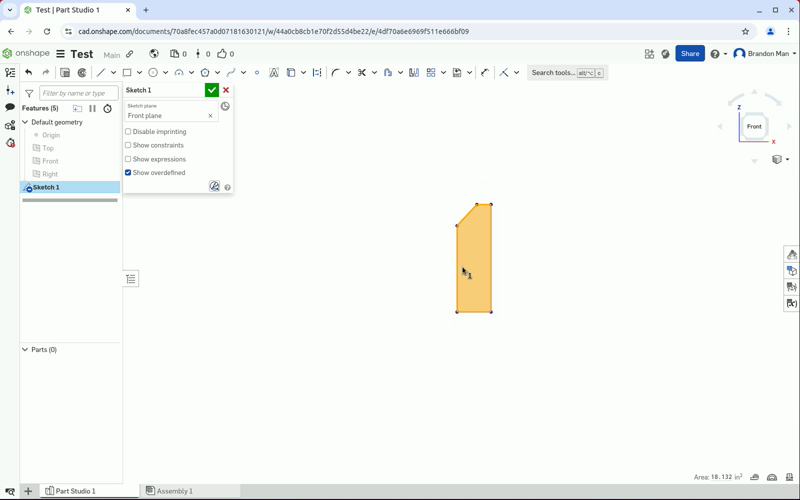
scroll(-6)
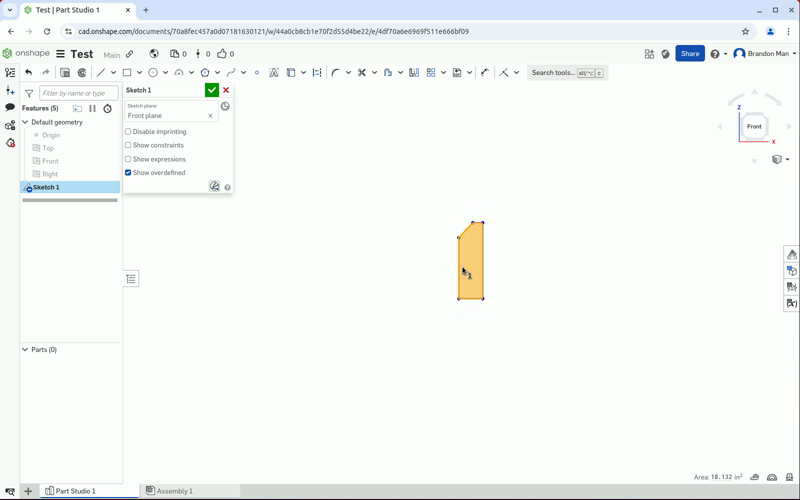
scroll(-6)
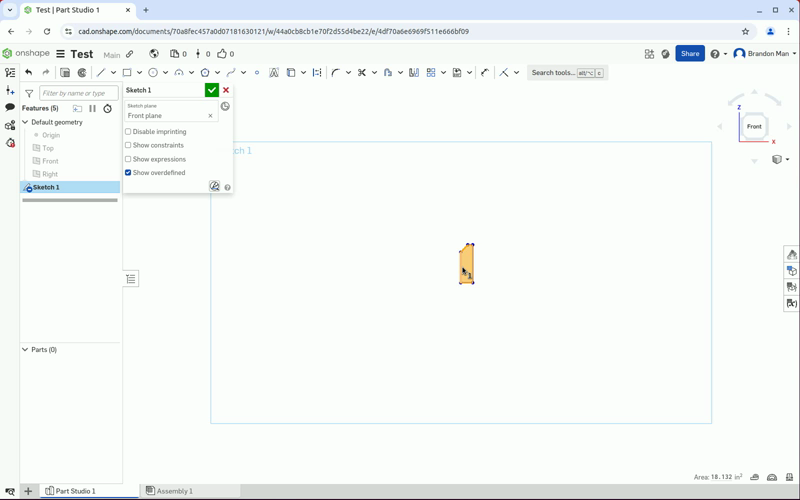
mouse_move(73, 352)
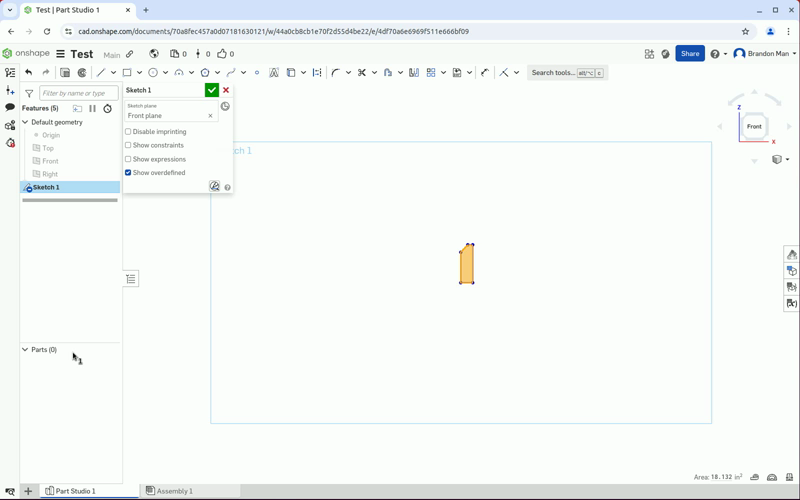
key(shift+y)
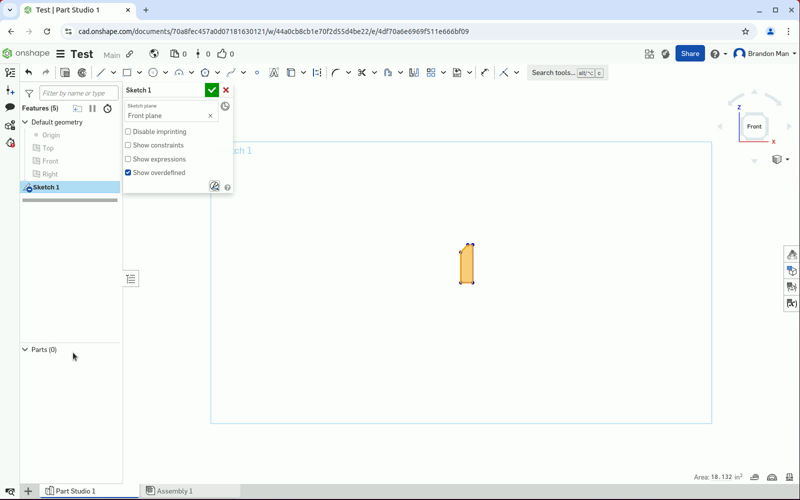
key(shift+e)
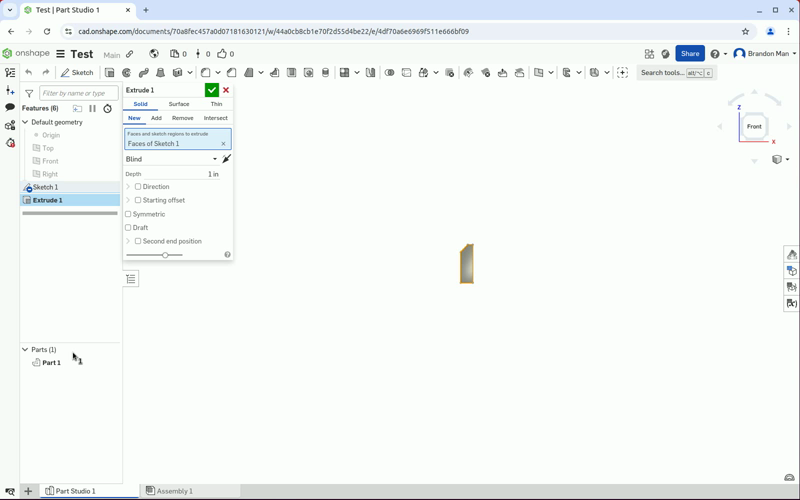
mouse_move(143, 106)
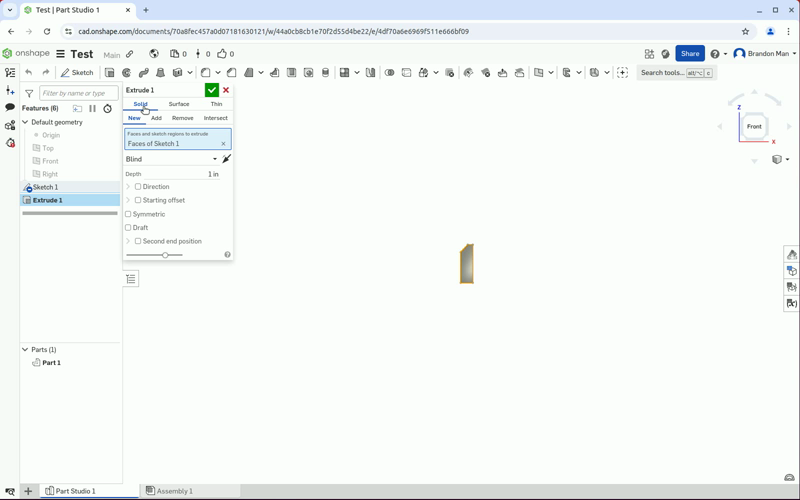
click(143, 106)
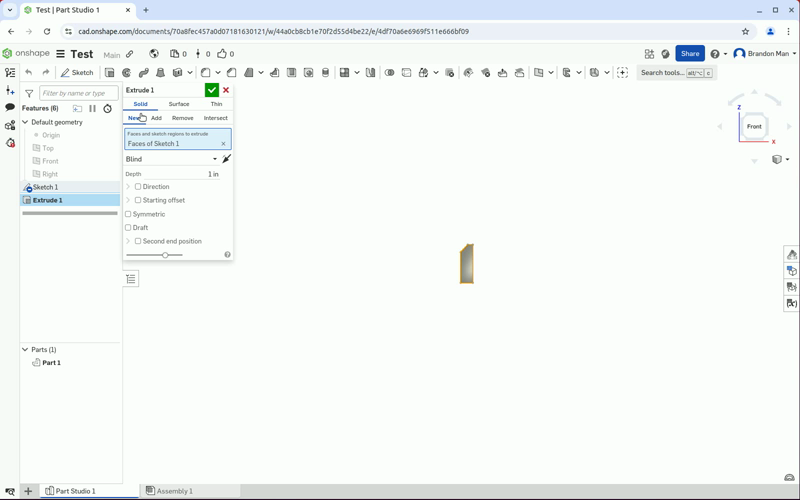
mouse_move(137, 120)
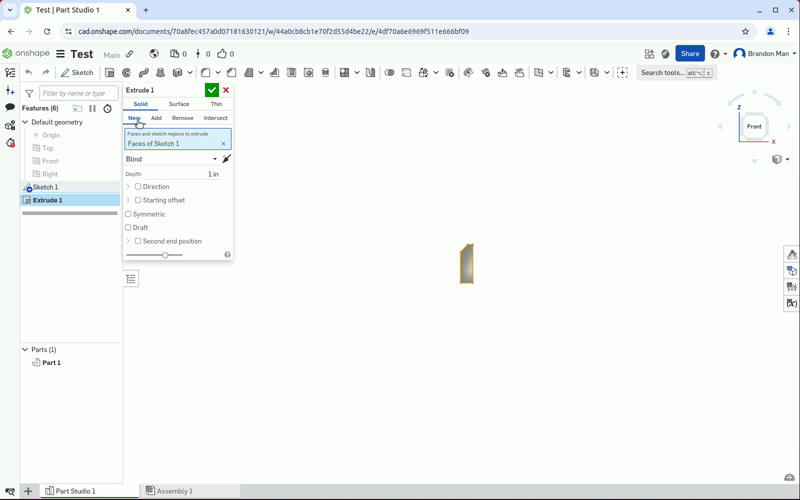
click(137, 120)
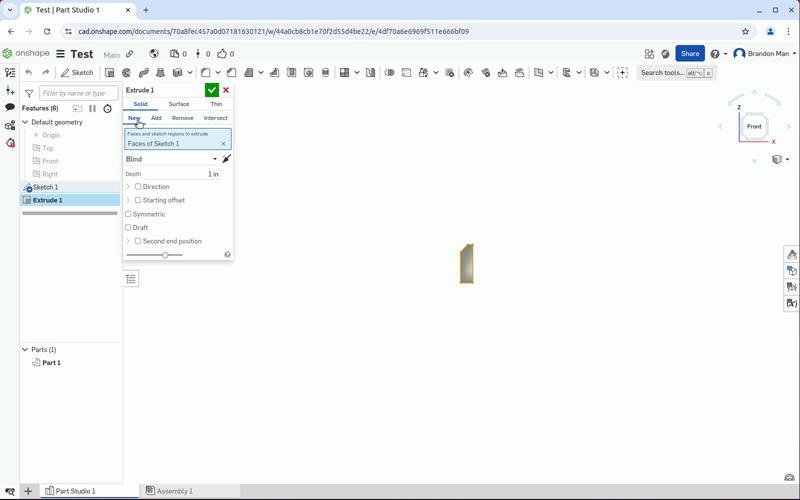
key(tab, 4)
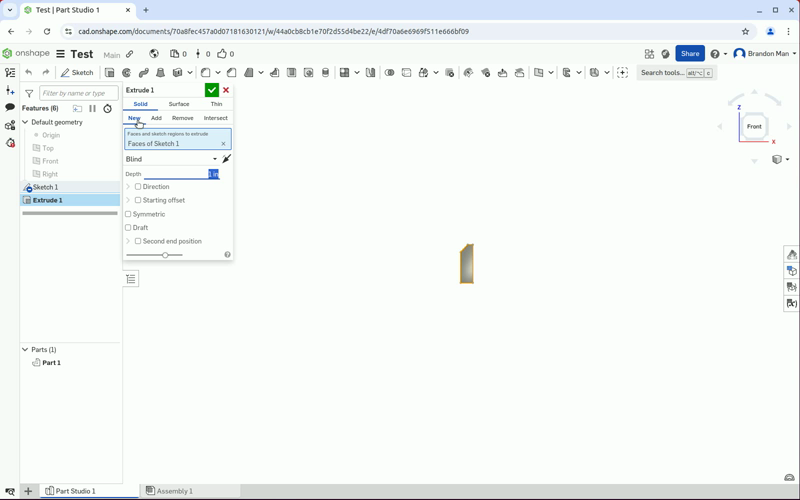
text(9.628)
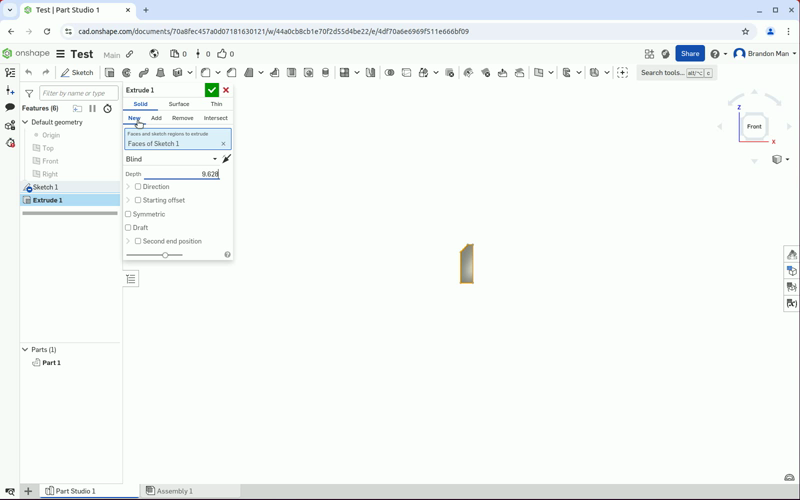
key(enter)
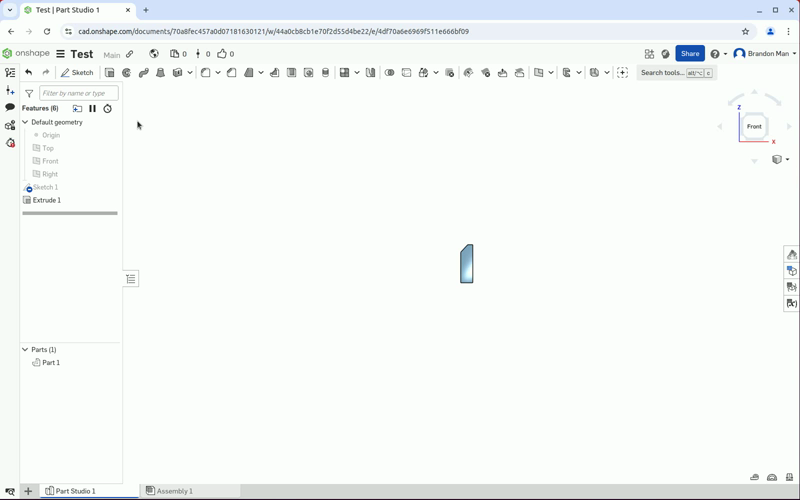
key(shift+h)
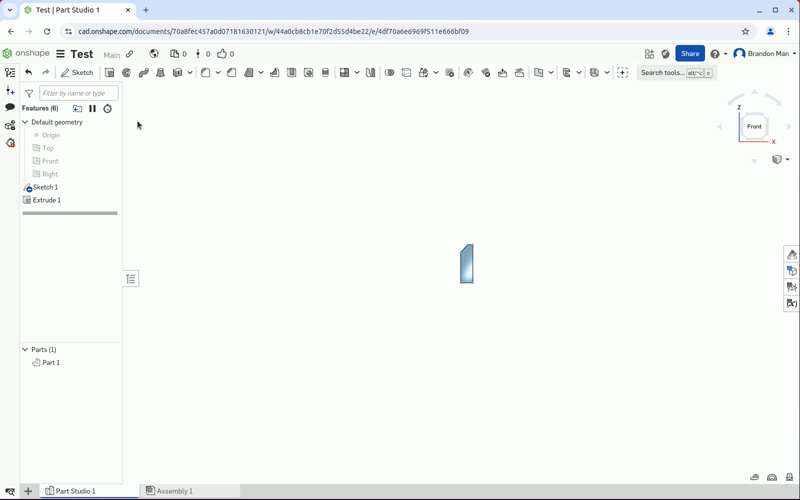
key(shift+h)
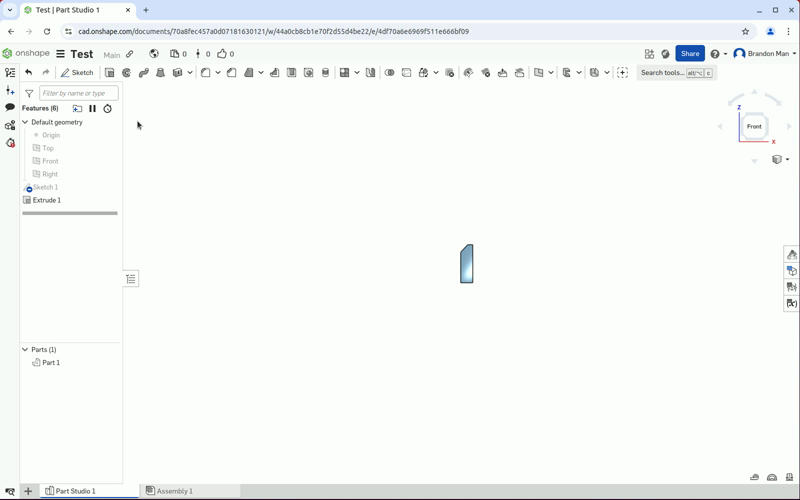
mouse_move(73, 189)
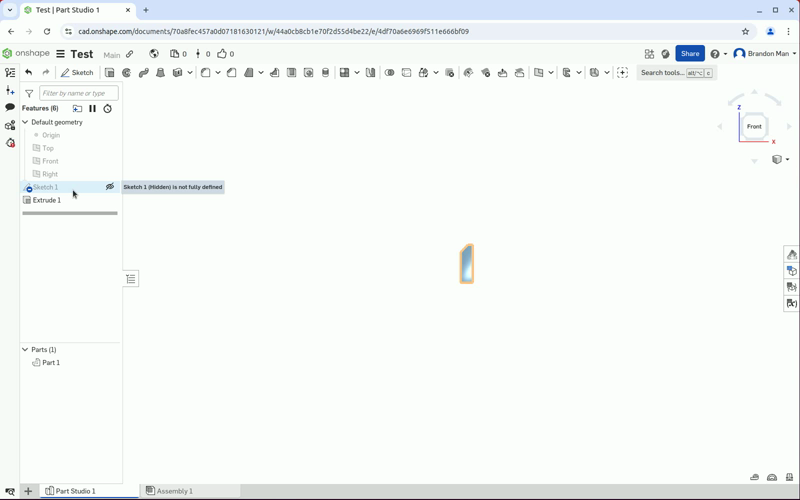
click(73, 189)
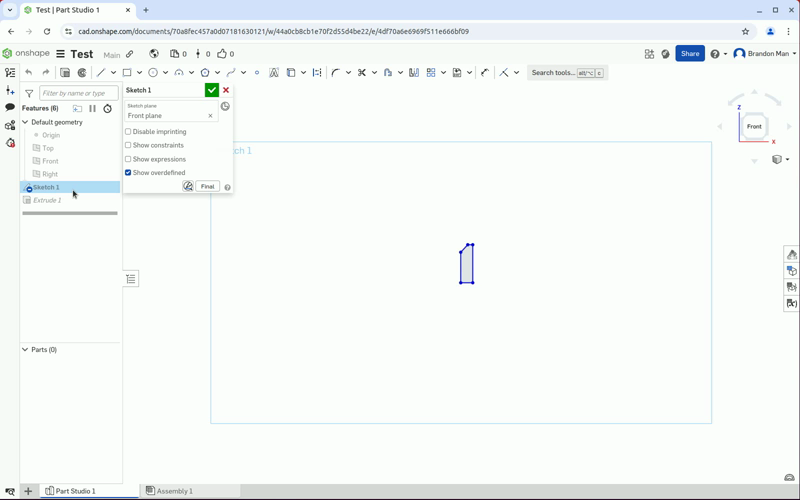
mouse_move(229, 92)
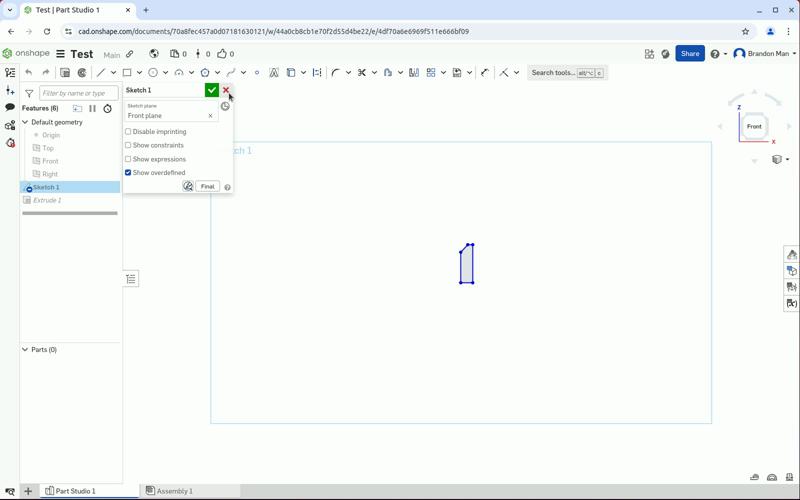
click(229, 92)
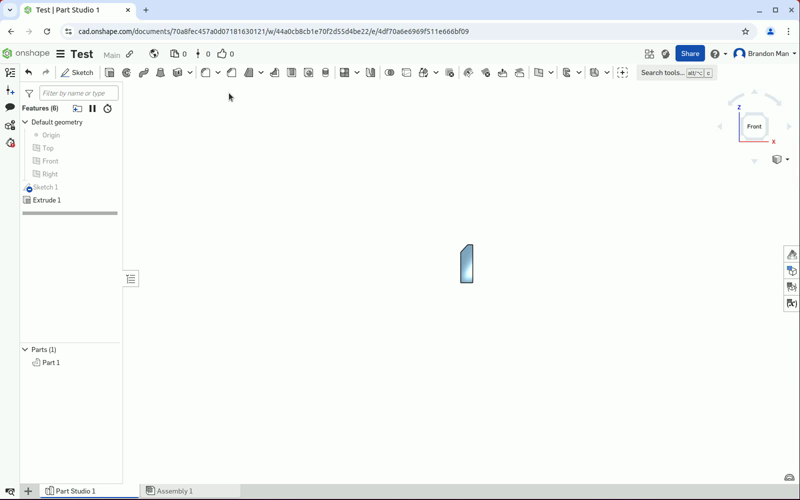
mouse_move(73, 352)
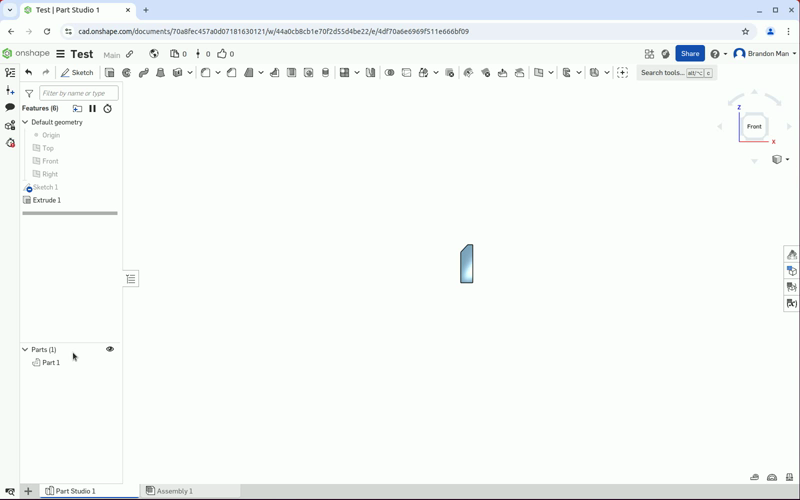
key(y)
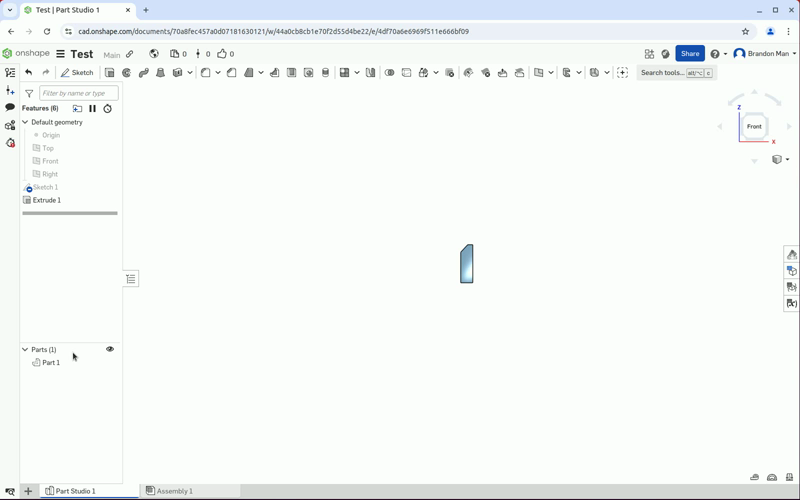
key(shift+p)
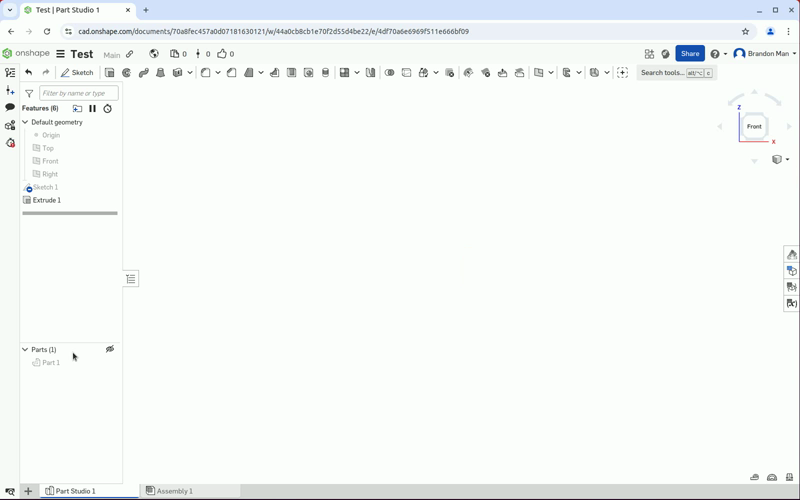
key(space)
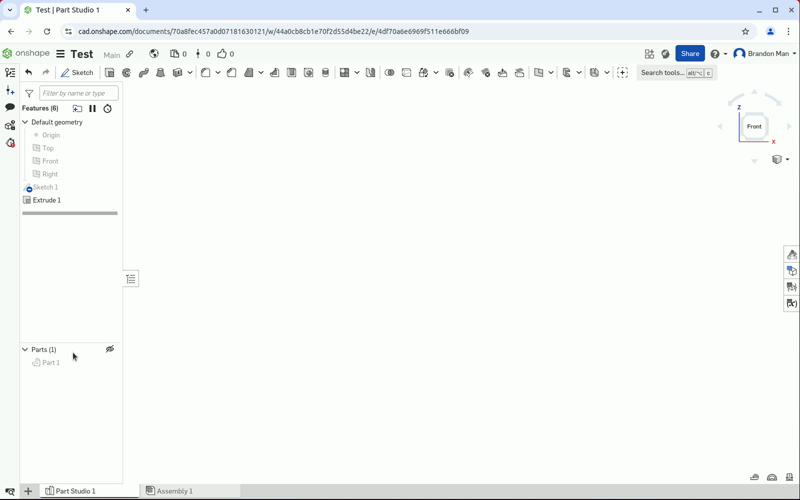
key_down(shift)
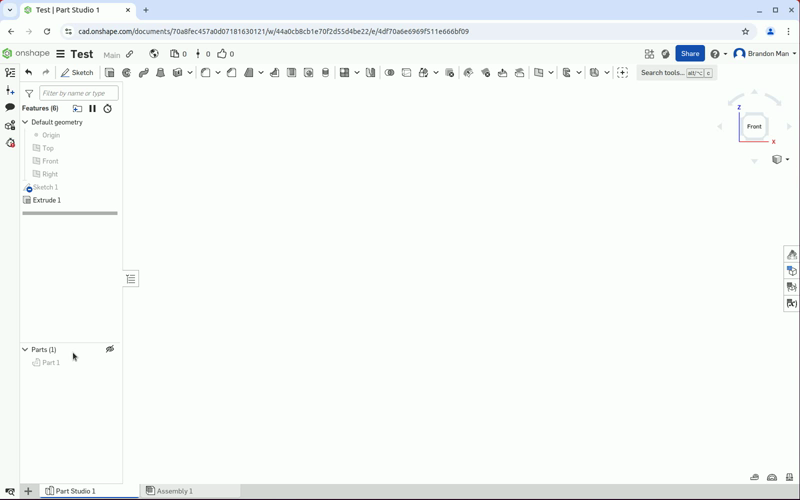
key(left)
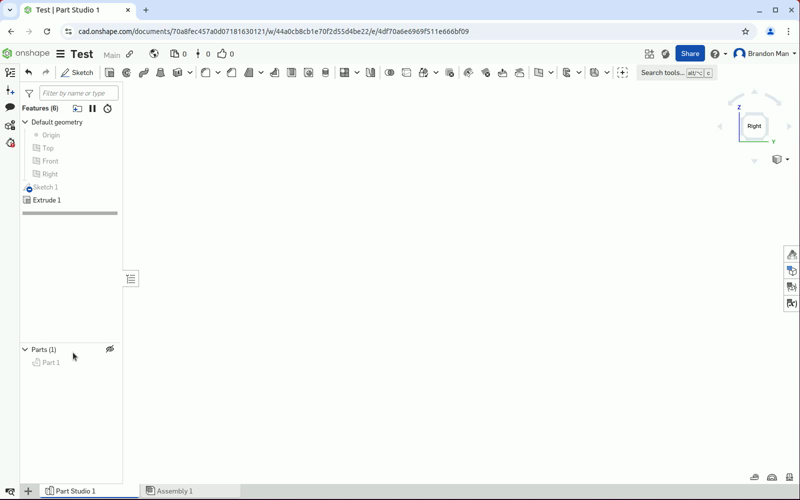
key_up(shift)
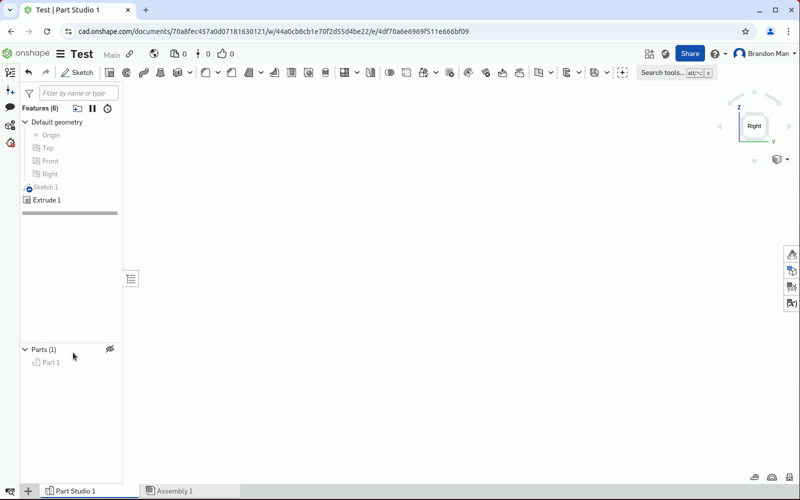
mouse_move(73, 352)
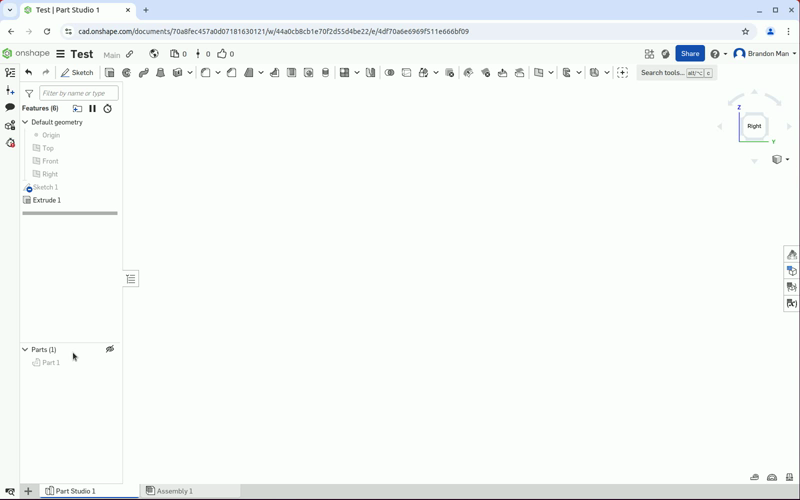
key(shift+y)
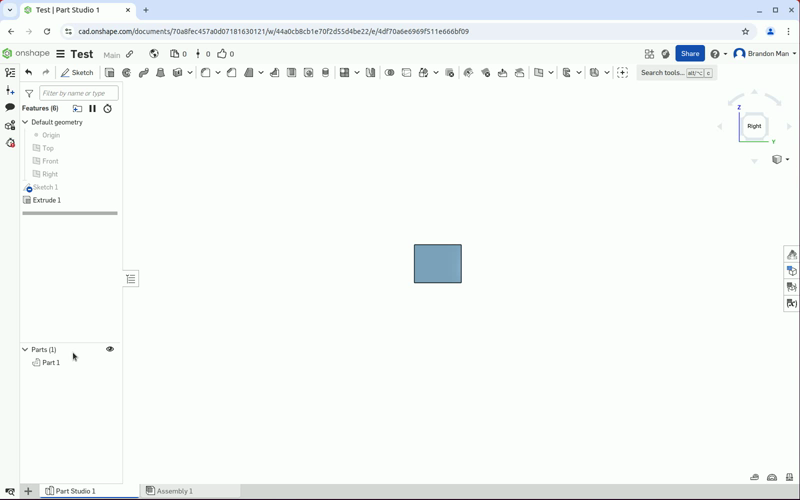
mouse_move(541, 75)
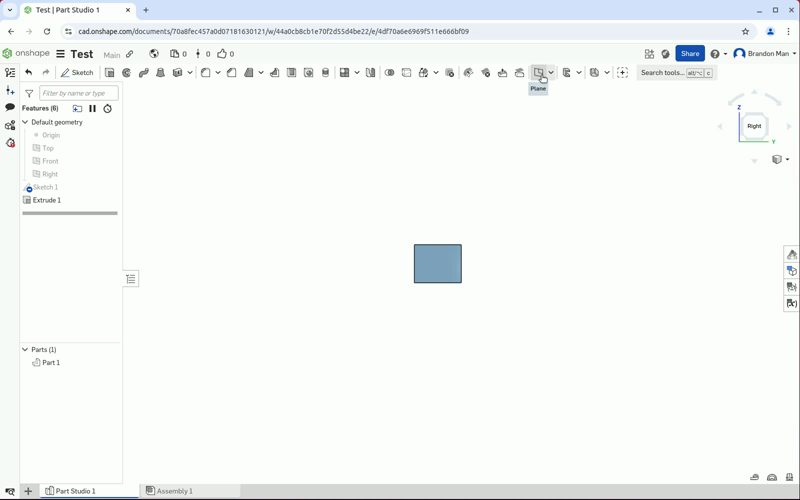
click(541, 75)
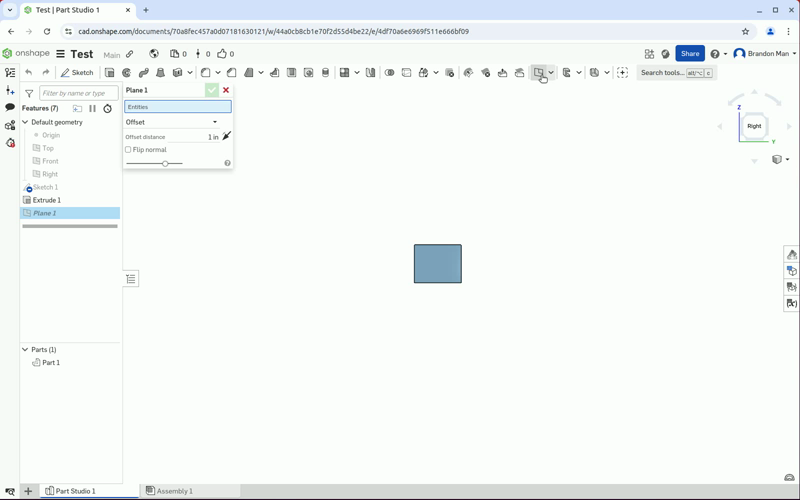
mouse_move(73, 176)
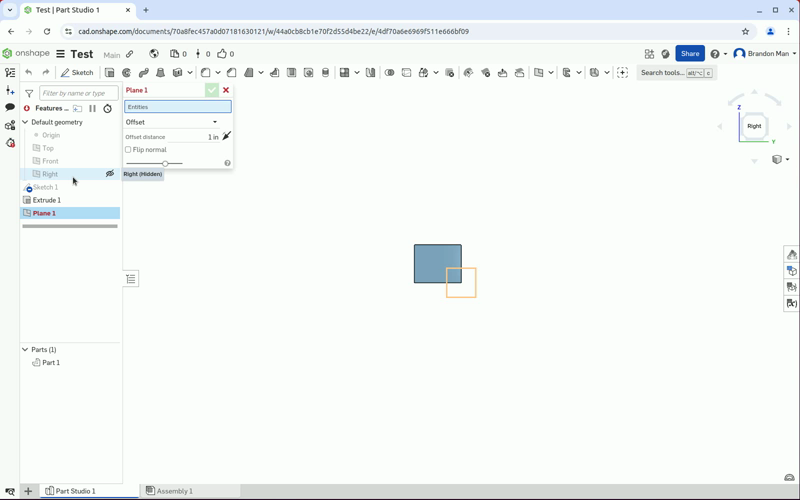
click(73, 176)
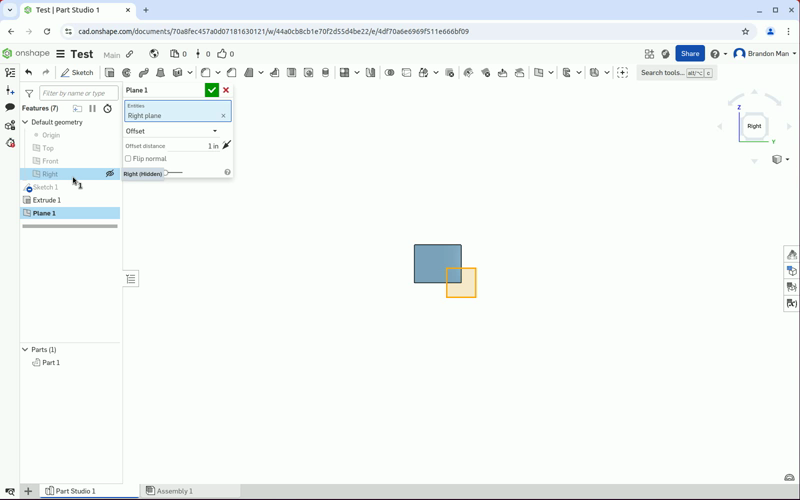
key(tab, 2)
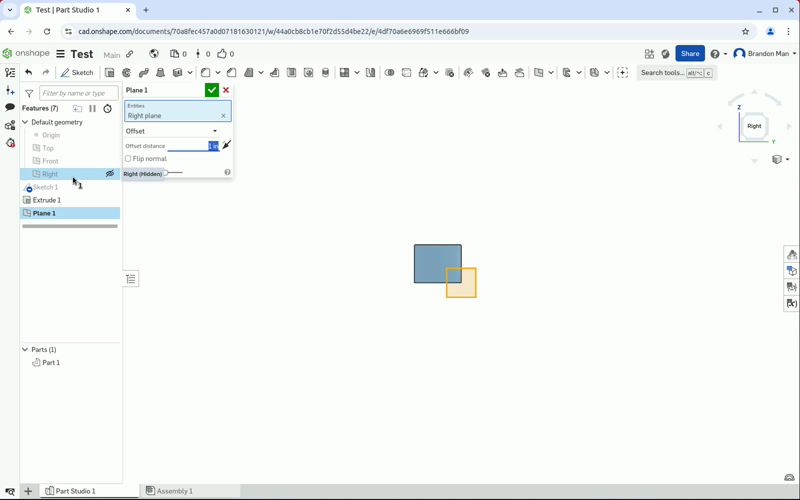
text(2.403)
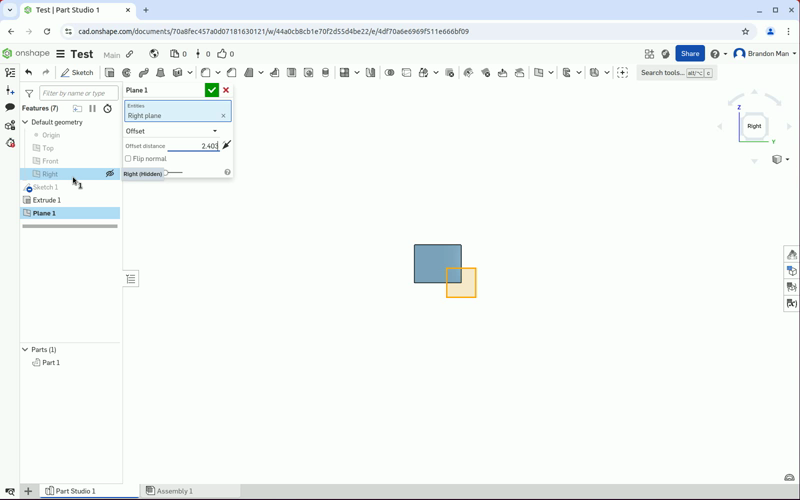
key(enter, 2)
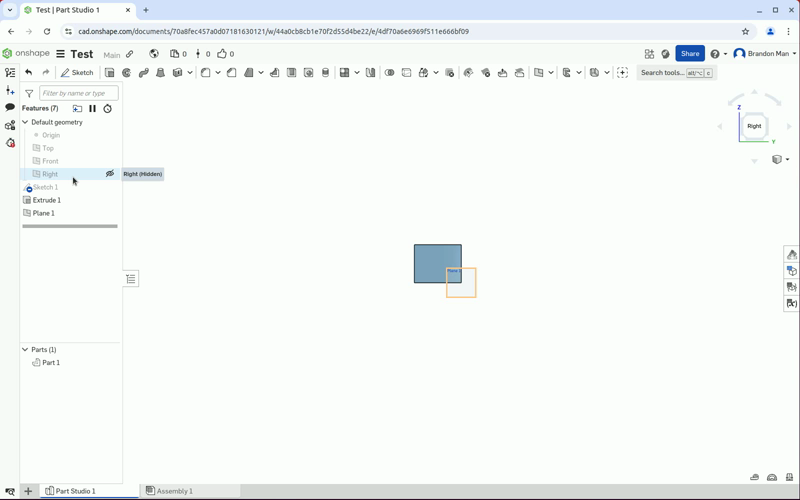
key(shift+s)
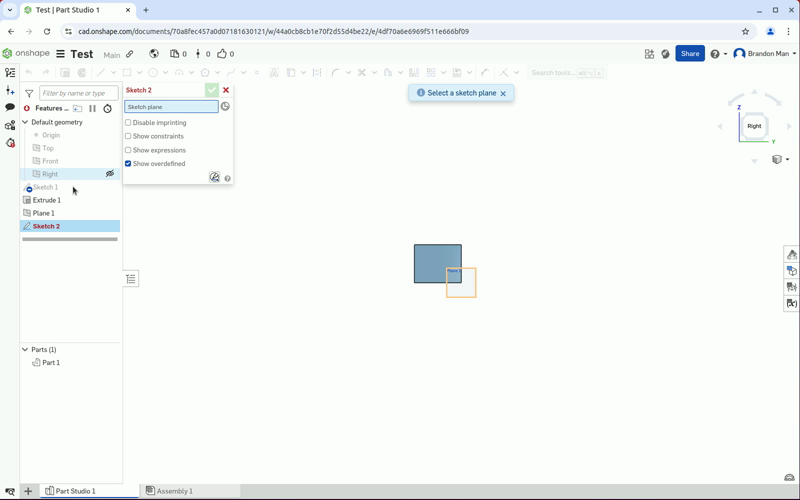
mouse_move(73, 215)
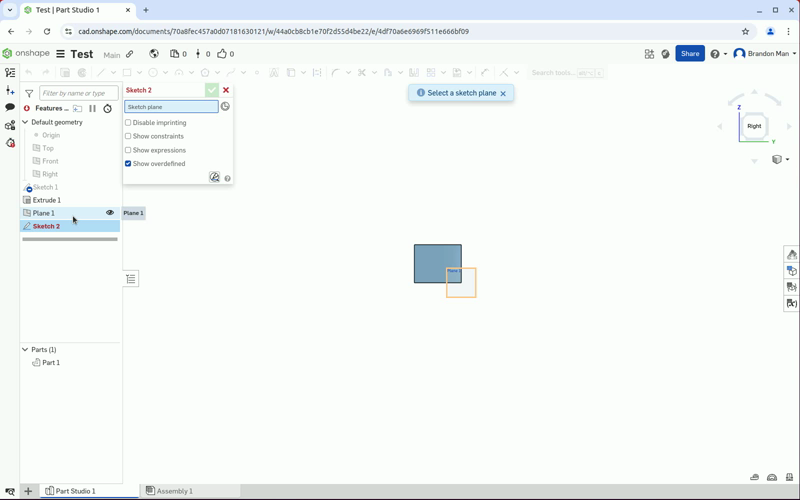
click(73, 215)
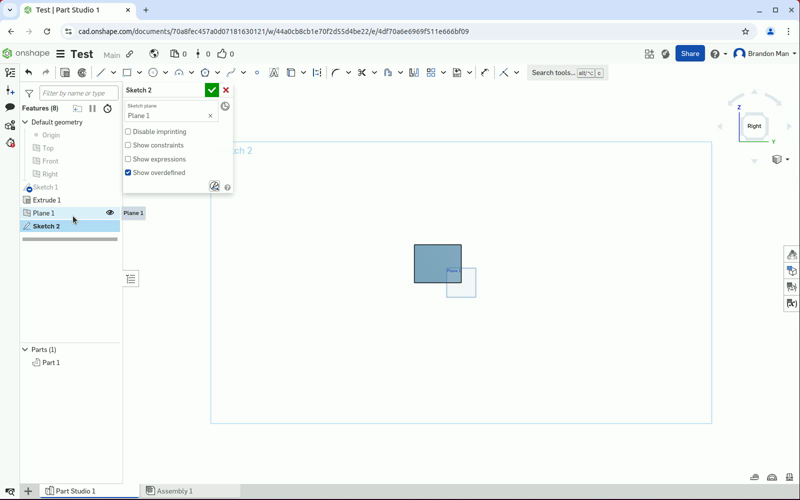
mouse_move(73, 352)
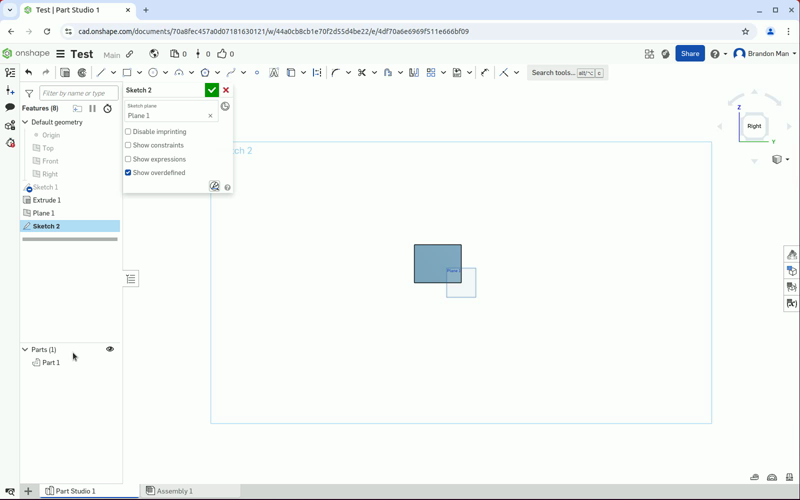
key(y)
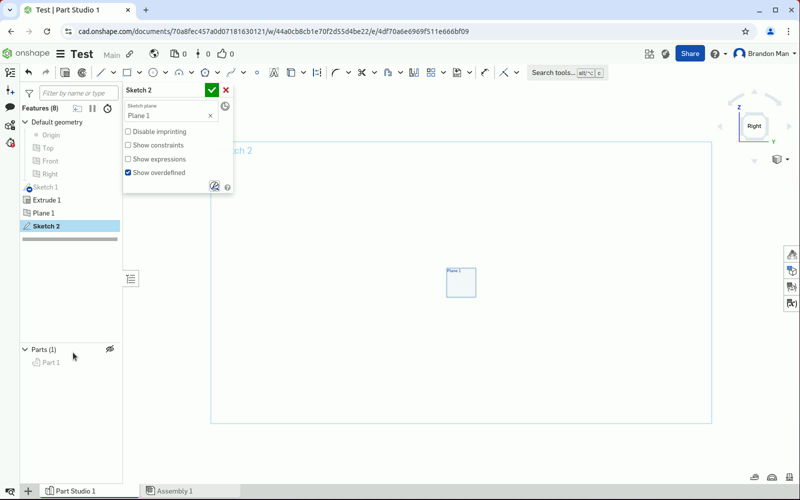
key(l)
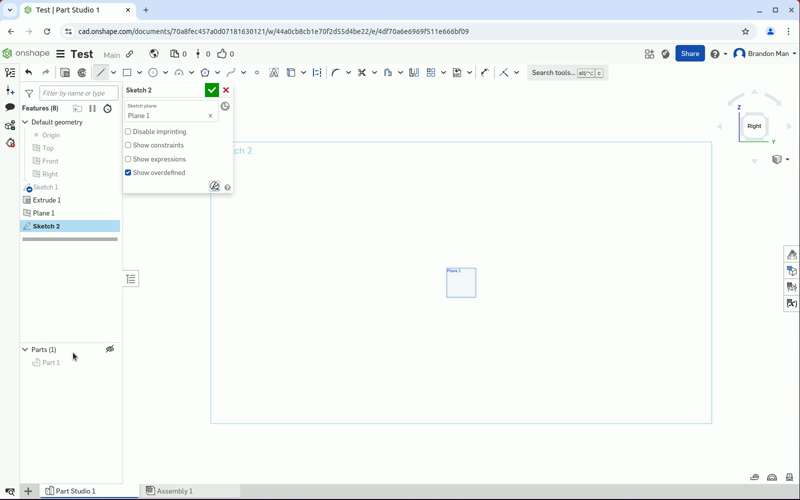
key_down(shift)
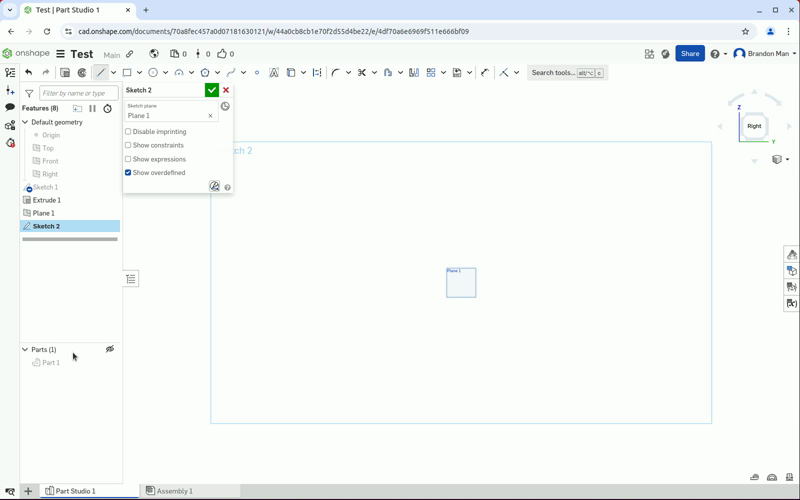
mouse_move(413, 282)
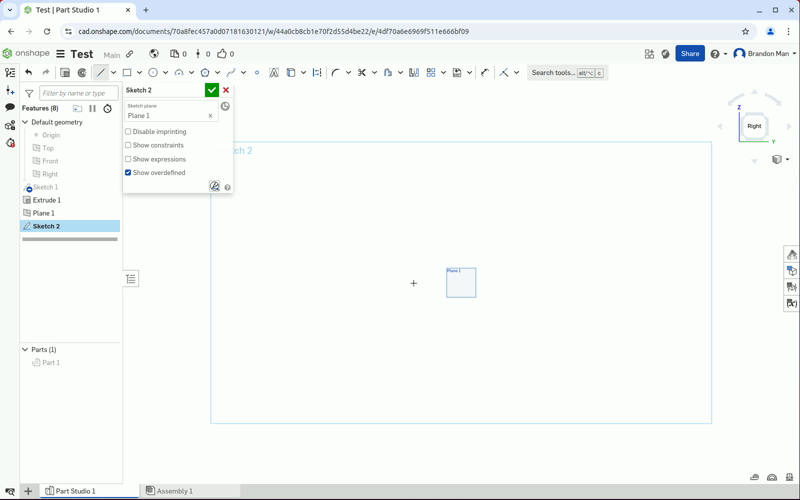
click(413, 282)
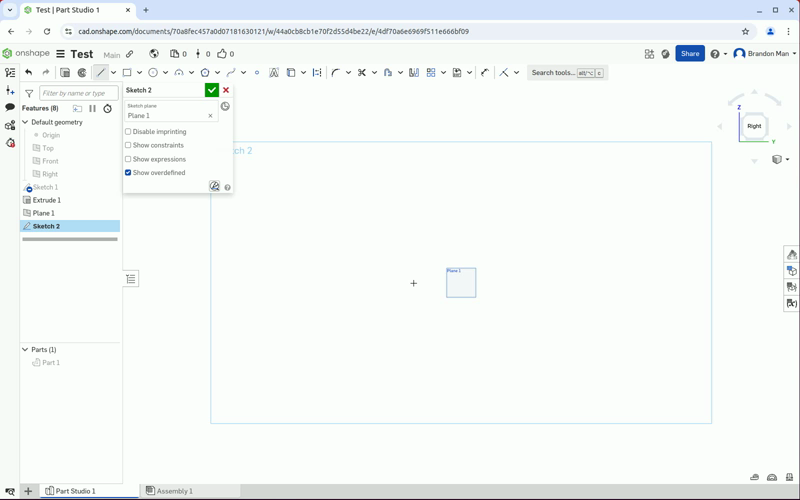
key_up(shift)
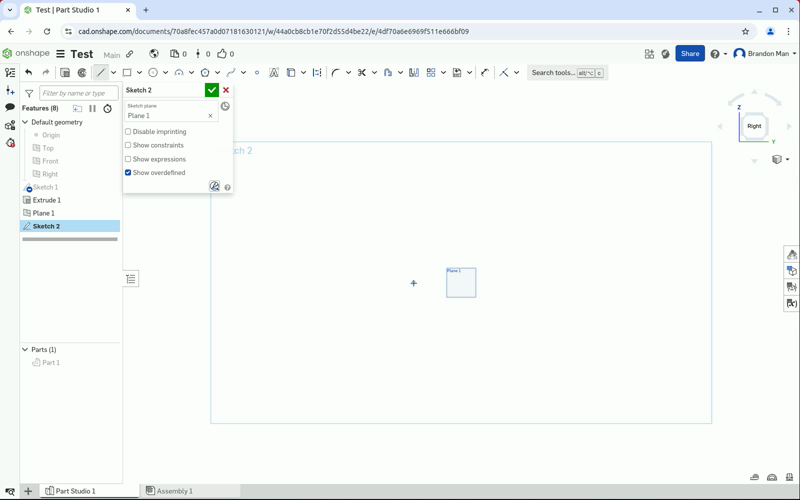
key_down(shift)
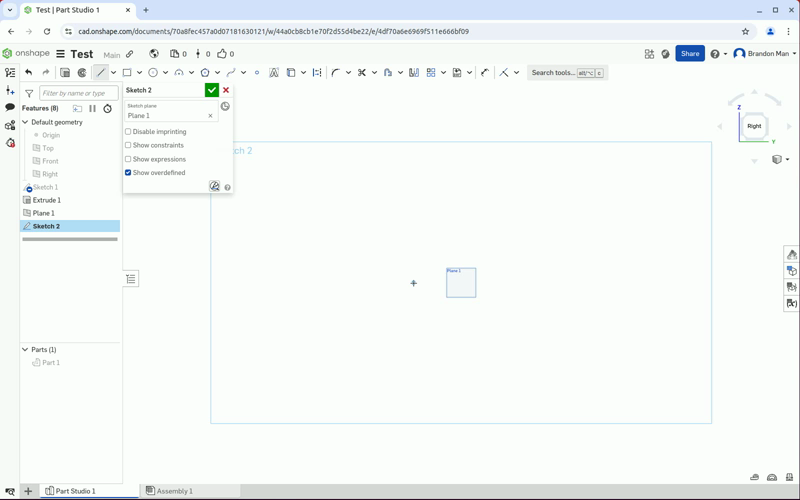
mouse_move(444, 282)
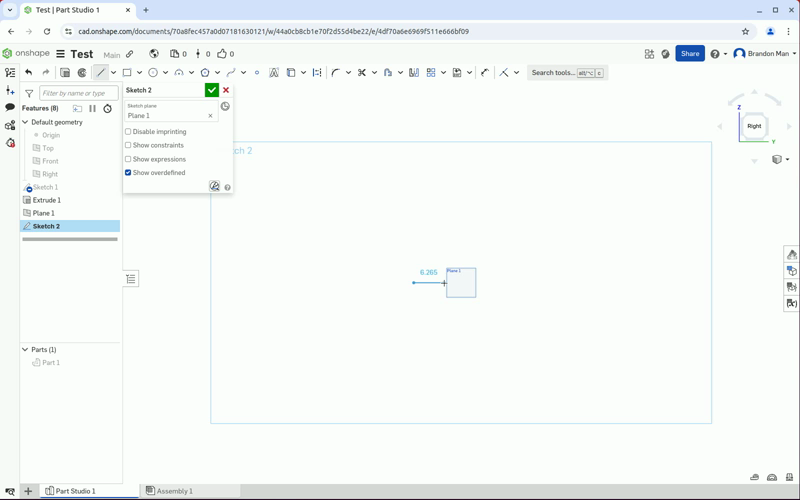
mouse_move(433, 282)
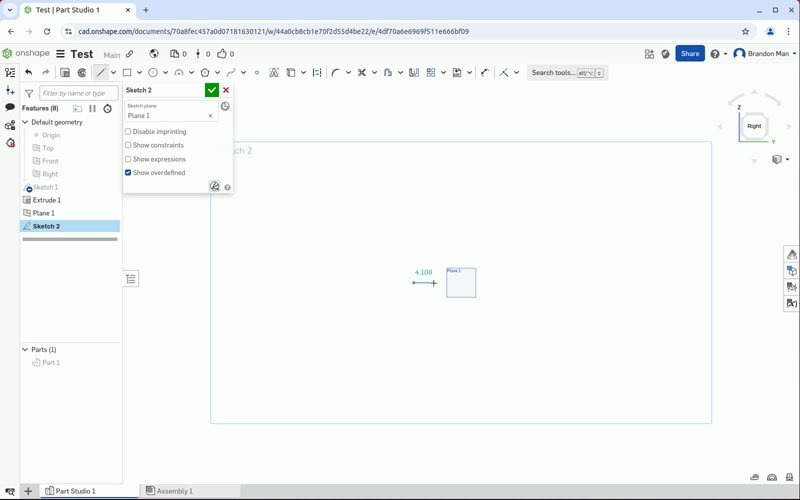
click(433, 282)
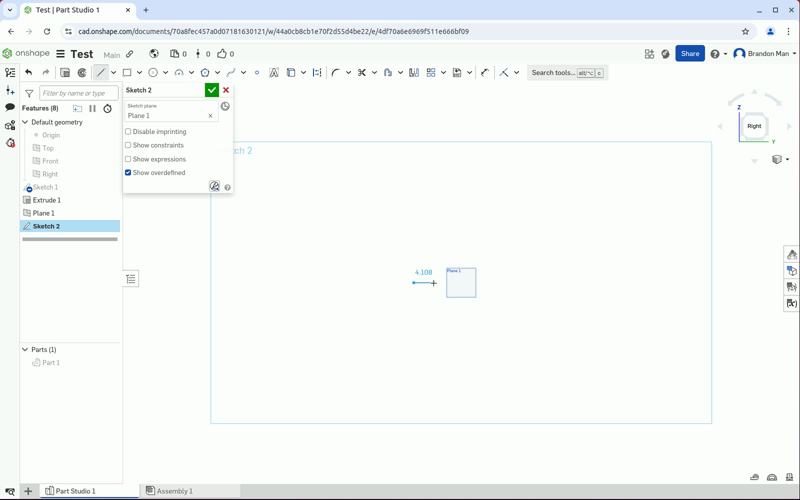
key_up(shift)
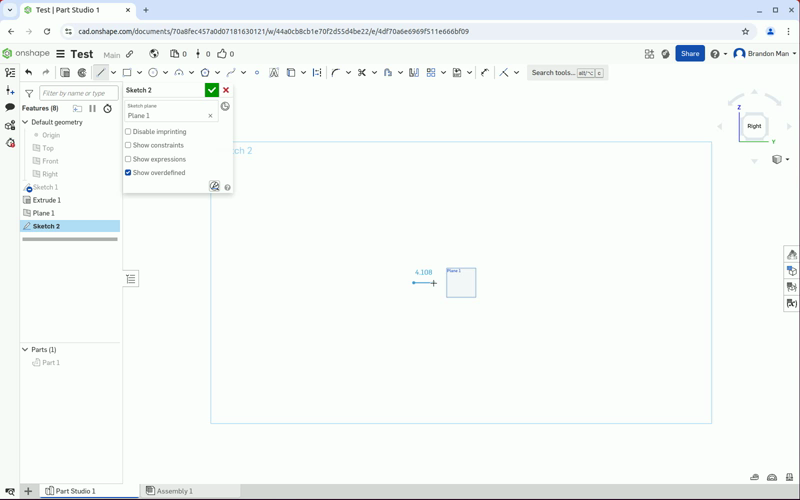
key_down(shift)
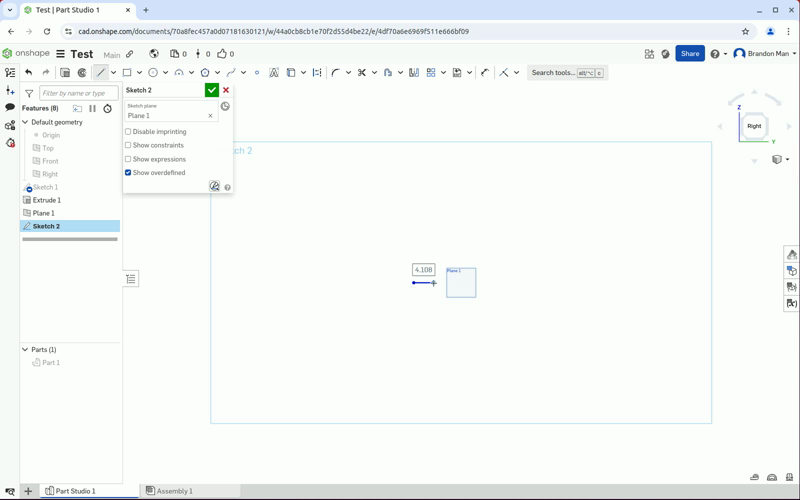
mouse_move(463, 282)
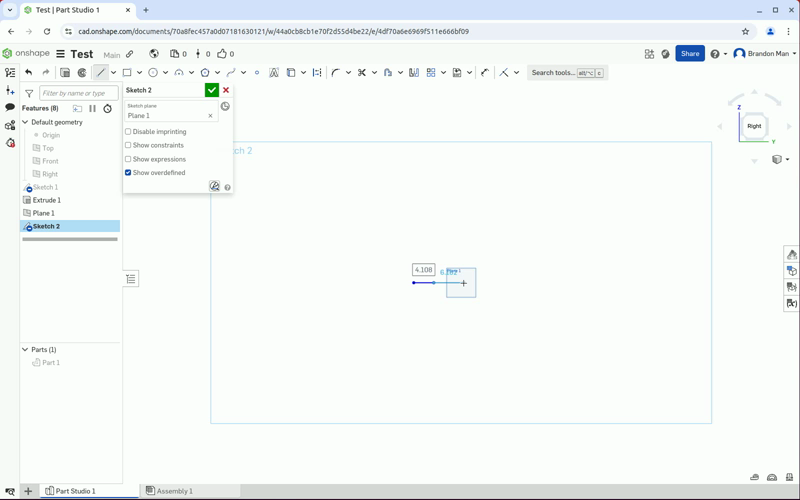
mouse_move(433, 276)
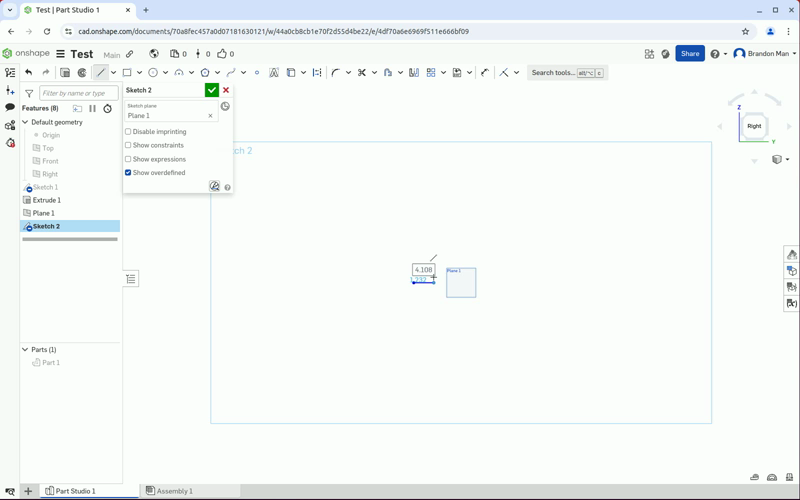
scroll(6)
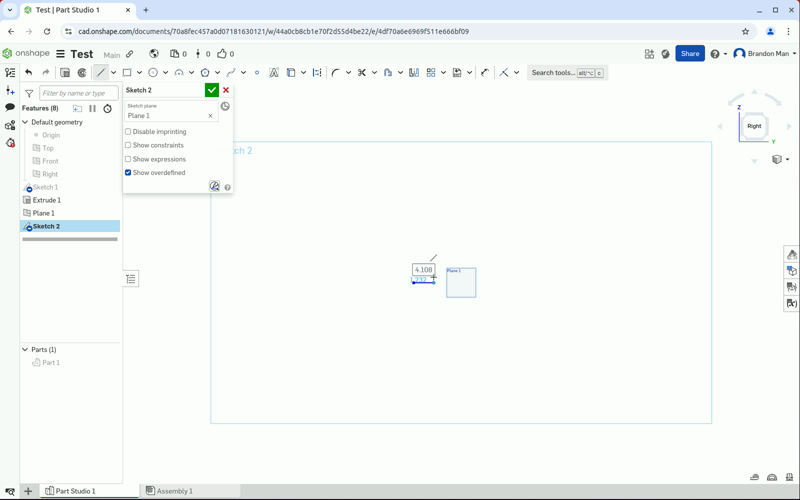
scroll(6)
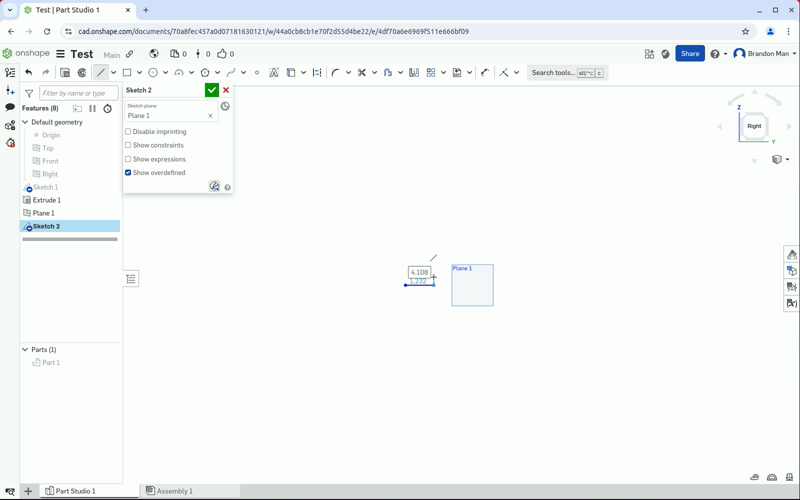
scroll(6)
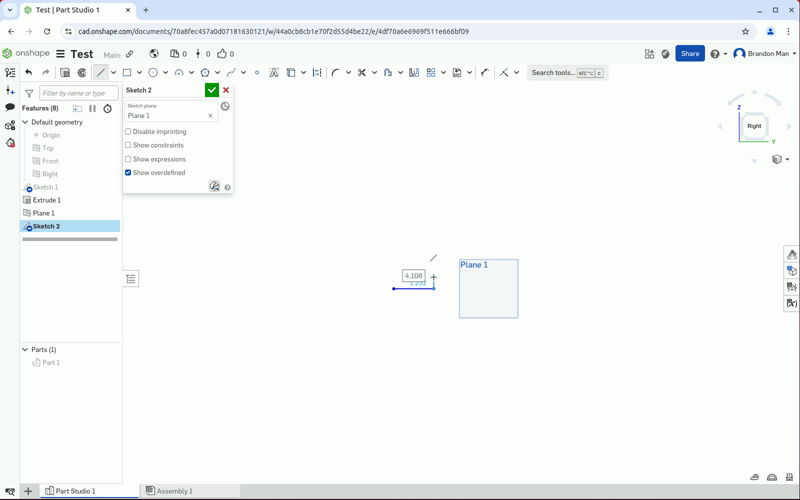
scroll(6)
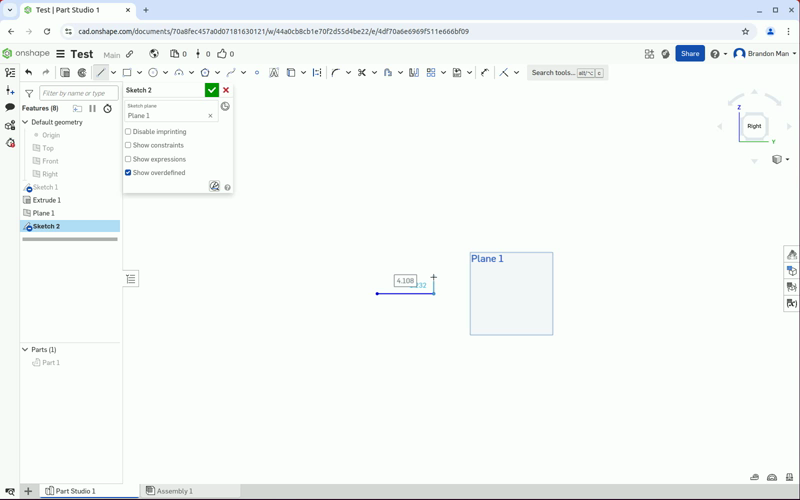
scroll(6)
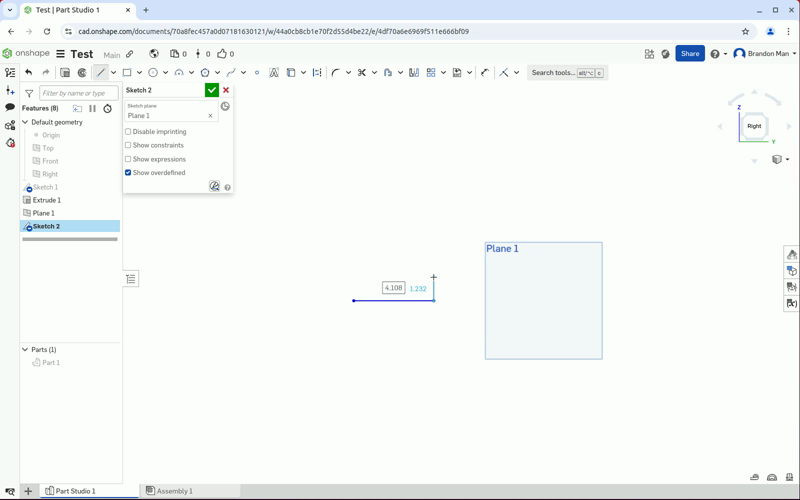
scroll(6)
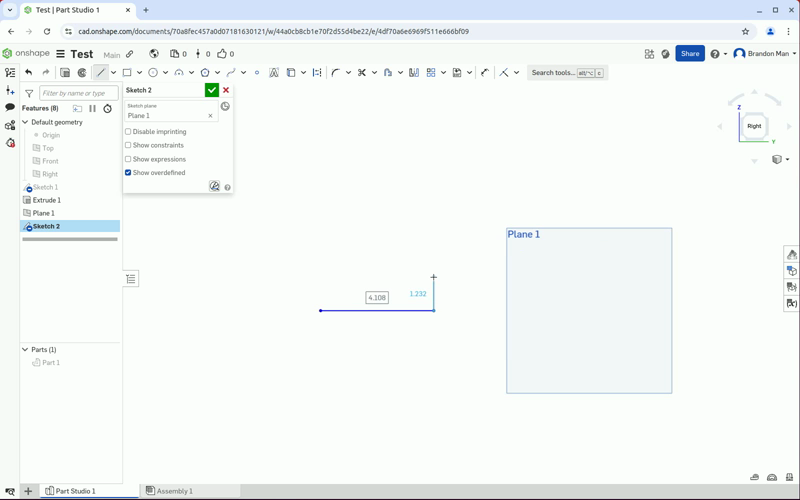
scroll(6)
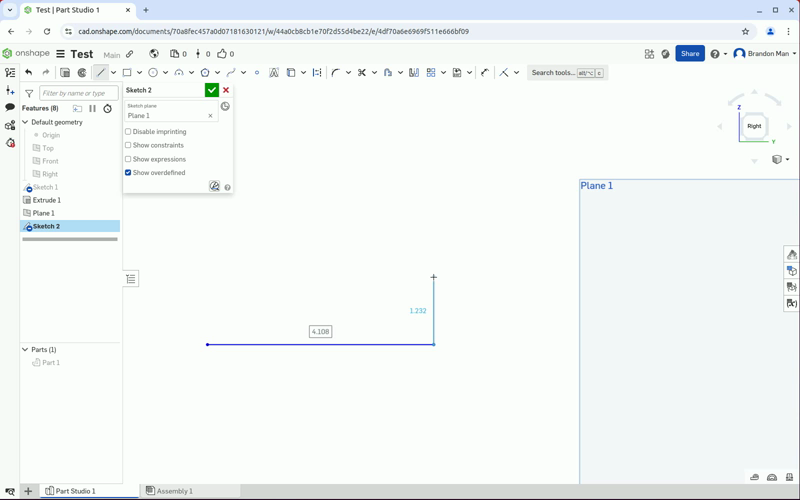
click(433, 276)
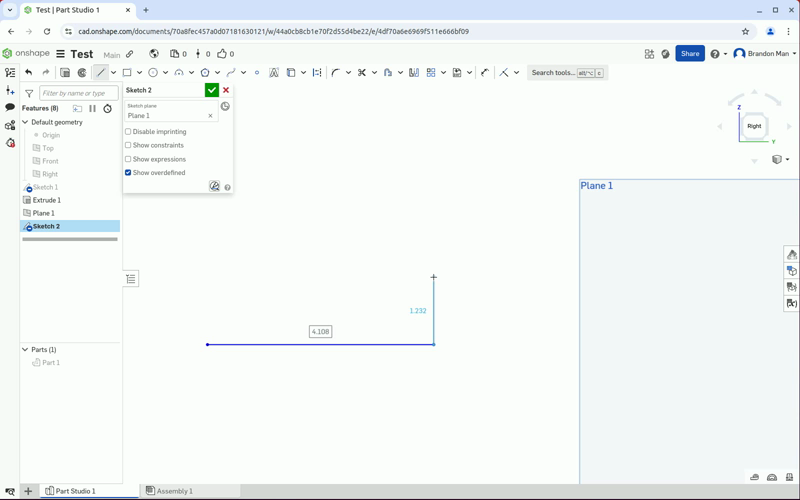
scroll(-6)
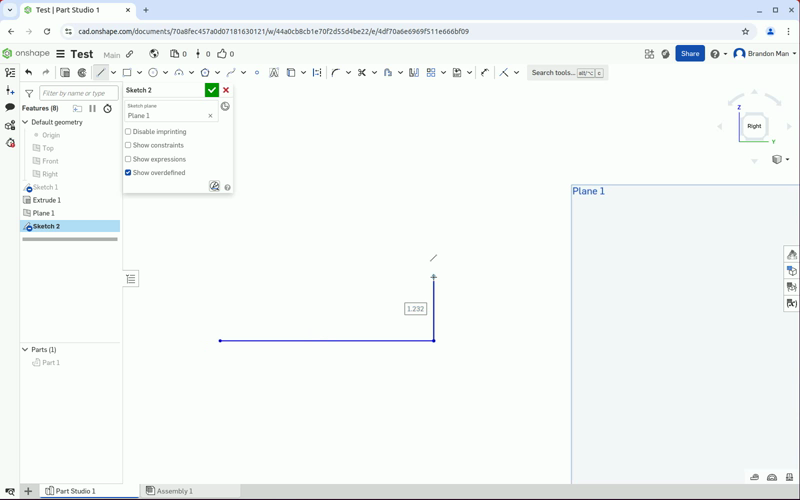
scroll(-6)
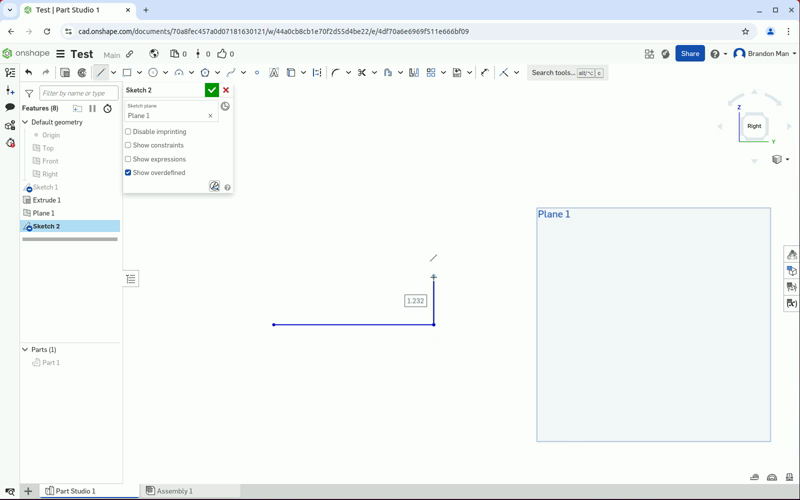
scroll(-6)
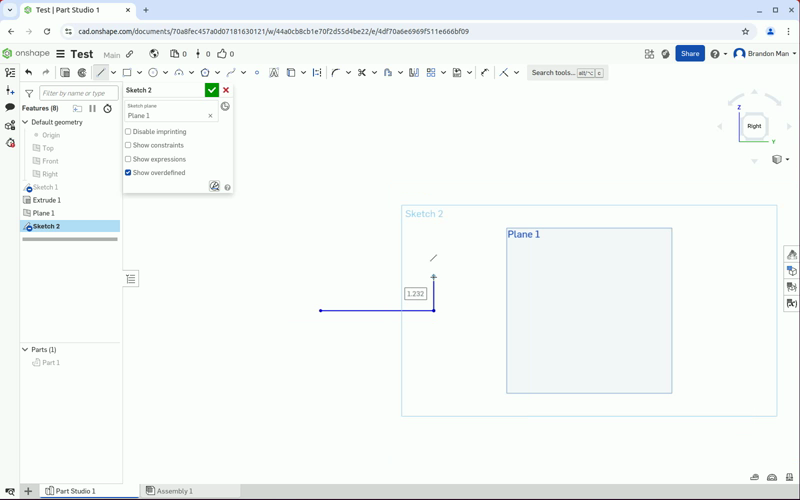
scroll(-6)
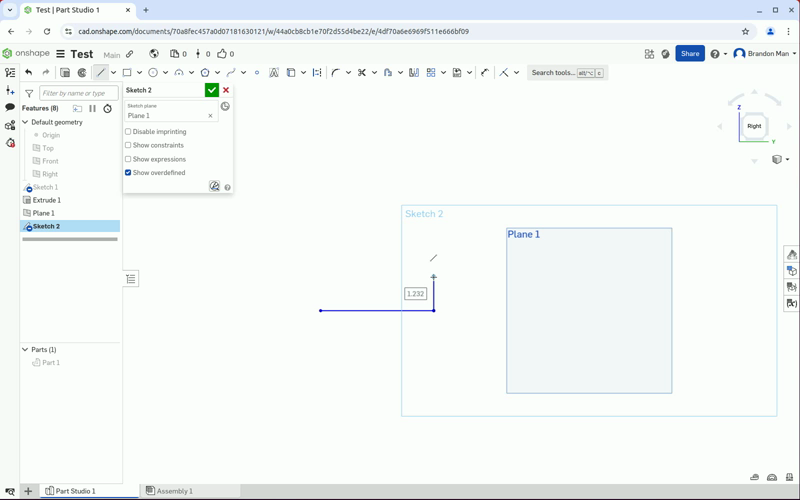
scroll(-6)
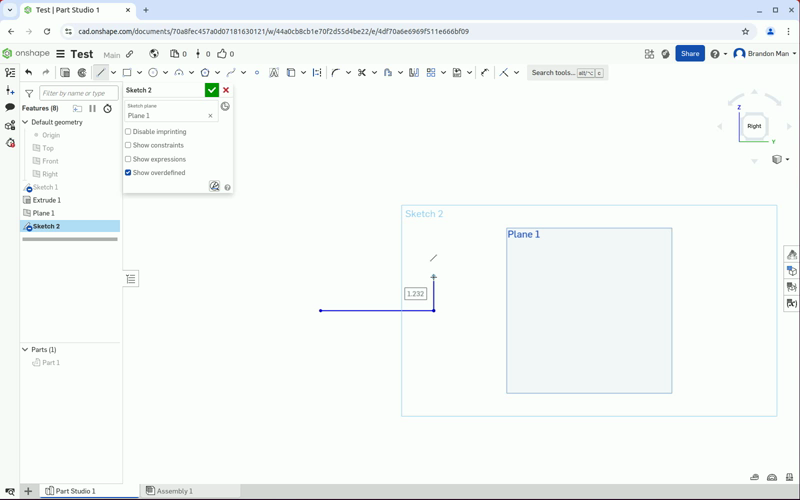
scroll(-6)
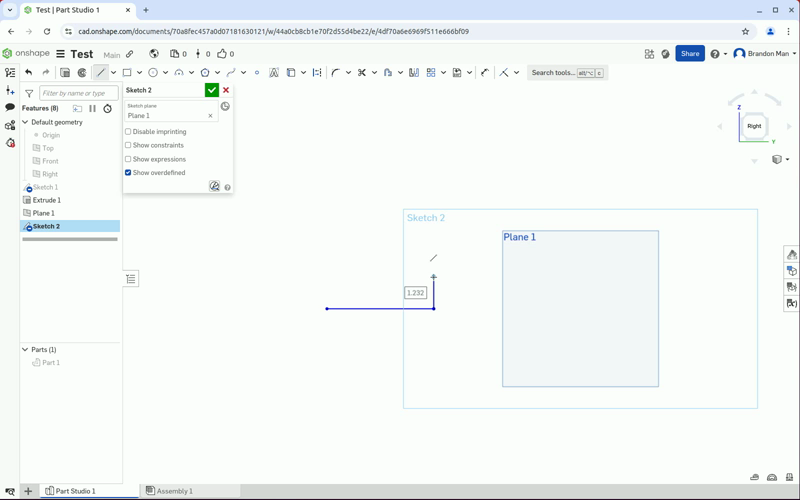
scroll(-6)
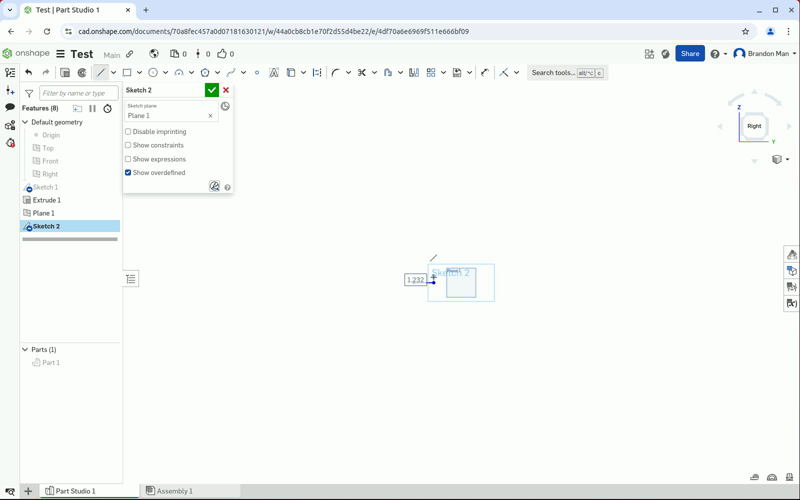
key_up(shift)
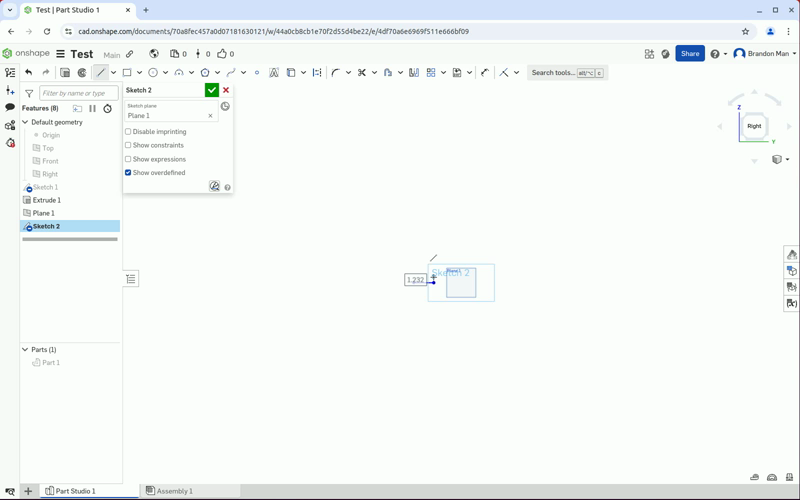
key_down(shift)
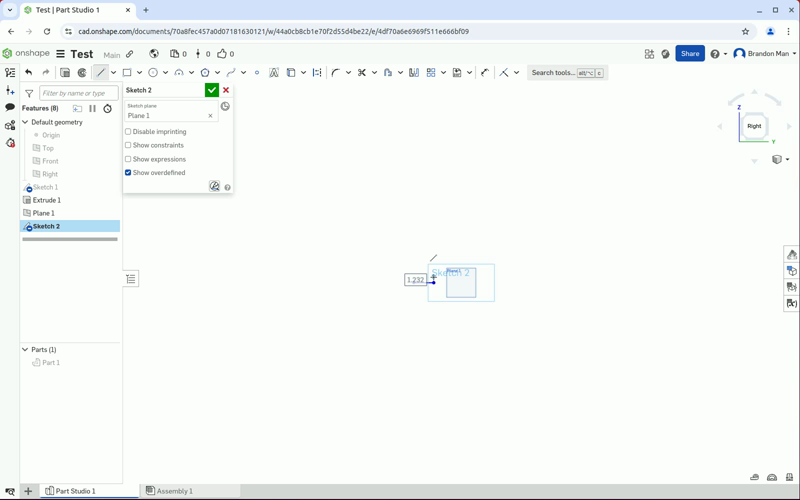
mouse_move(463, 276)
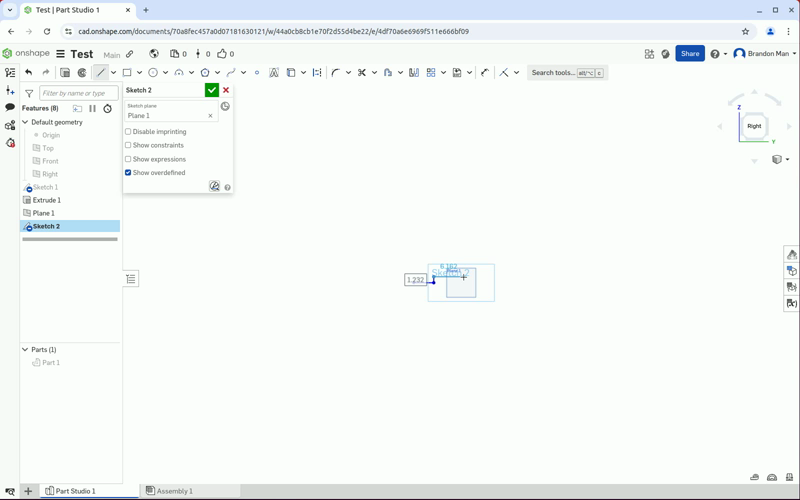
mouse_move(426, 276)
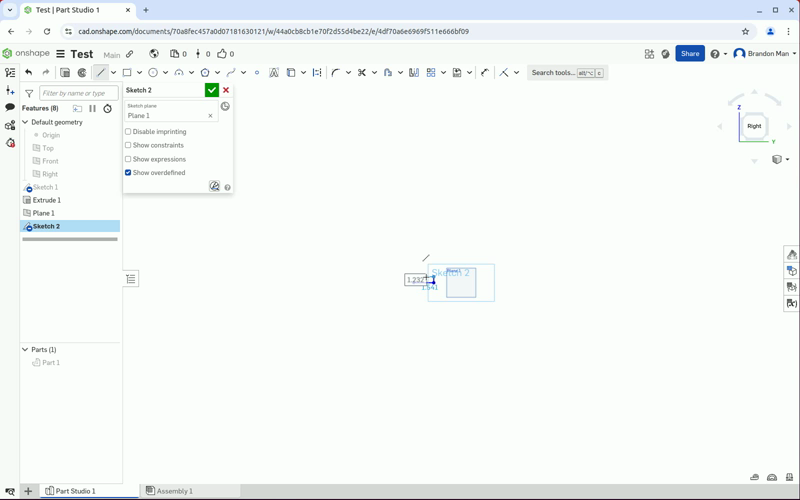
scroll(6)
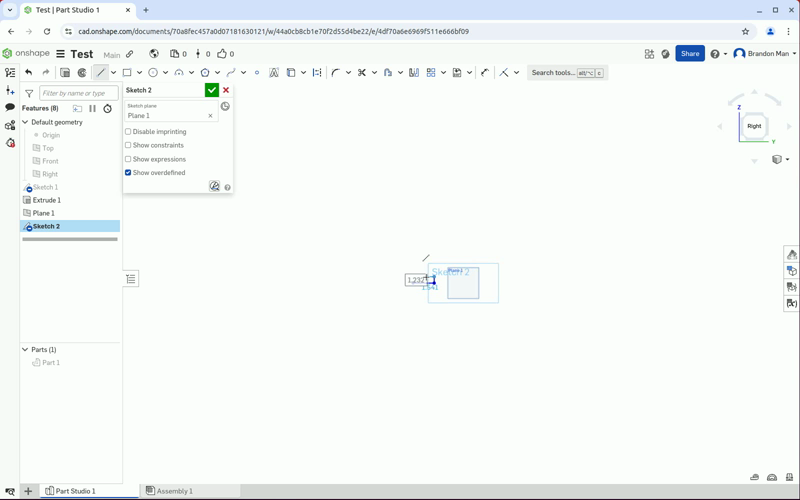
scroll(6)
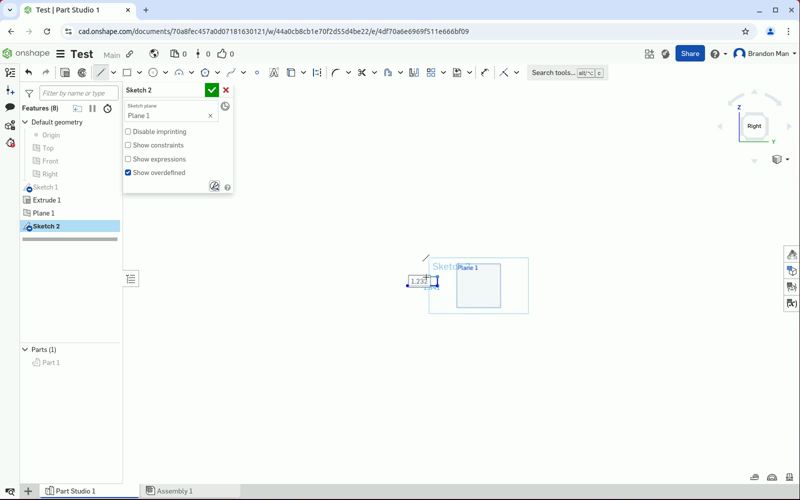
scroll(6)
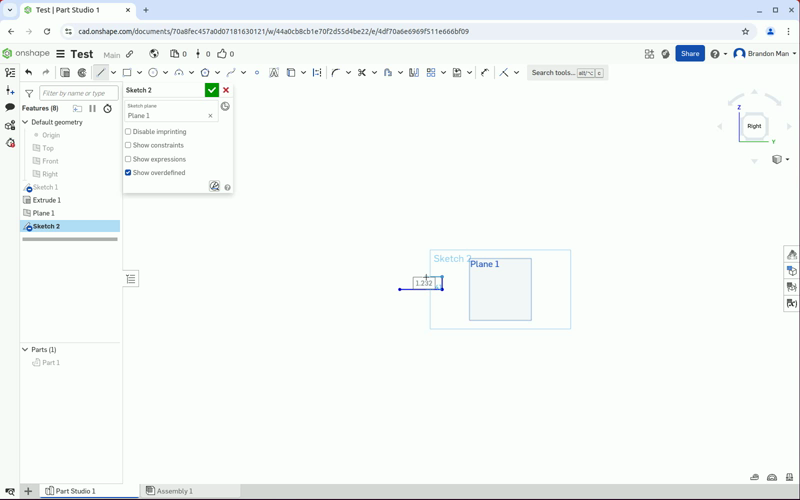
scroll(6)
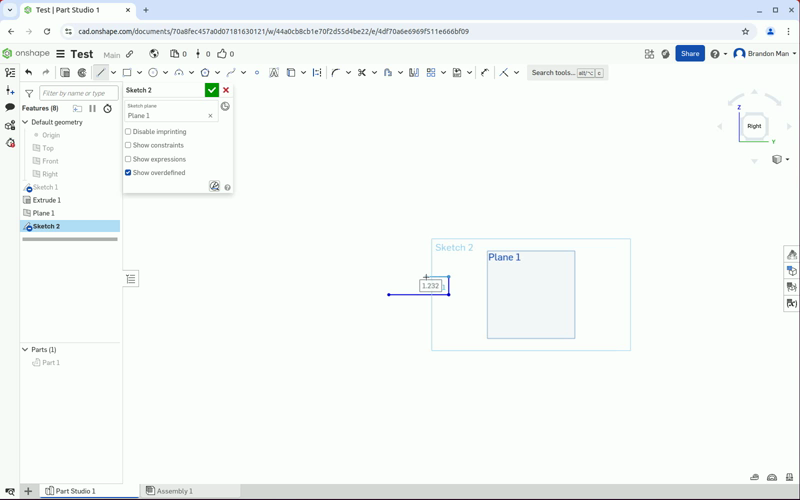
scroll(6)
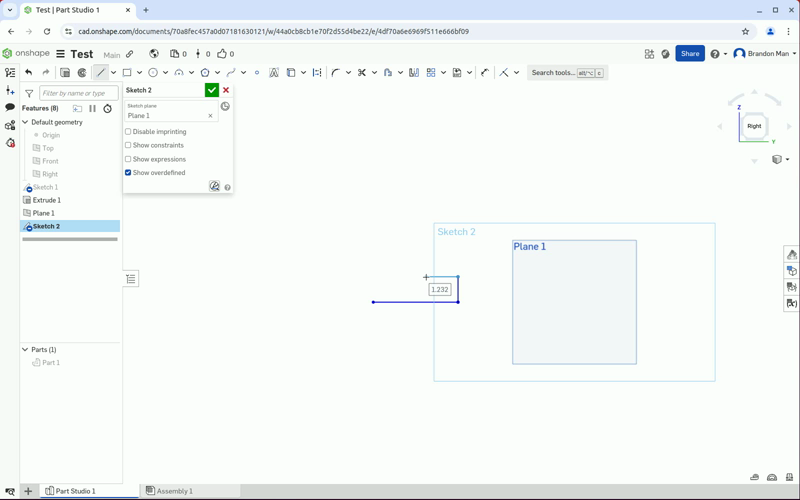
scroll(6)
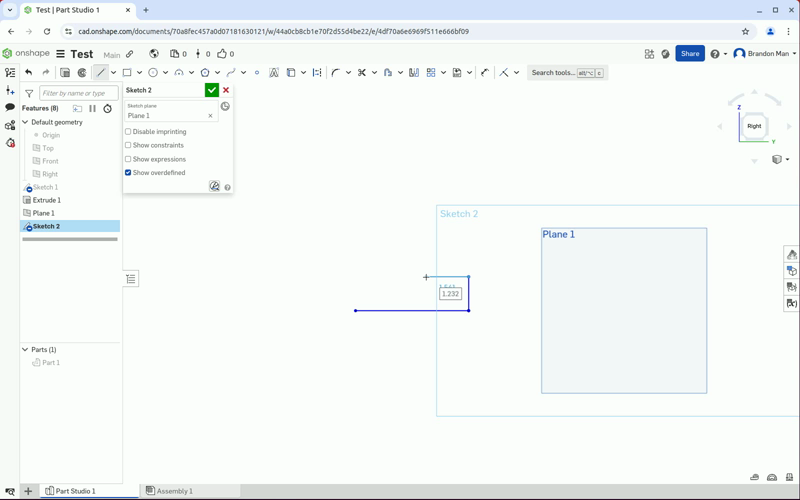
scroll(6)
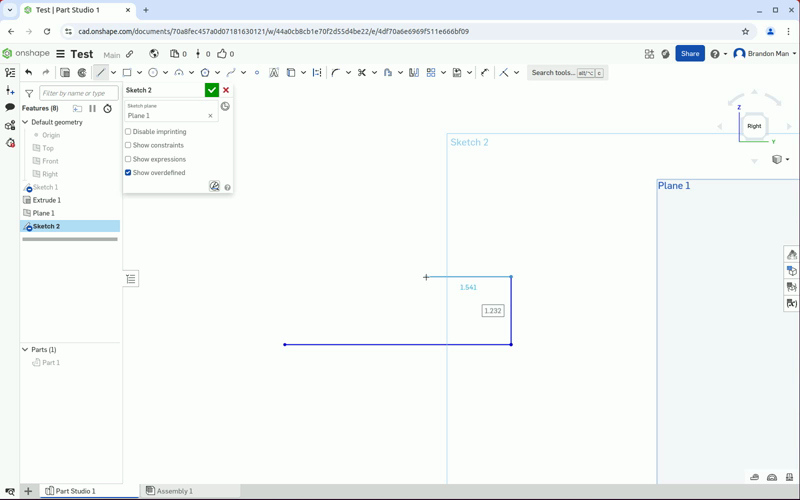
click(426, 276)
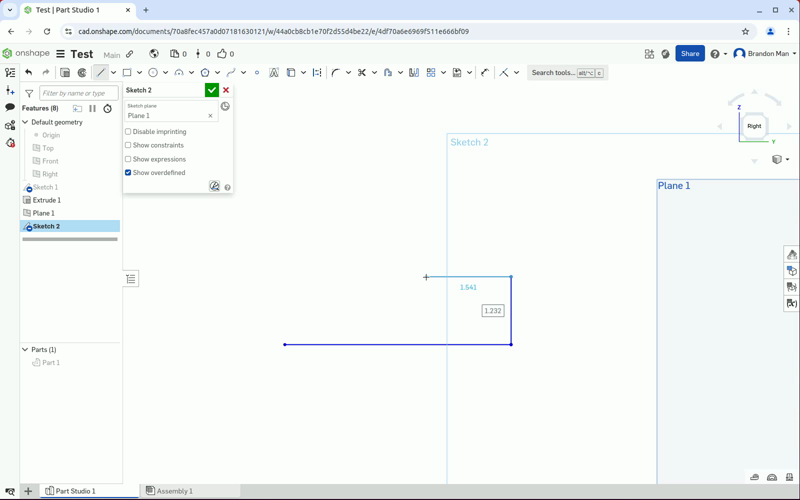
scroll(-6)
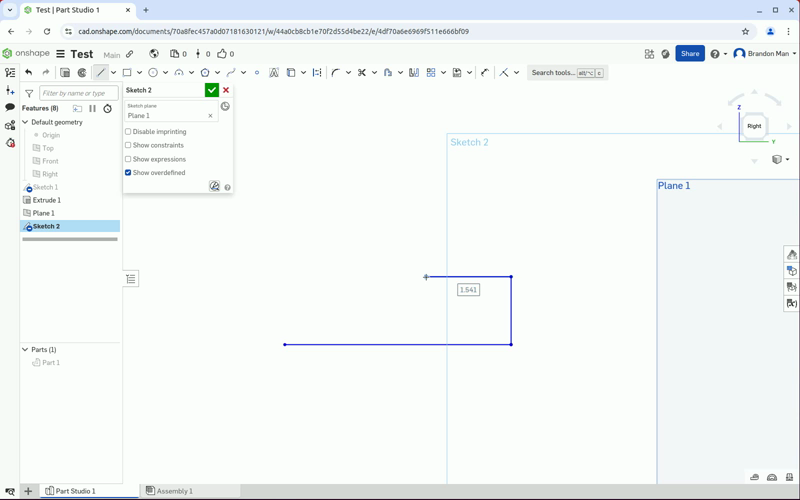
scroll(-6)
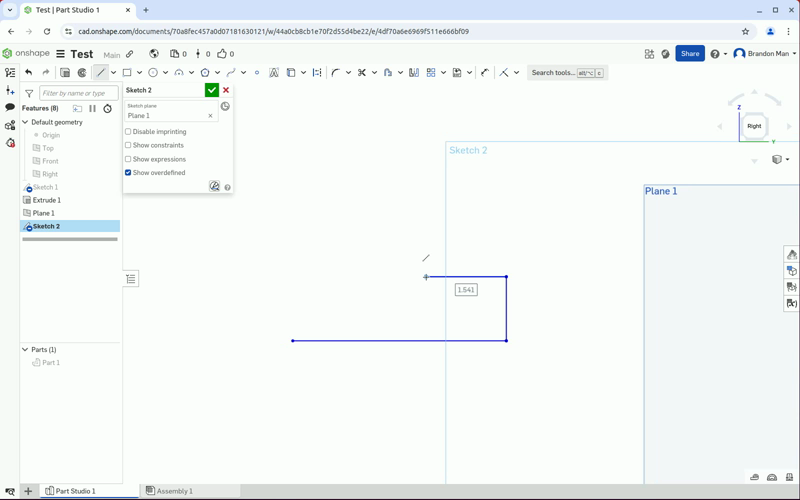
scroll(-6)
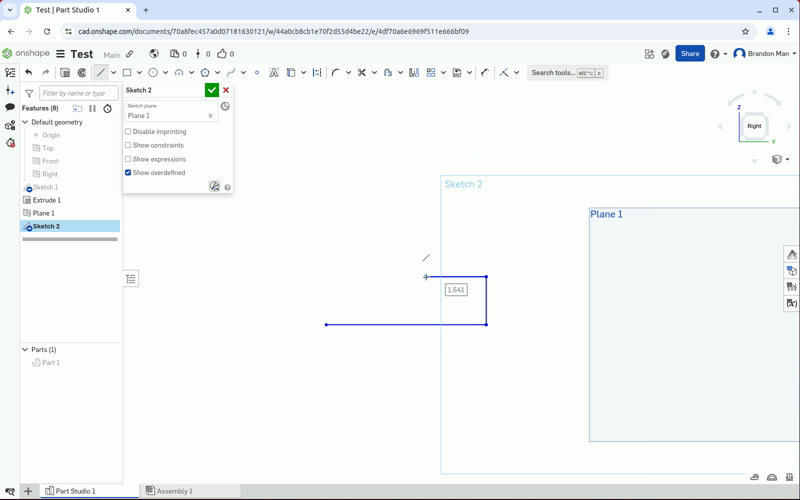
scroll(-6)
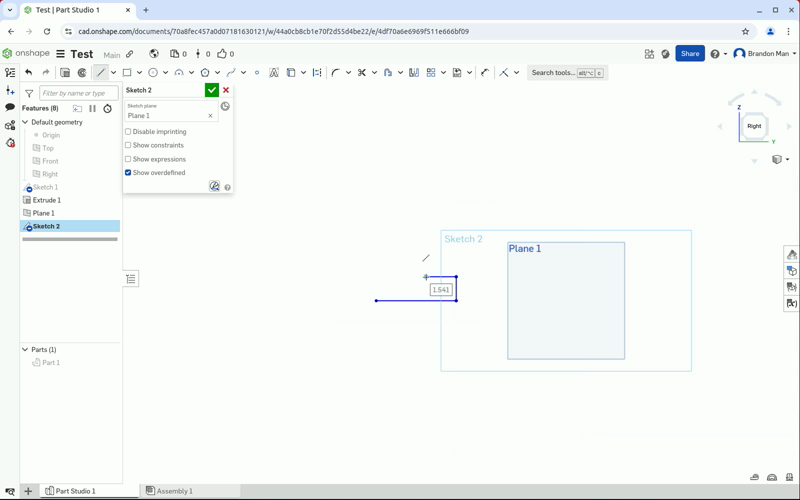
scroll(-6)
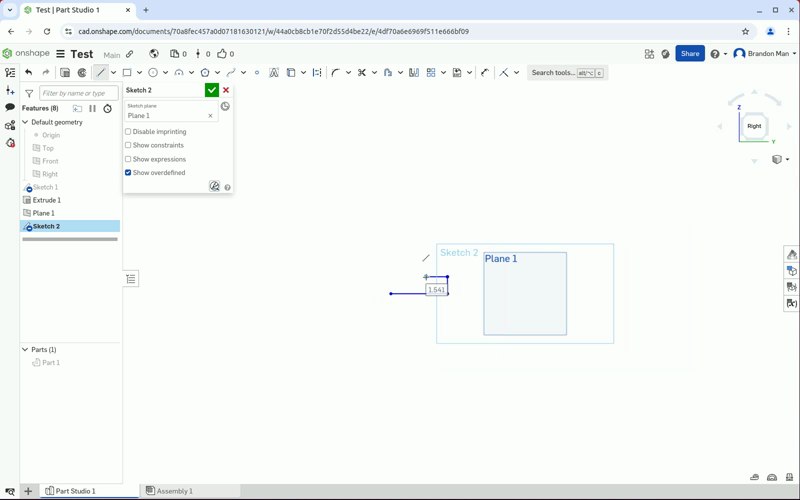
scroll(-6)
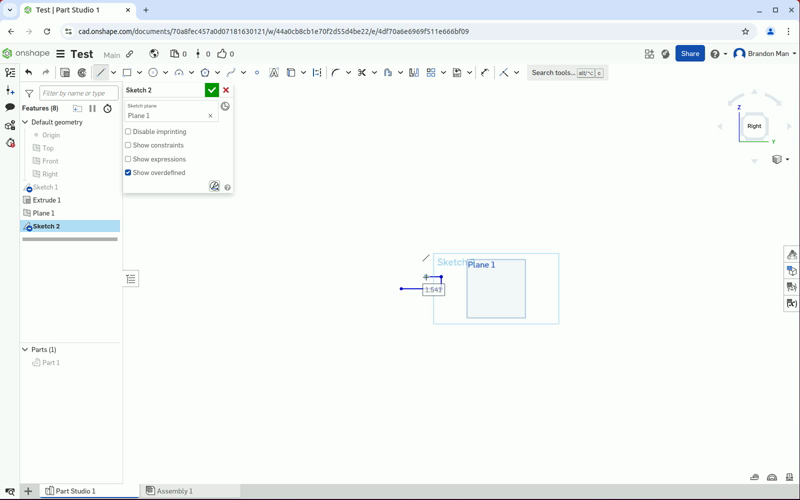
scroll(-6)
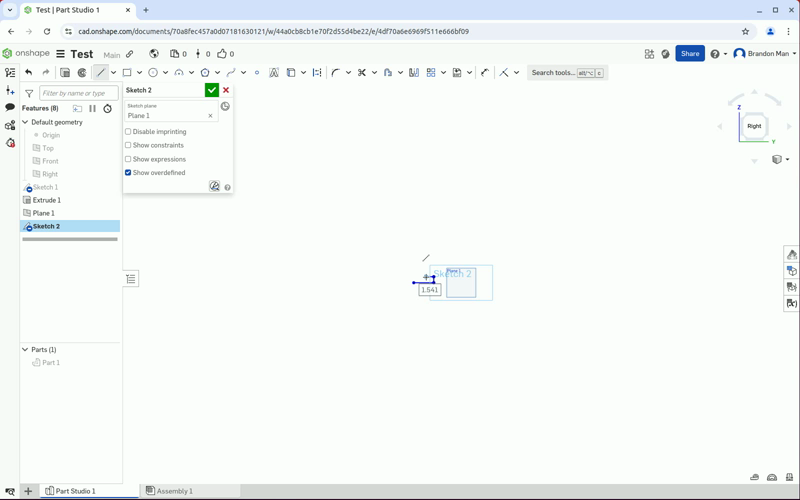
key_up(shift)
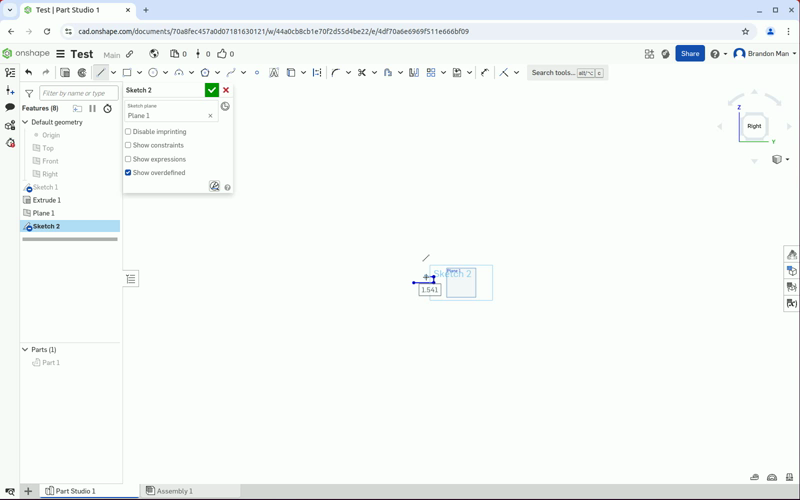
key_down(shift)
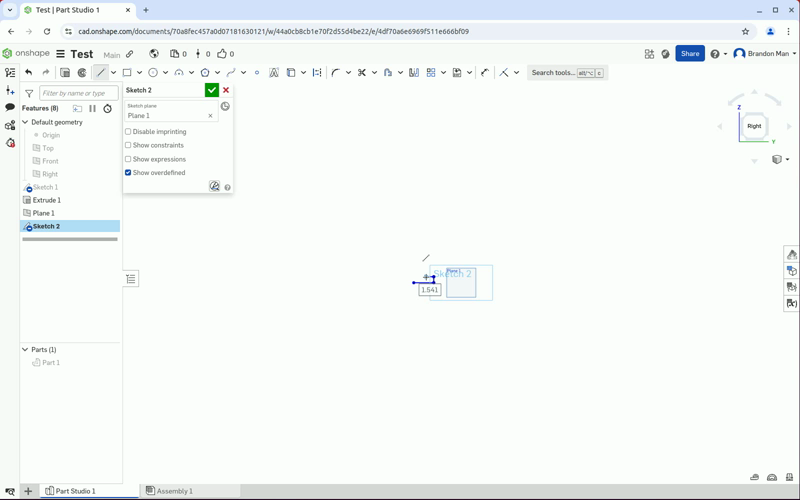
mouse_move(456, 276)
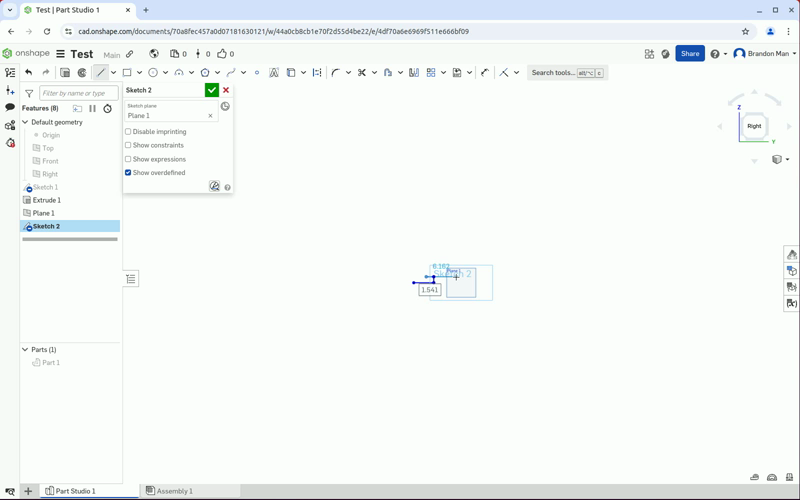
mouse_move(426, 271)
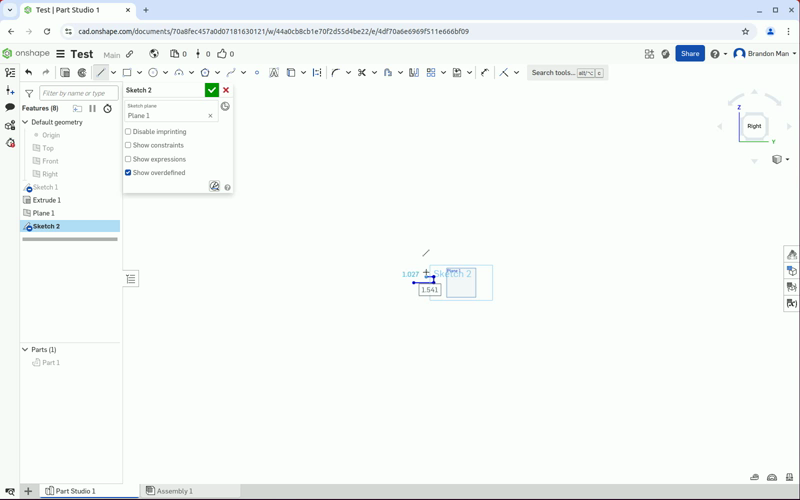
scroll(6)
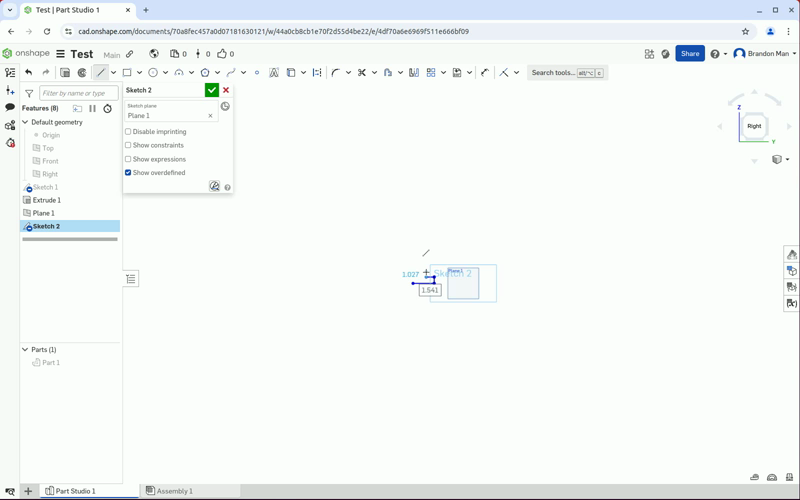
scroll(6)
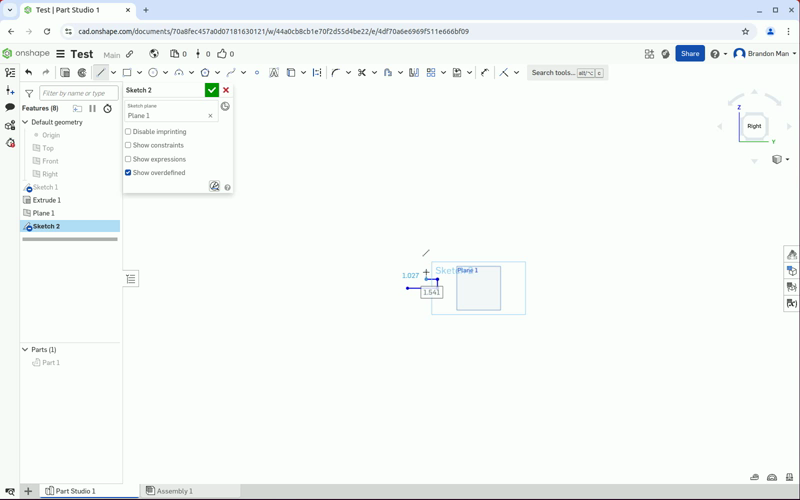
scroll(6)
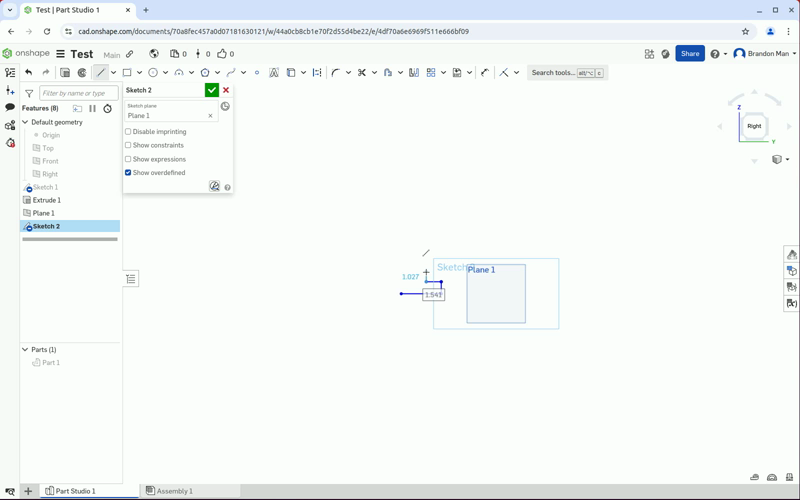
scroll(6)
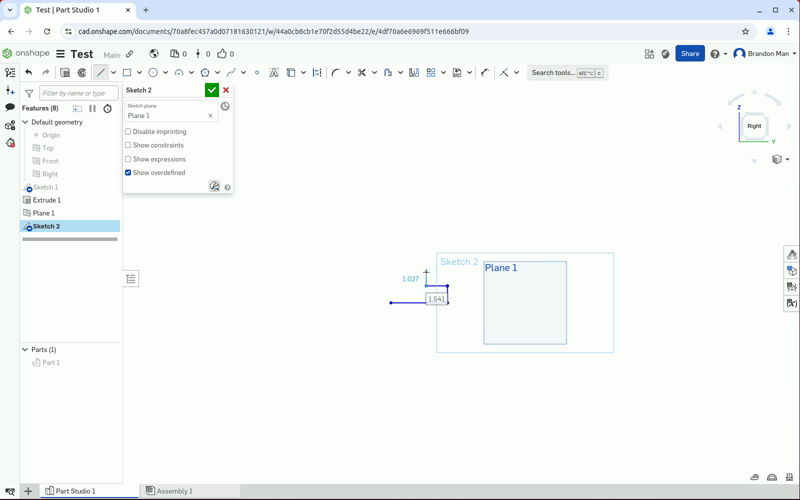
scroll(6)
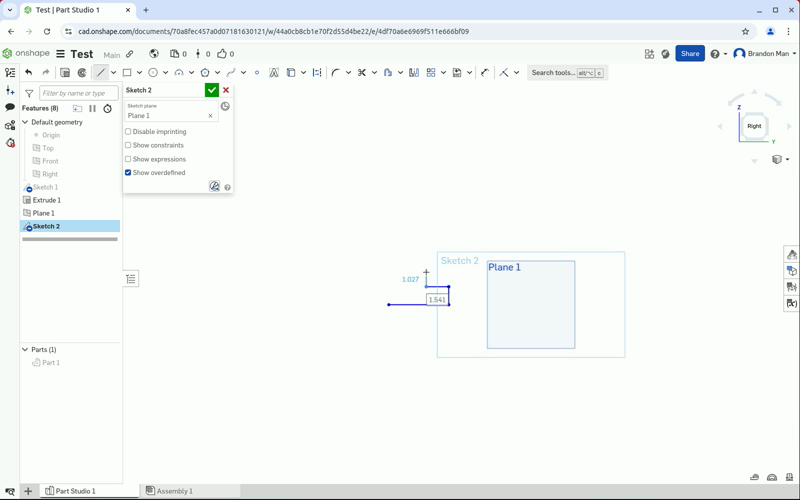
scroll(6)
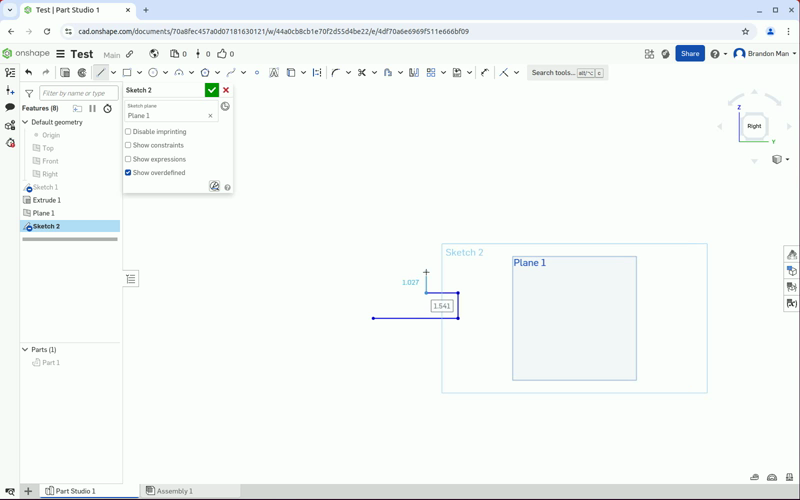
scroll(6)
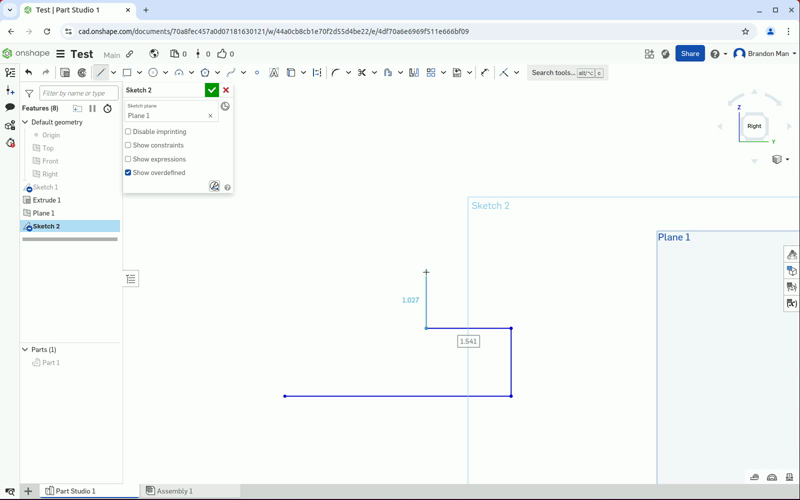
click(426, 271)
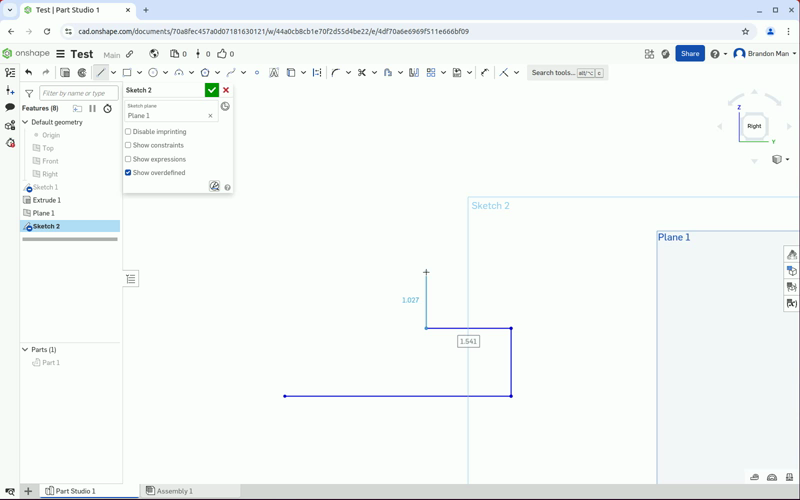
scroll(-6)
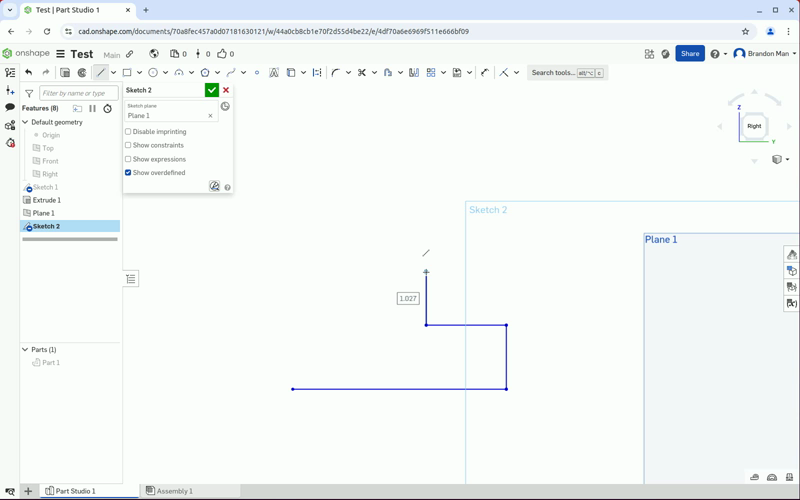
scroll(-6)
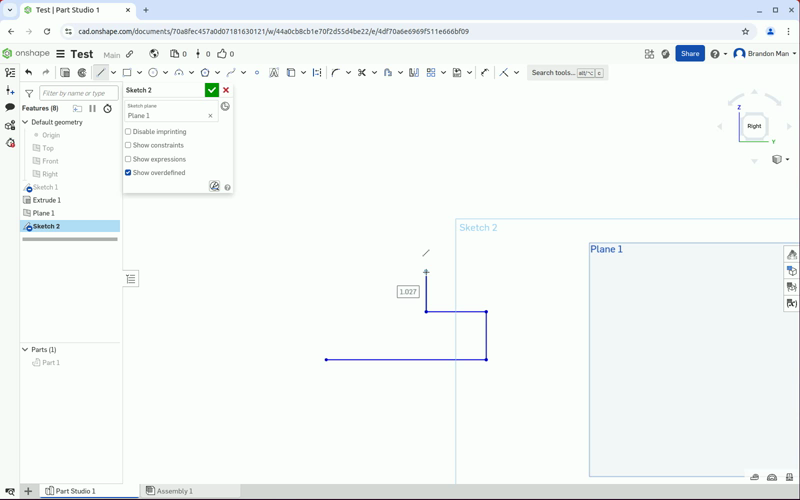
scroll(-6)
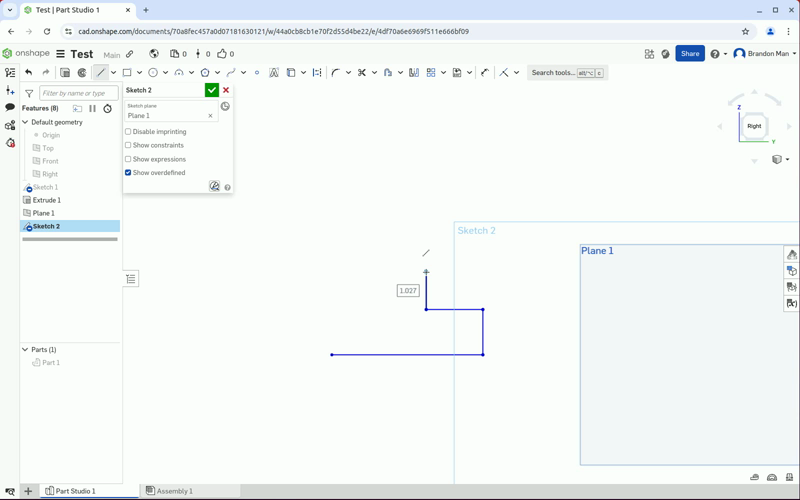
scroll(-6)
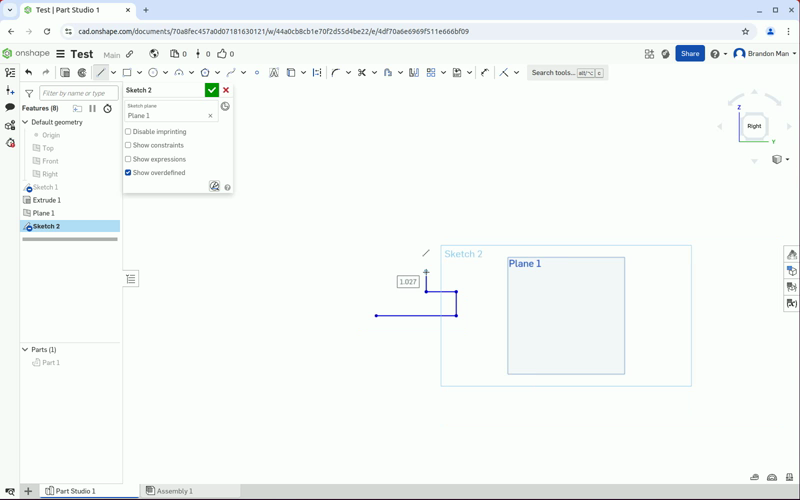
scroll(-6)
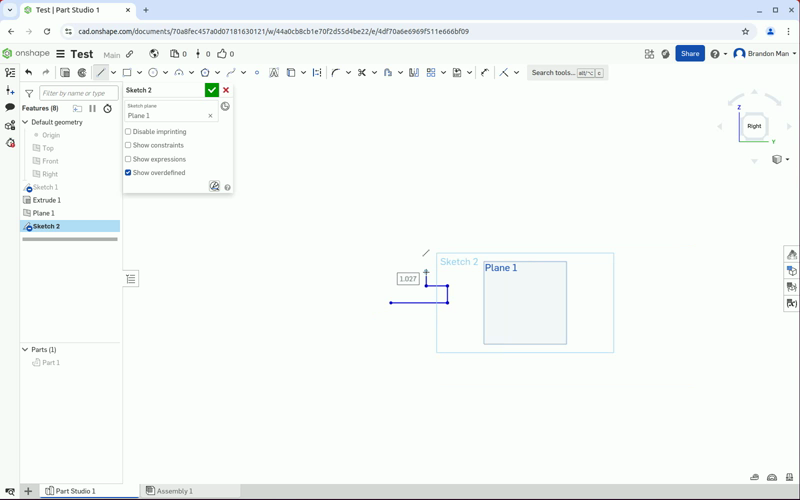
scroll(-6)
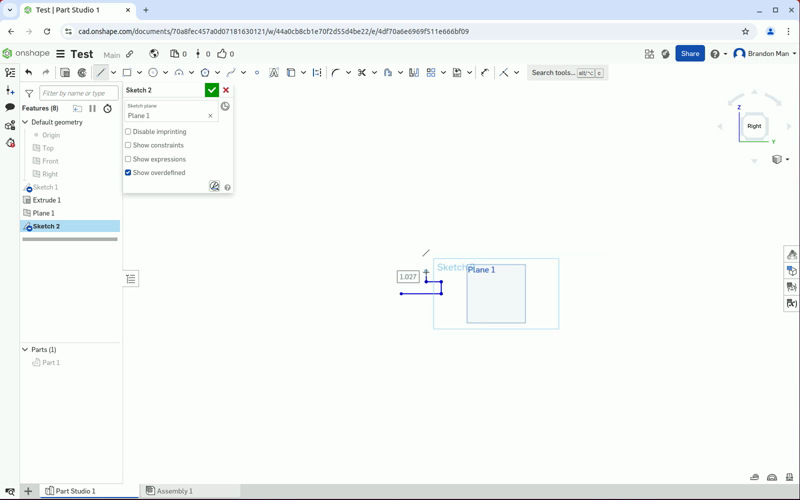
scroll(-6)
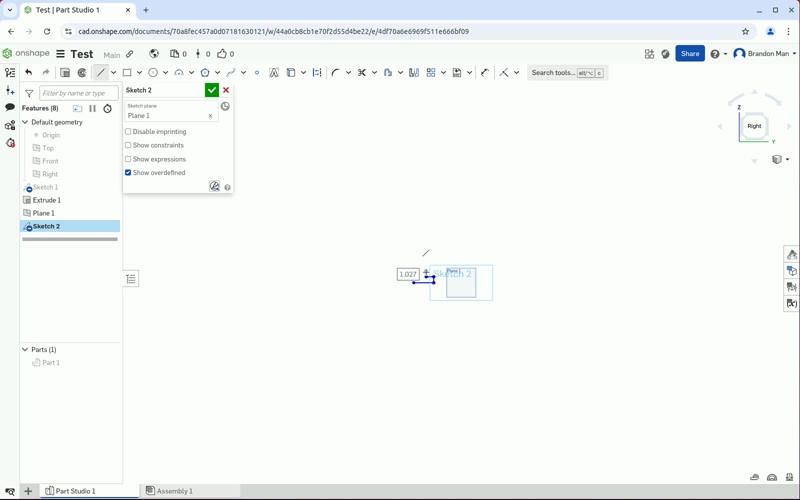
key_up(shift)
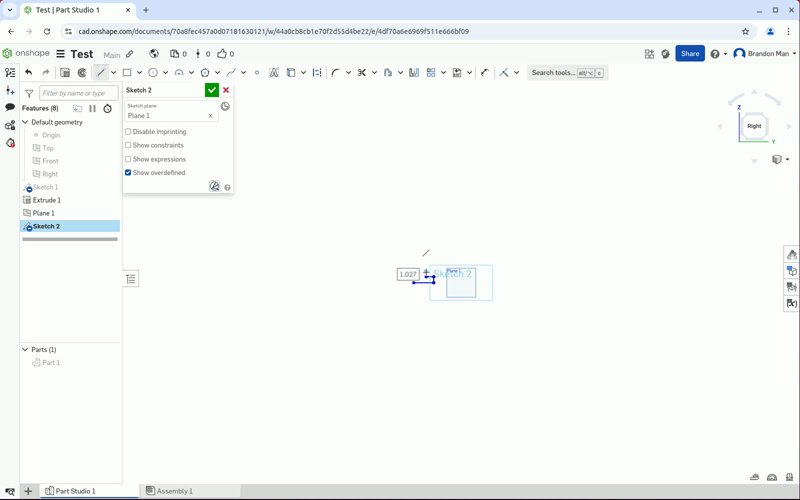
key_down(shift)
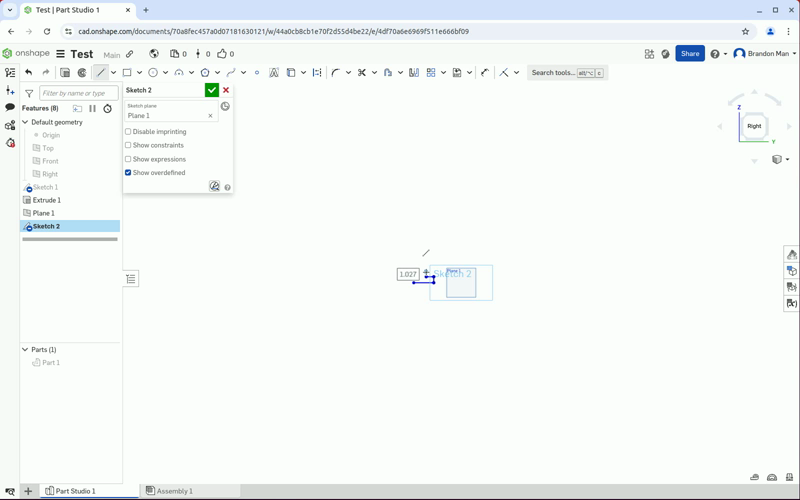
mouse_move(456, 271)
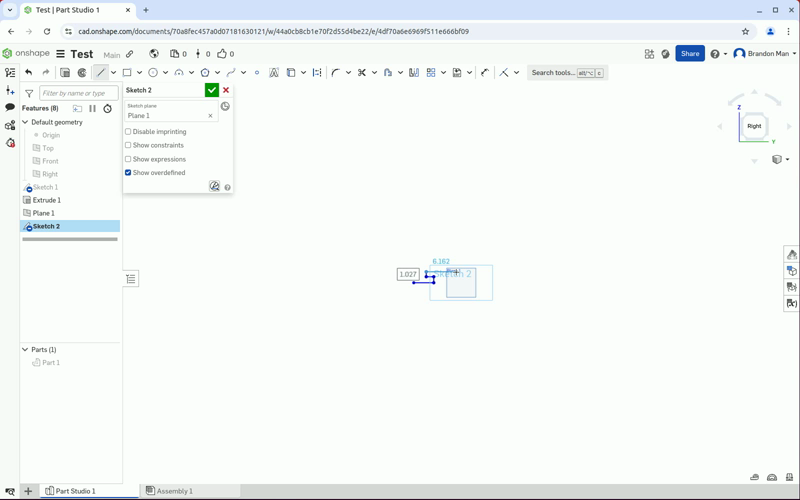
mouse_move(433, 271)
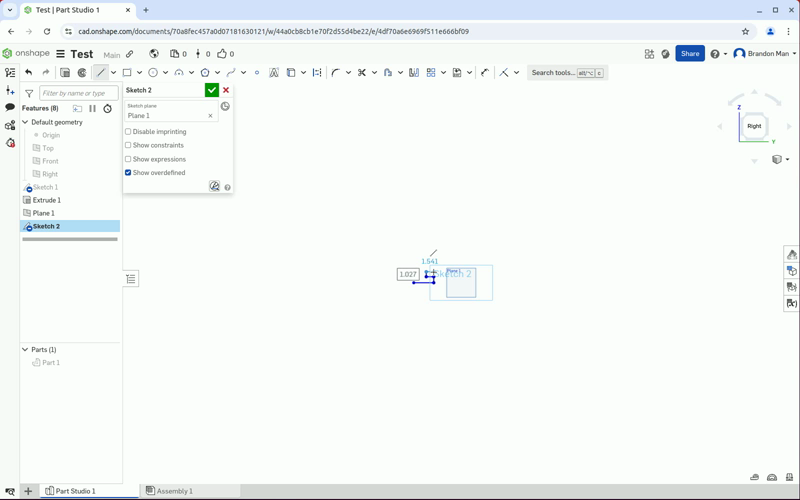
scroll(6)
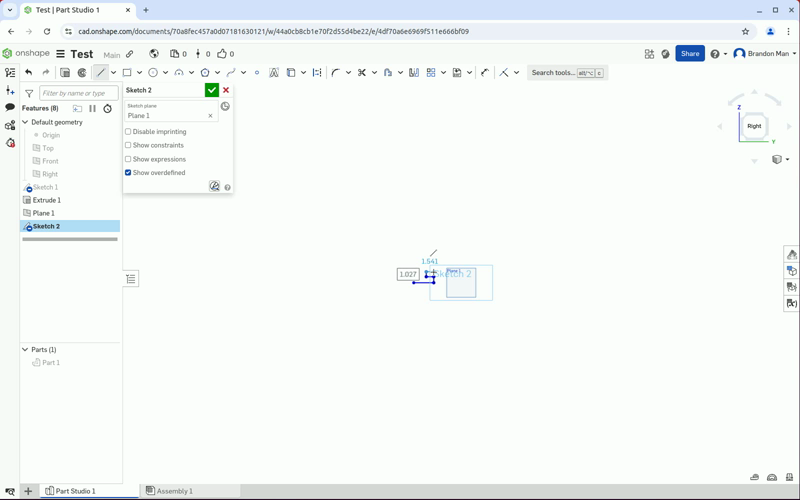
scroll(6)
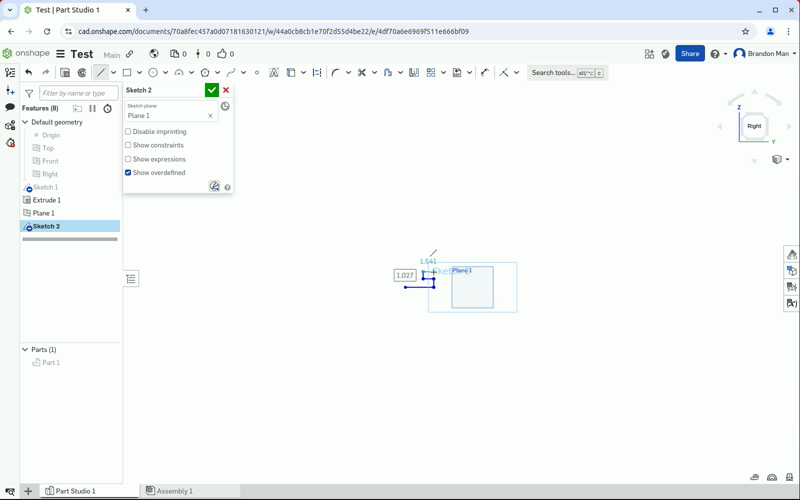
scroll(6)
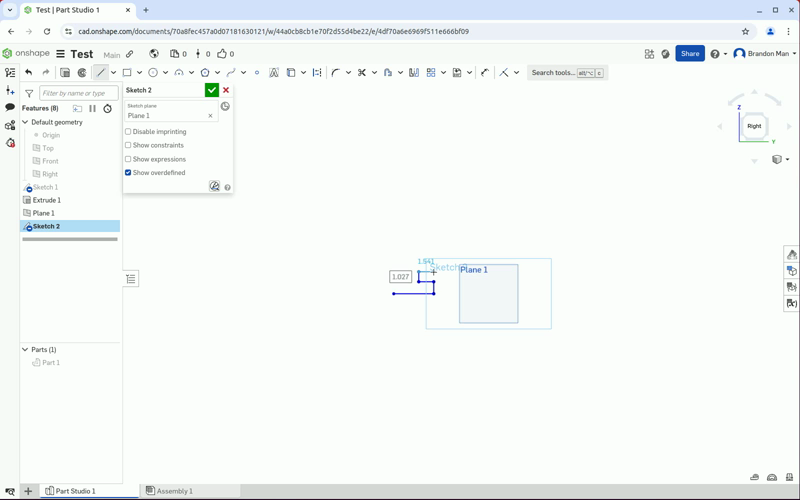
scroll(6)
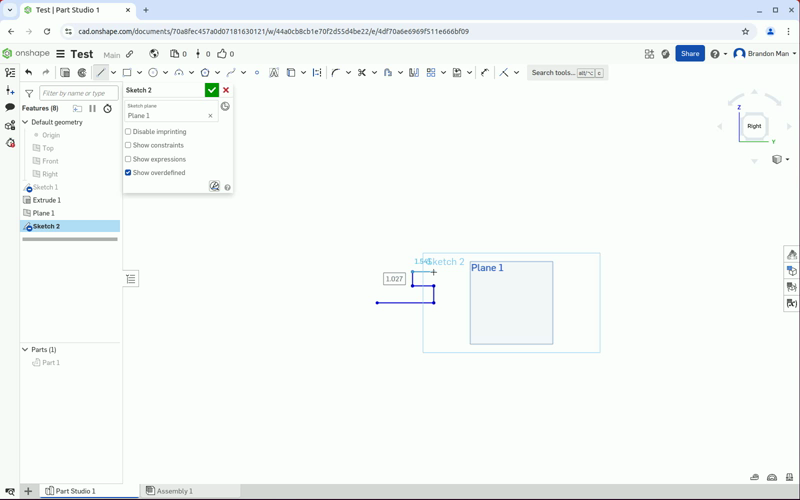
scroll(6)
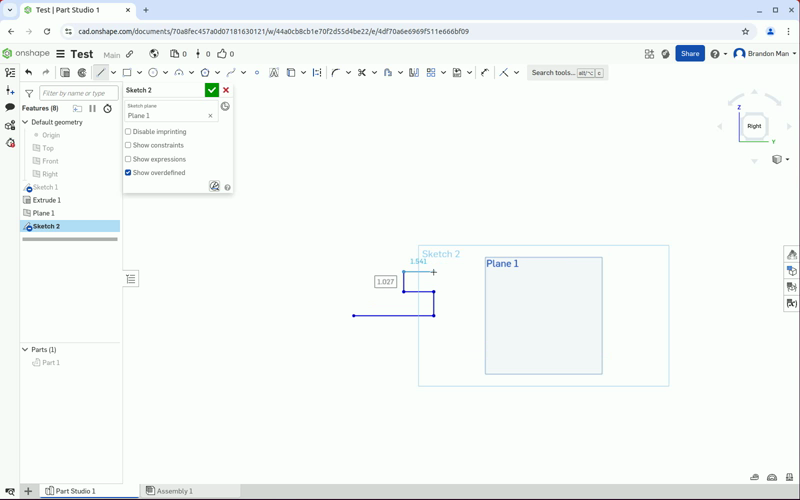
scroll(6)
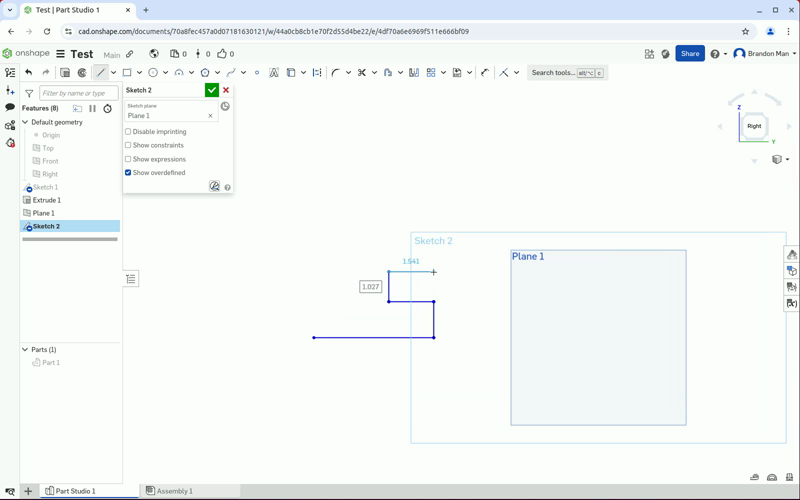
scroll(6)
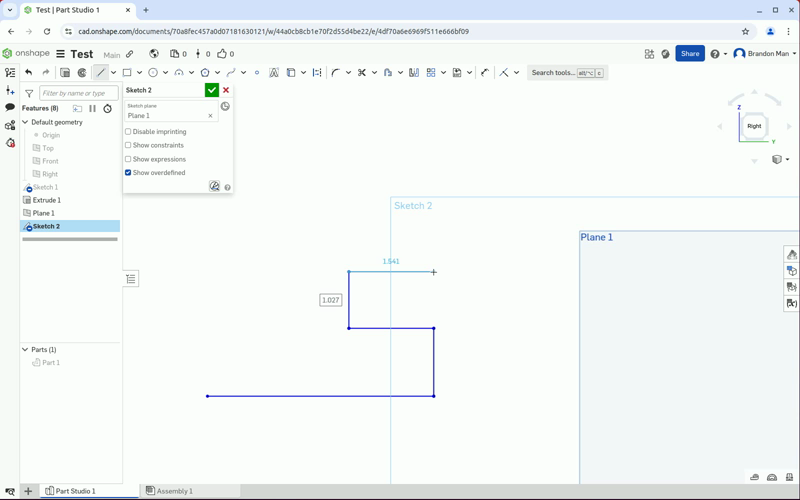
click(433, 271)
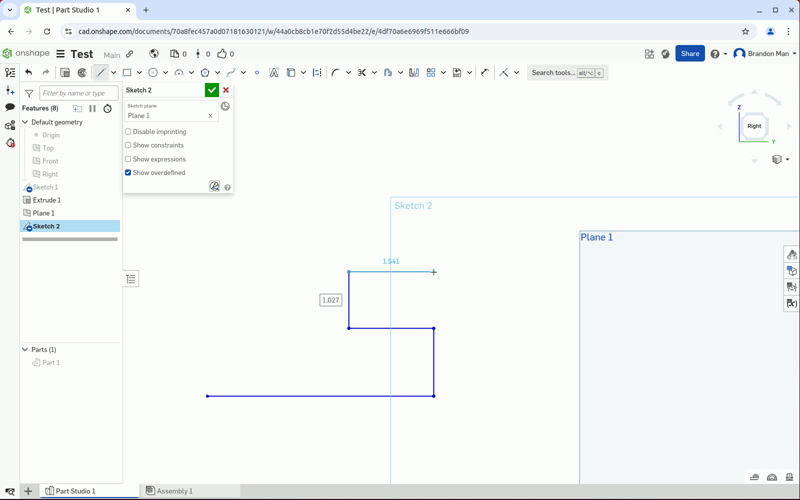
scroll(-6)
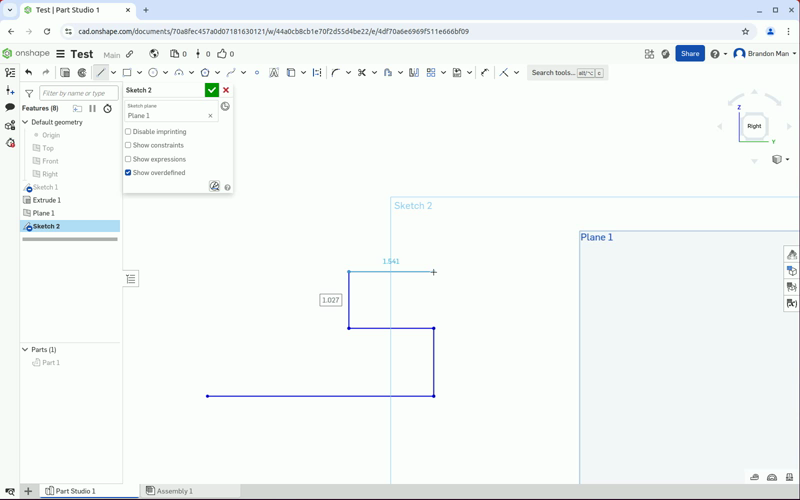
scroll(-6)
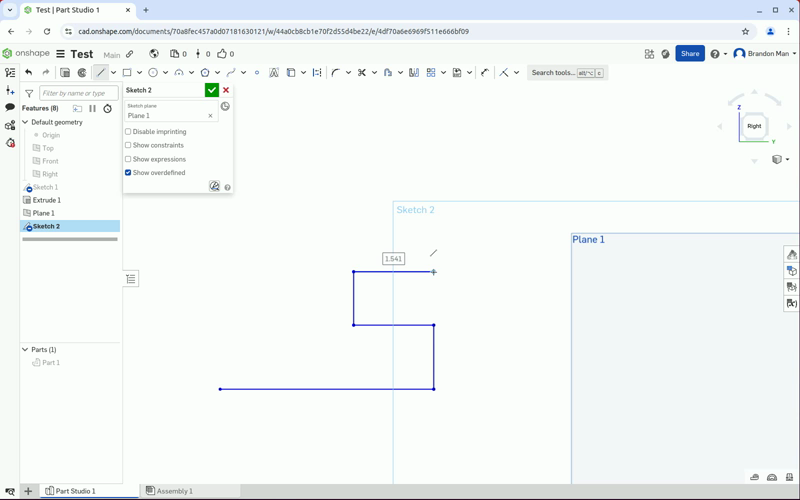
scroll(-6)
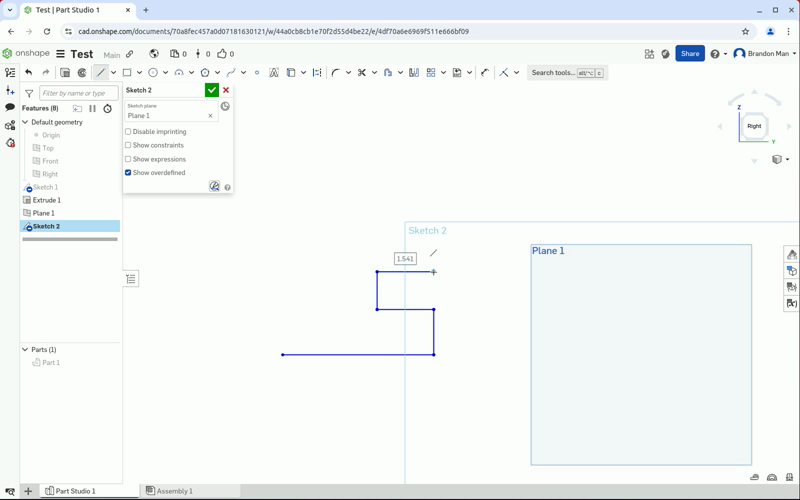
scroll(-6)
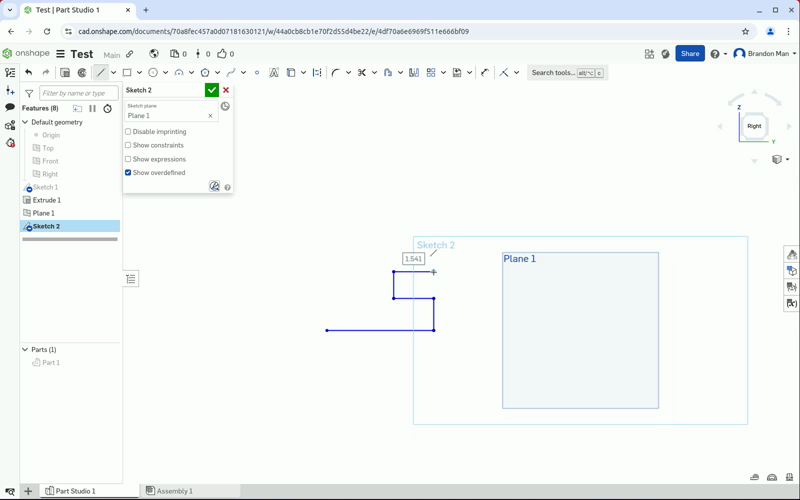
scroll(-6)
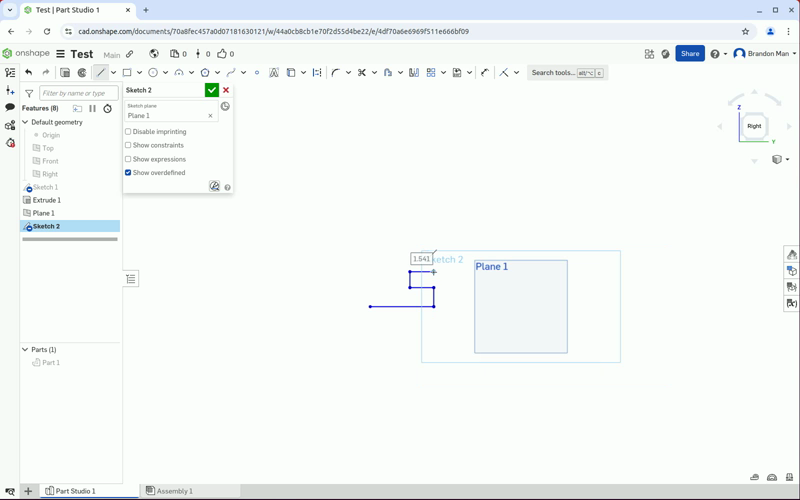
scroll(-6)
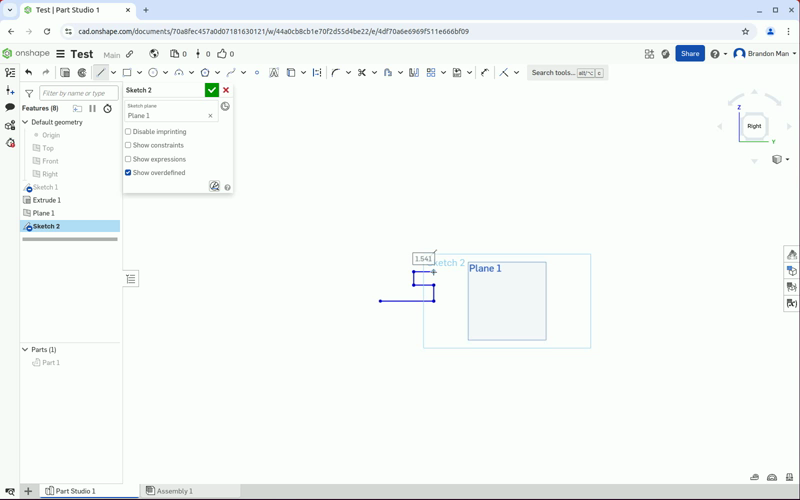
scroll(-6)
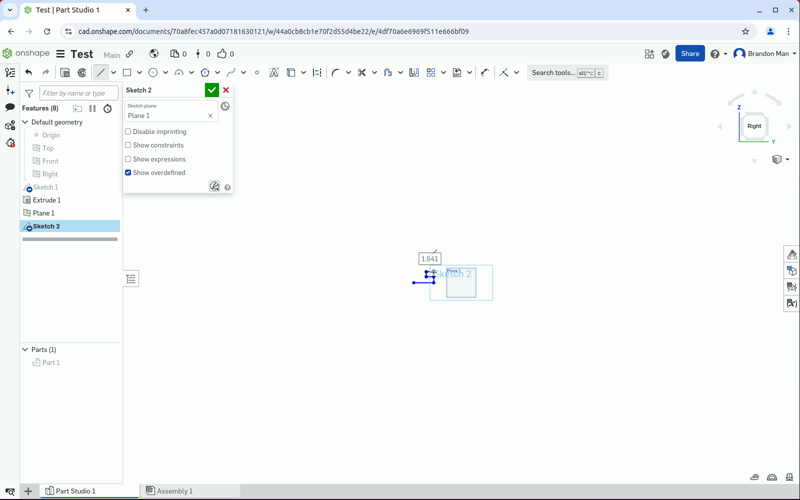
key_up(shift)
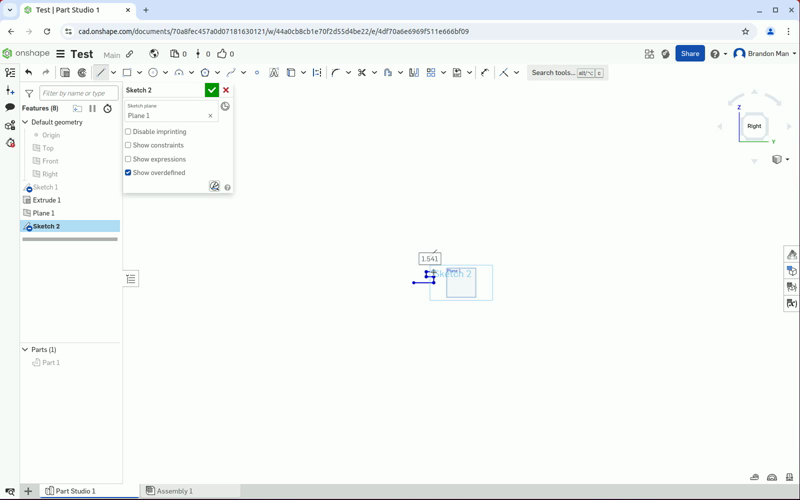
key_down(shift)
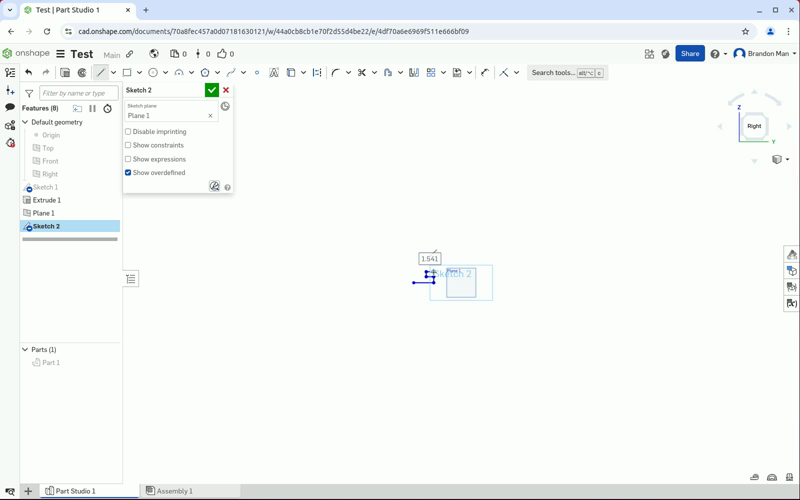
mouse_move(463, 271)
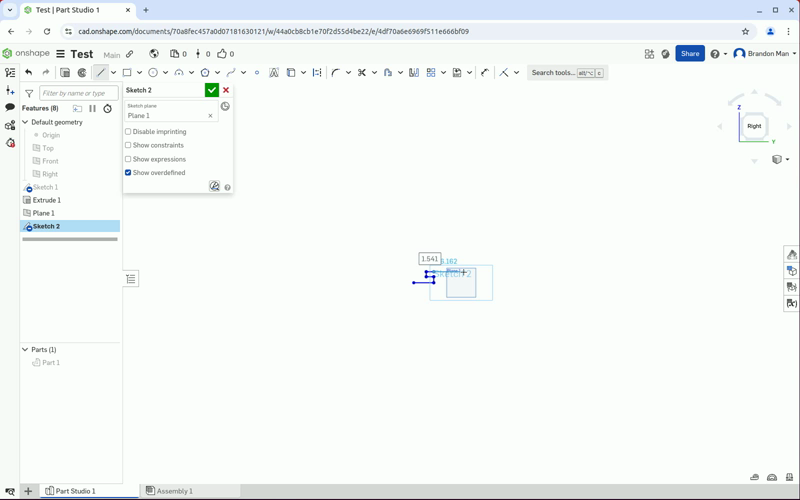
mouse_move(433, 268)
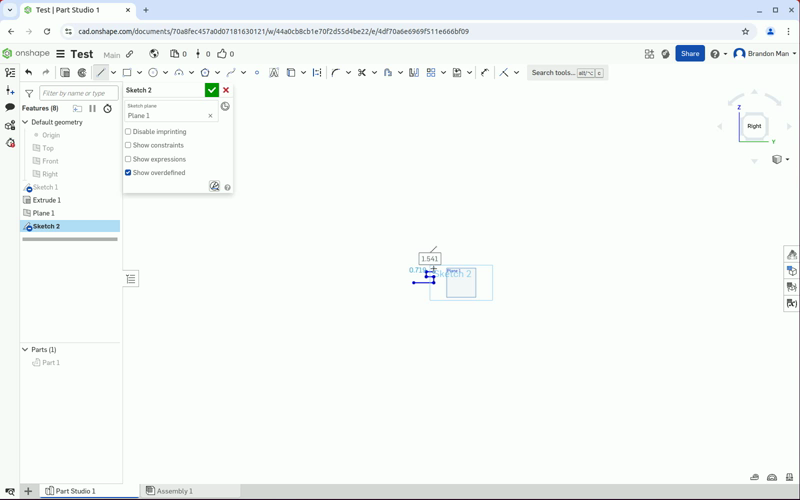
scroll(6)
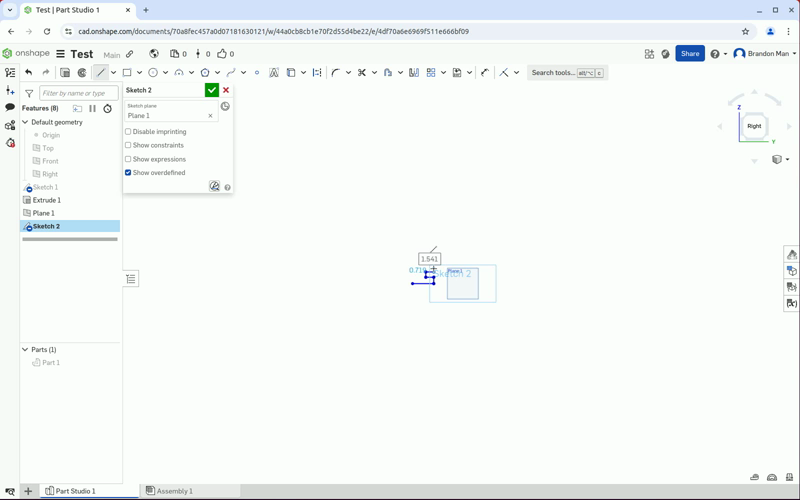
scroll(6)
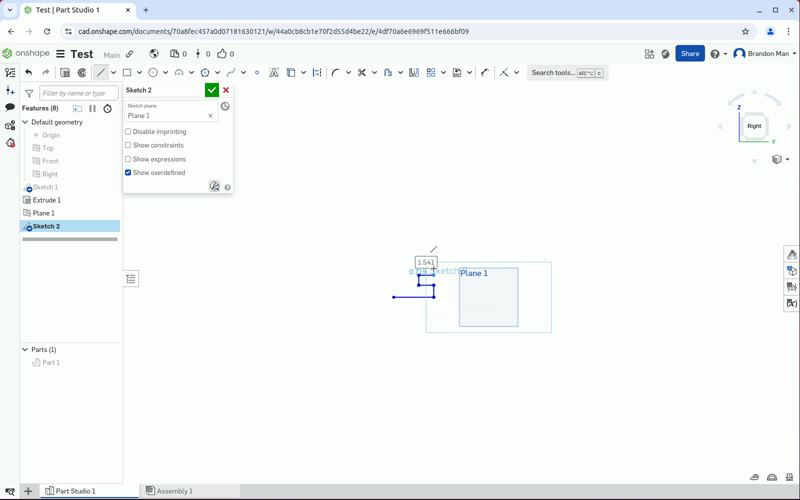
scroll(6)
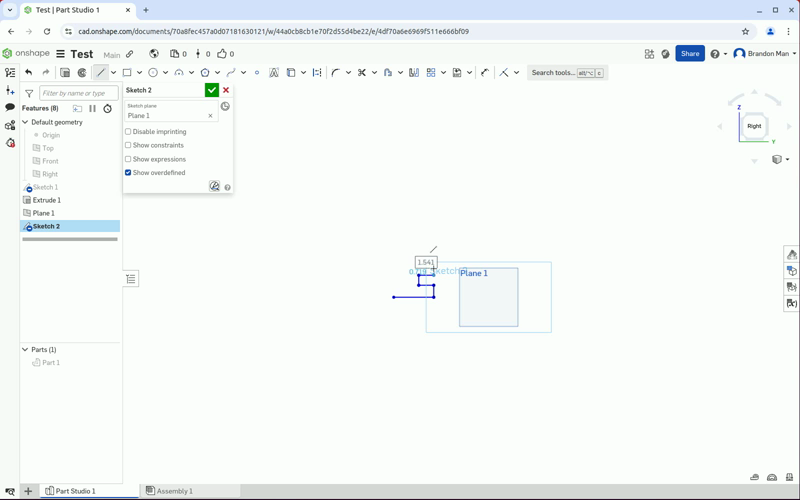
scroll(6)
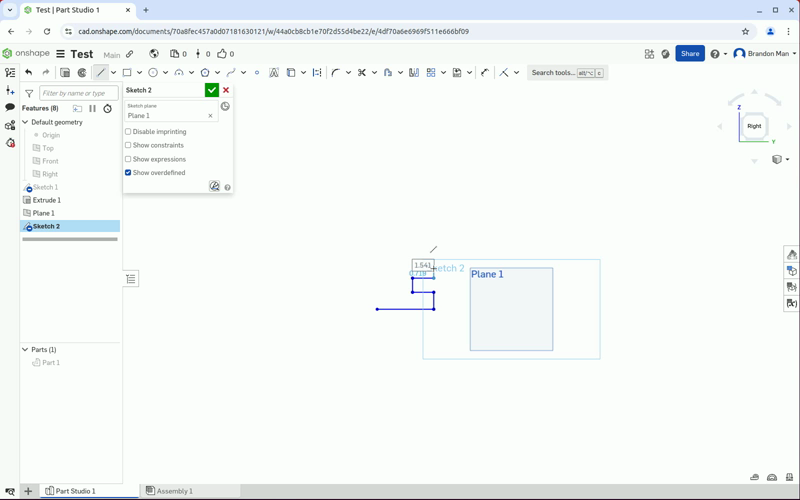
scroll(6)
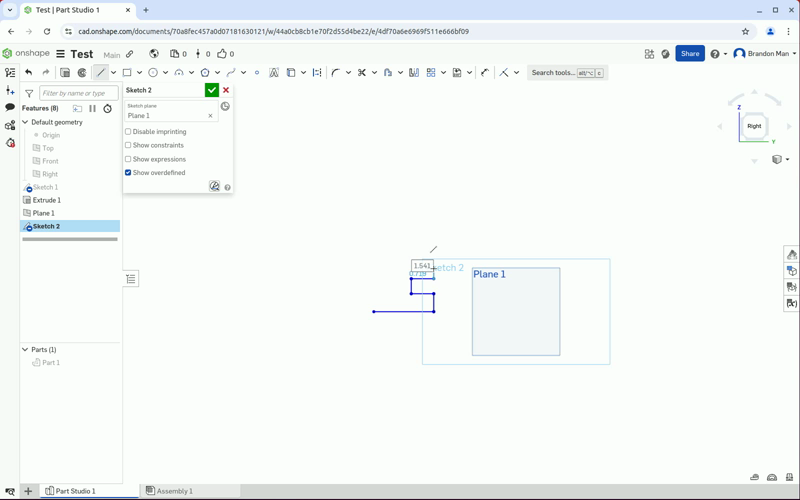
scroll(6)
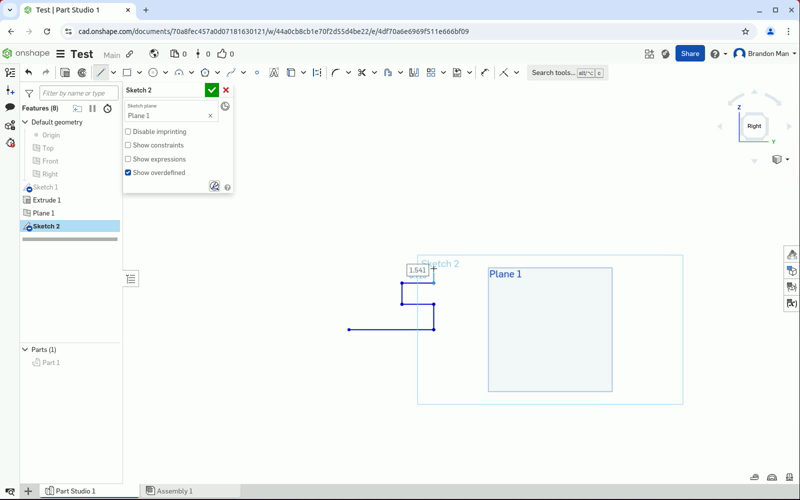
scroll(6)
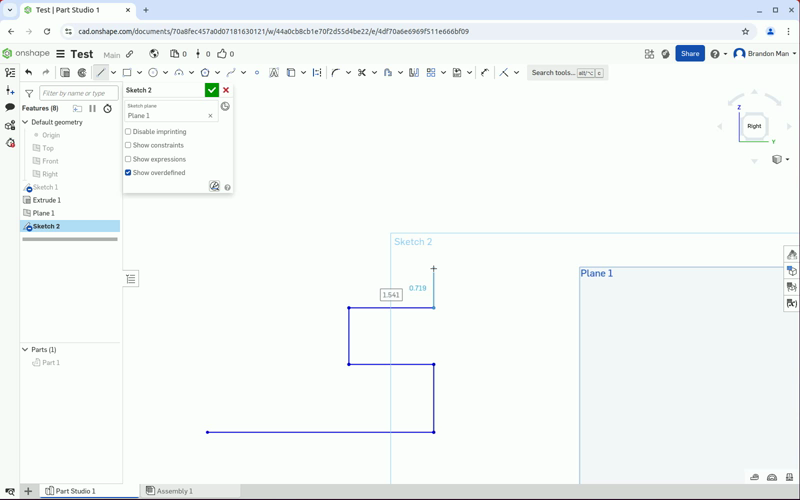
click(433, 268)
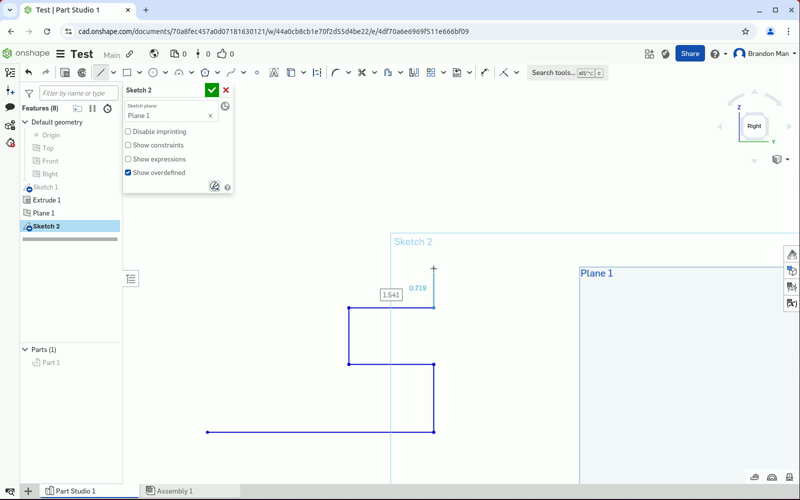
scroll(-6)
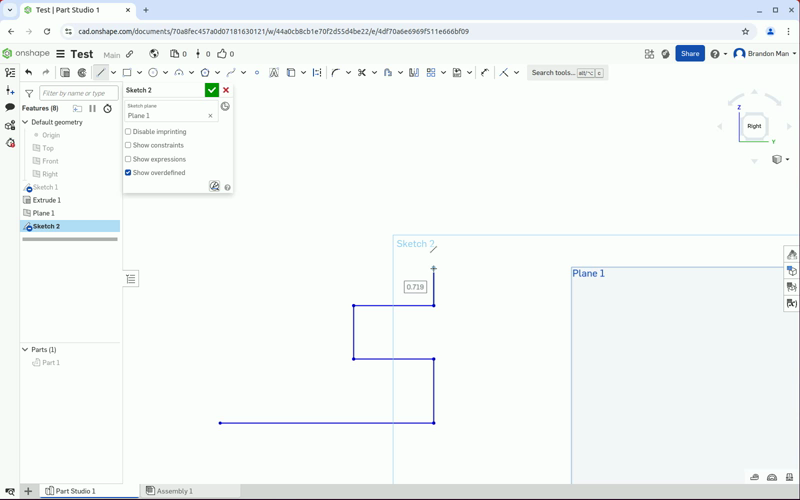
scroll(-6)
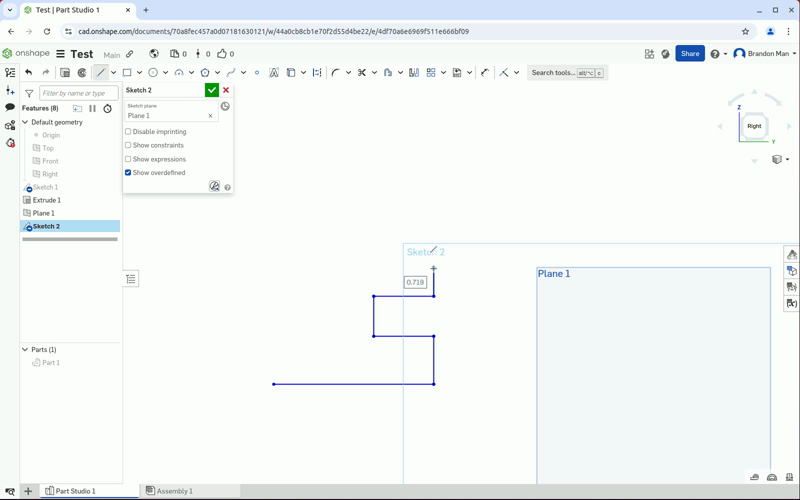
scroll(-6)
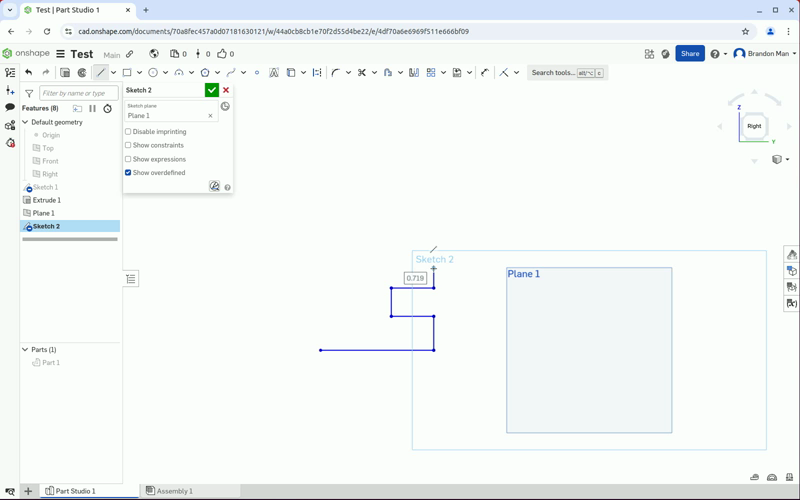
scroll(-6)
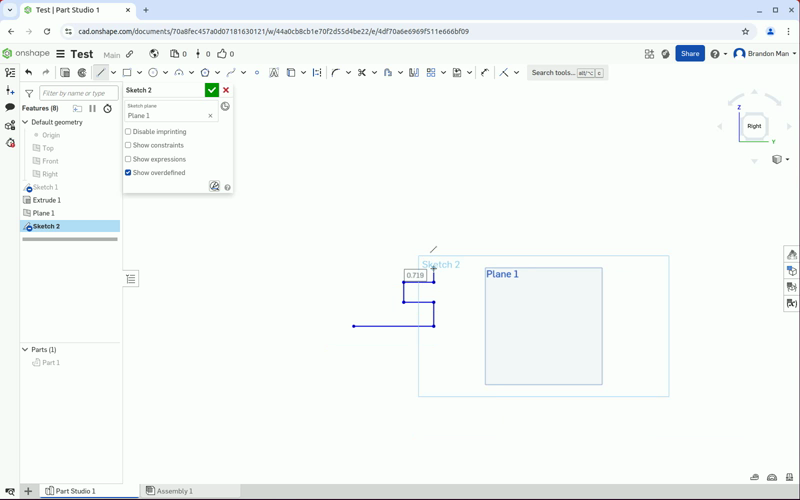
scroll(-6)
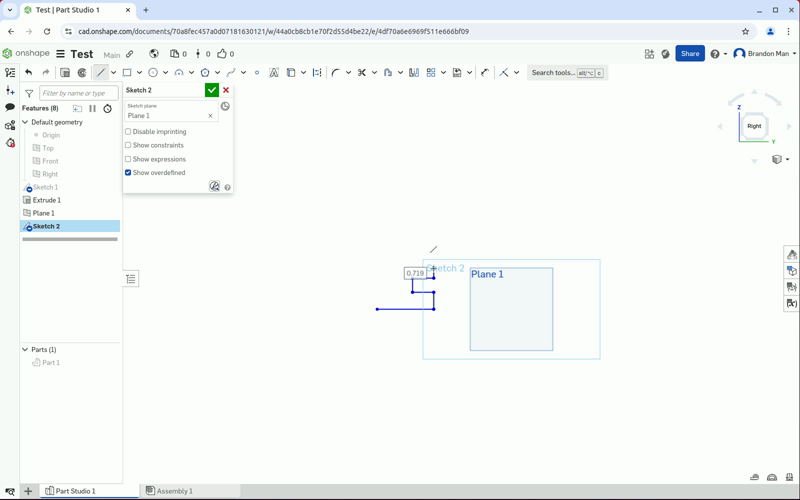
scroll(-6)
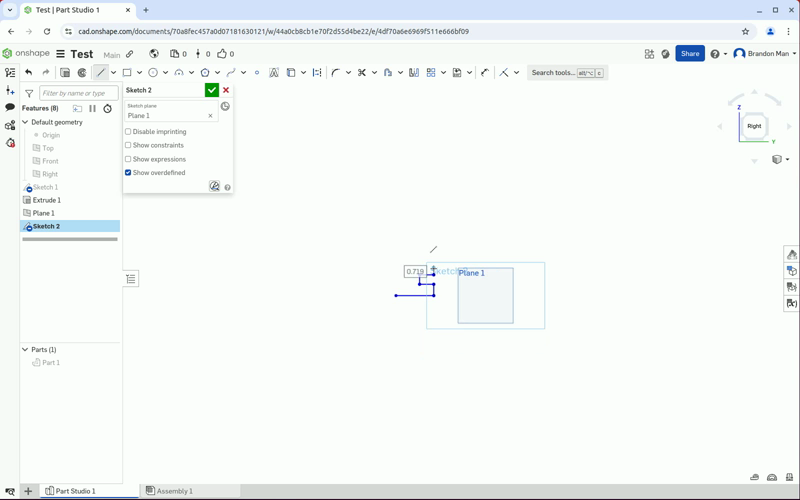
scroll(-6)
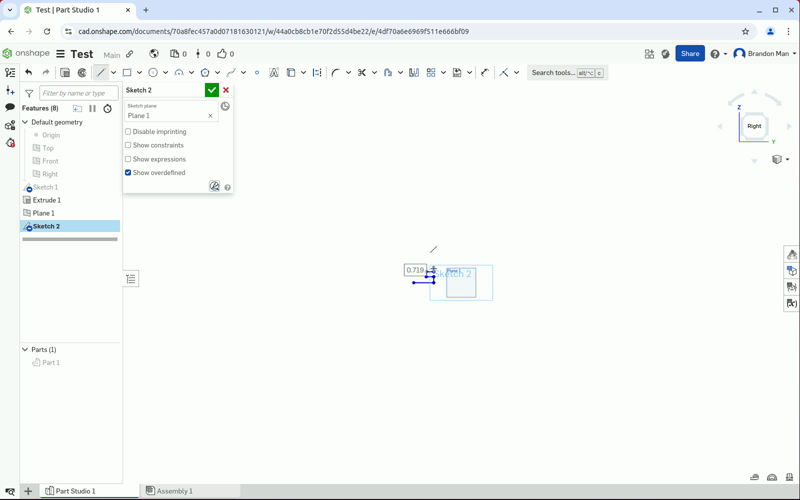
key_up(shift)
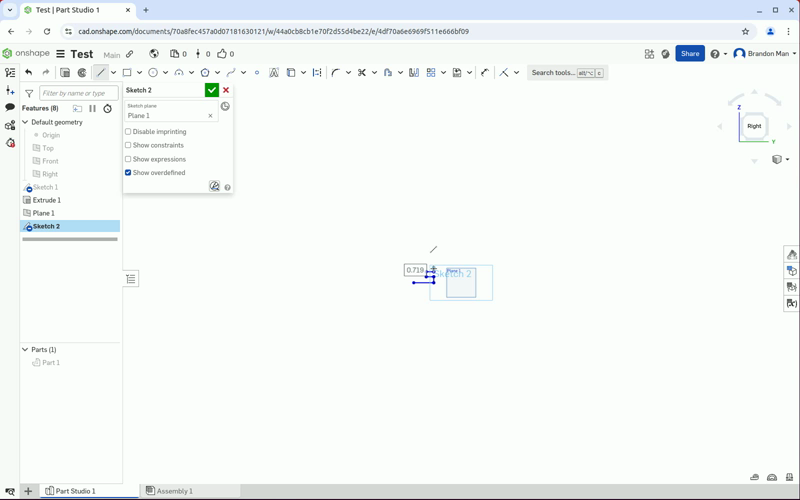
key_down(shift)
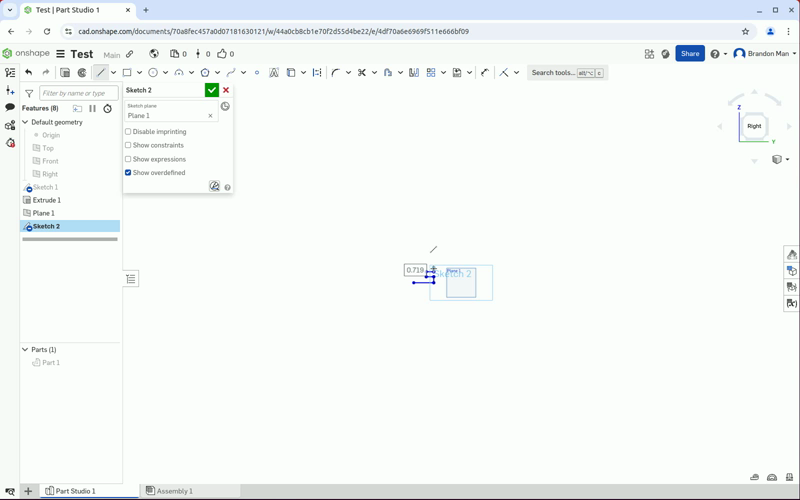
mouse_move(463, 268)
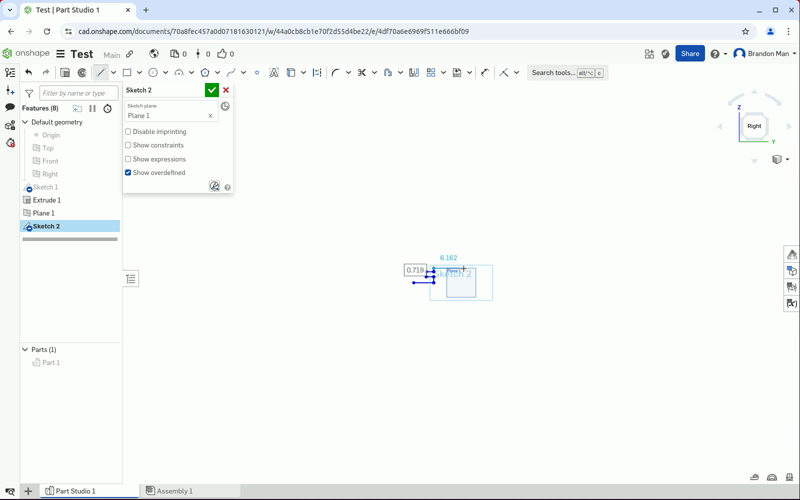
mouse_move(413, 268)
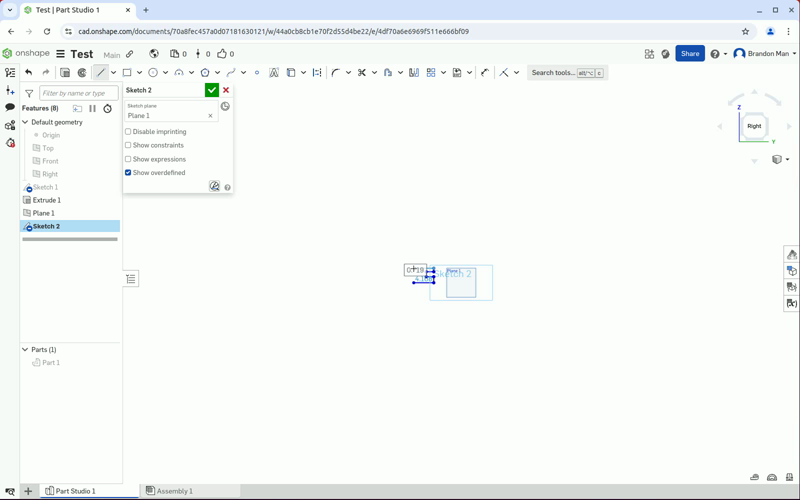
click(413, 268)
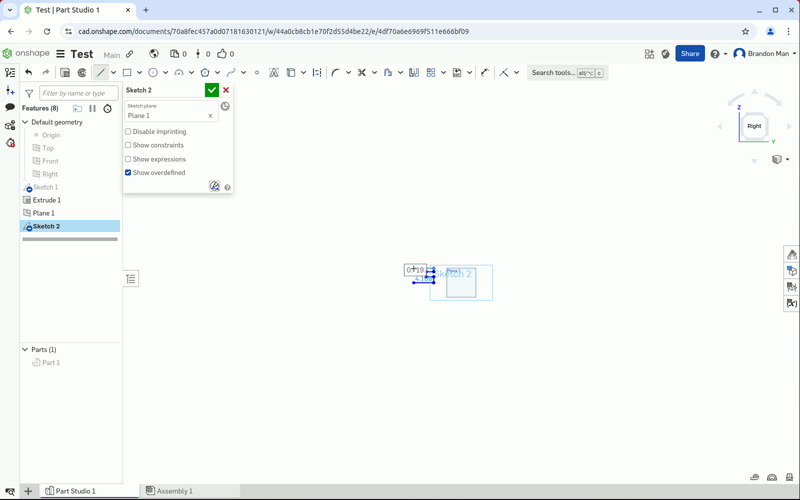
key_up(shift)
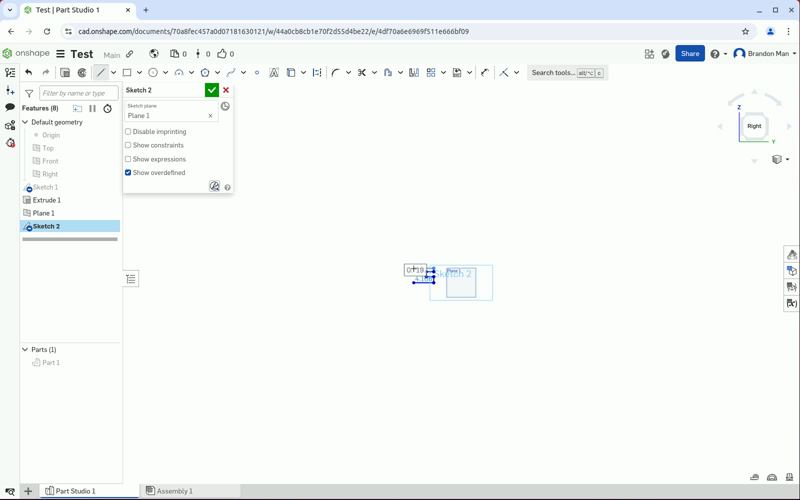
mouse_move(444, 268)
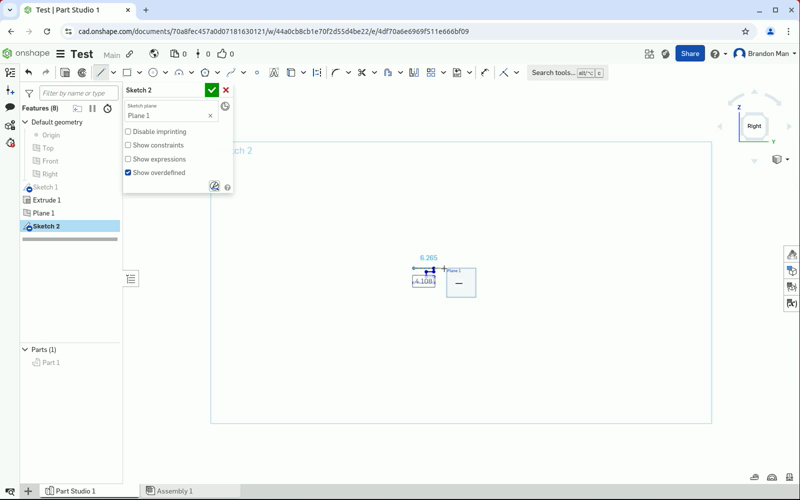
key_down(shift)
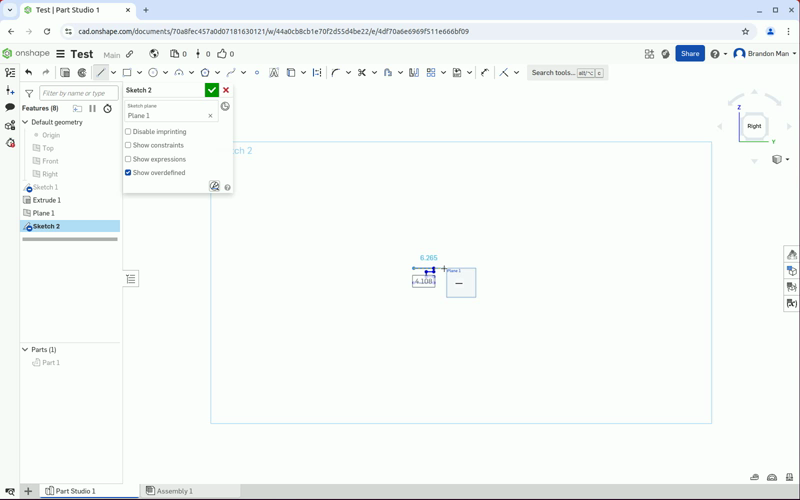
mouse_move(413, 282)
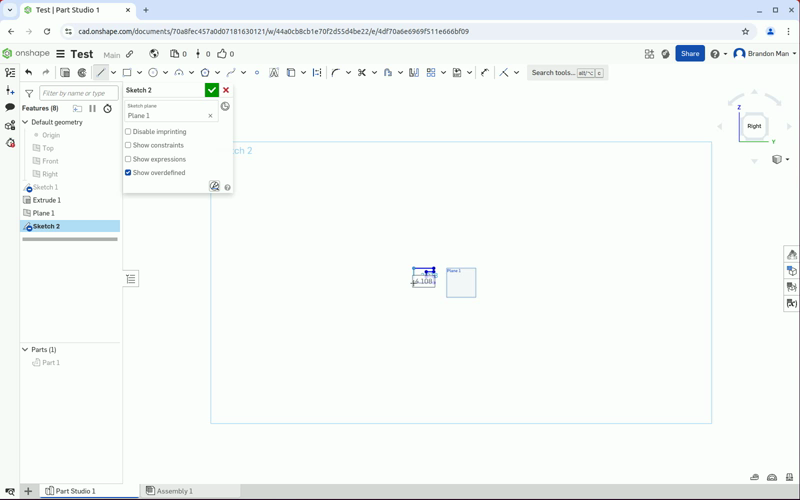
key_up(shift)
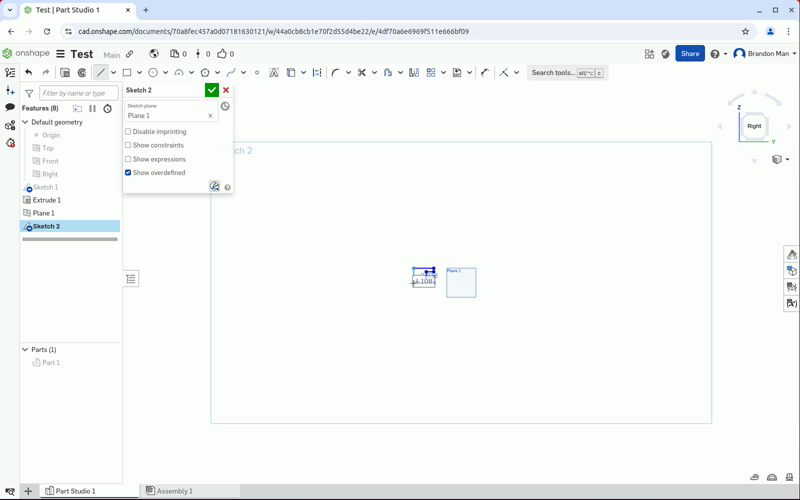
click(413, 282)
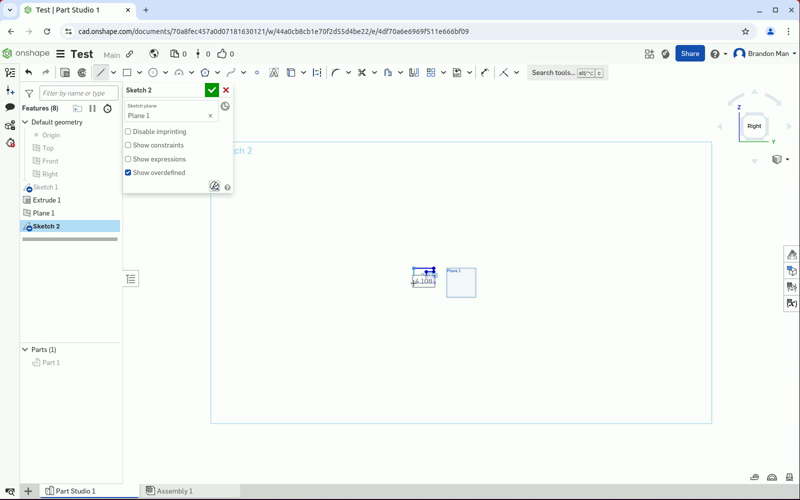
key(esc)
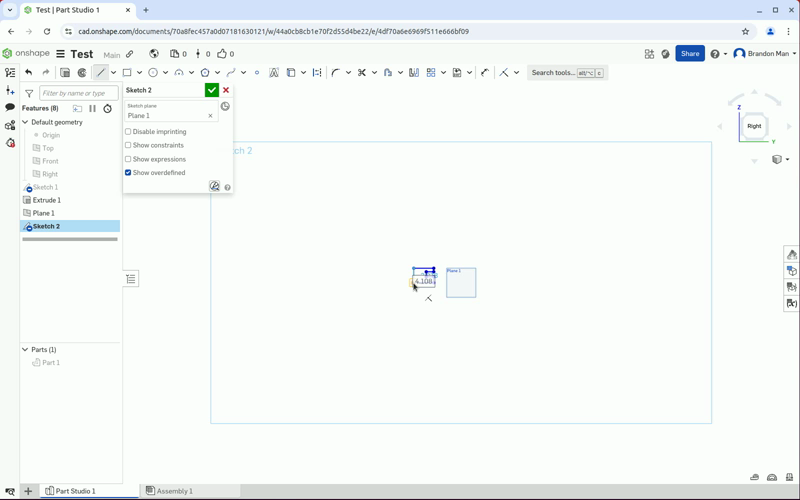
mouse_move(425, 271)
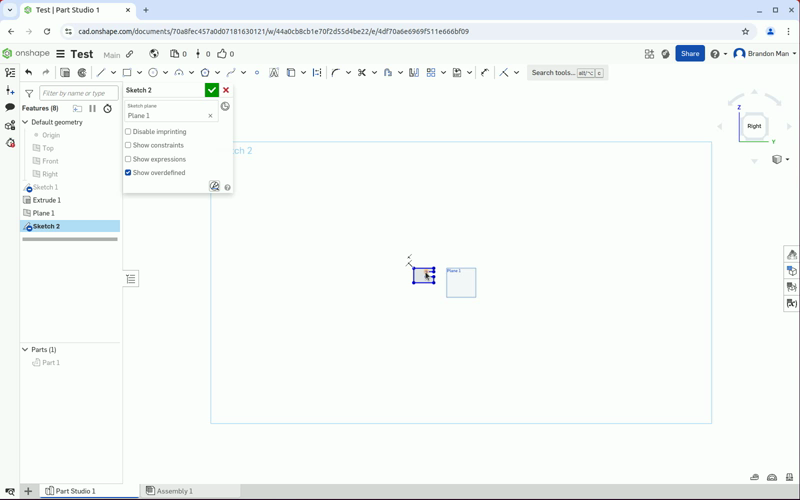
scroll(6)
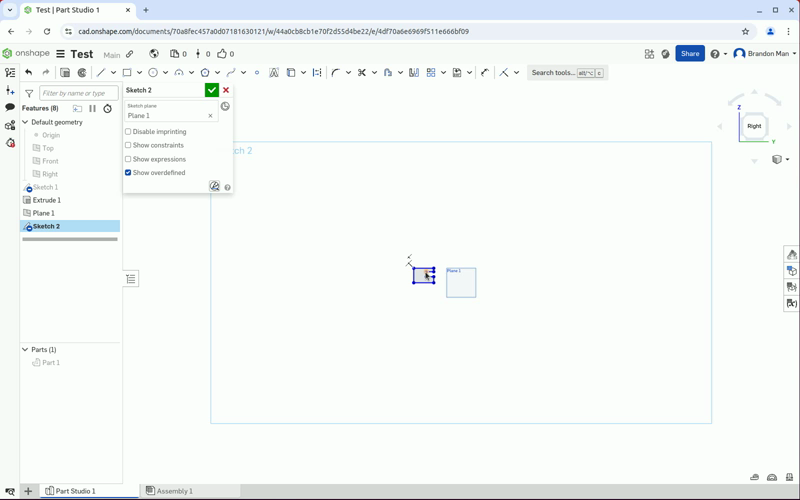
scroll(6)
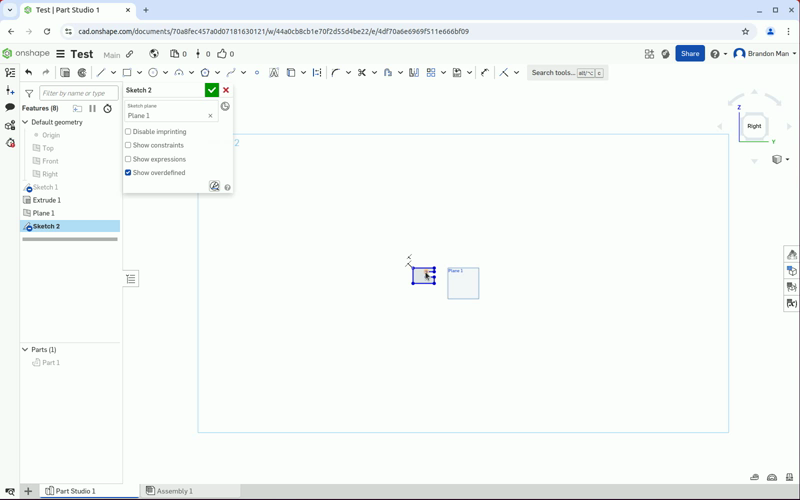
scroll(6)
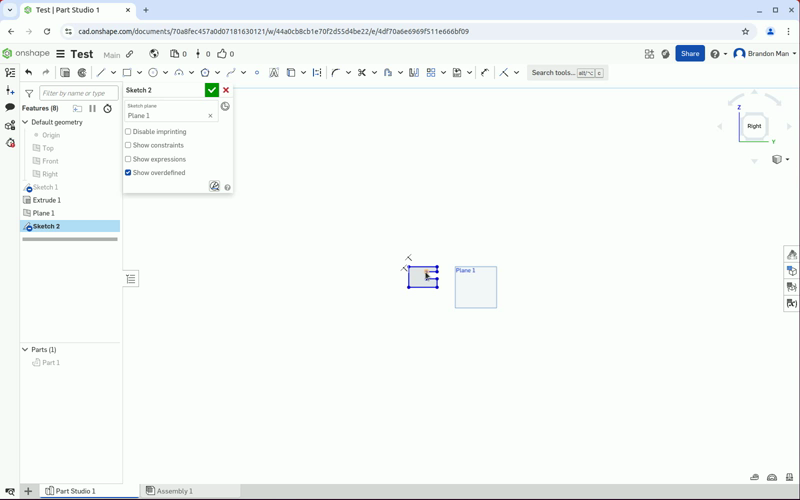
scroll(6)
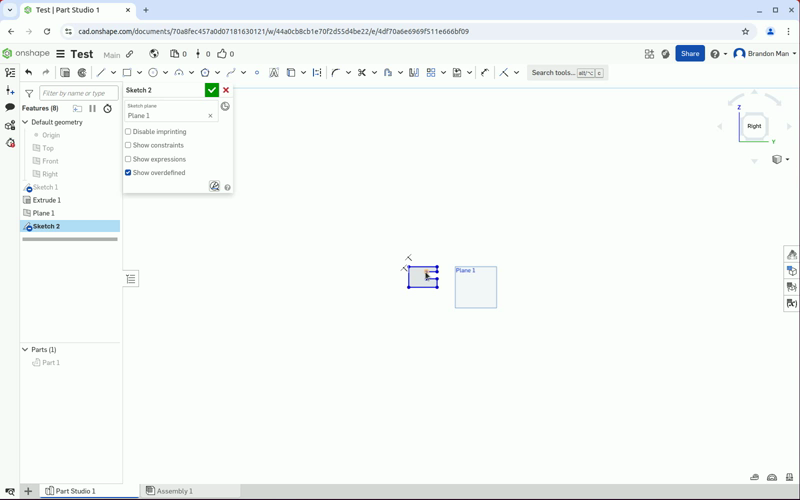
scroll(6)
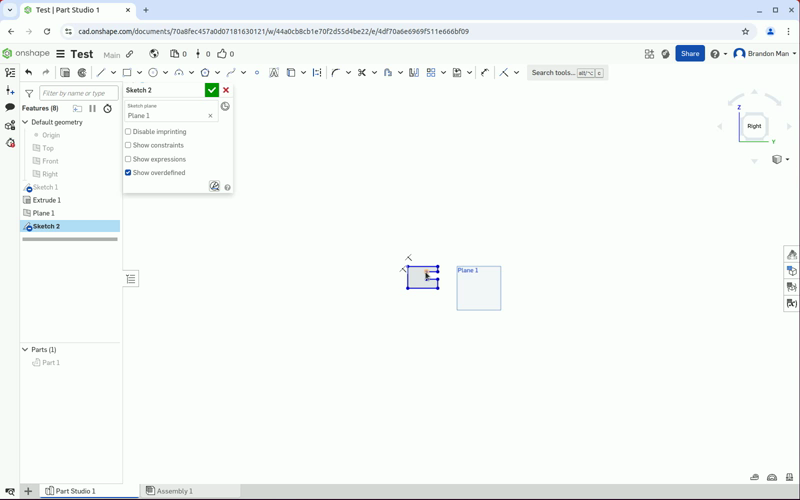
scroll(6)
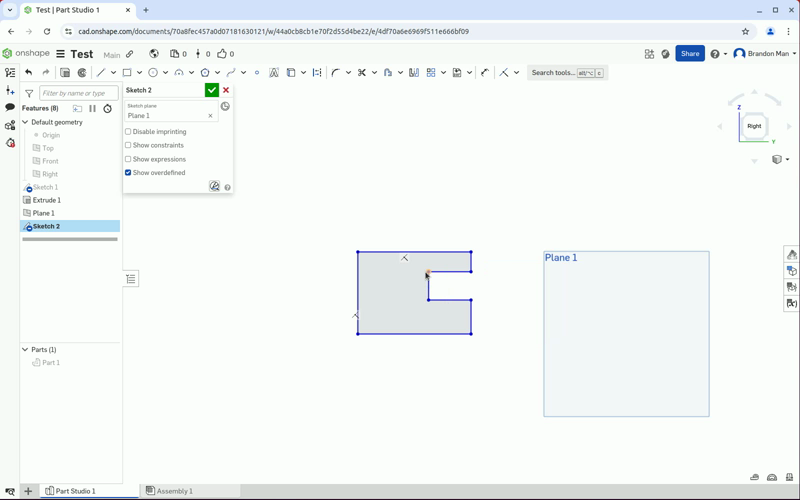
scroll(6)
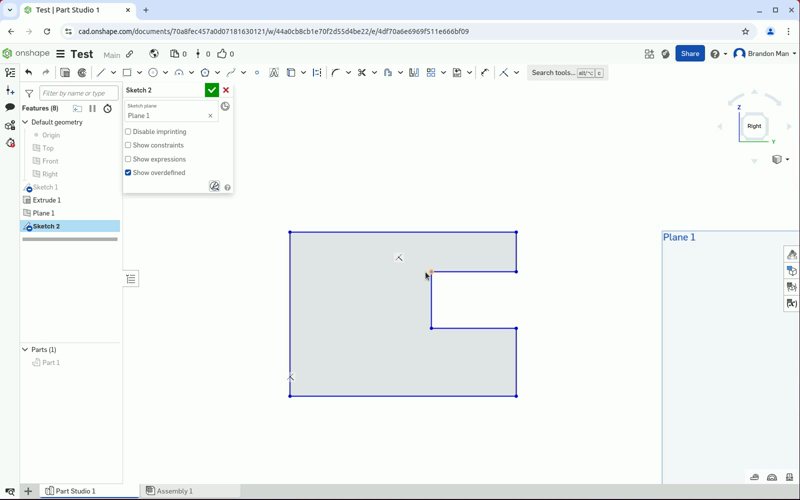
click(425, 271)
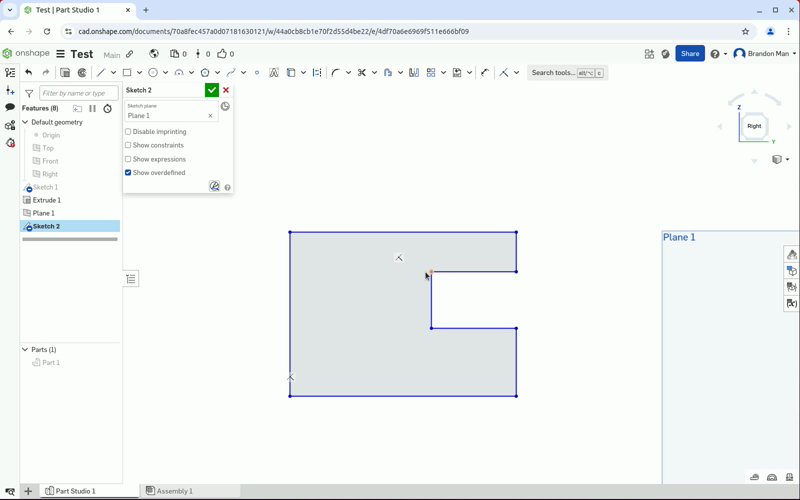
scroll(-6)
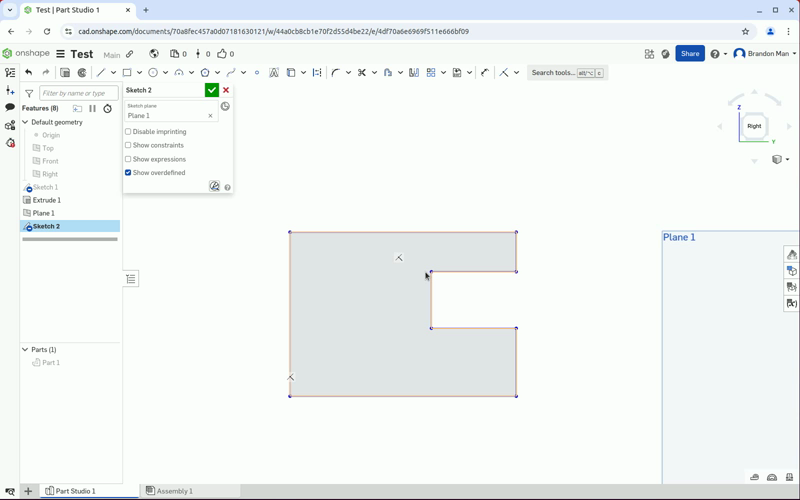
scroll(-6)
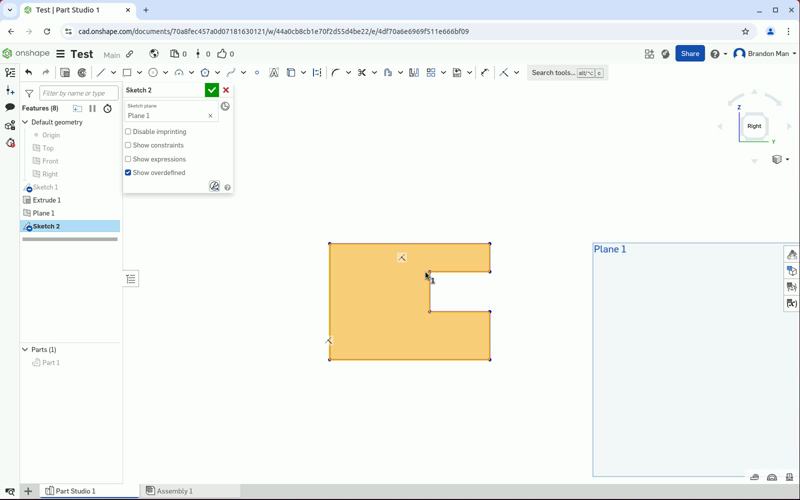
scroll(-6)
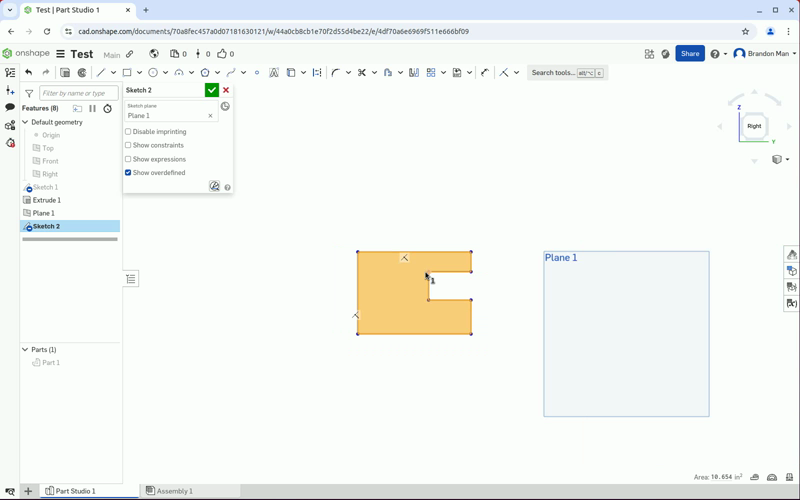
scroll(-6)
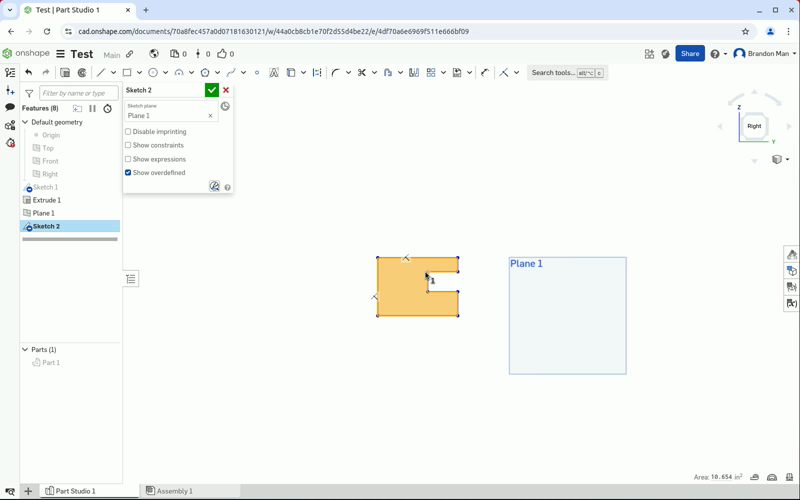
scroll(-6)
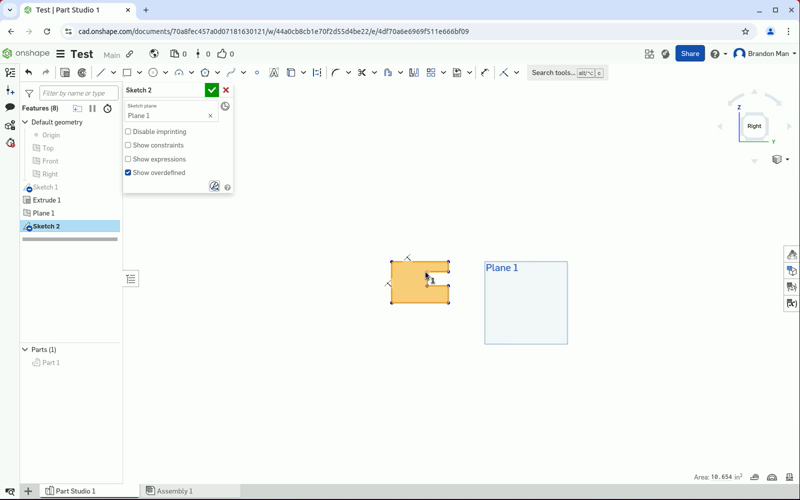
scroll(-6)
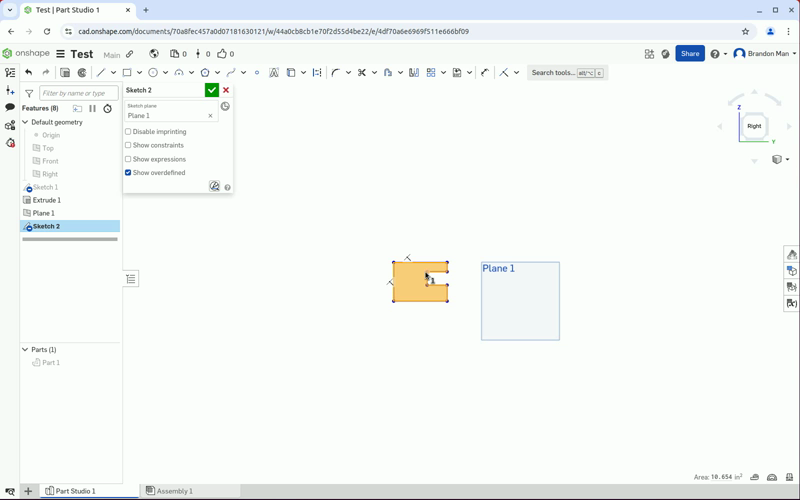
scroll(-6)
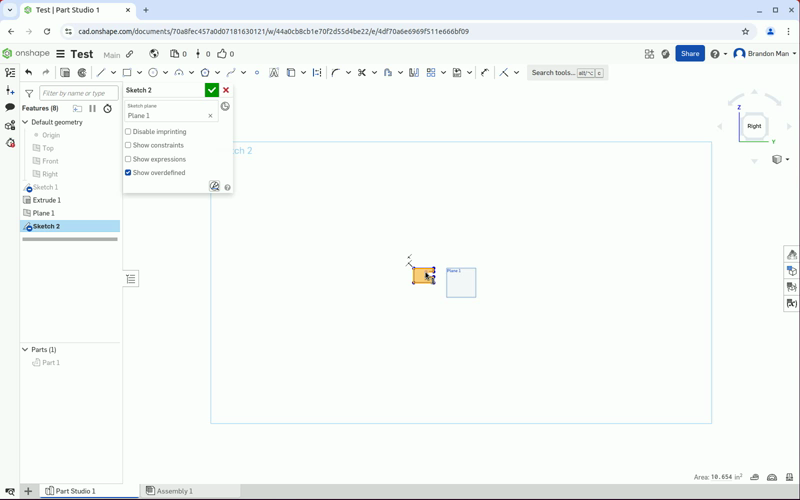
mouse_move(73, 352)
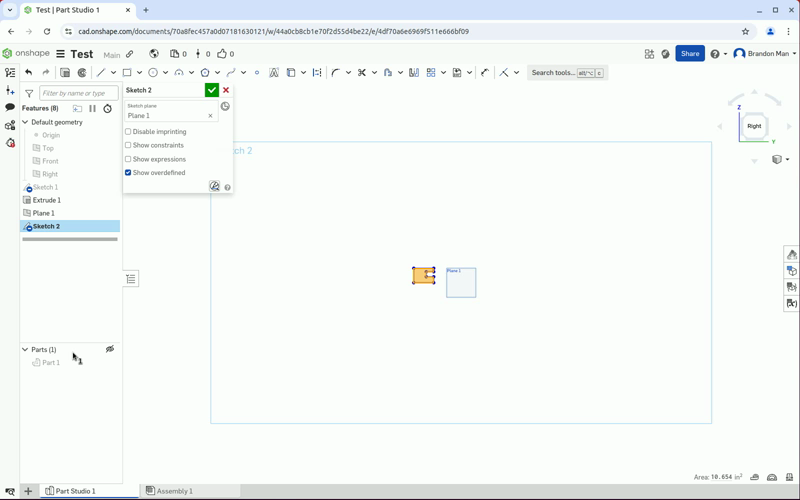
key(shift+y)
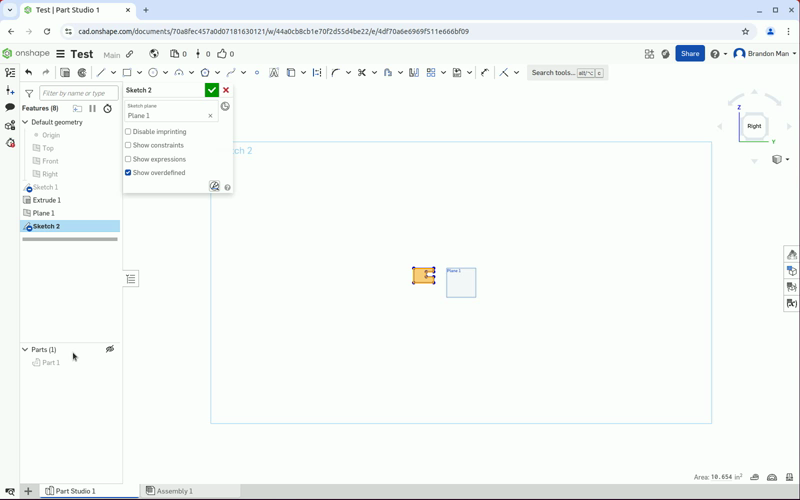
key(shift+e)
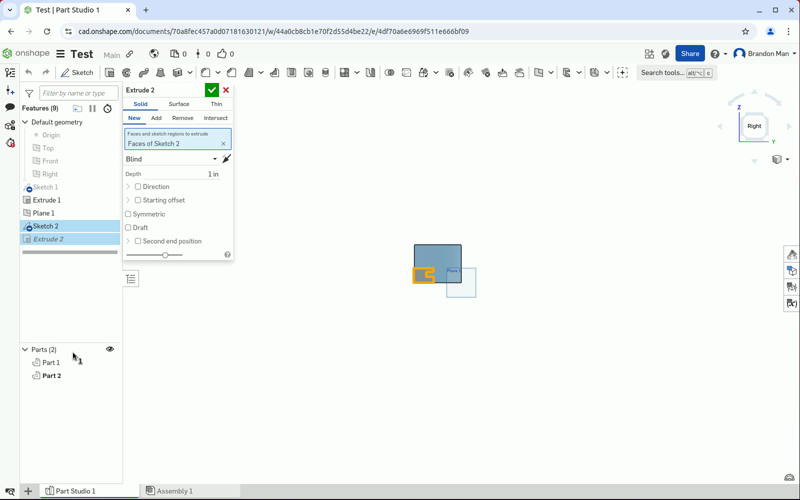
mouse_move(143, 106)
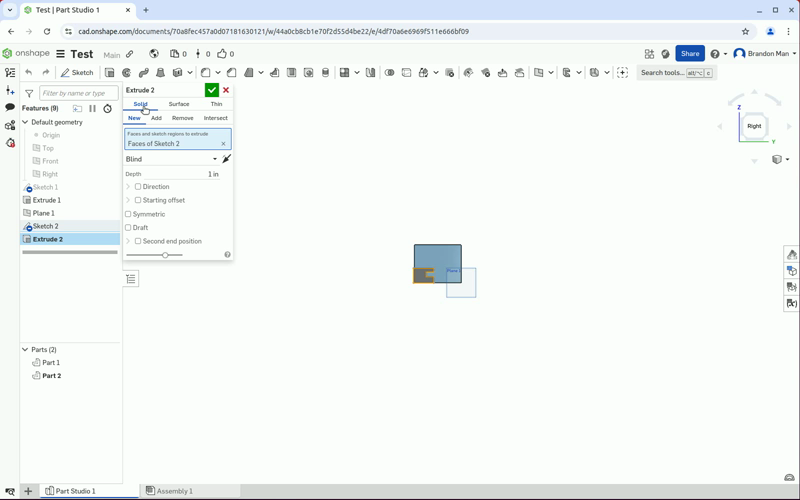
click(143, 106)
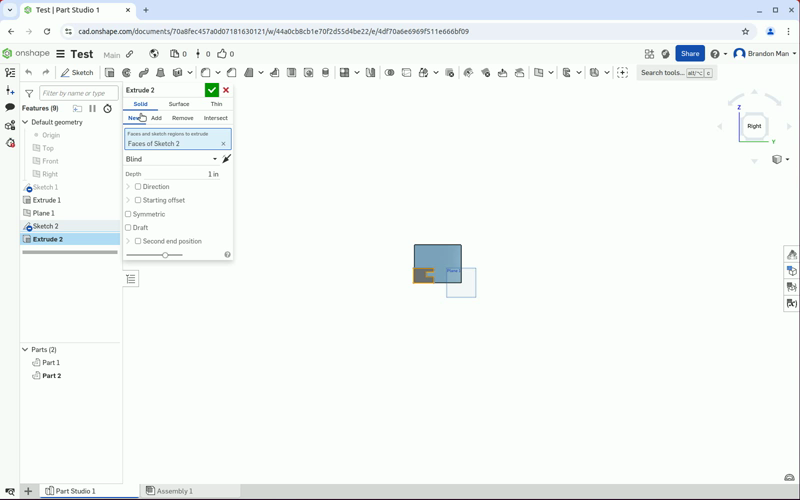
mouse_move(137, 120)
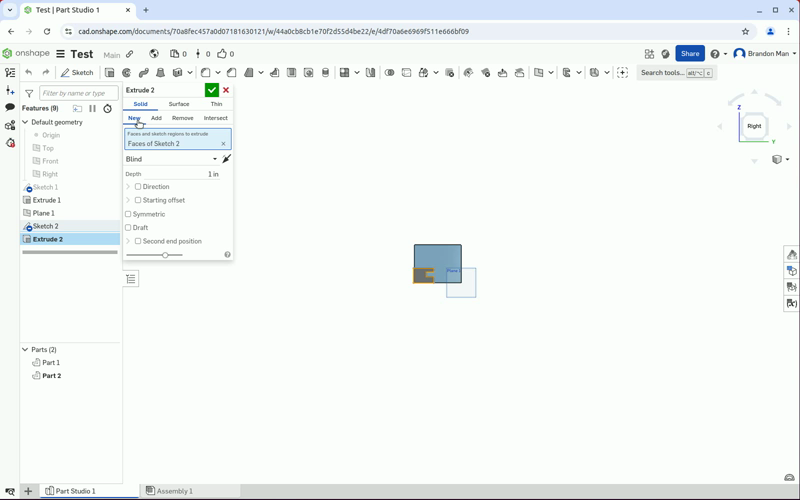
click(137, 120)
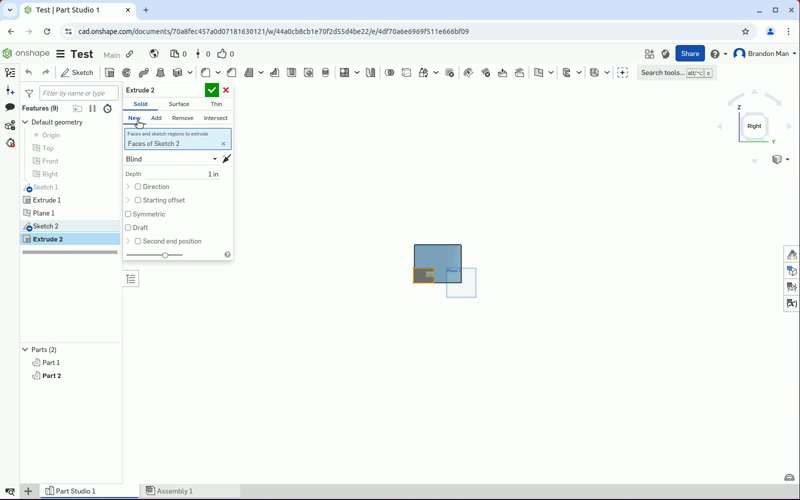
key(tab, 4)
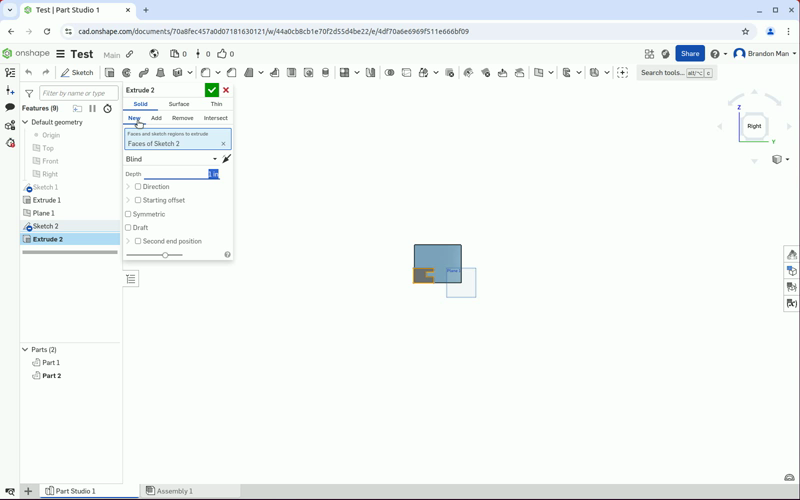
text(17.813)
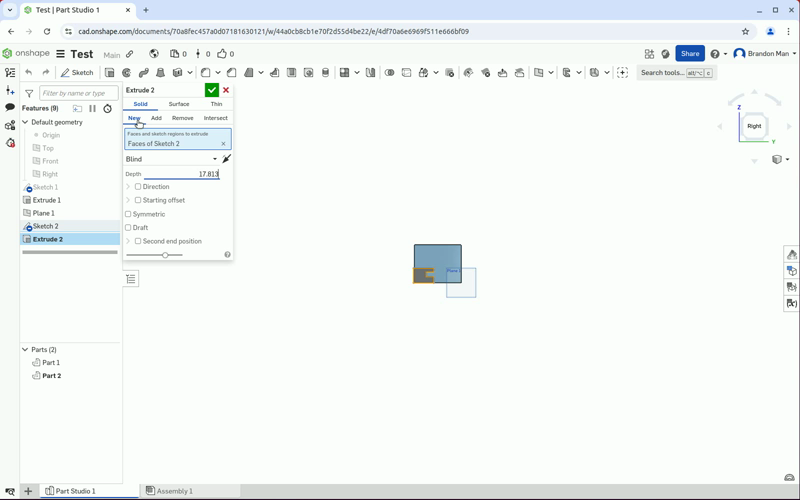
key(enter)
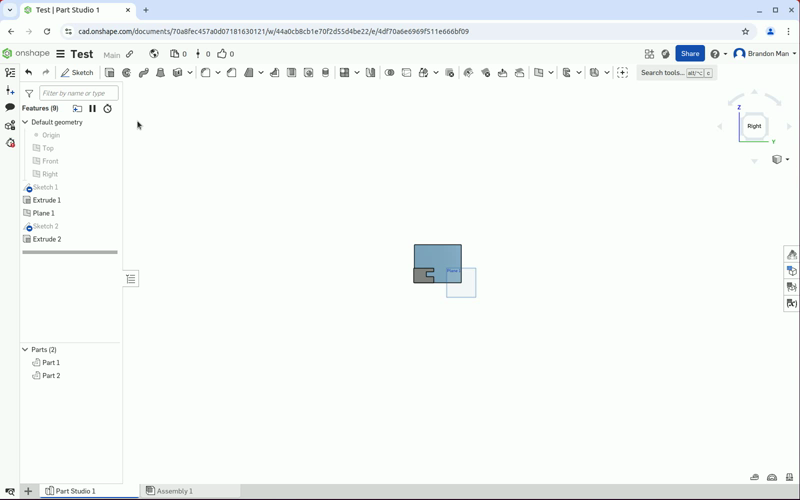
key(shift+h)
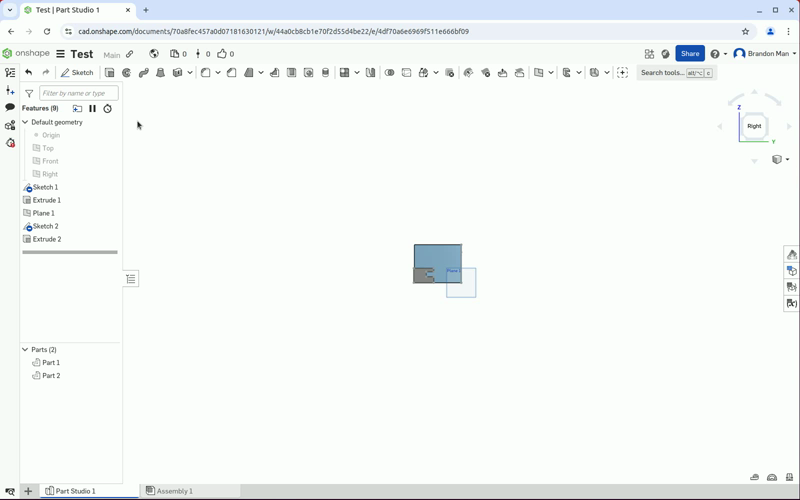
key(shift+h)
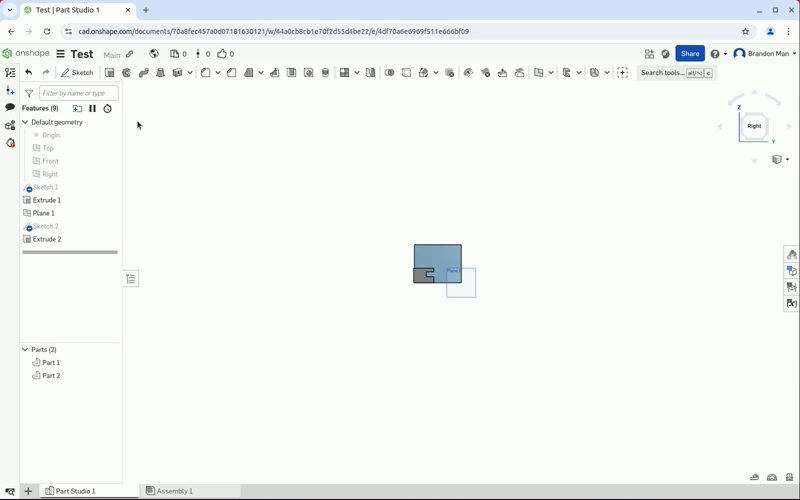
mouse_move(73, 189)
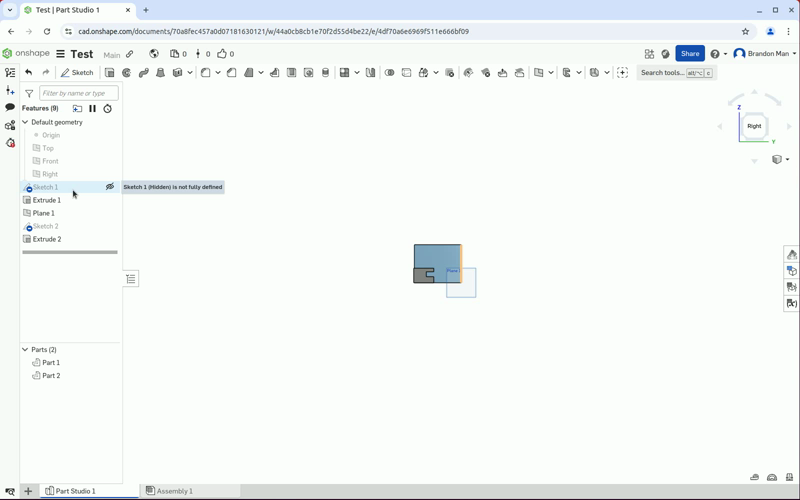
click(73, 189)
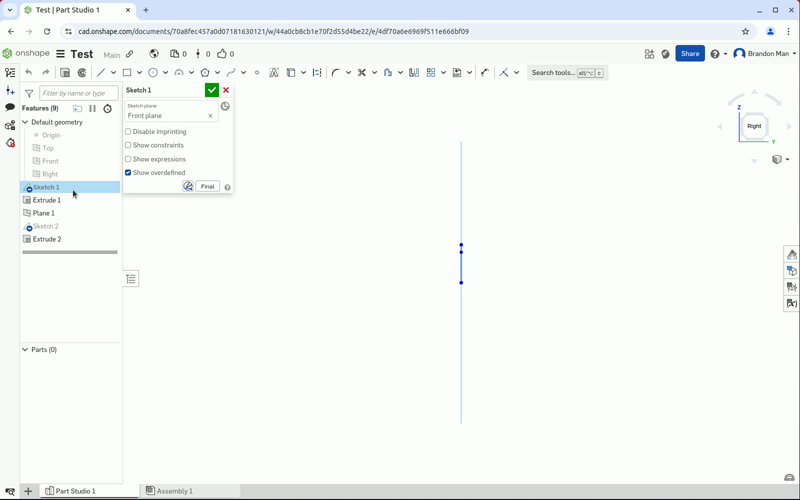
mouse_move(229, 92)
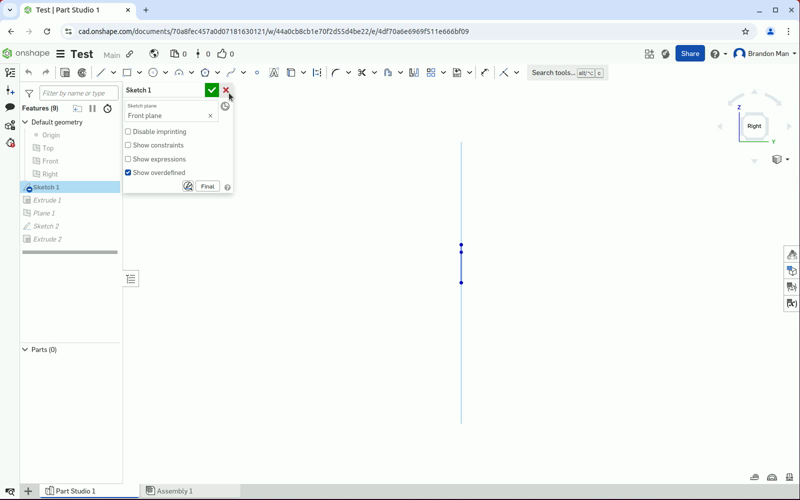
click(229, 92)
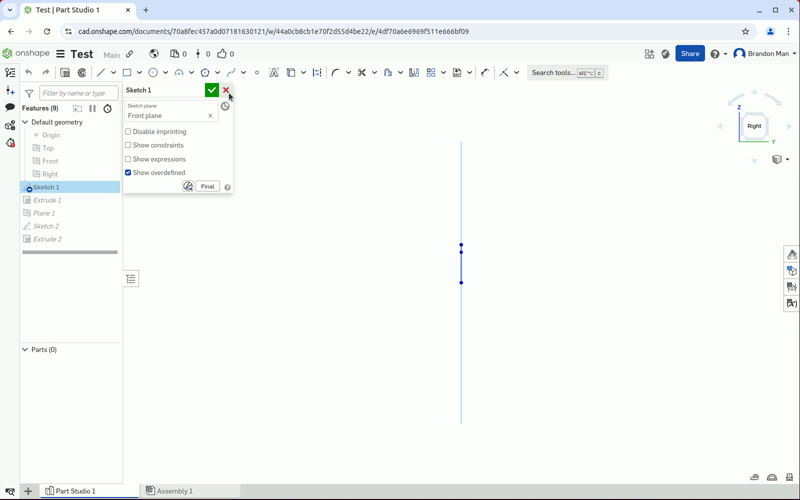
key(shift+s)
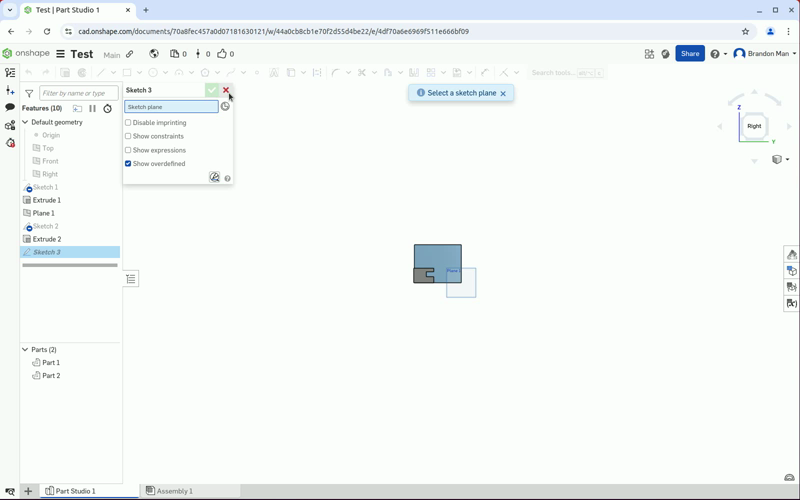
mouse_move(73, 215)
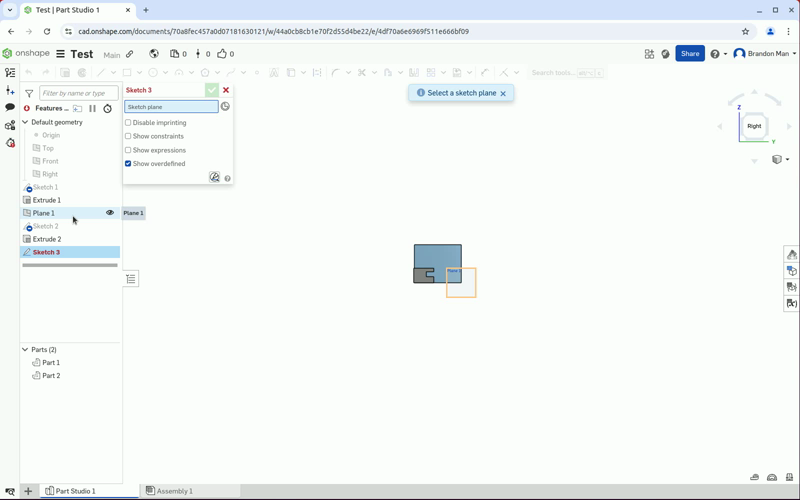
click(73, 215)
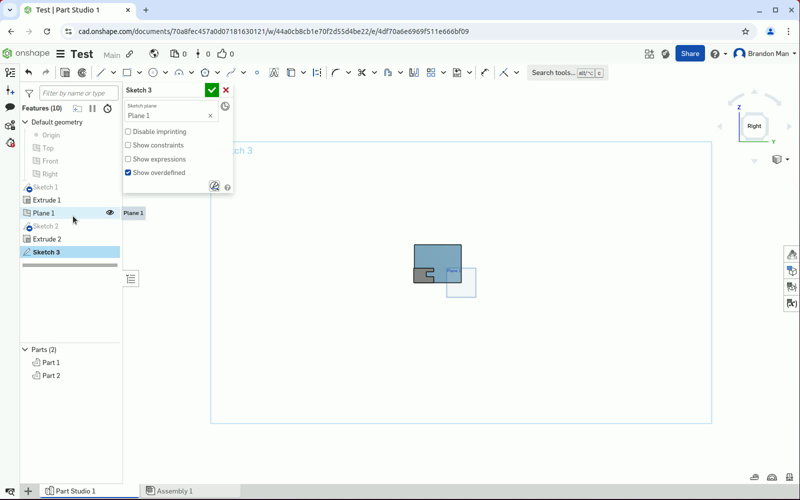
mouse_move(73, 352)
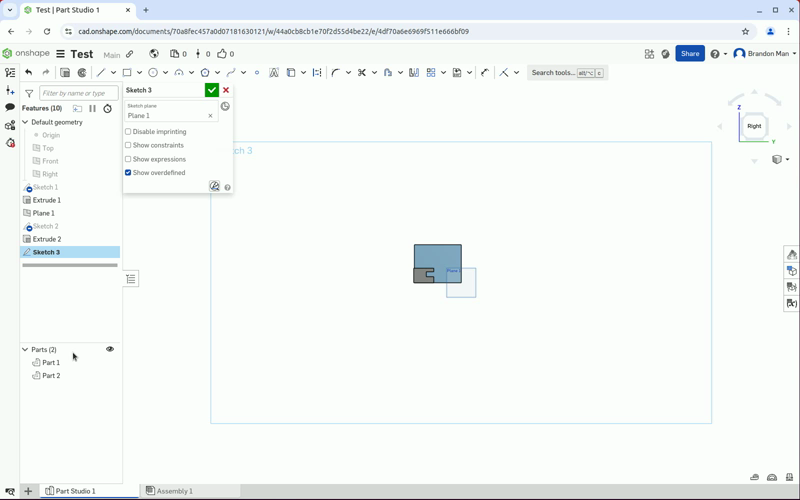
key(y)
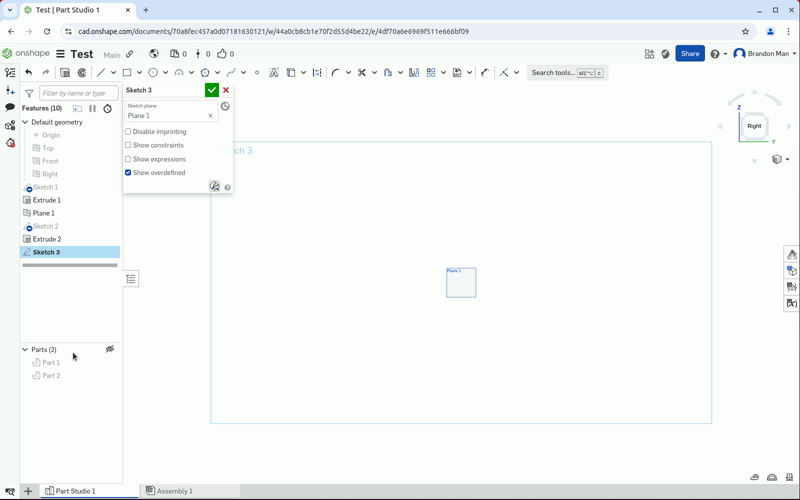
key(l)
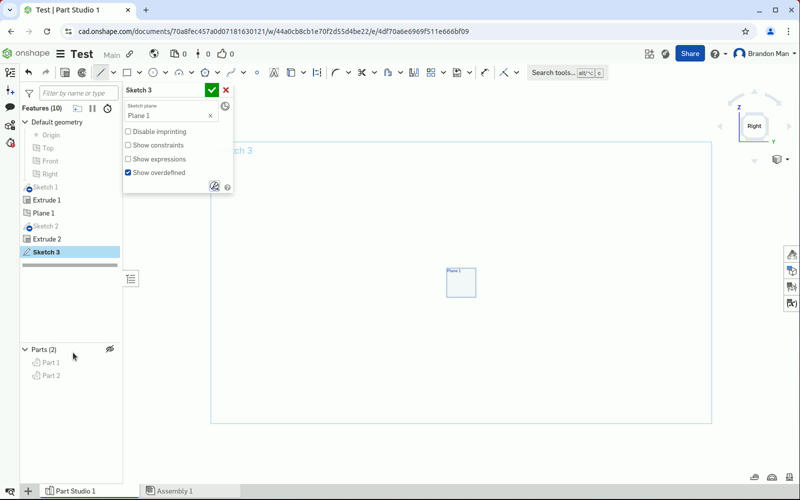
key_down(shift)
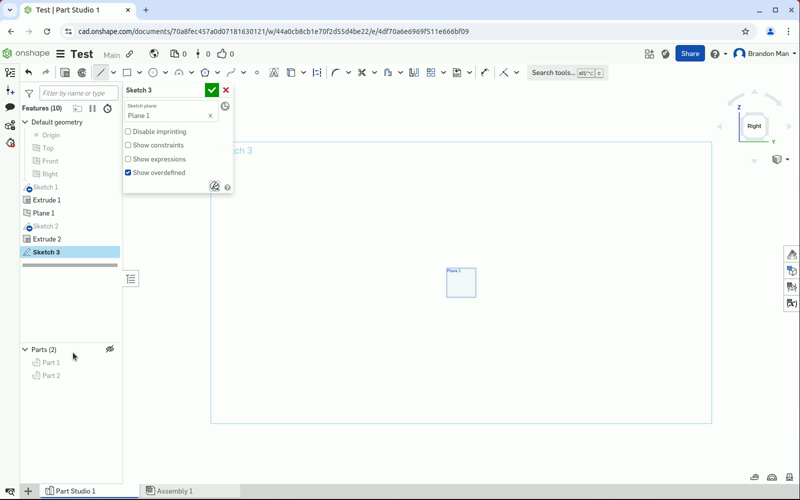
mouse_move(441, 282)
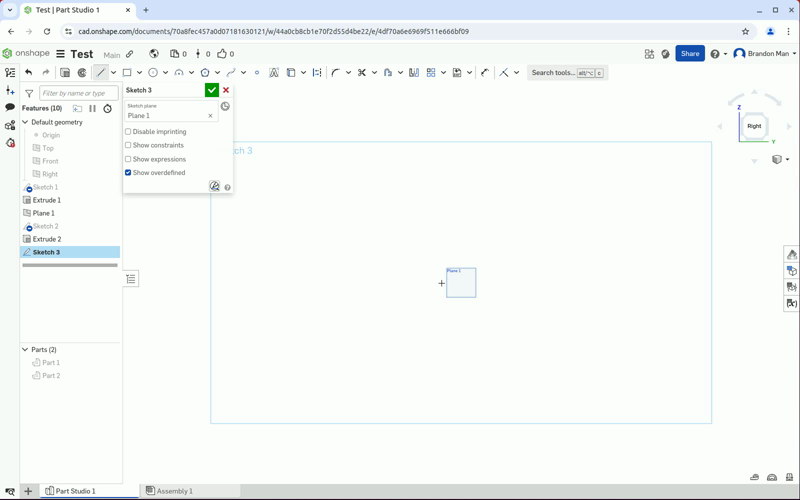
click(441, 282)
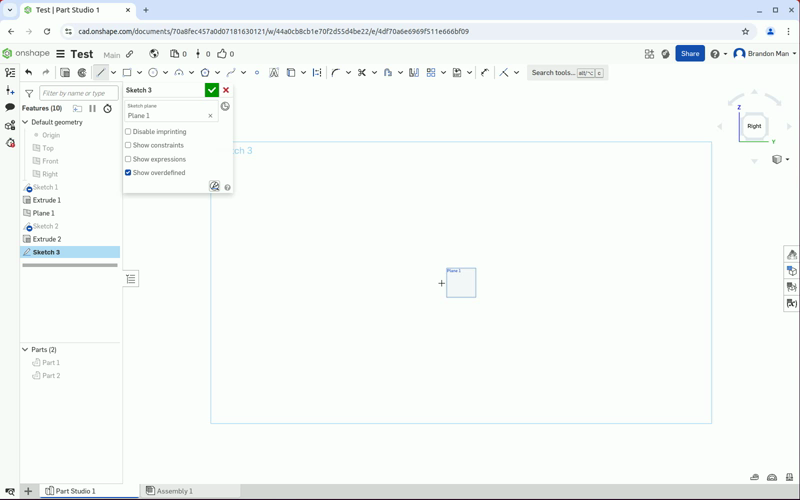
key_up(shift)
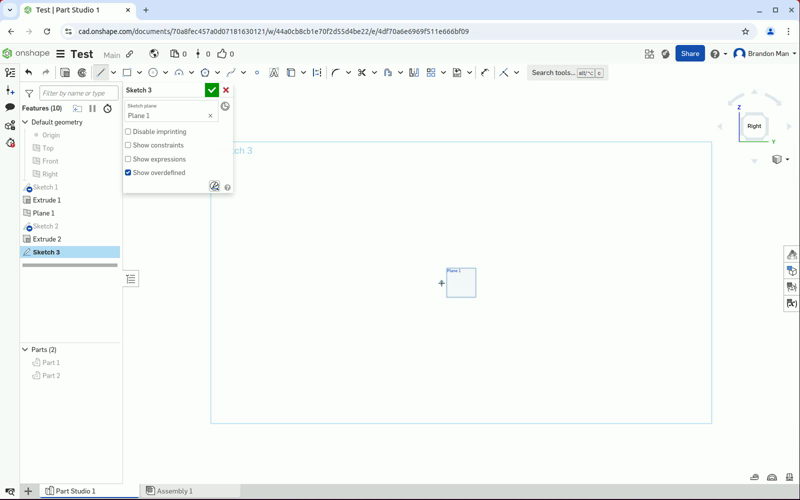
key_down(shift)
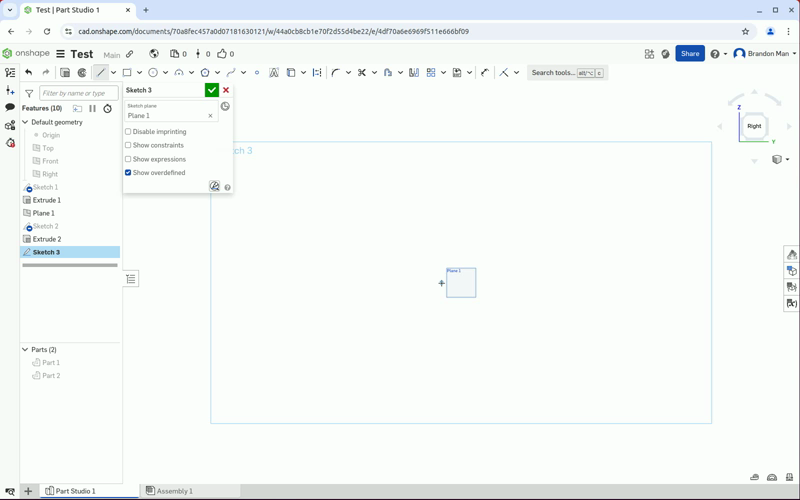
mouse_move(471, 282)
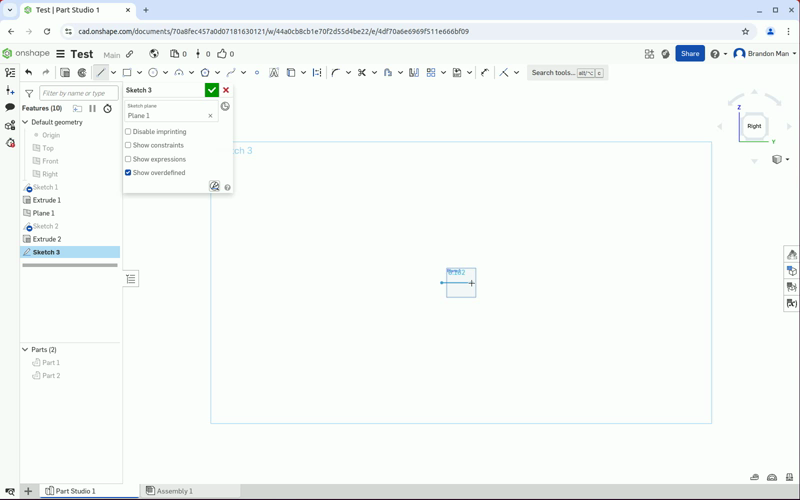
mouse_move(461, 282)
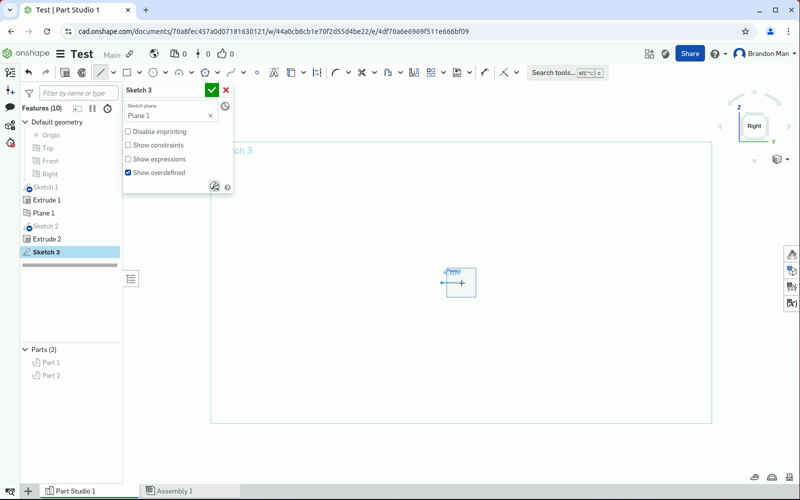
click(461, 282)
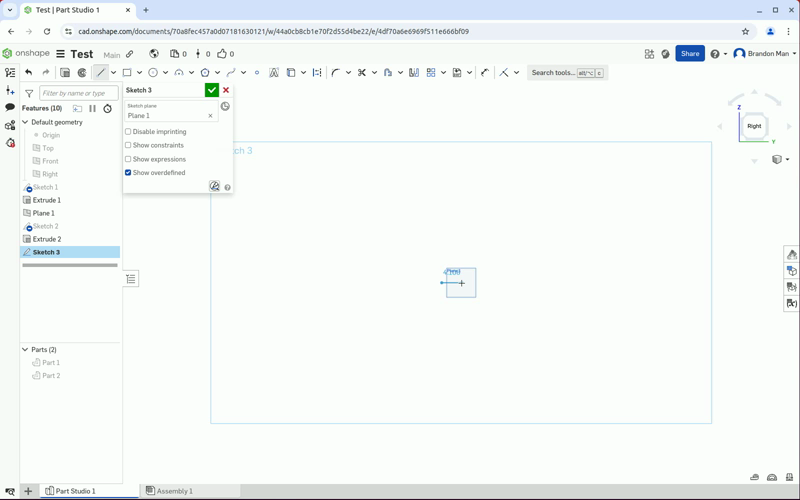
key_up(shift)
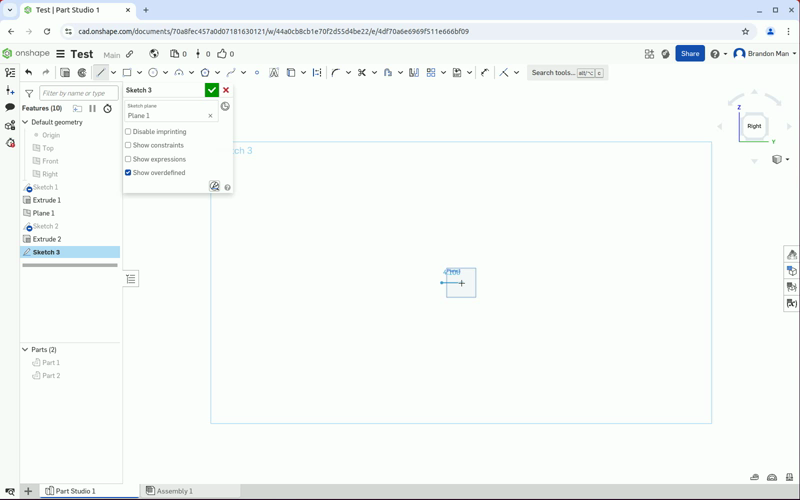
key_down(shift)
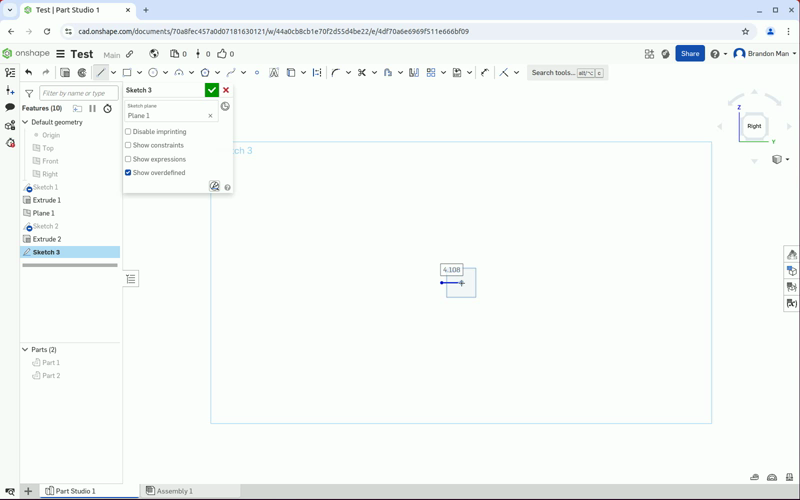
mouse_move(491, 282)
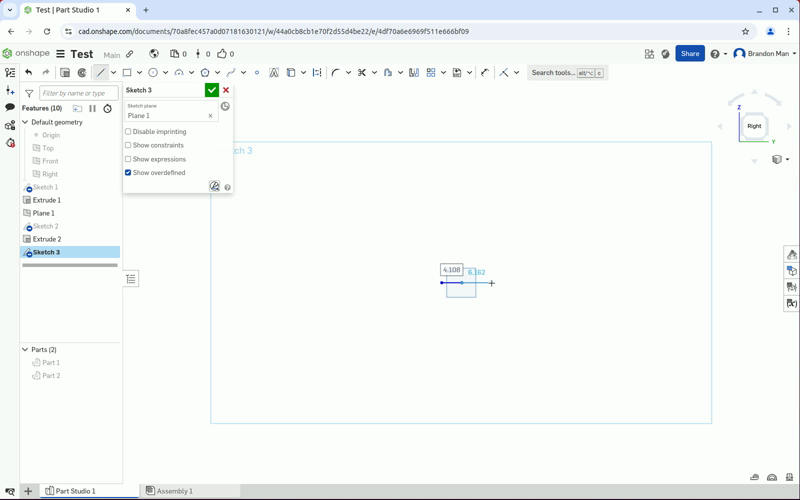
mouse_move(461, 268)
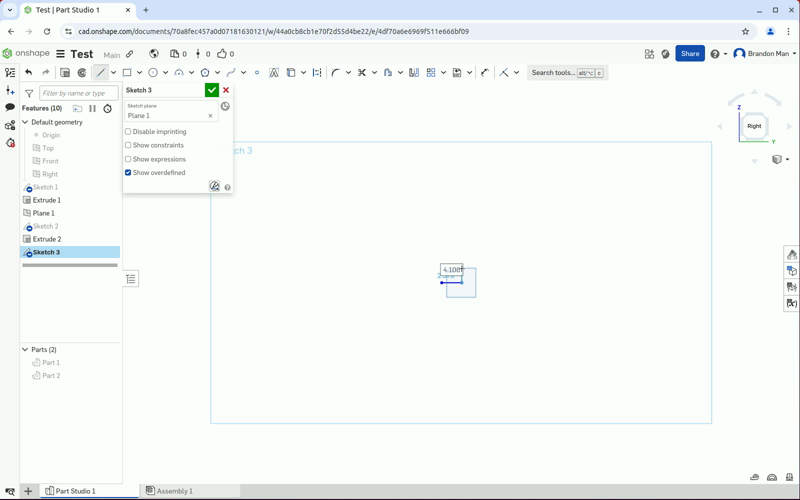
click(461, 268)
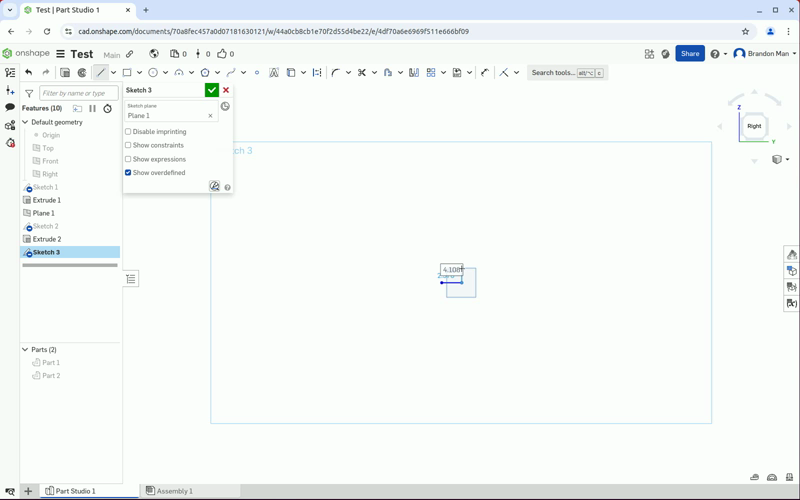
key_up(shift)
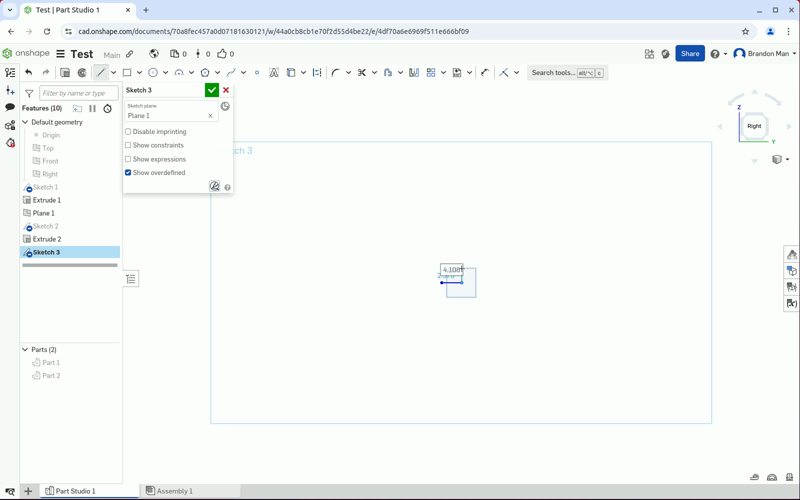
key_down(shift)
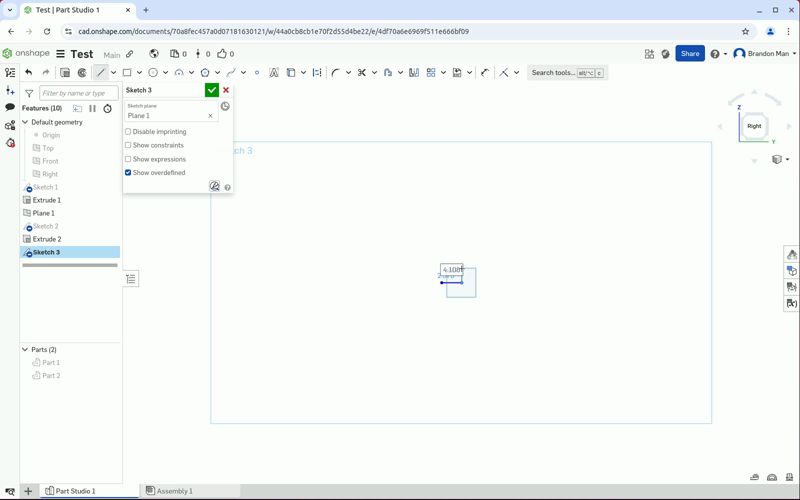
mouse_move(491, 268)
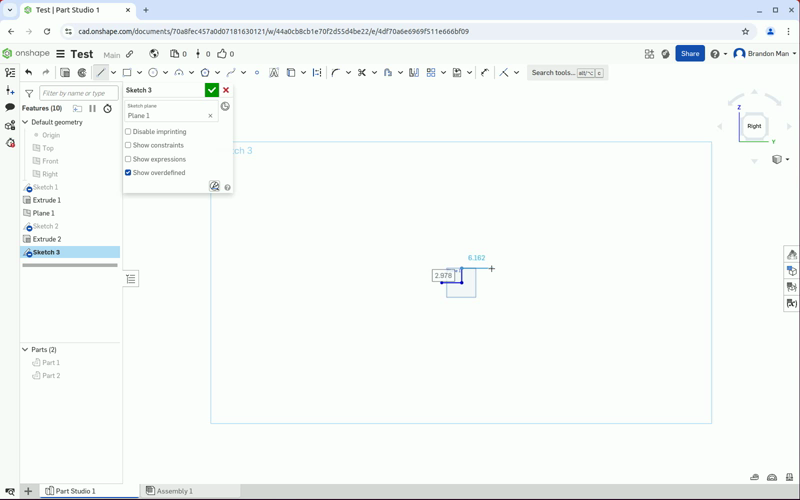
mouse_move(441, 268)
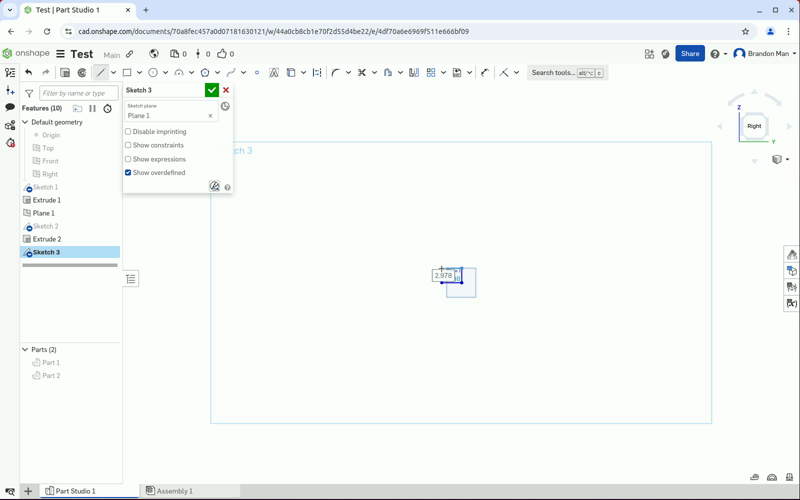
click(441, 268)
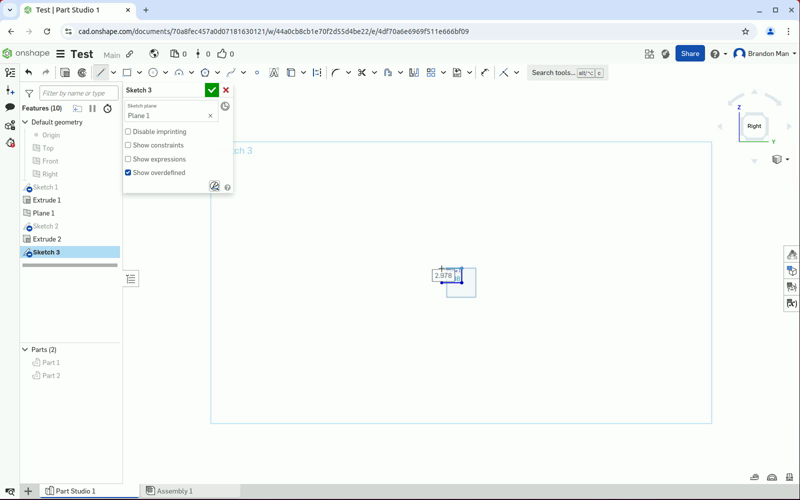
key_up(shift)
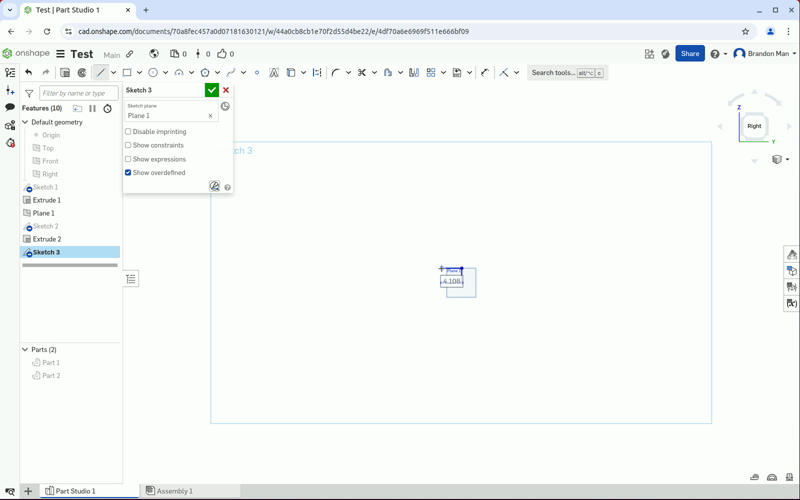
key_down(shift)
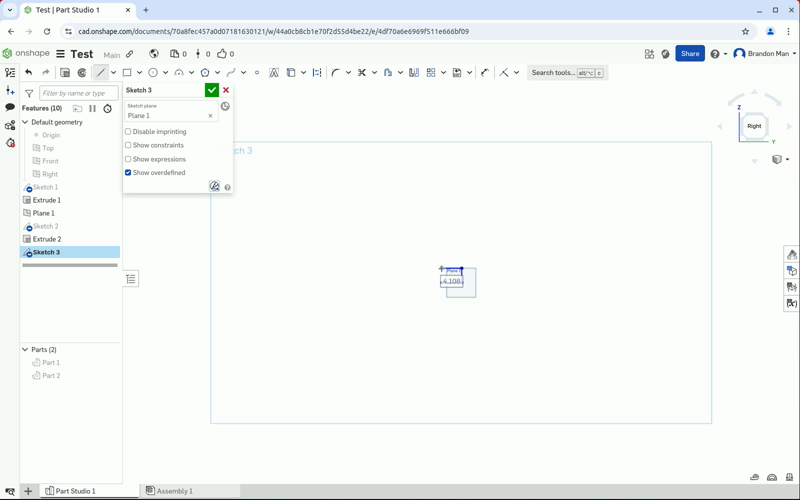
mouse_move(471, 268)
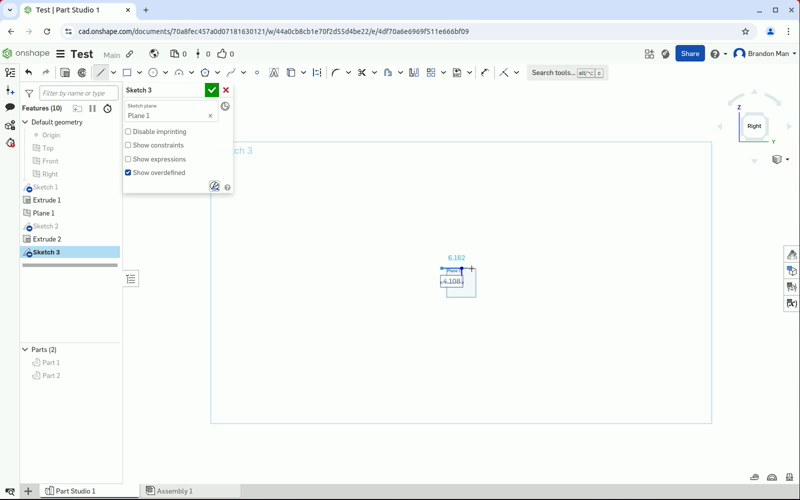
mouse_move(441, 271)
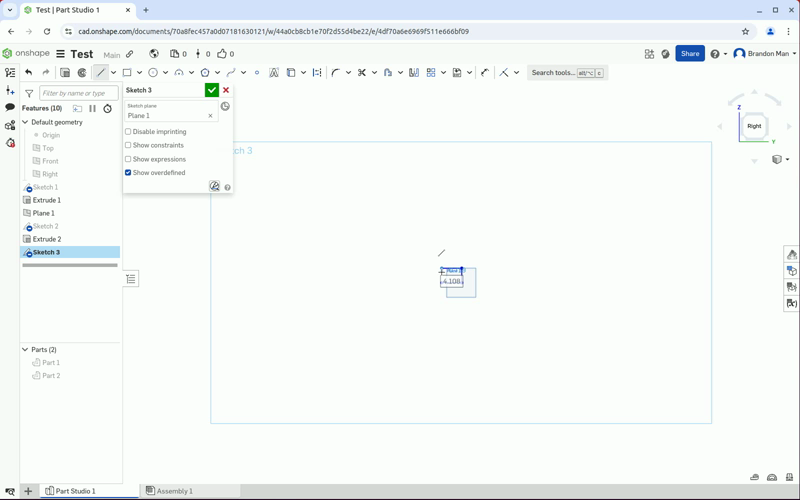
scroll(6)
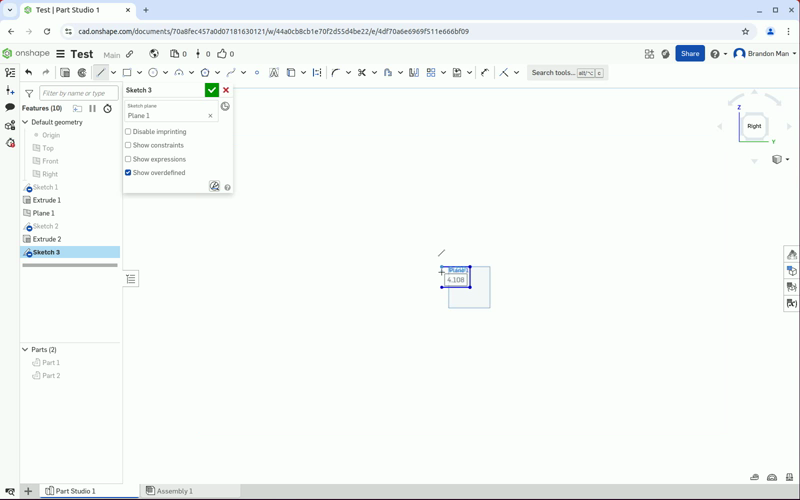
scroll(6)
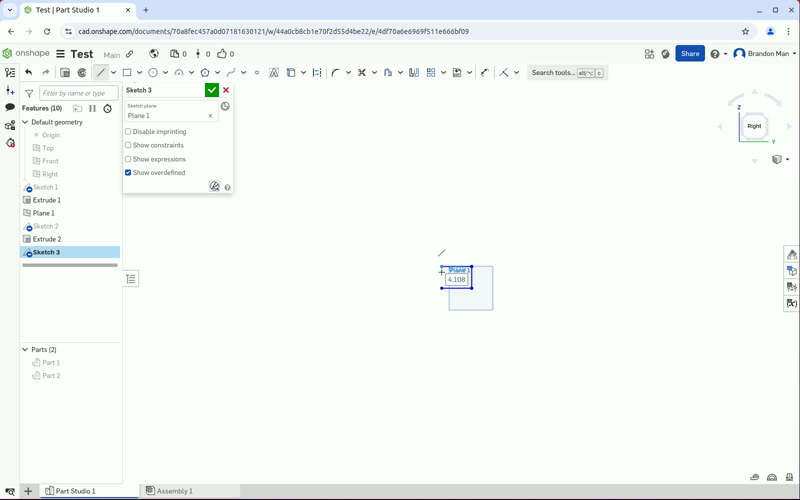
scroll(6)
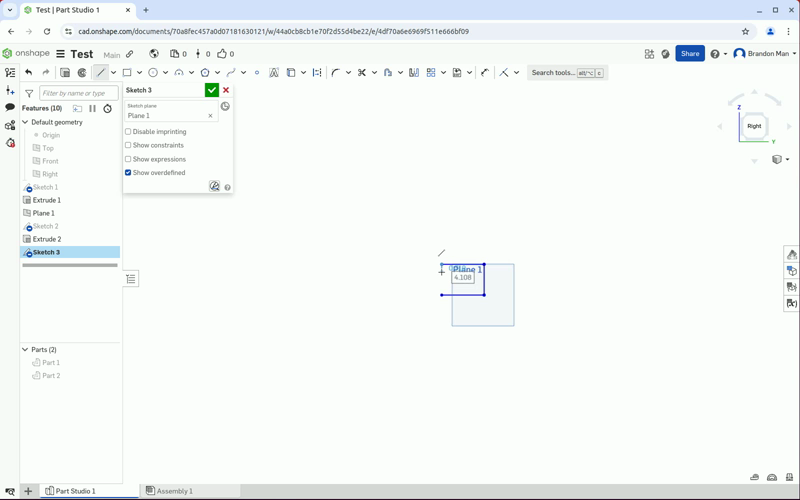
scroll(6)
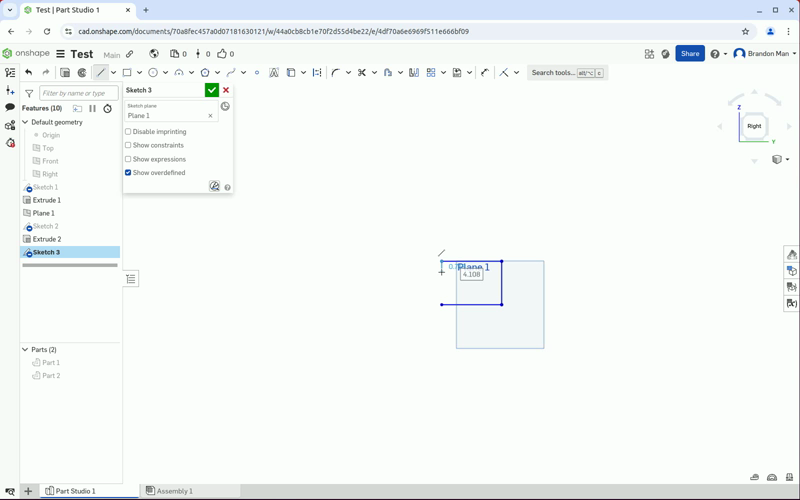
scroll(6)
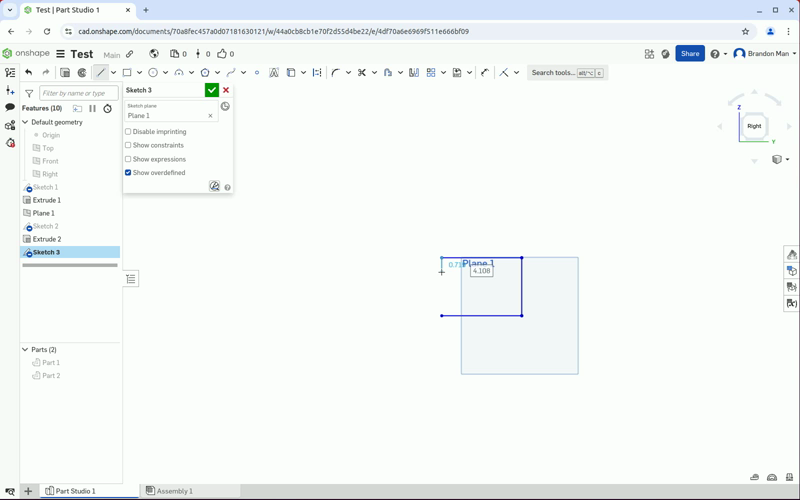
scroll(6)
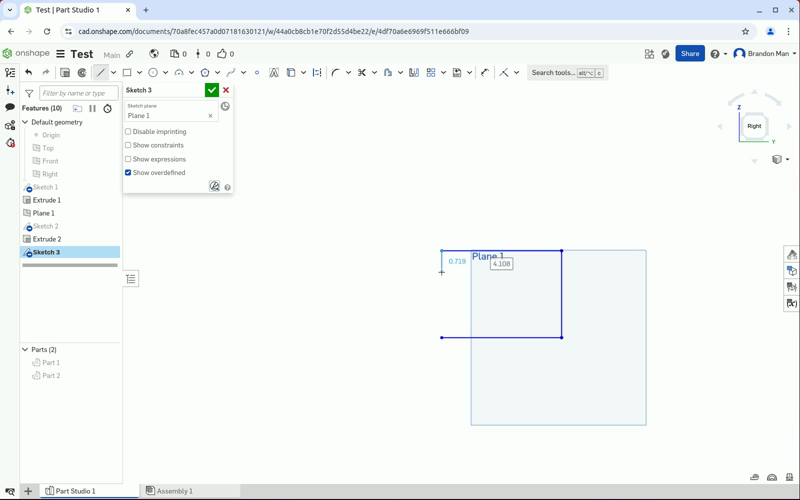
scroll(6)
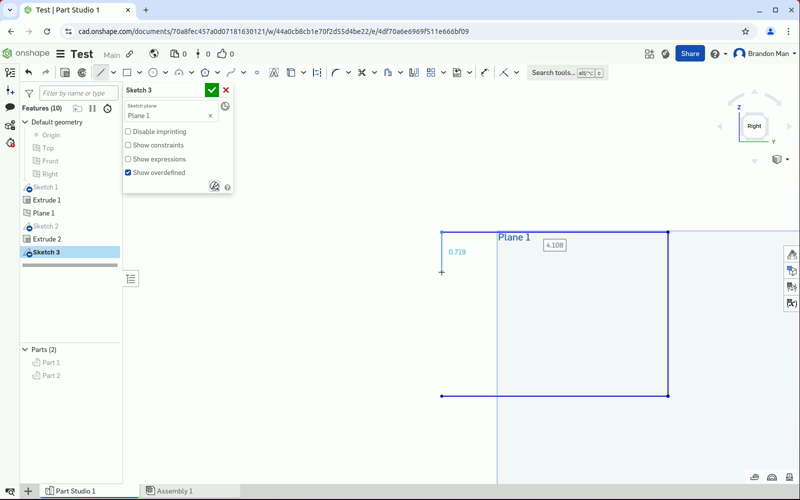
click(441, 271)
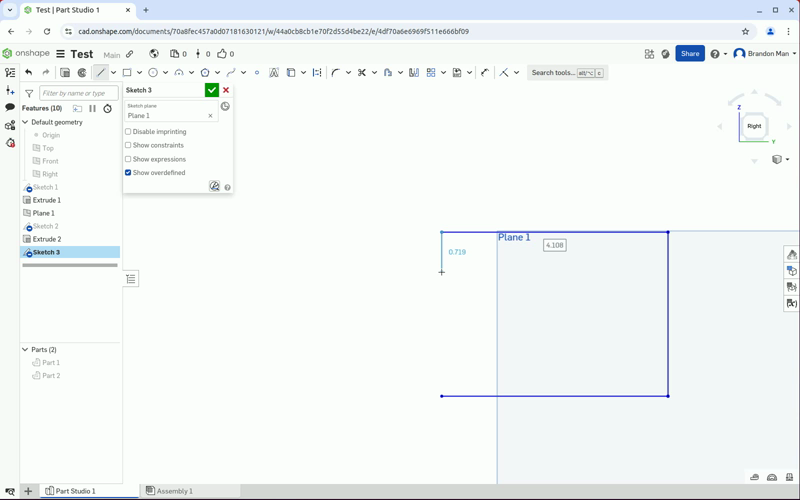
scroll(-6)
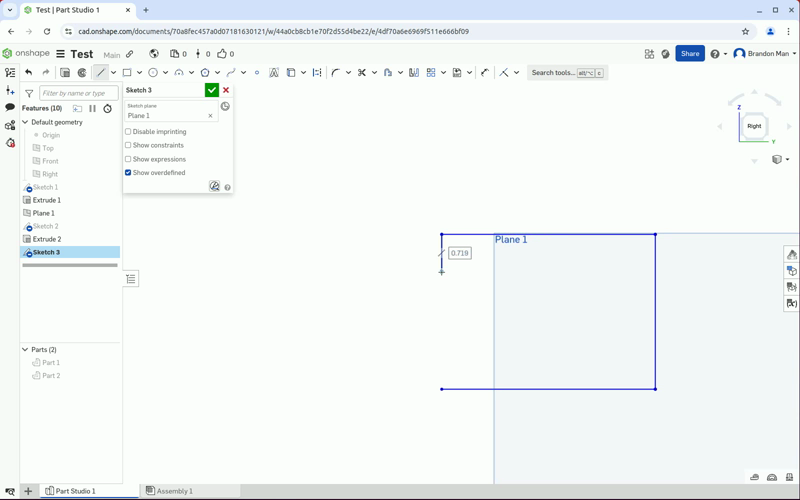
scroll(-6)
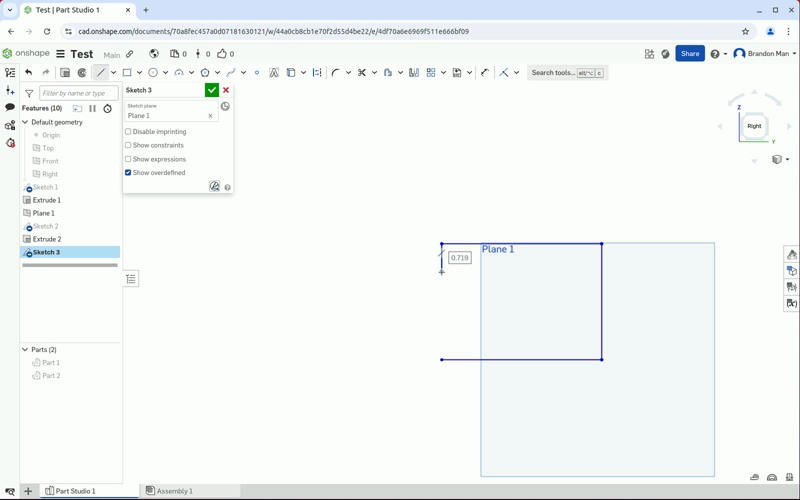
scroll(-6)
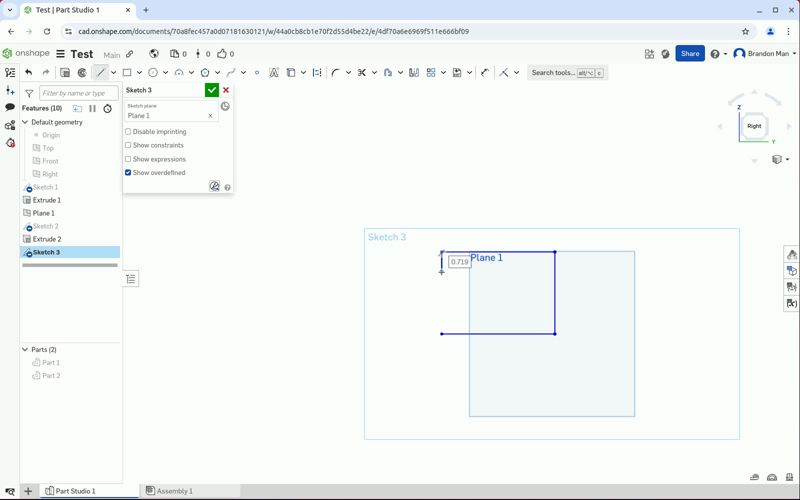
scroll(-6)
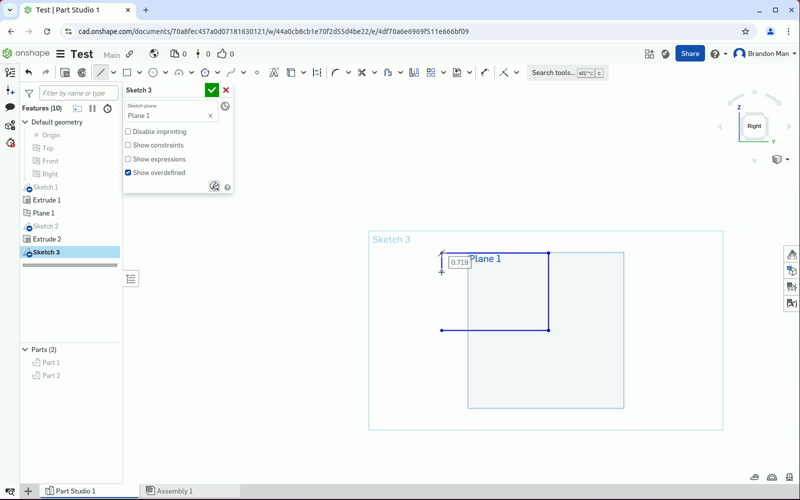
scroll(-6)
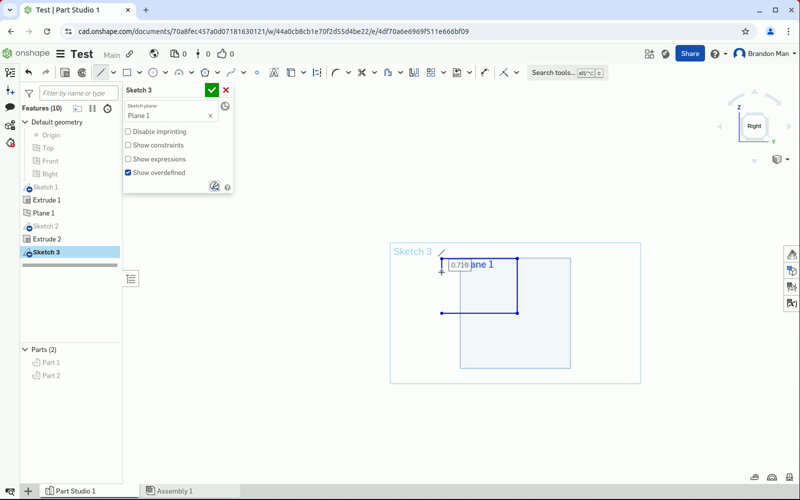
scroll(-6)
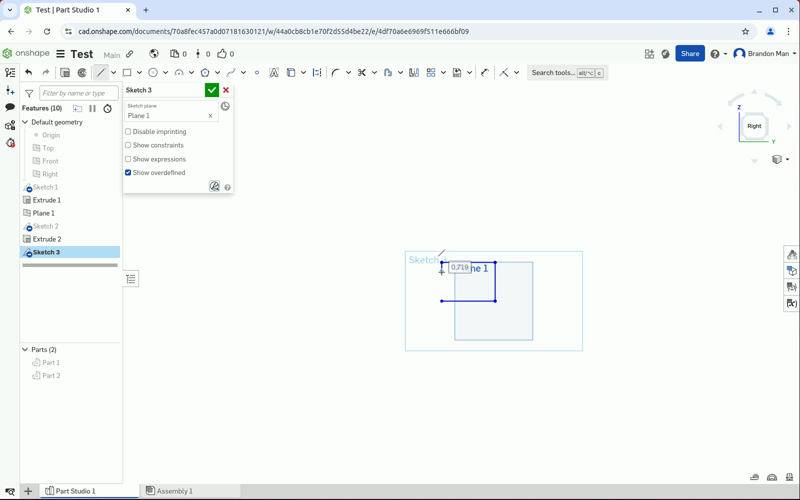
scroll(-6)
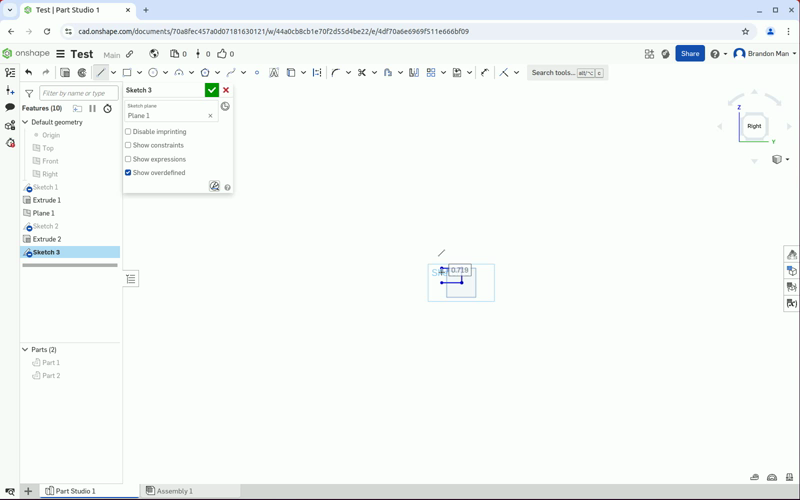
key_up(shift)
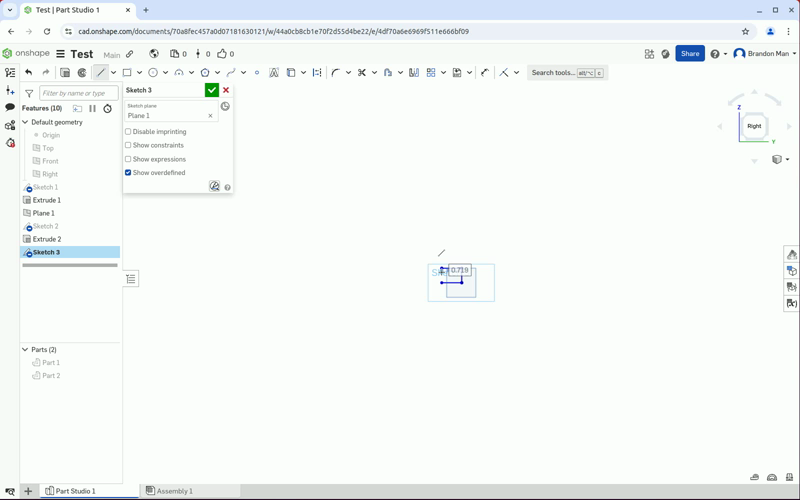
key_down(shift)
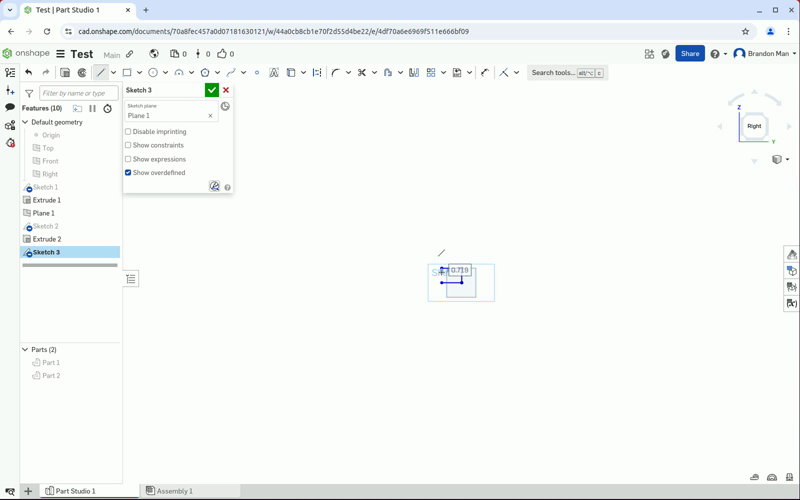
mouse_move(471, 271)
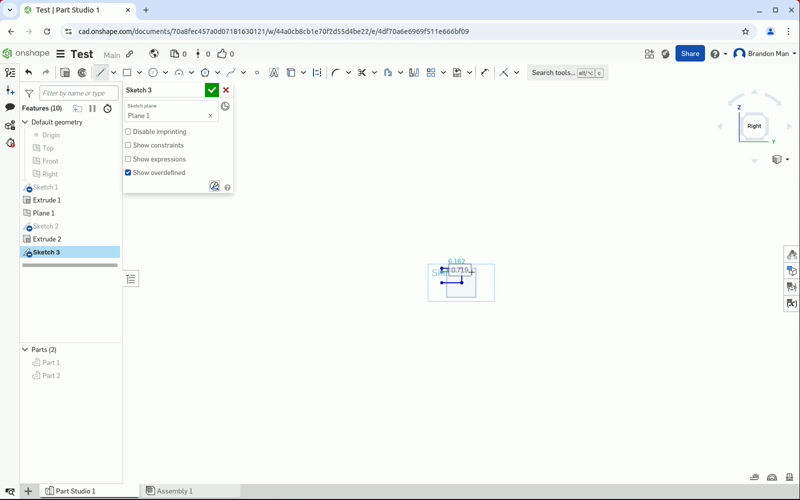
mouse_move(449, 271)
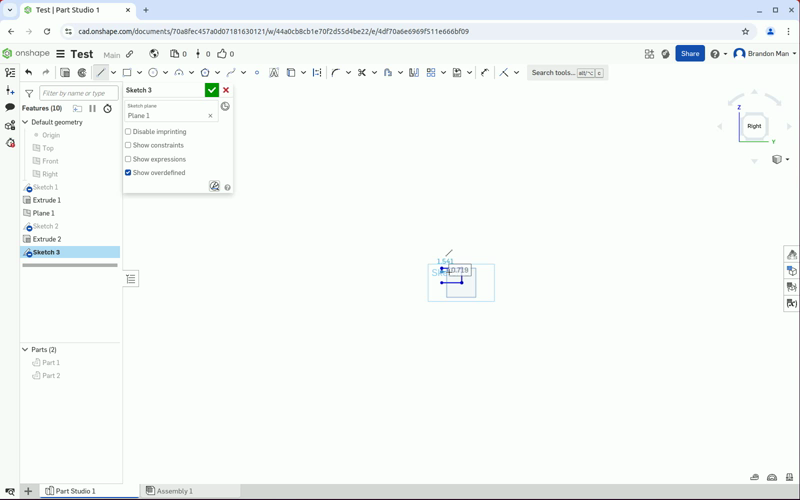
click(449, 271)
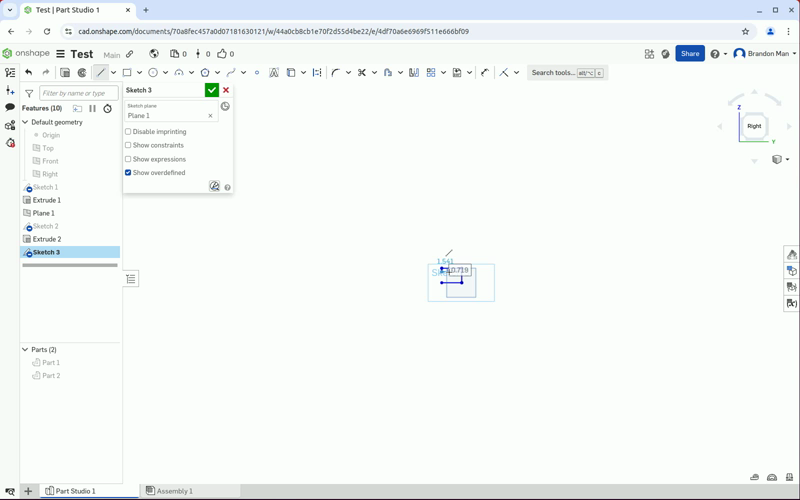
key_up(shift)
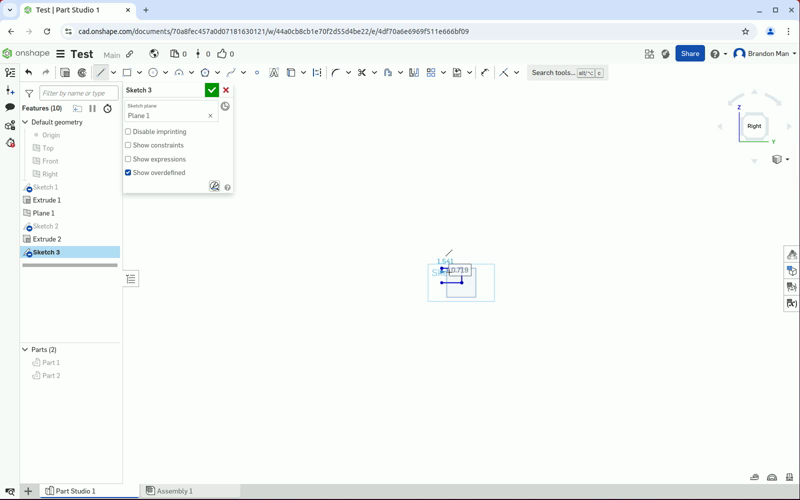
key_down(shift)
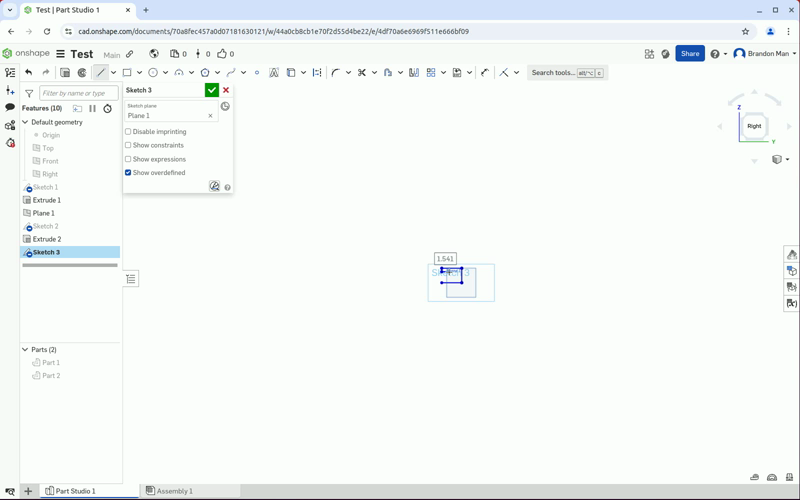
mouse_move(479, 271)
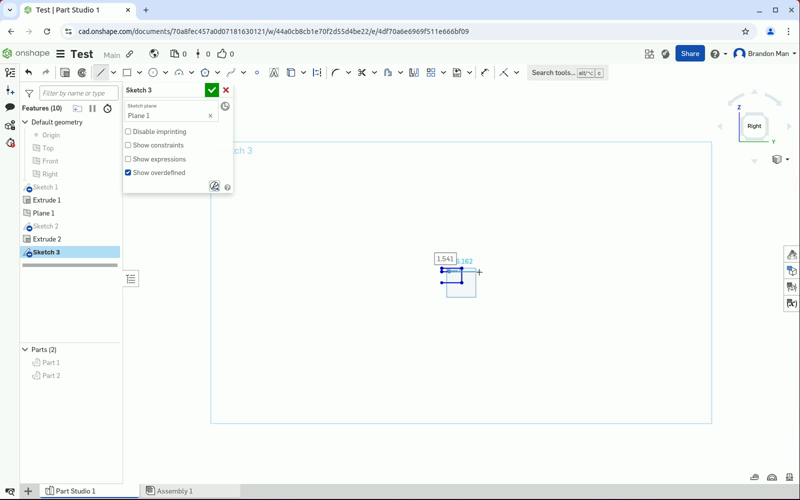
mouse_move(449, 276)
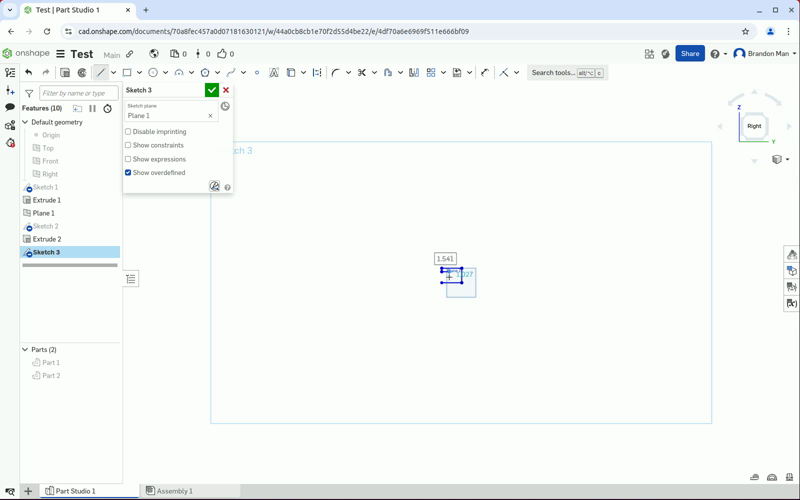
scroll(6)
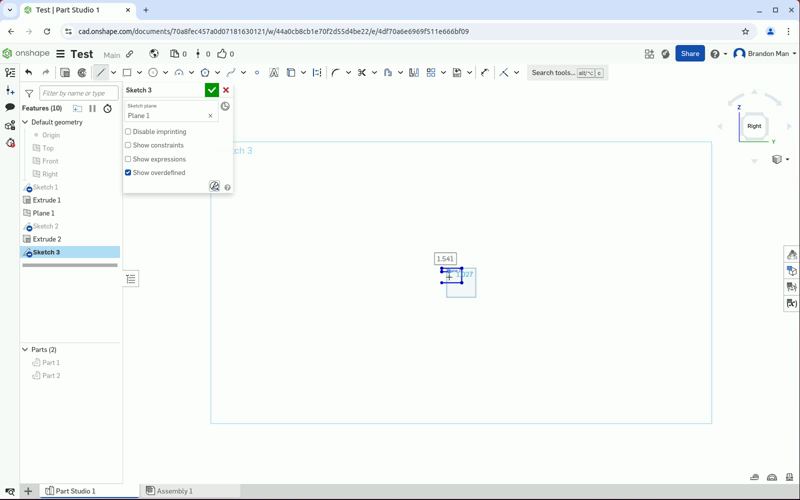
scroll(6)
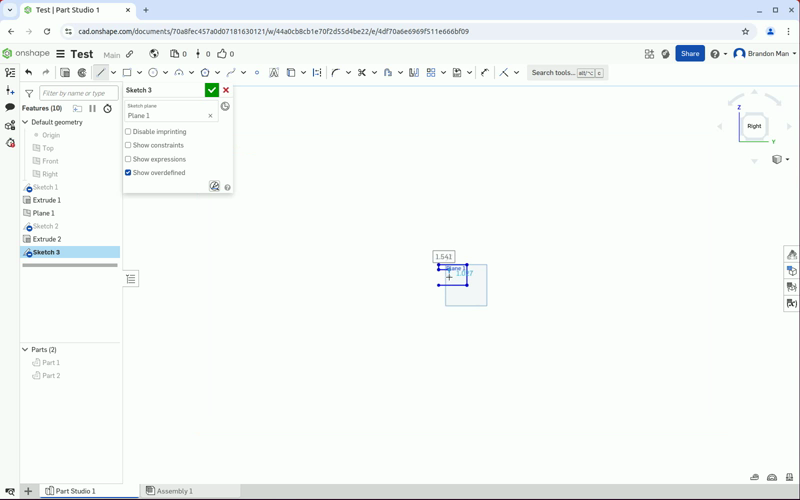
scroll(6)
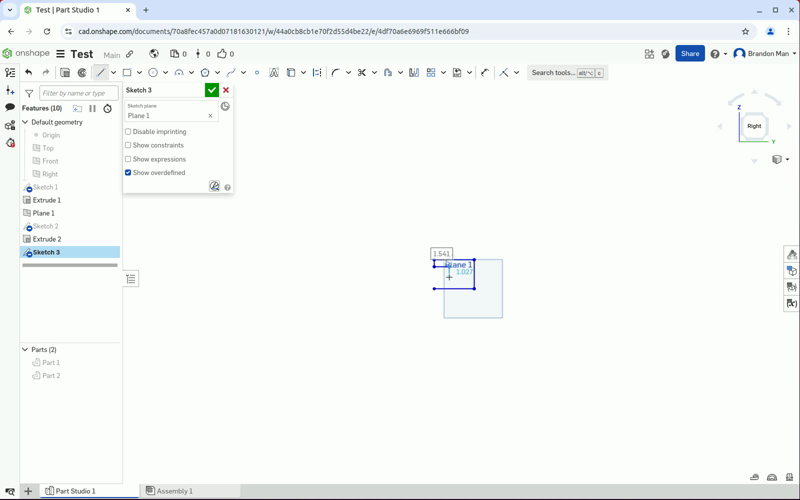
scroll(6)
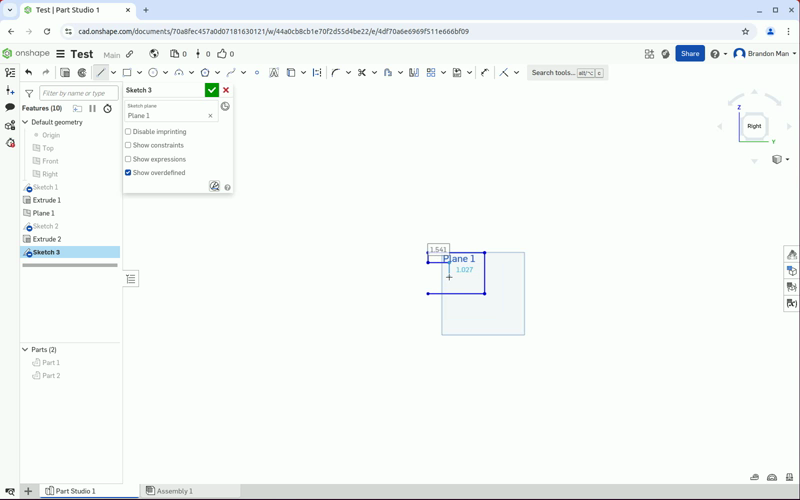
scroll(6)
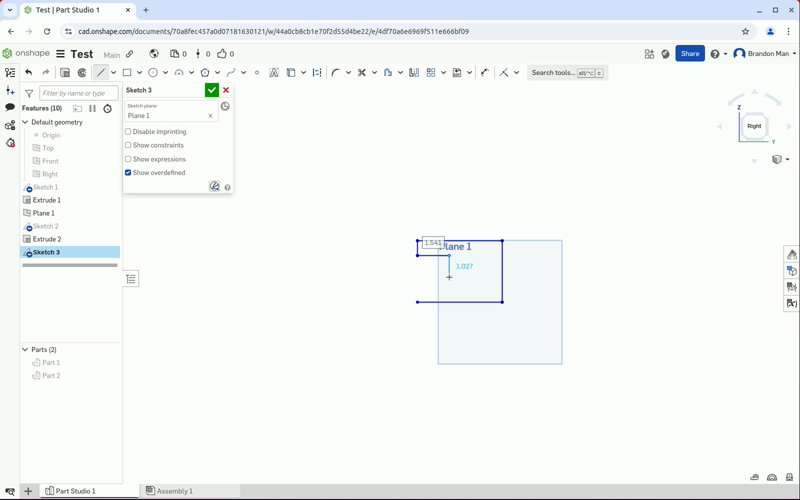
scroll(6)
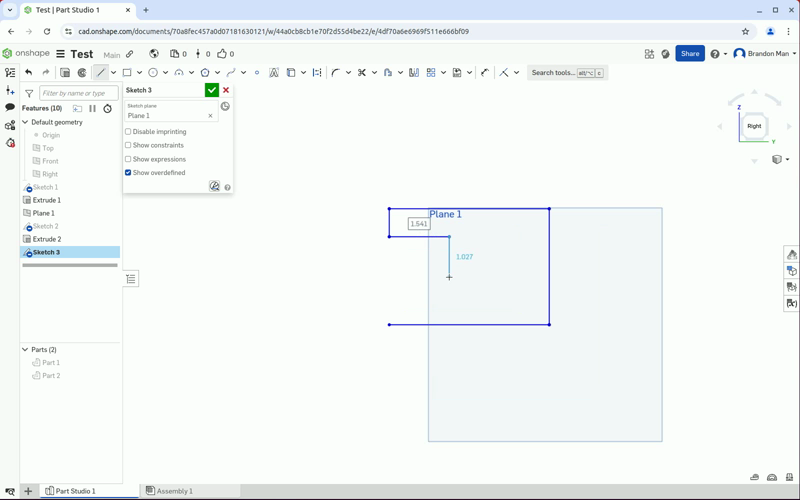
scroll(6)
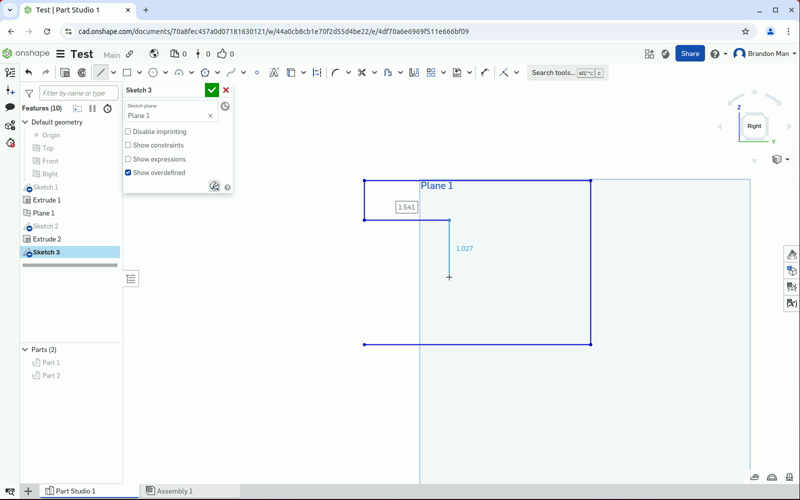
click(449, 276)
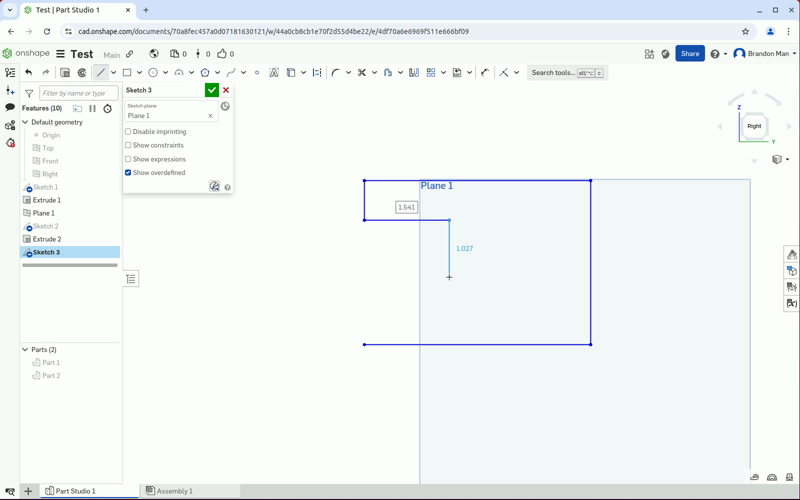
scroll(-6)
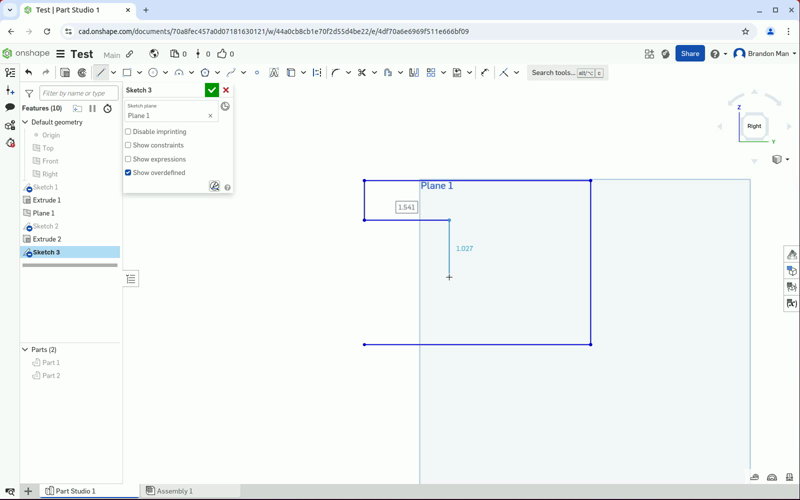
scroll(-6)
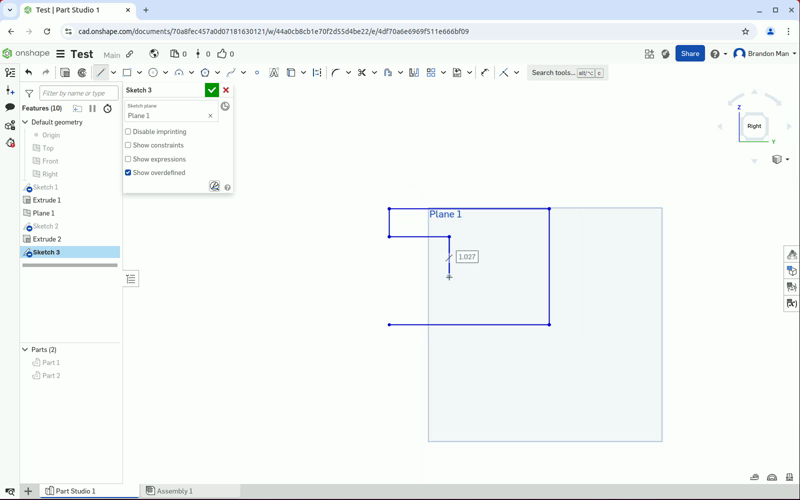
scroll(-6)
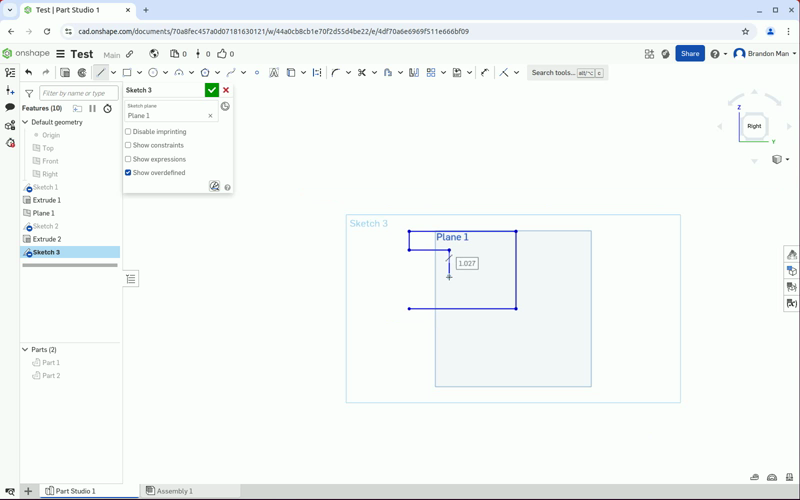
scroll(-6)
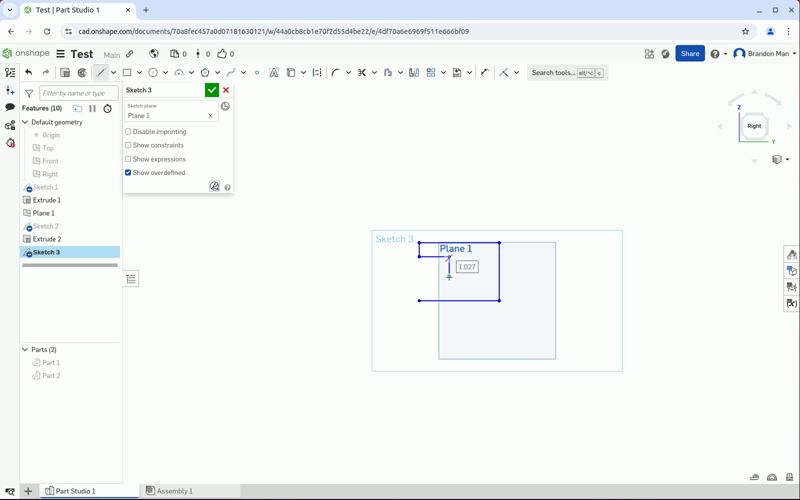
scroll(-6)
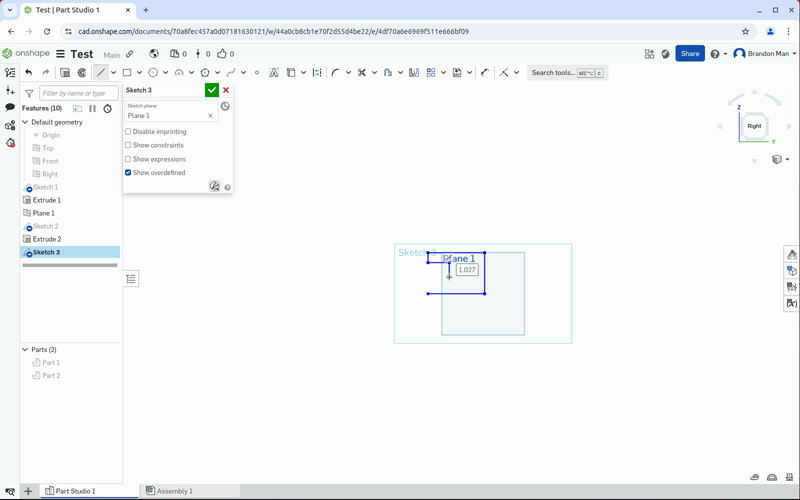
scroll(-6)
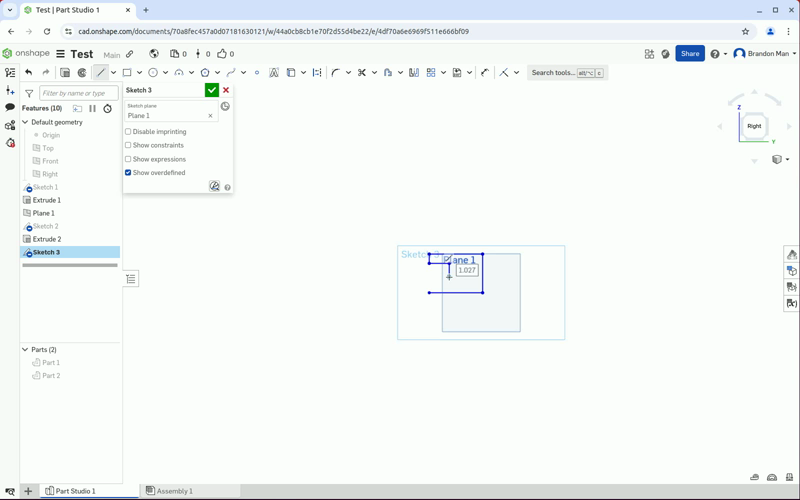
scroll(-6)
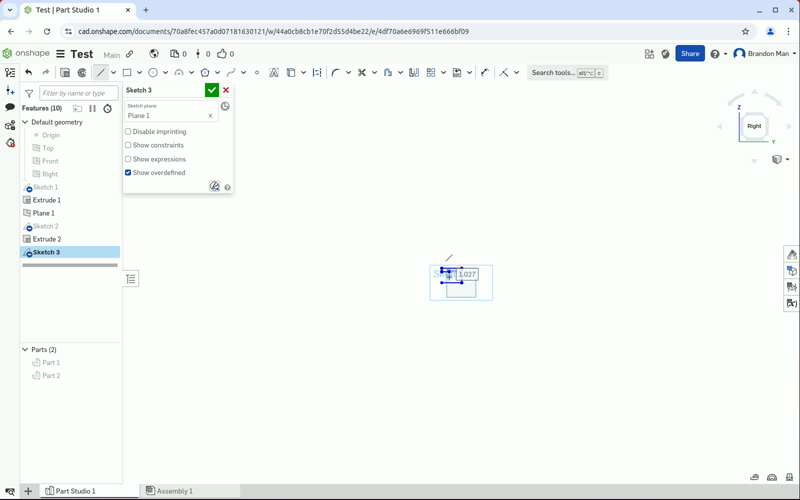
key_up(shift)
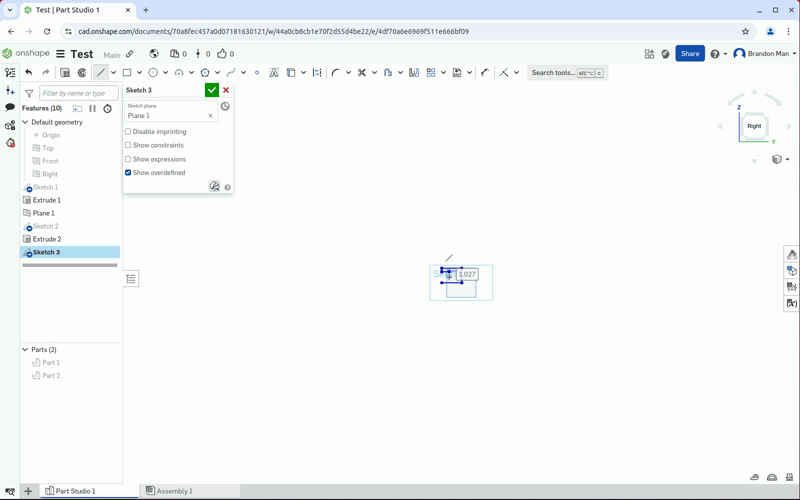
key_down(shift)
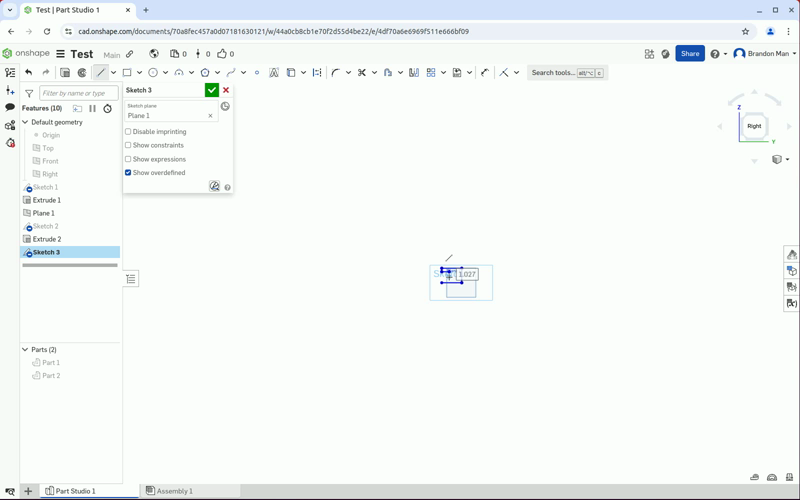
mouse_move(479, 276)
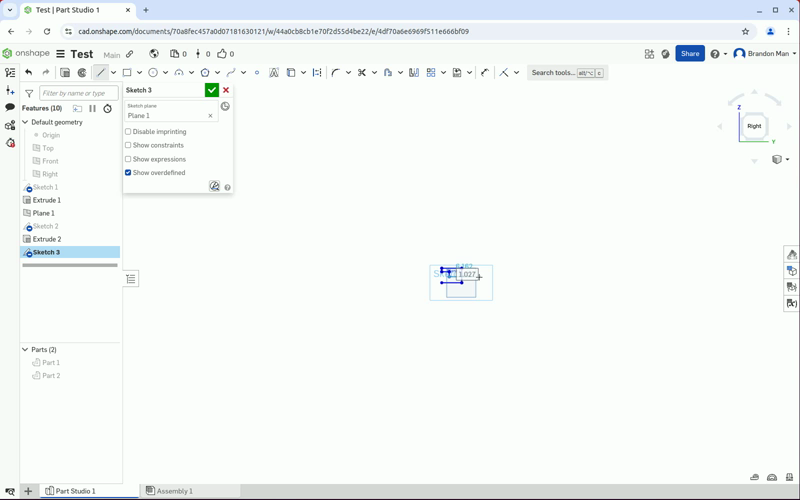
mouse_move(441, 276)
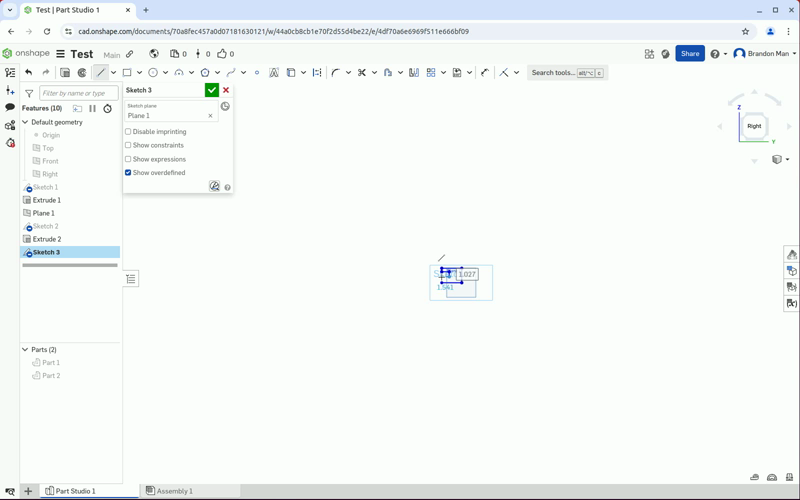
click(441, 276)
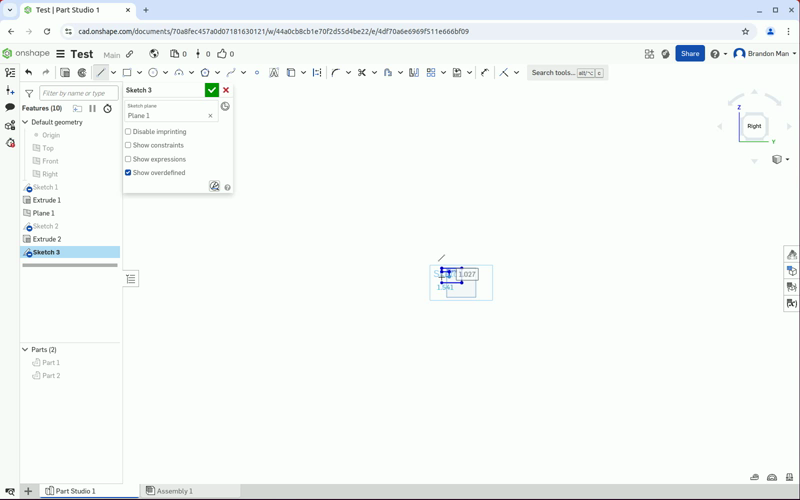
key_up(shift)
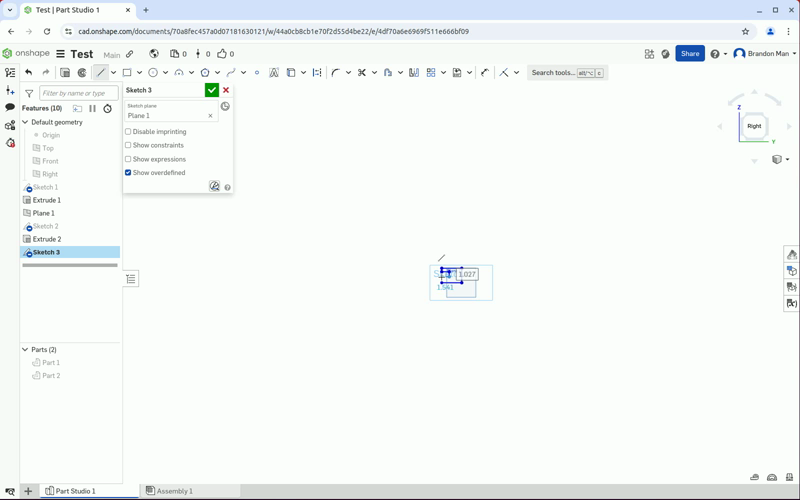
mouse_move(471, 276)
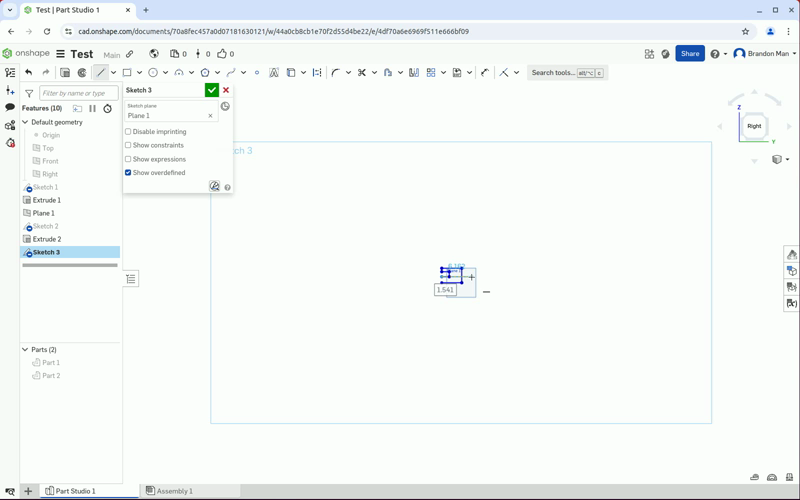
key_down(shift)
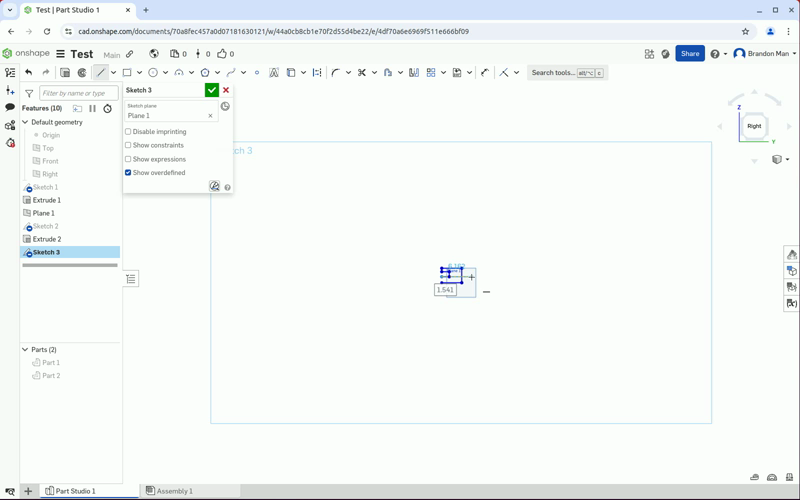
mouse_move(441, 282)
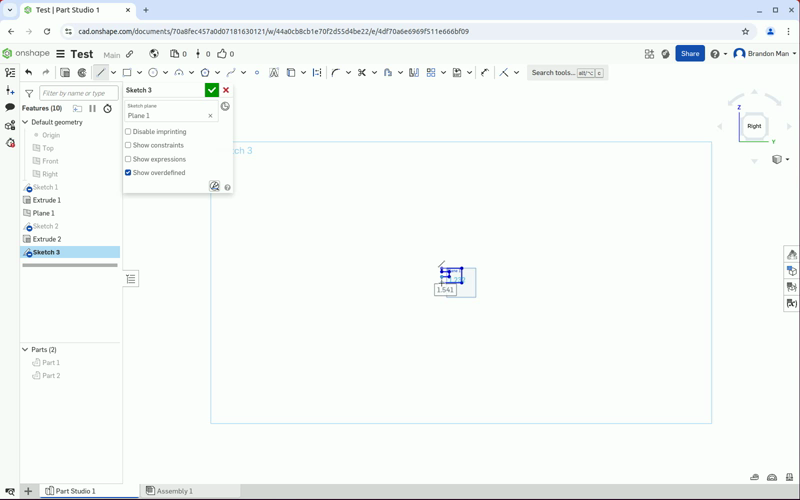
scroll(6)
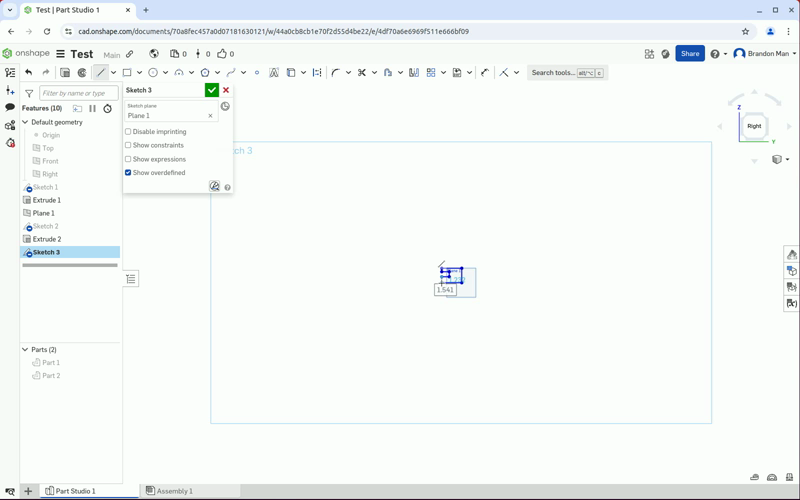
scroll(6)
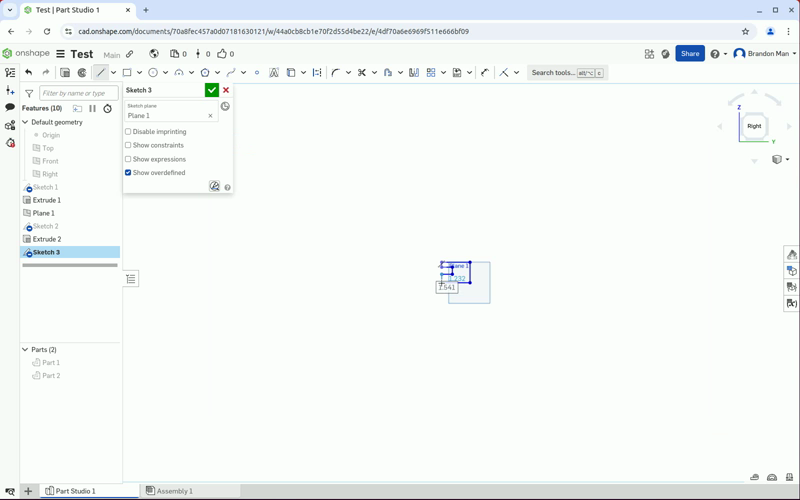
scroll(6)
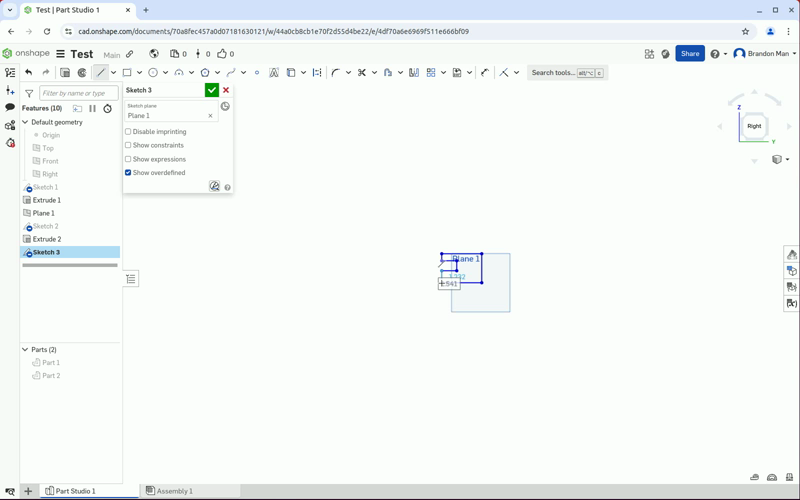
scroll(6)
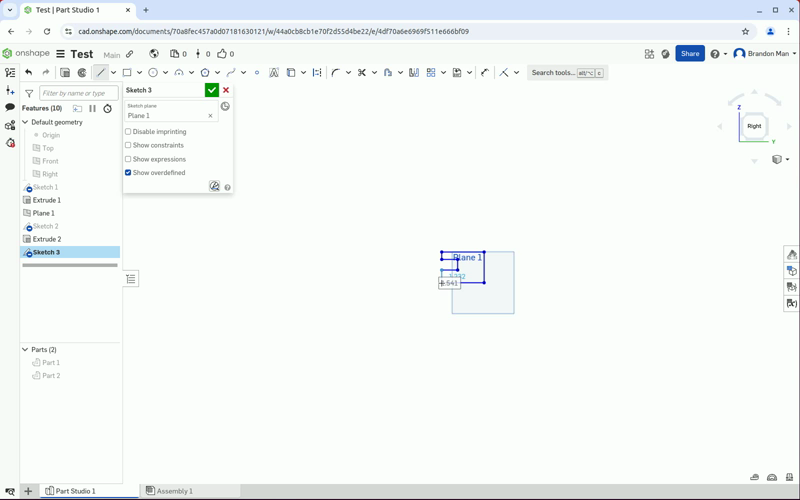
scroll(6)
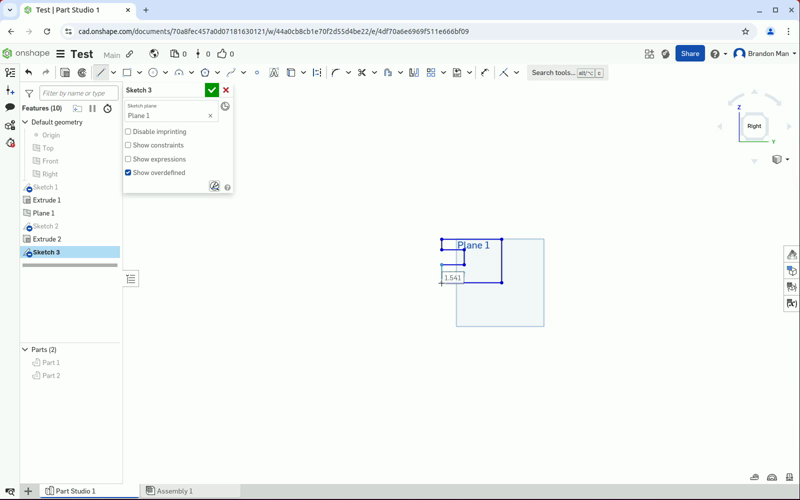
scroll(6)
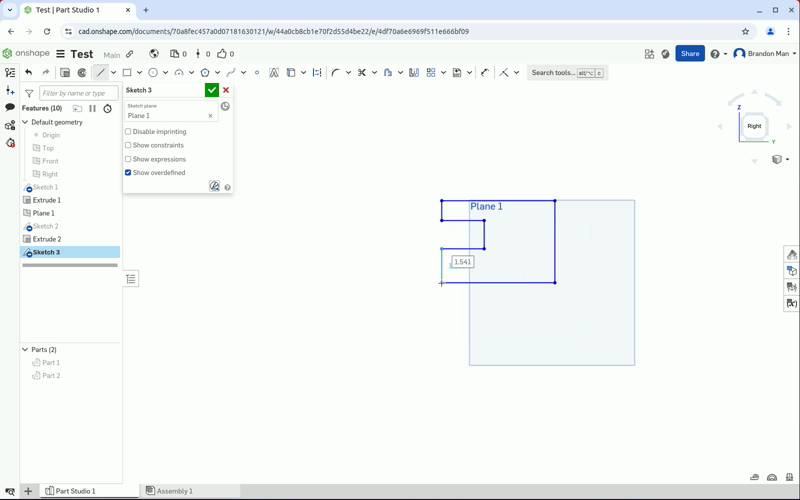
scroll(6)
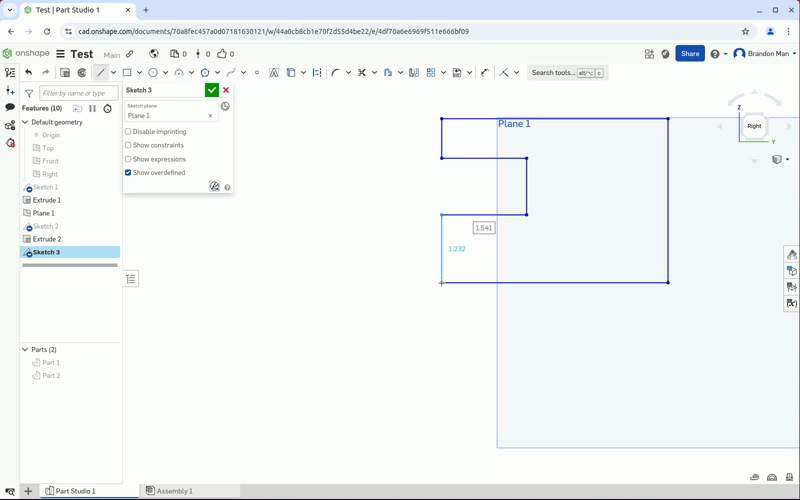
key_up(shift)
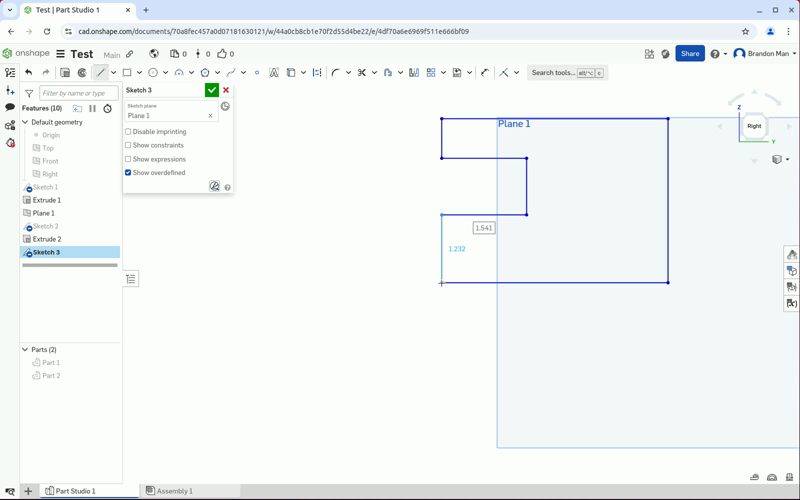
click(441, 282)
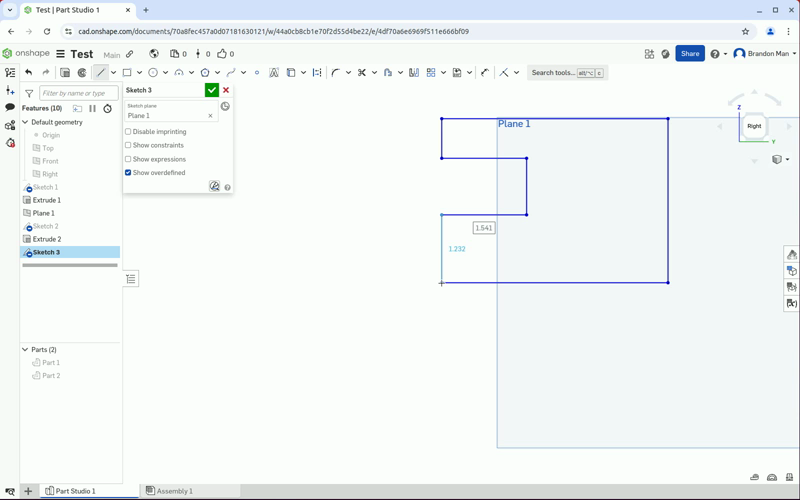
scroll(-6)
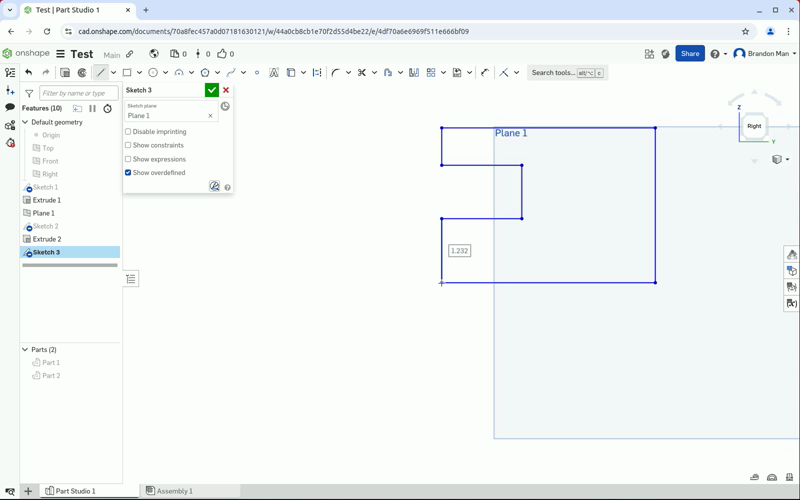
scroll(-6)
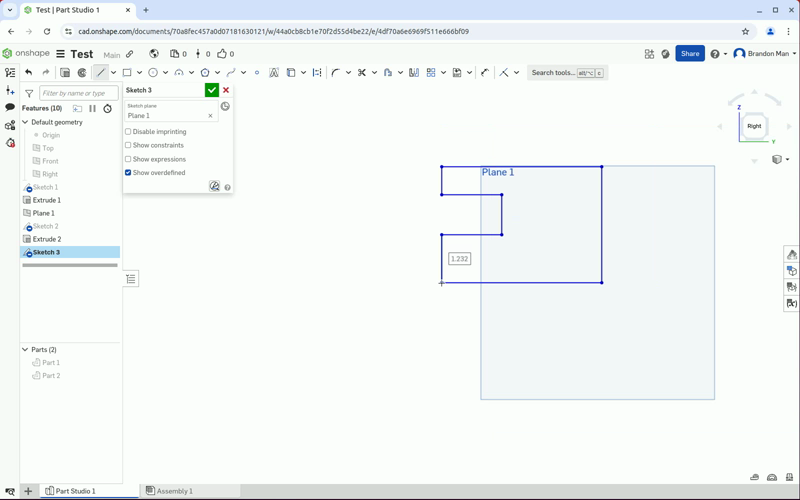
scroll(-6)
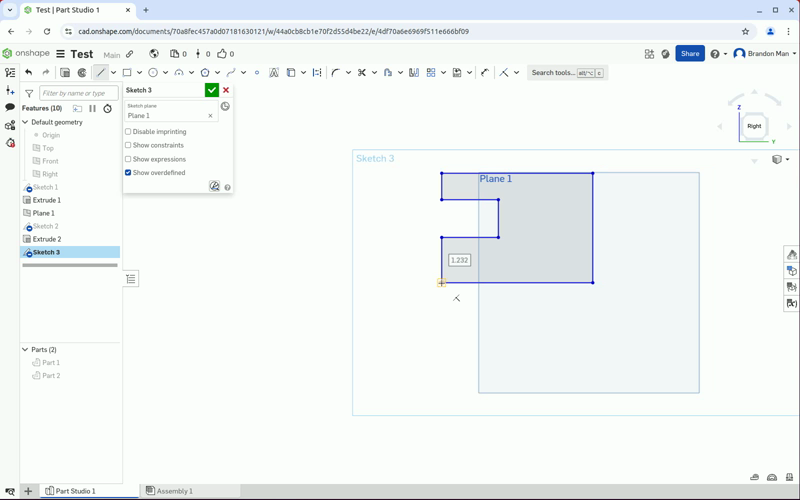
scroll(-6)
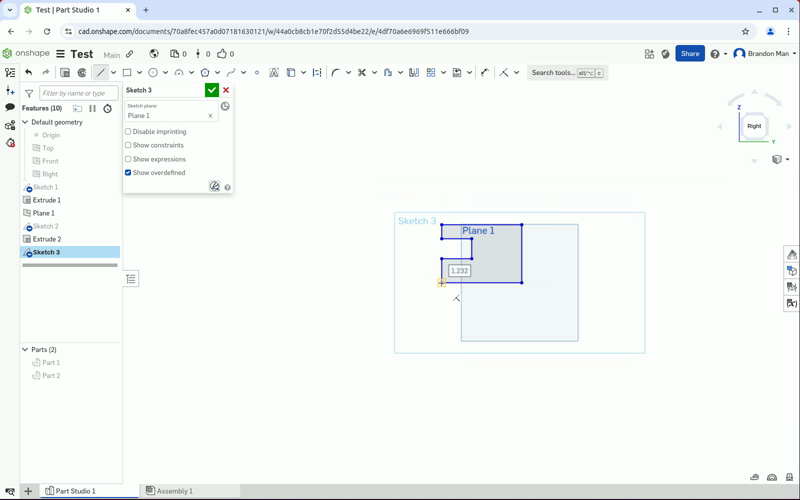
scroll(-6)
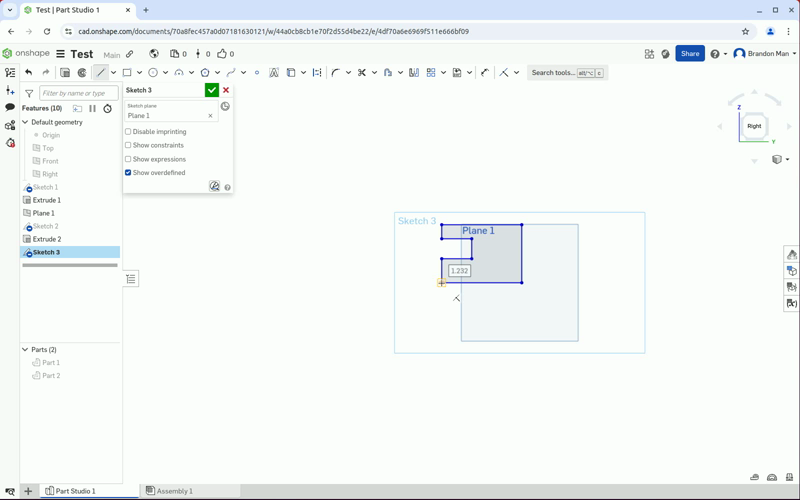
scroll(-6)
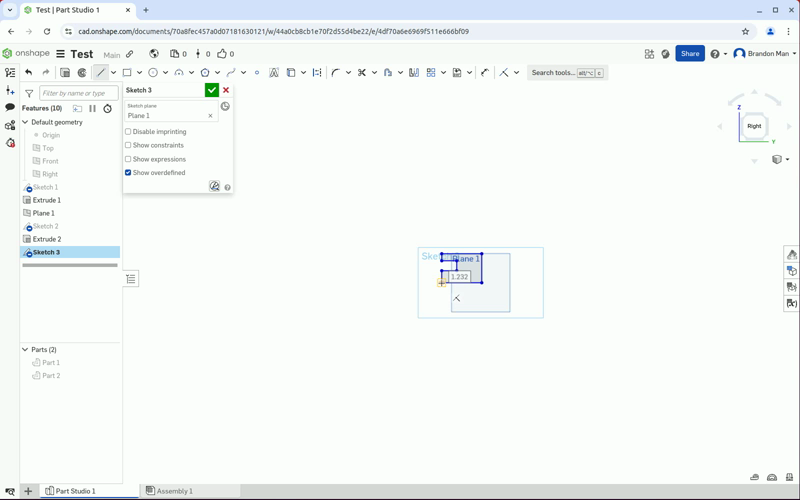
scroll(-6)
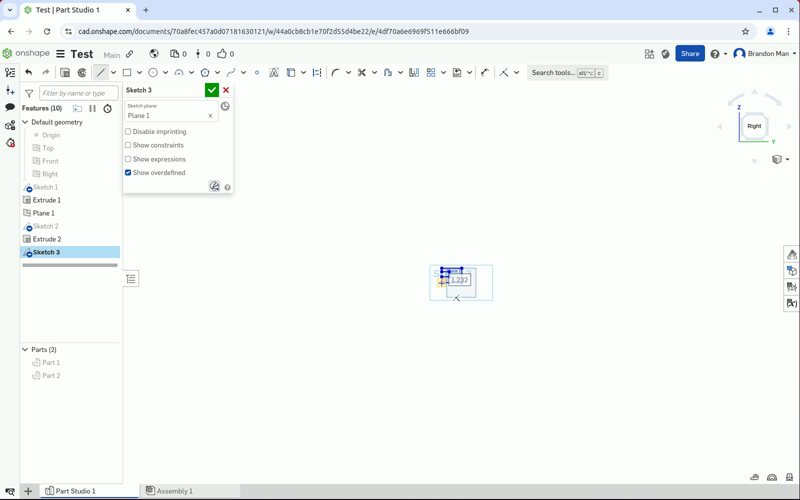
key(esc)
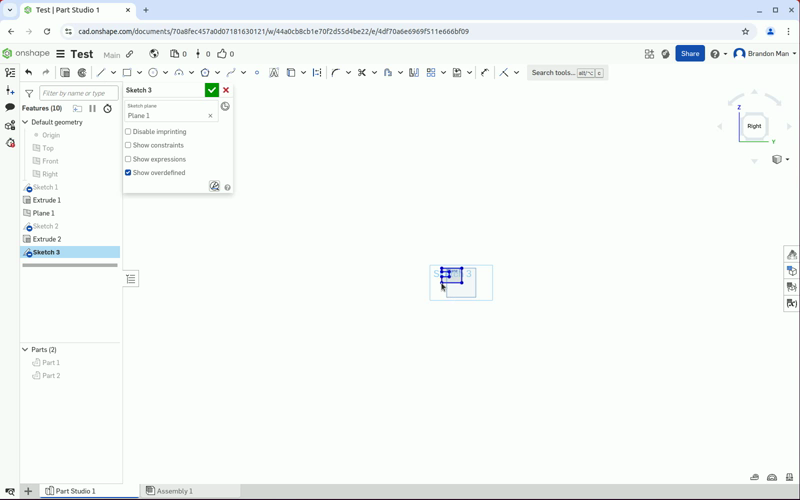
mouse_move(456, 279)
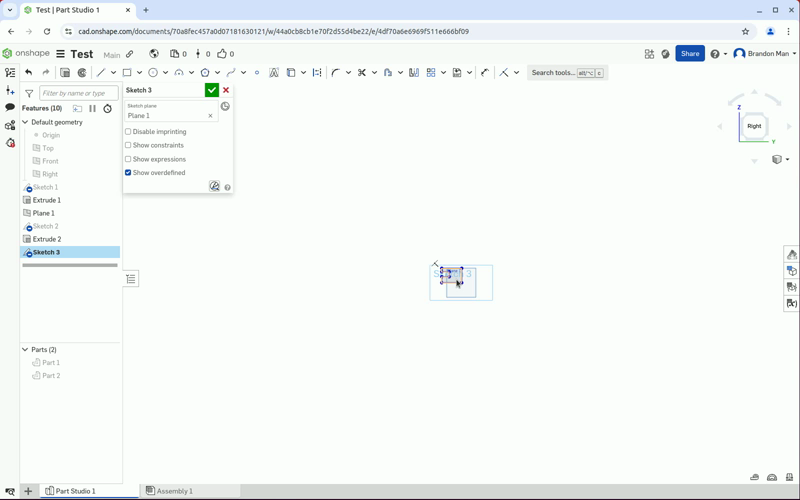
scroll(6)
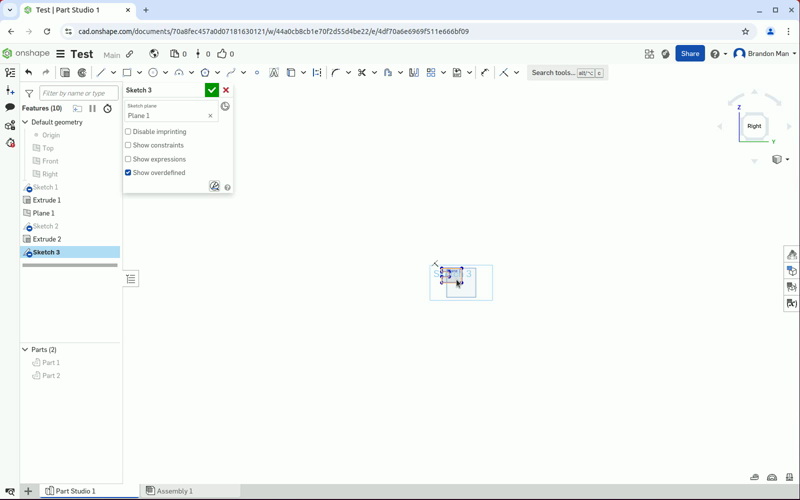
scroll(6)
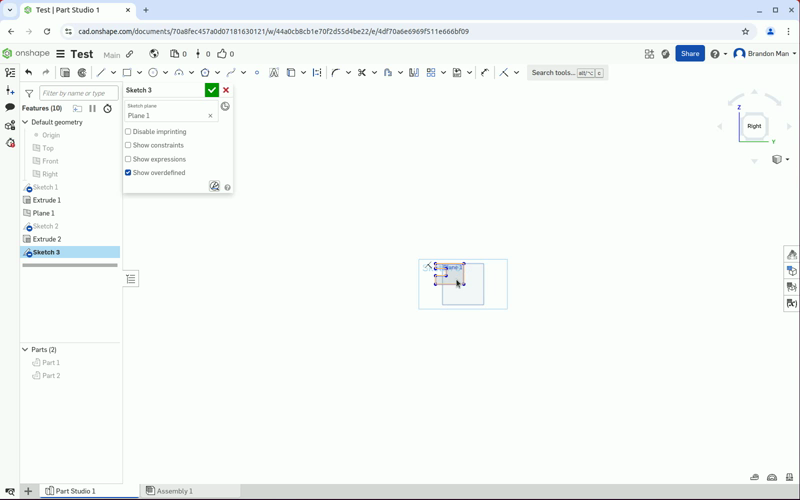
scroll(6)
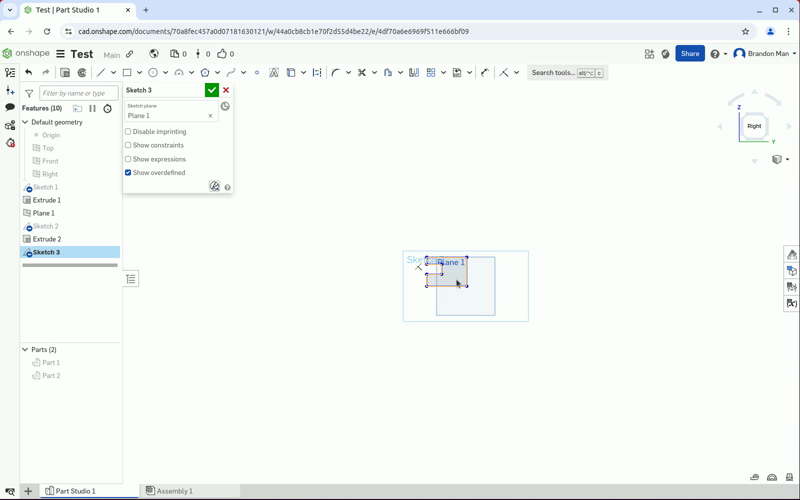
scroll(6)
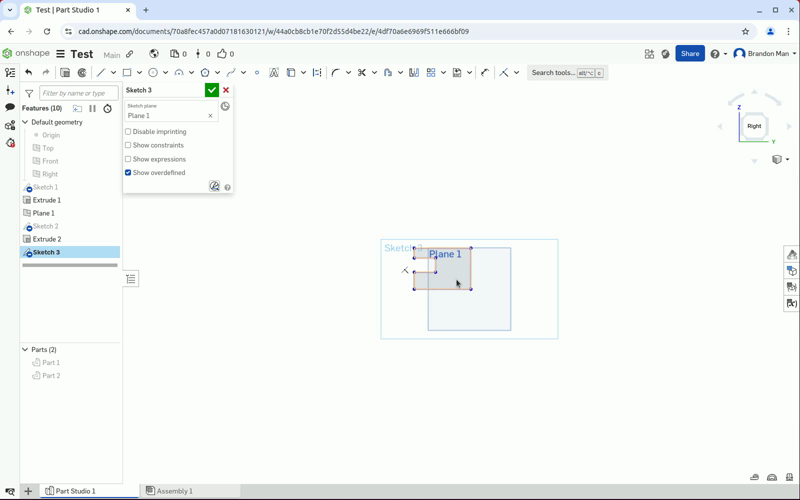
scroll(6)
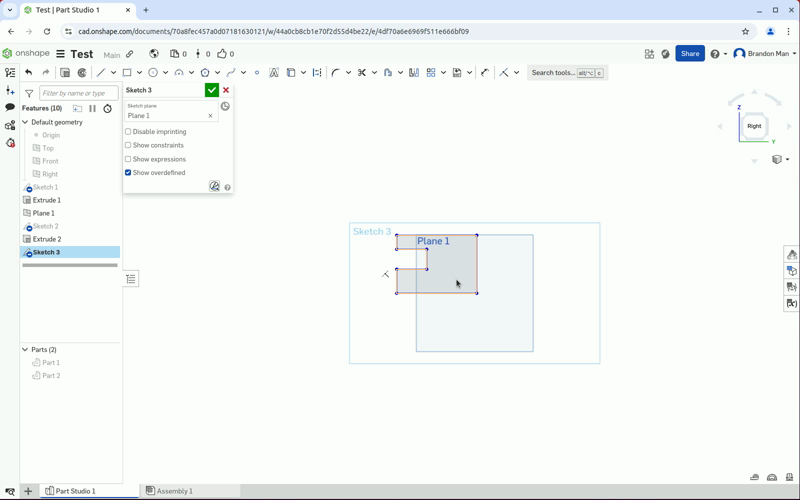
scroll(6)
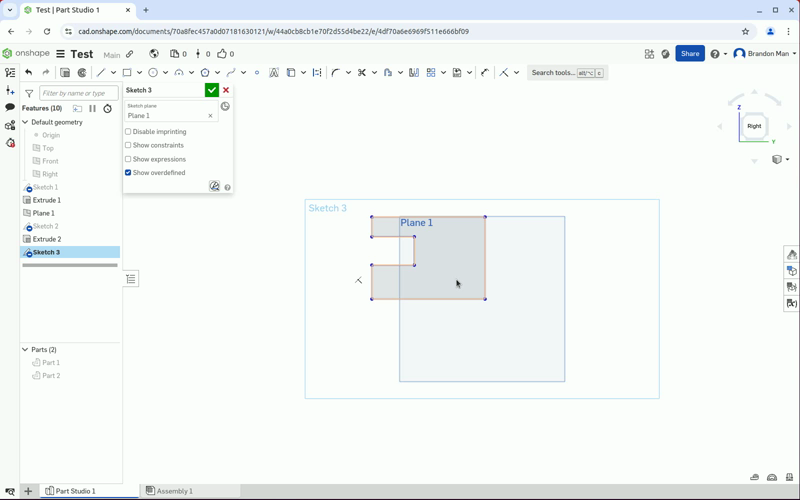
scroll(6)
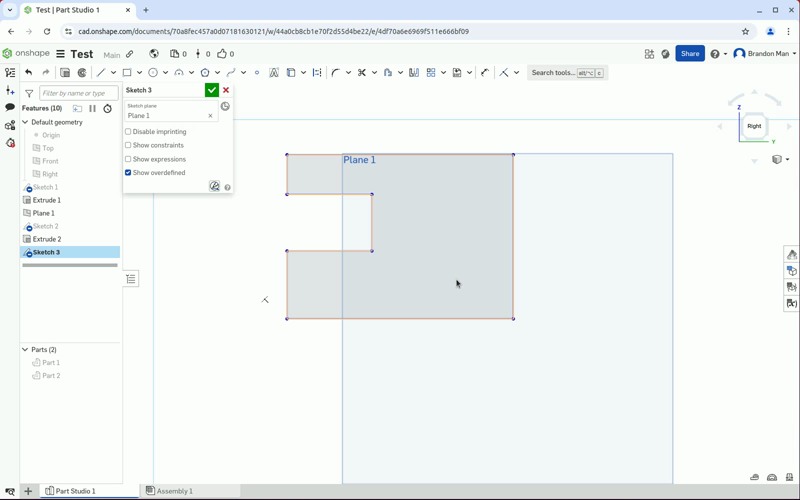
click(456, 279)
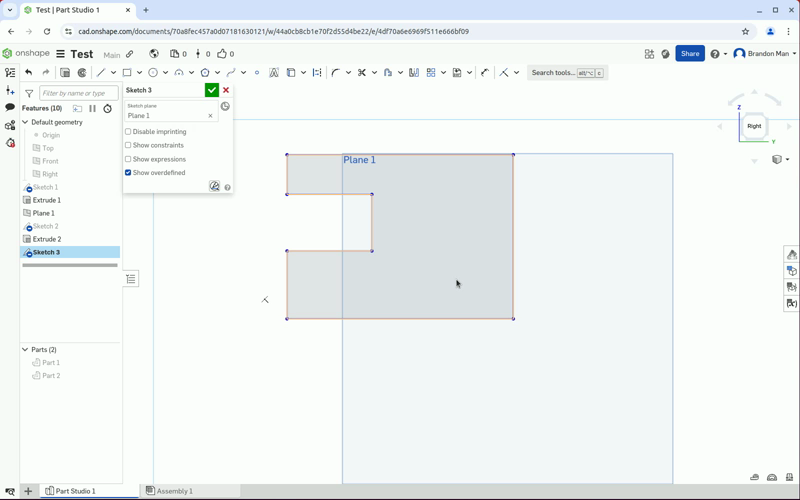
scroll(-6)
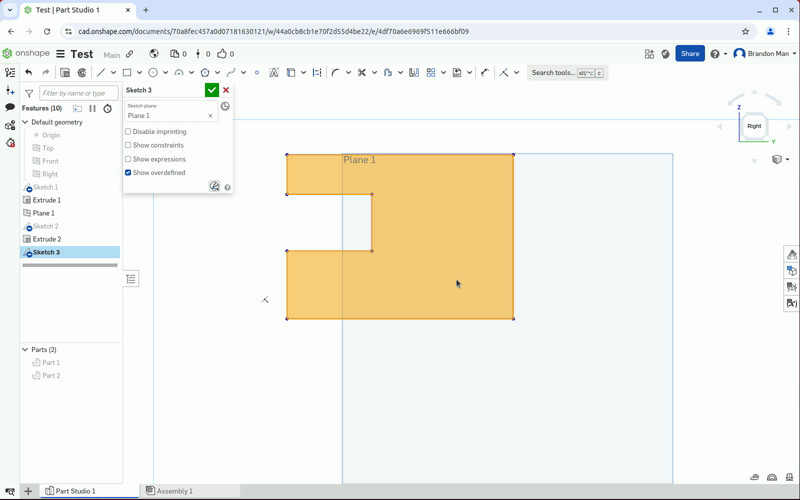
scroll(-6)
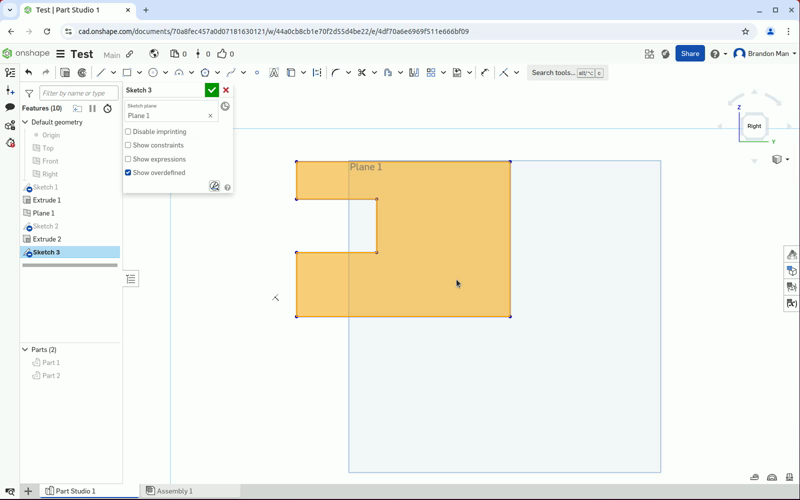
scroll(-6)
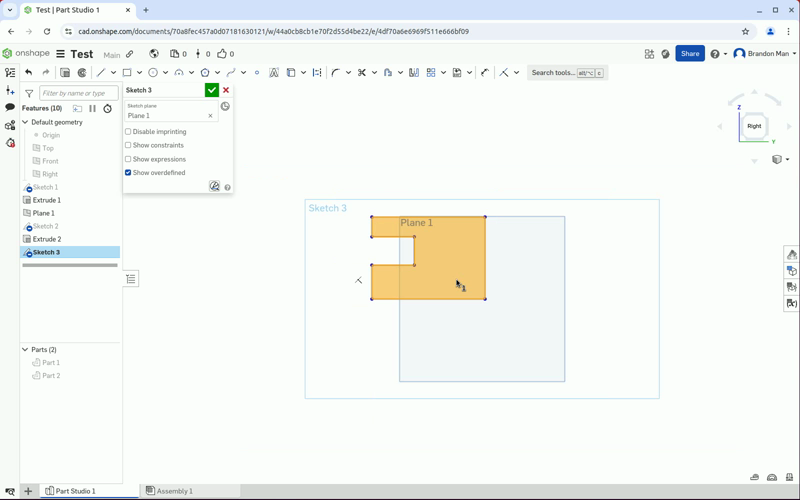
scroll(-6)
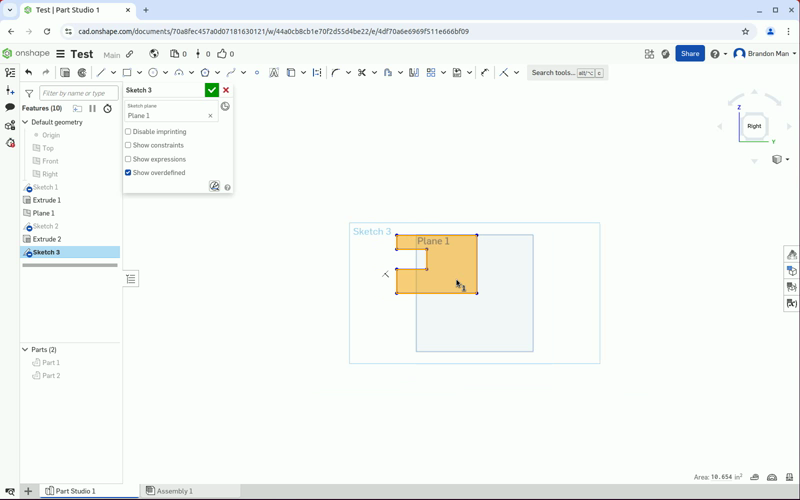
scroll(-6)
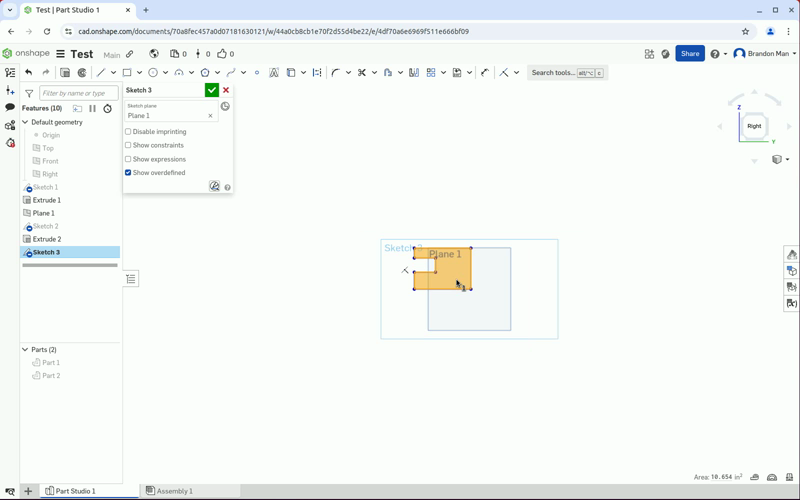
scroll(-6)
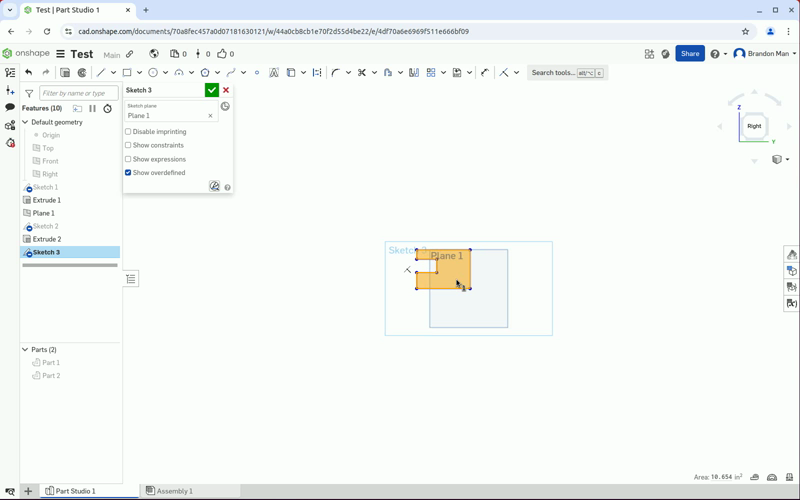
scroll(-6)
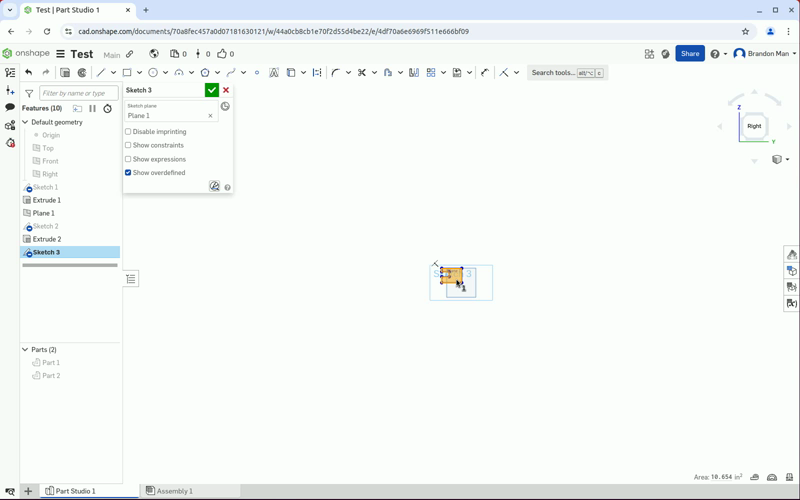
mouse_move(73, 352)
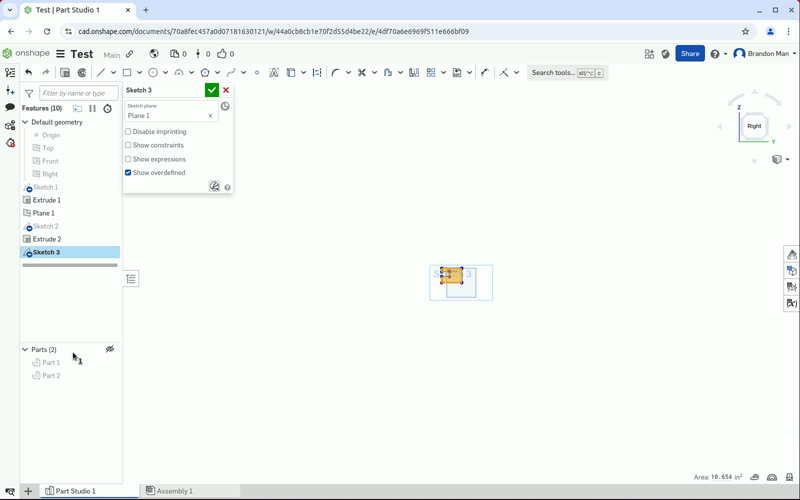
key(shift+y)
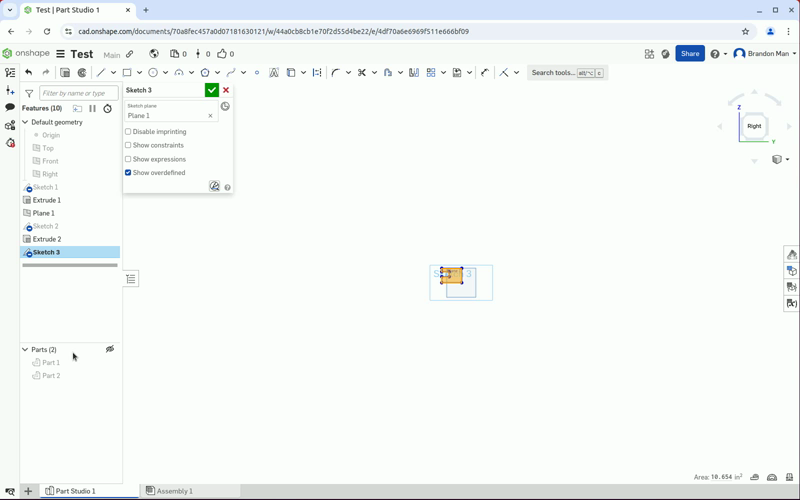
key(shift+e)
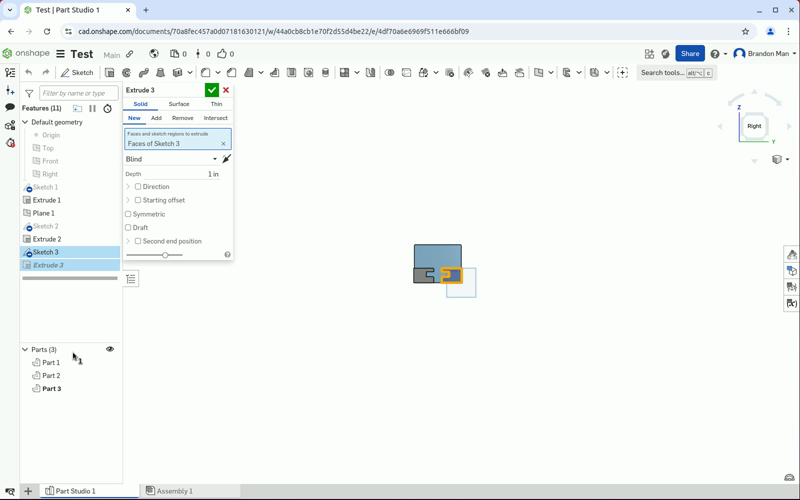
mouse_move(143, 106)
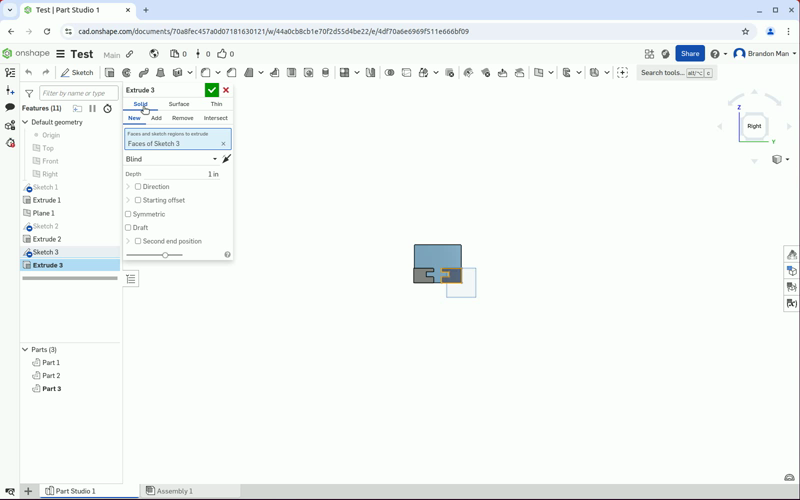
click(143, 106)
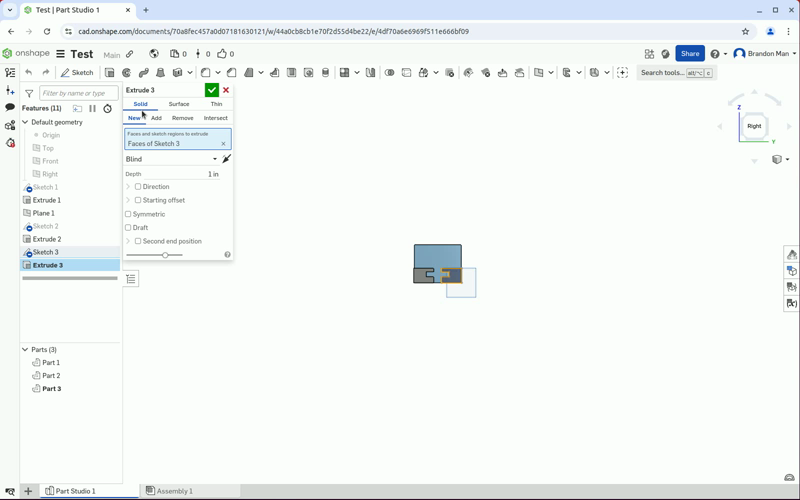
mouse_move(137, 120)
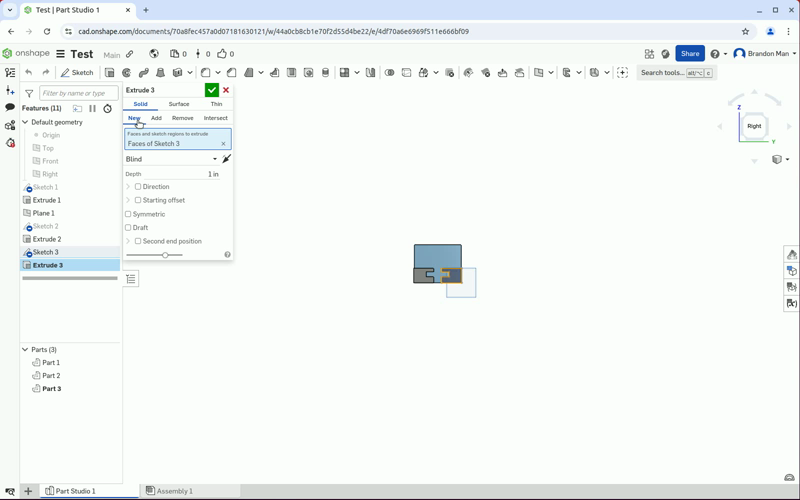
click(137, 120)
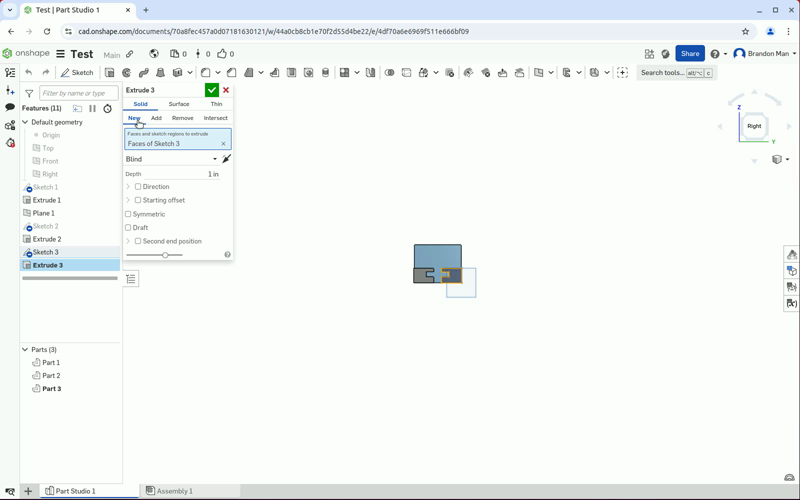
key(tab, 4)
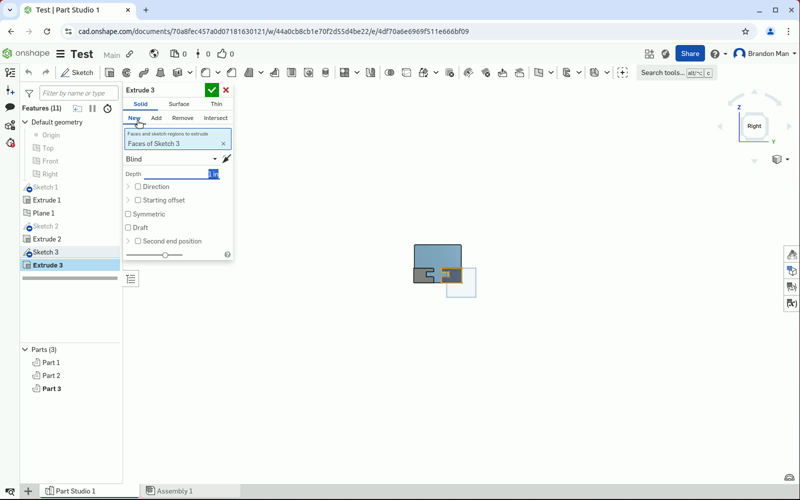
text(17.813)
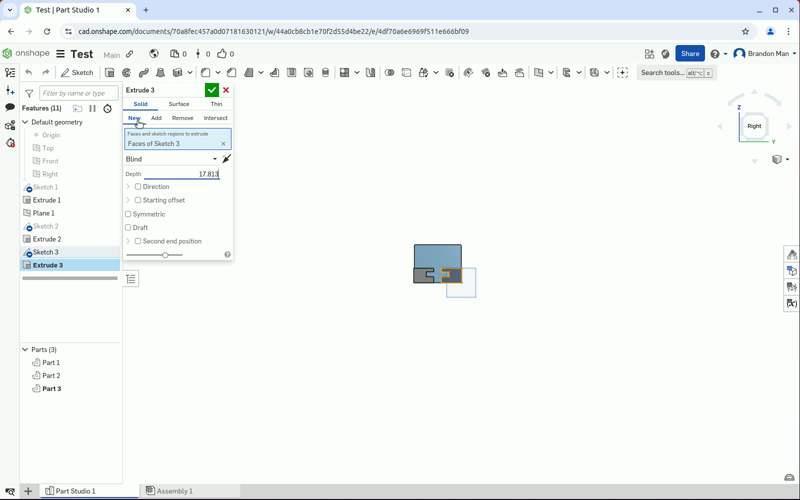
key(enter)
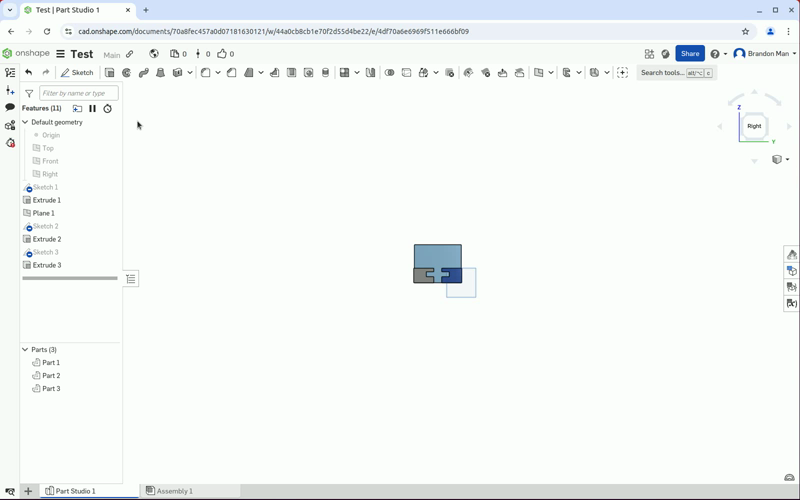
key(shift+h)
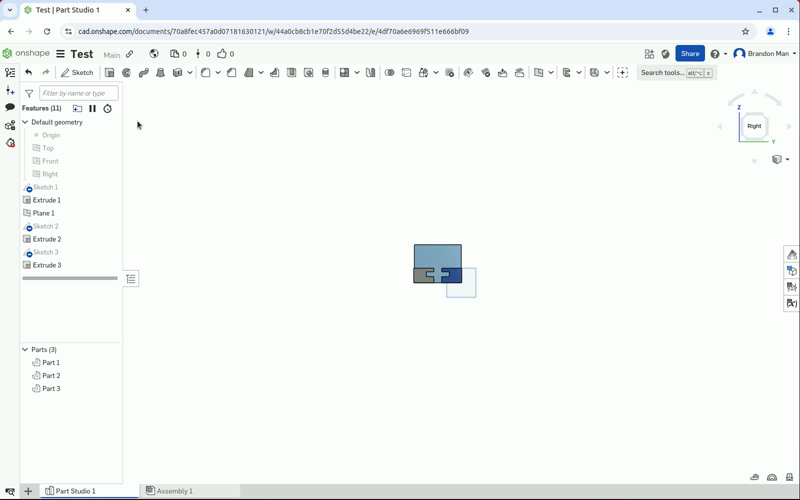
key(shift+h)
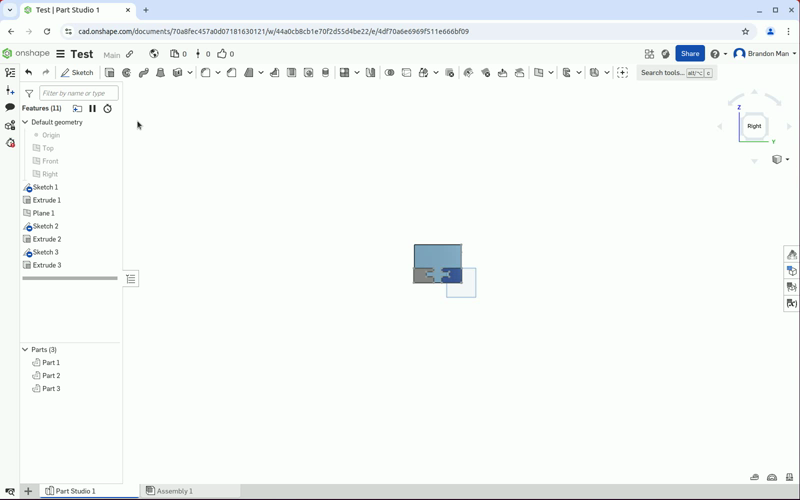
key(shift+7)
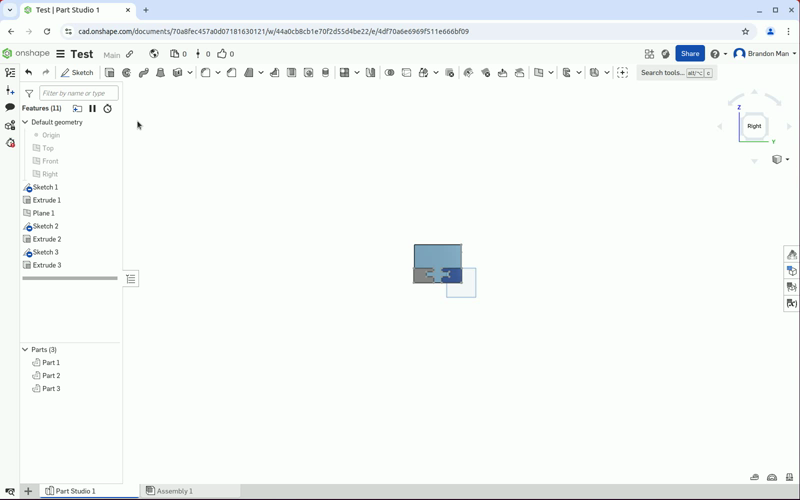
key(right, 2)
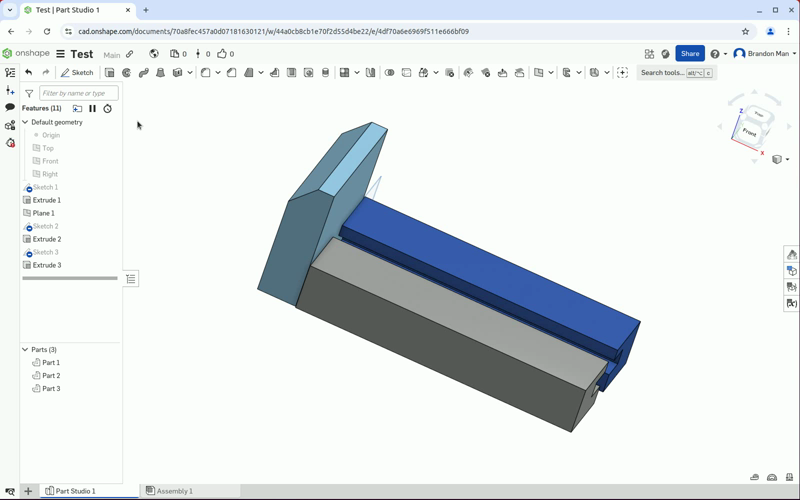
key(down, 2)
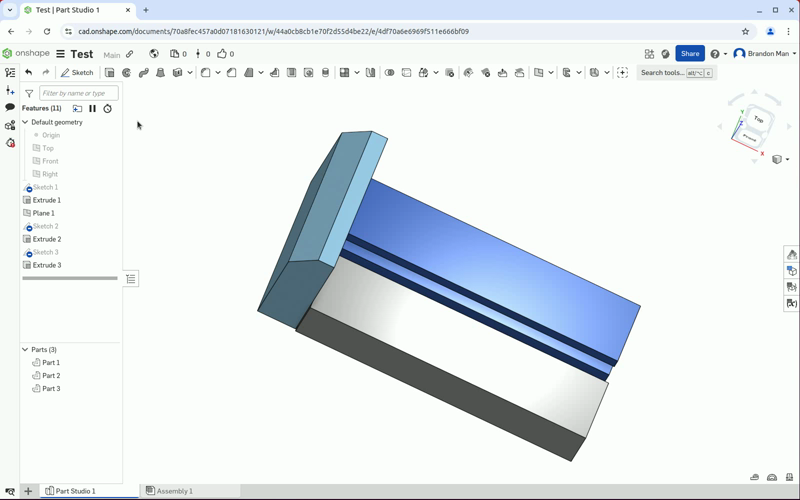
key(up, 2)
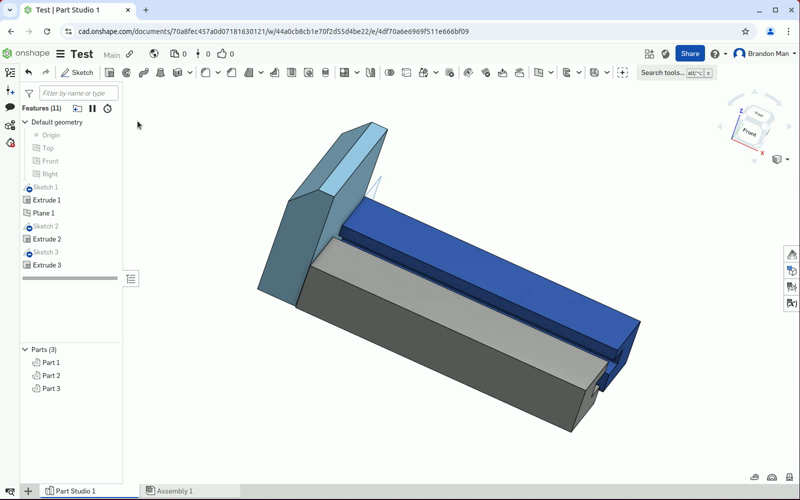
key(left, 2)
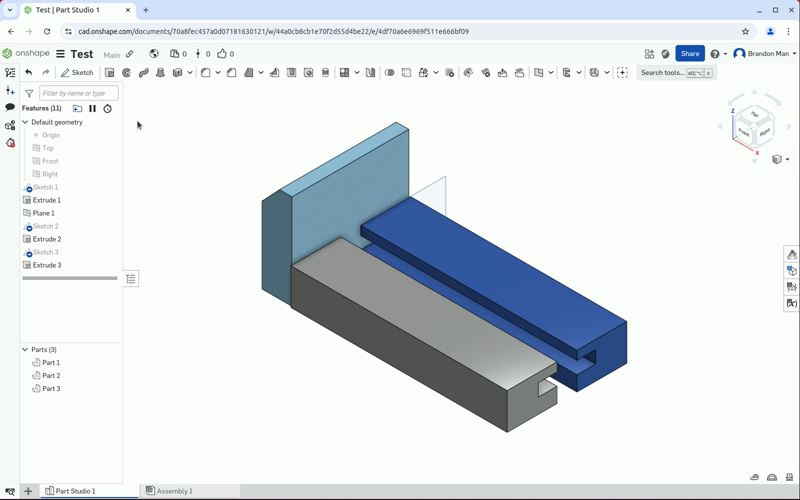
mouse_move(73, 189)
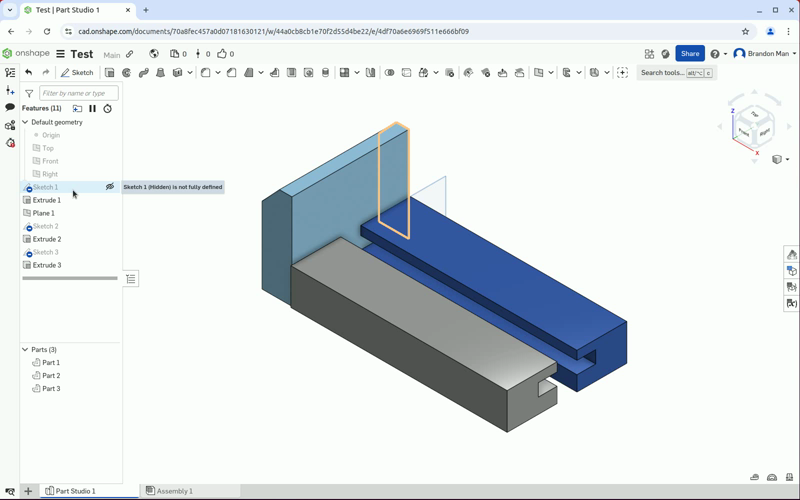
click(73, 189)